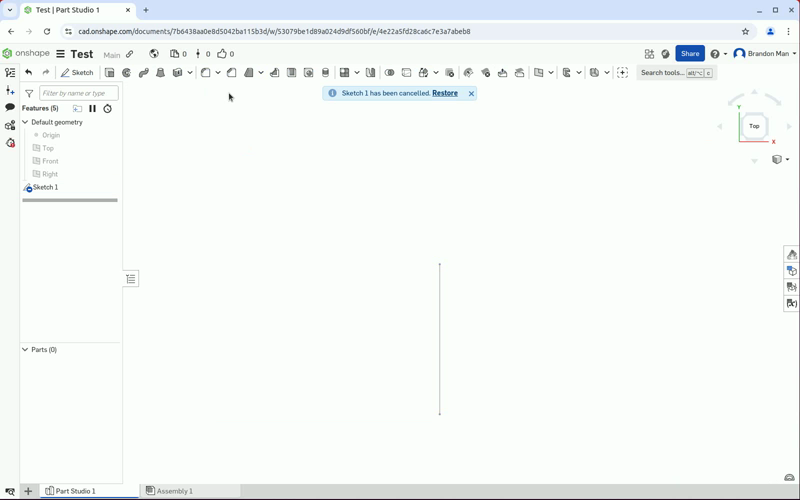
key(shift+h)
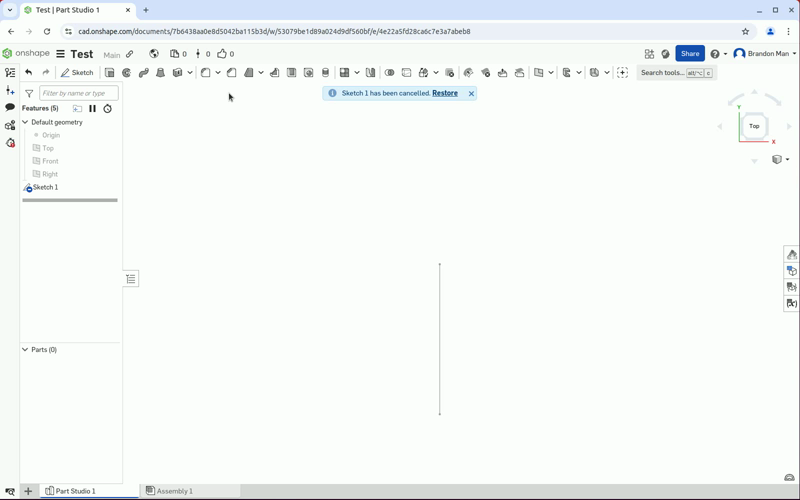
key(shift+s)
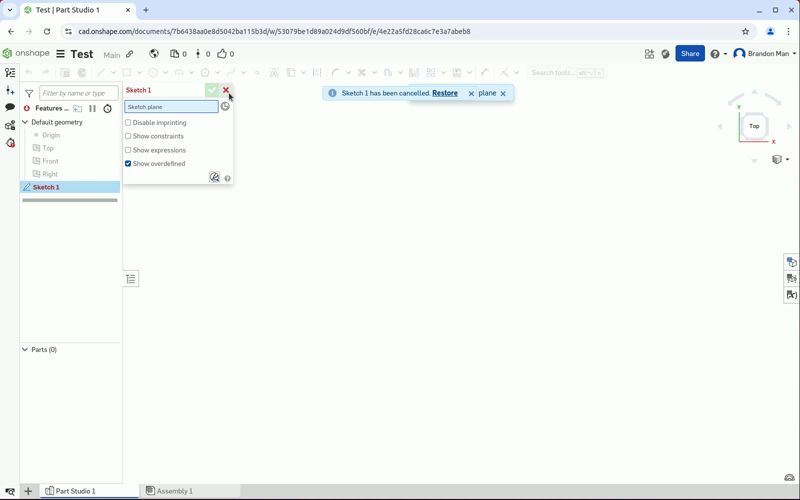
mouse_move(73, 150)
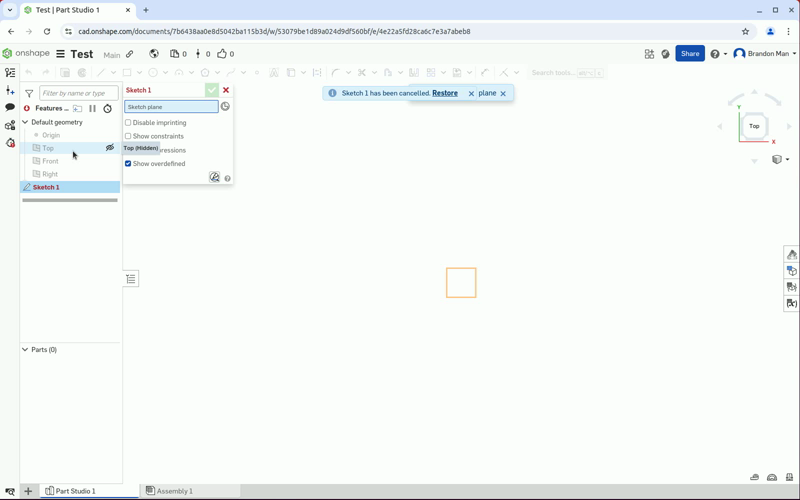
click(73, 150)
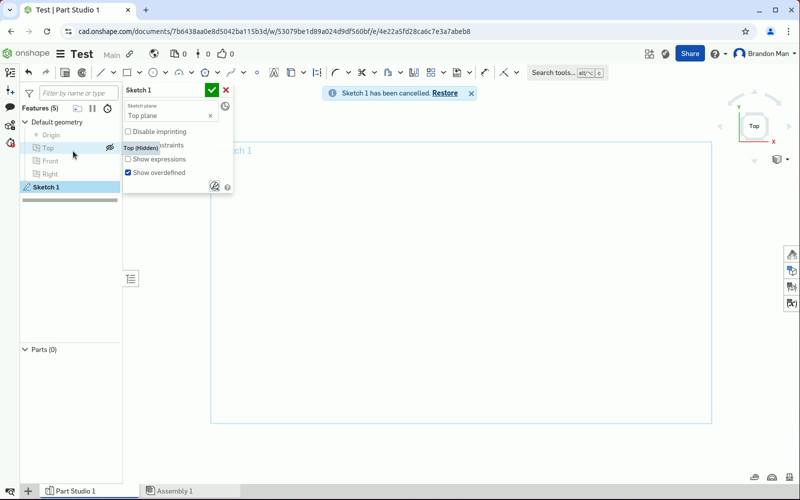
mouse_move(73, 352)
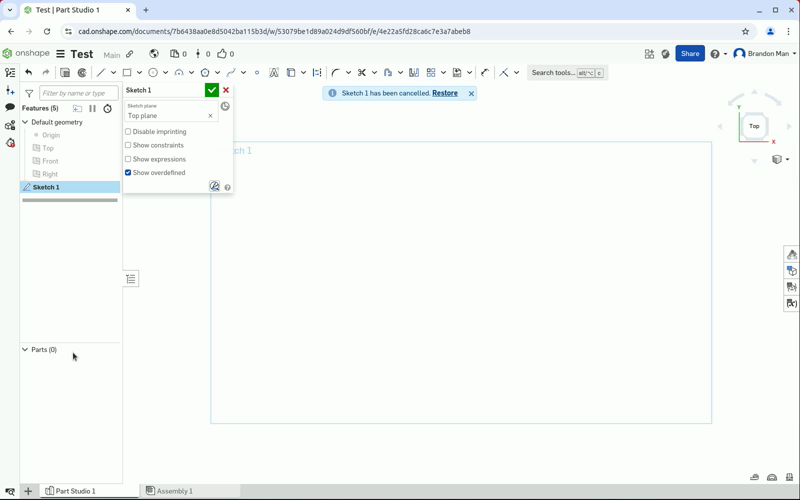
key(y)
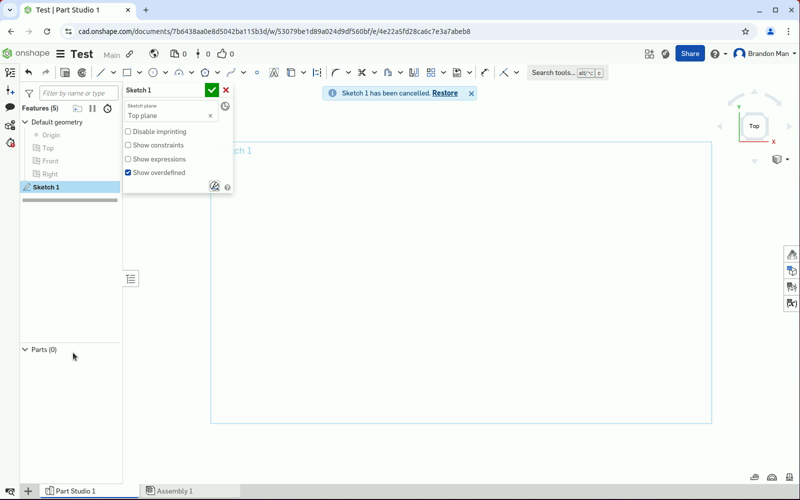
key(l)
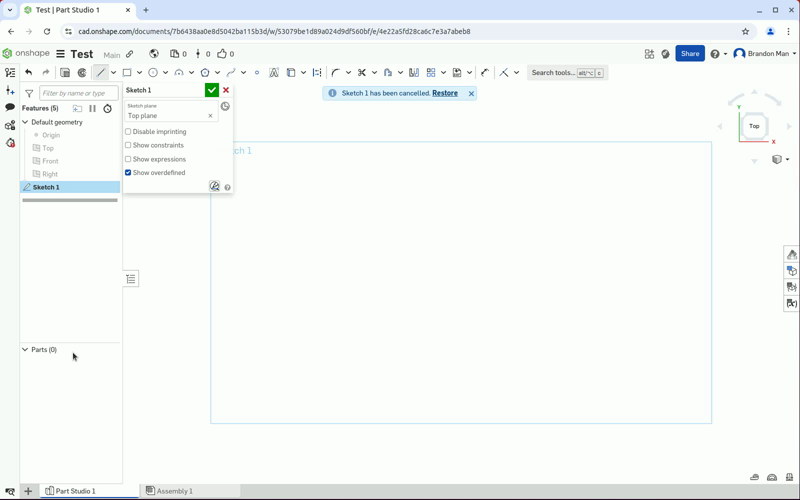
key_down(shift)
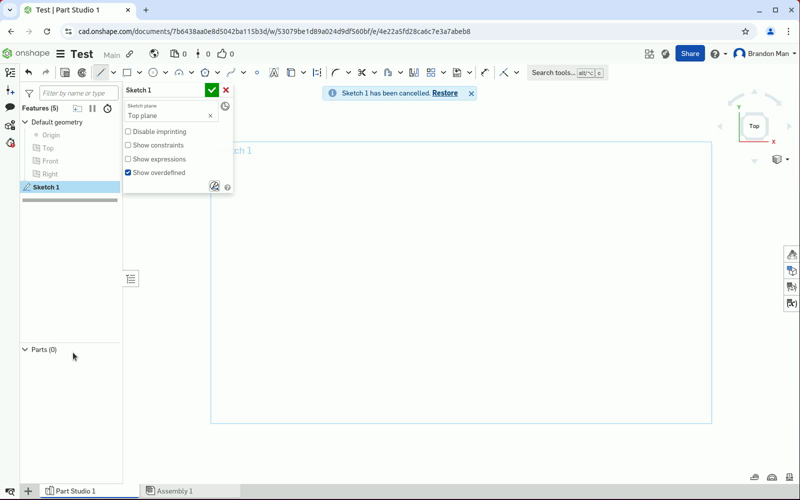
mouse_move(374, 343)
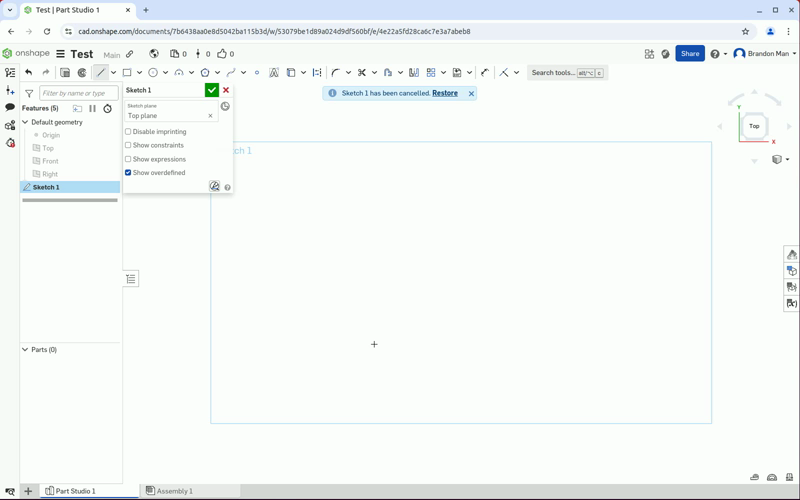
click(374, 343)
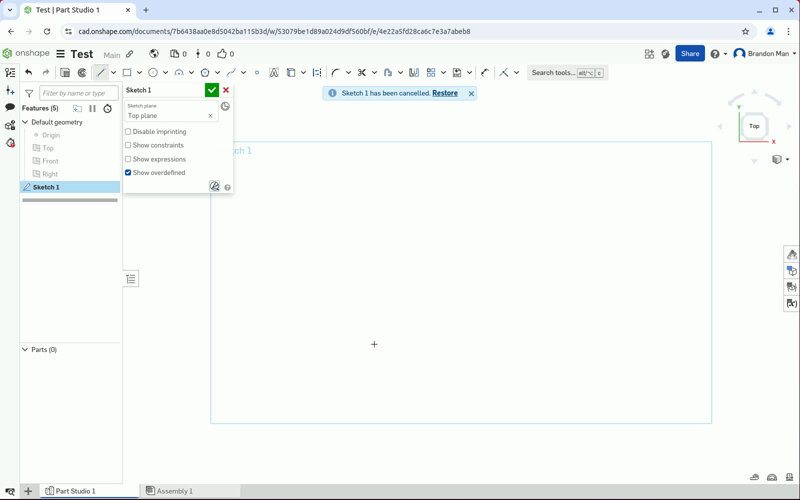
key_up(shift)
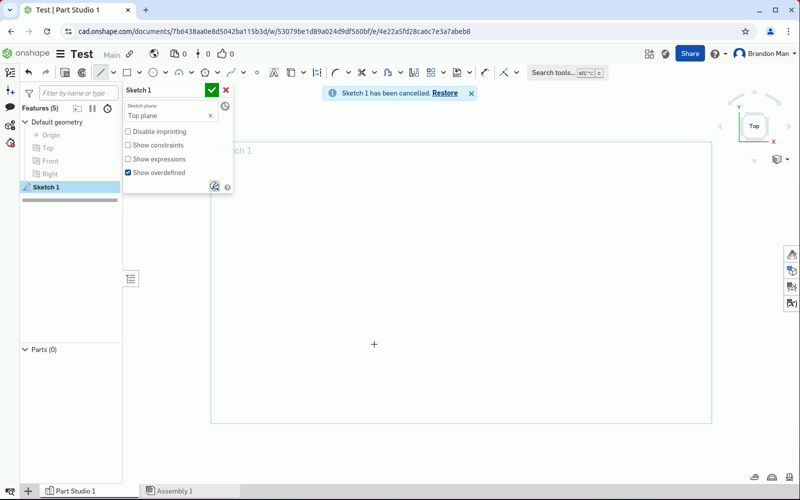
key_down(shift)
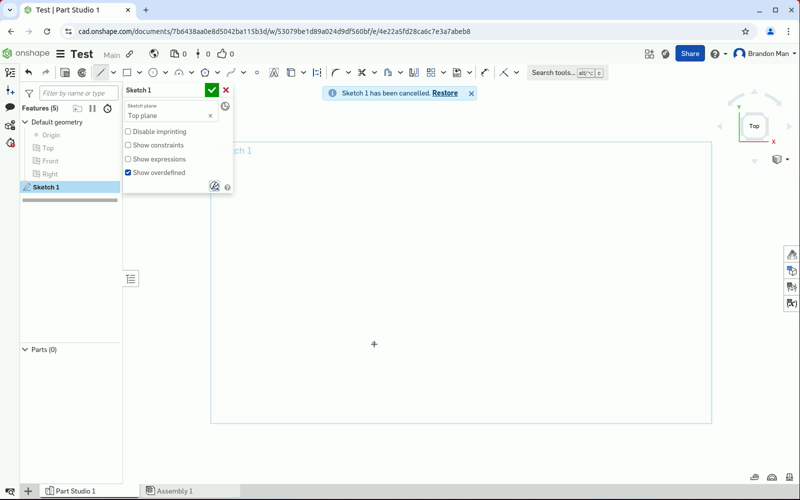
mouse_move(546, 343)
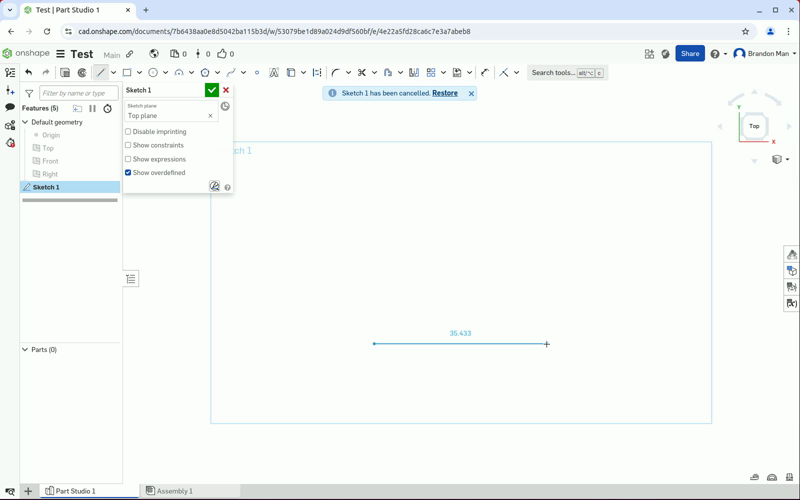
click(546, 343)
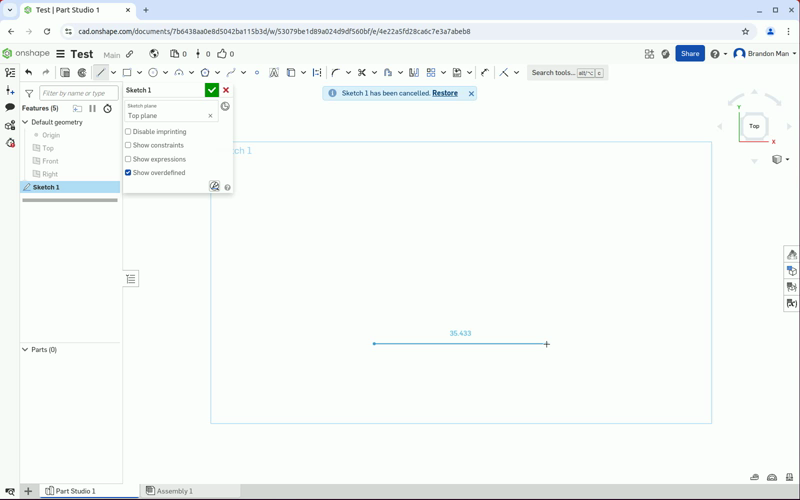
key_up(shift)
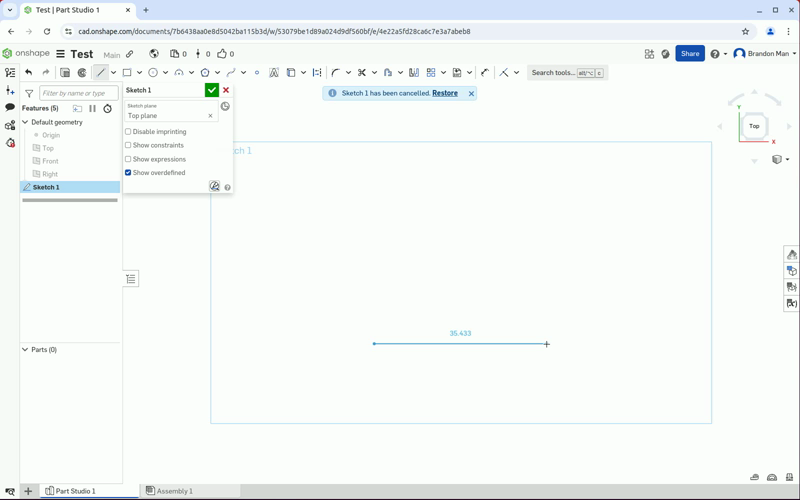
key_down(shift)
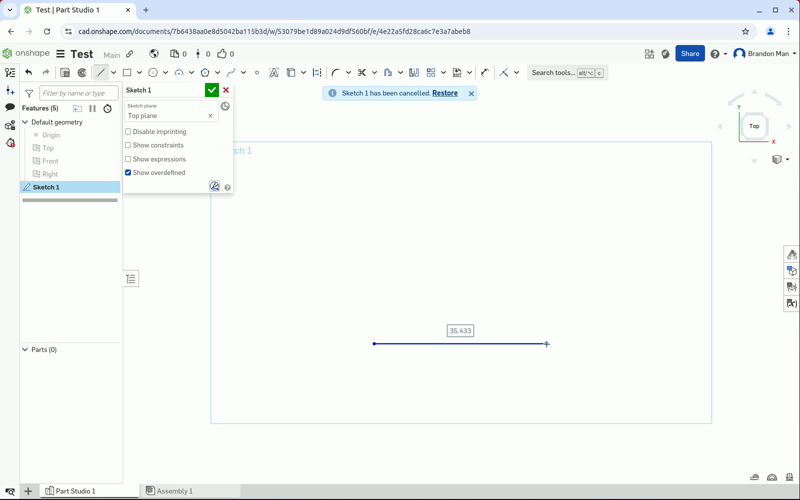
mouse_move(546, 222)
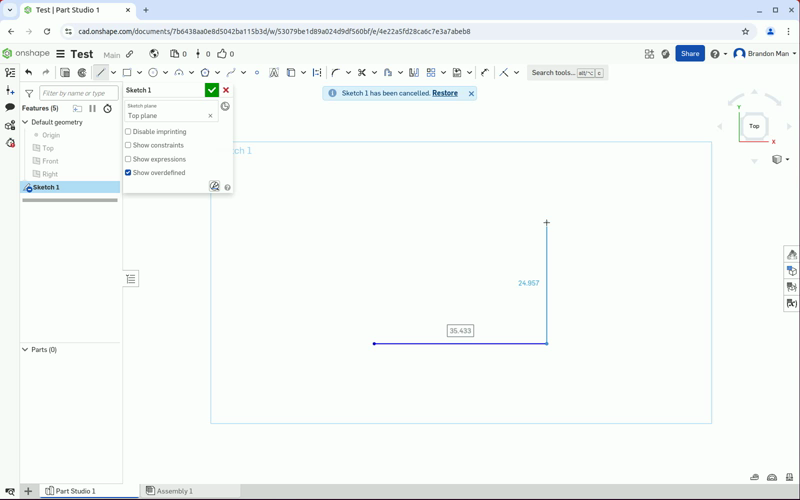
click(546, 222)
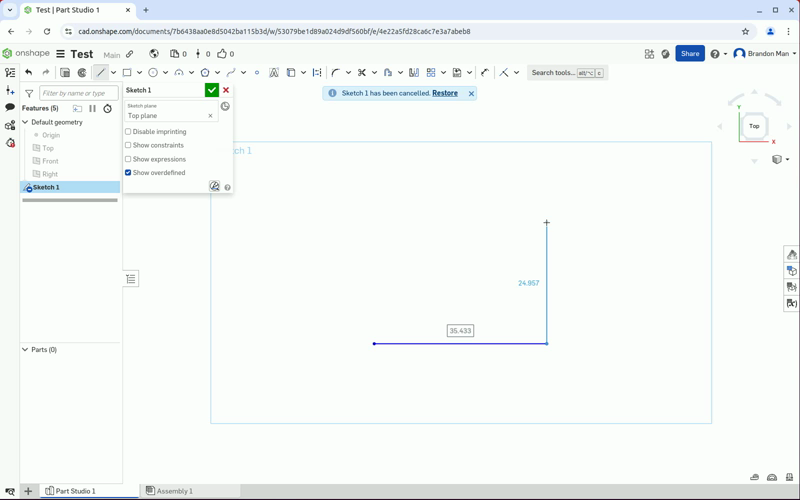
key_up(shift)
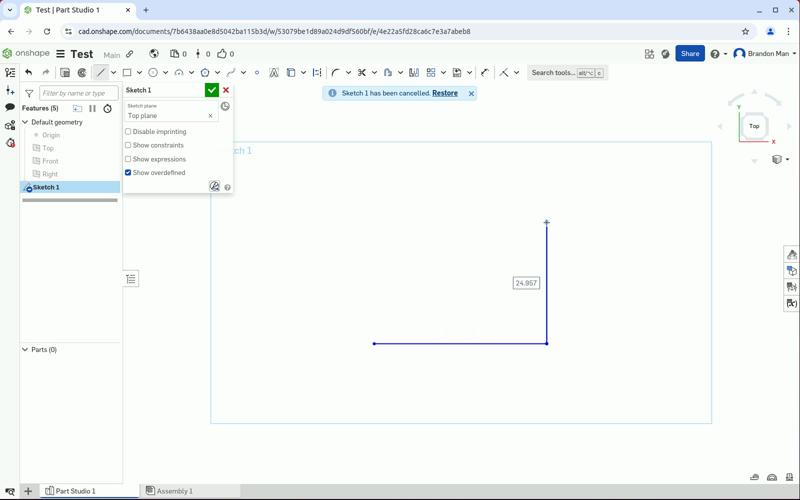
key_down(shift)
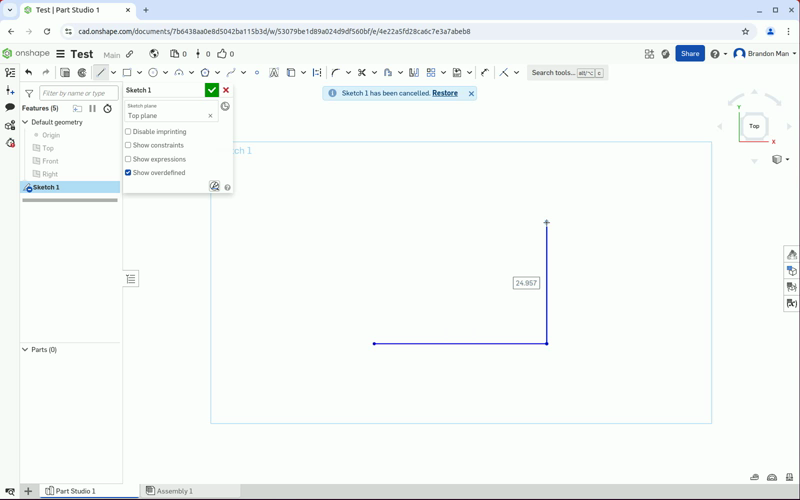
mouse_move(374, 222)
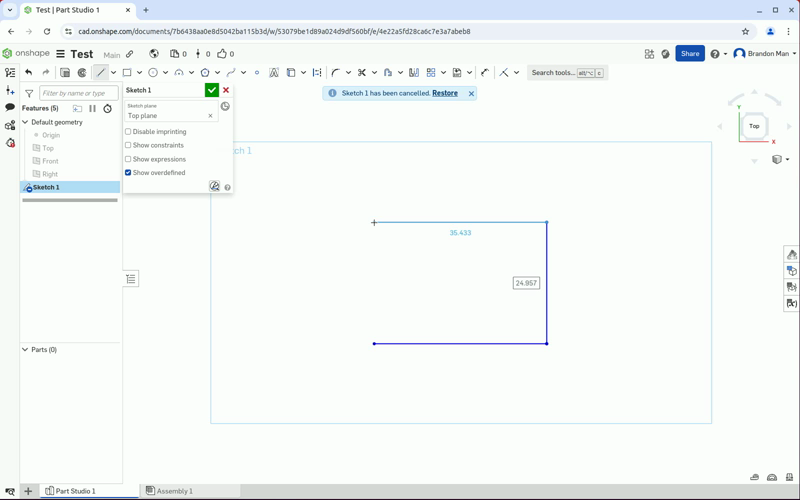
click(374, 222)
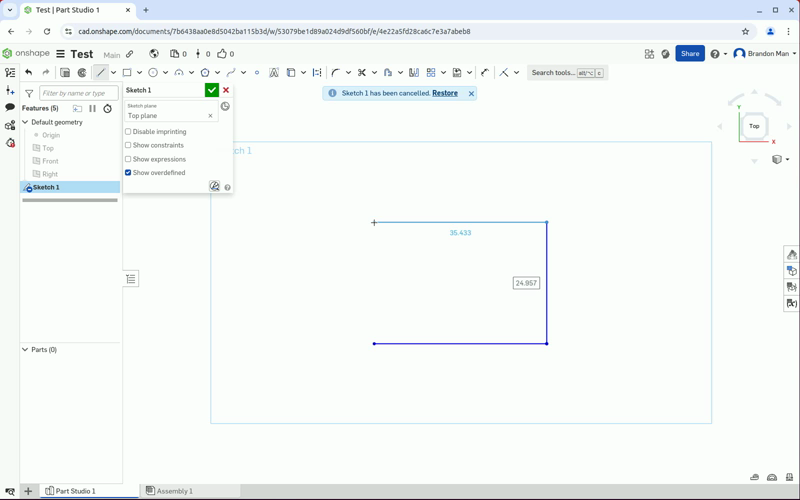
key_up(shift)
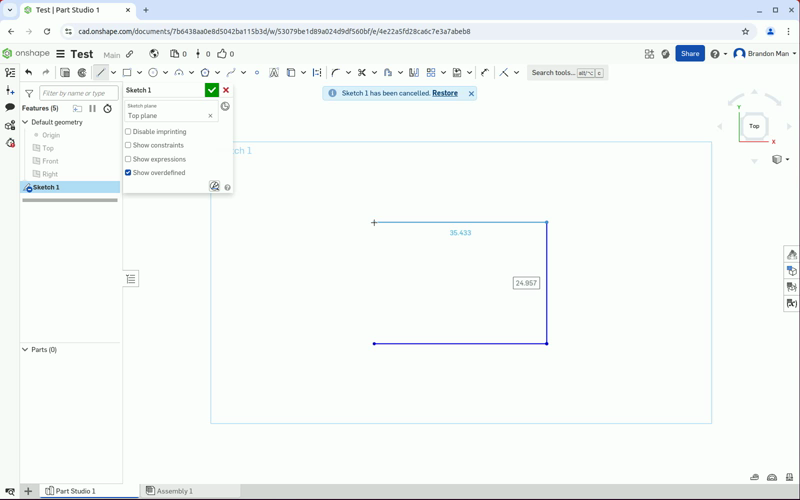
key_down(shift)
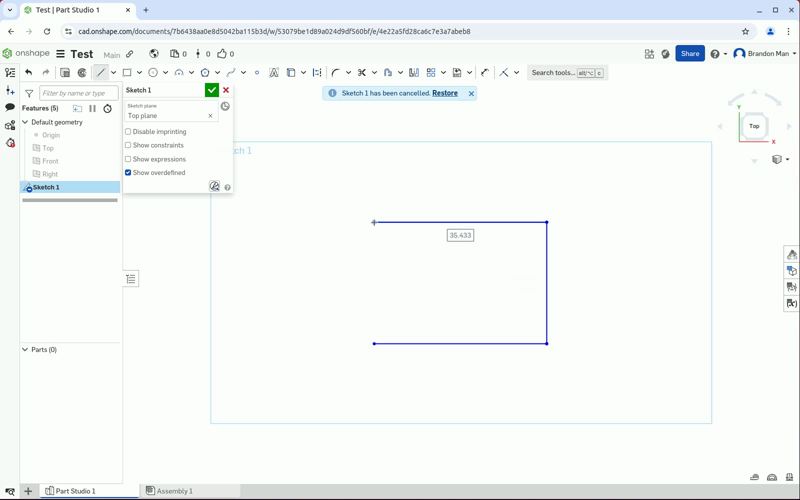
mouse_move(374, 343)
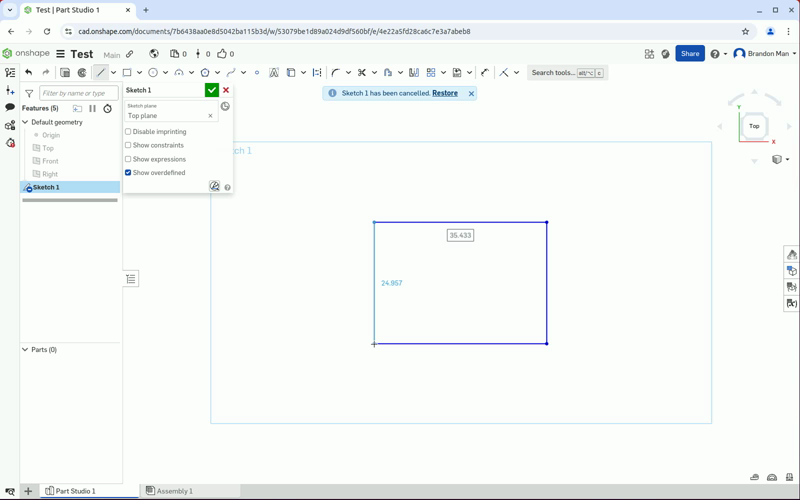
key_up(shift)
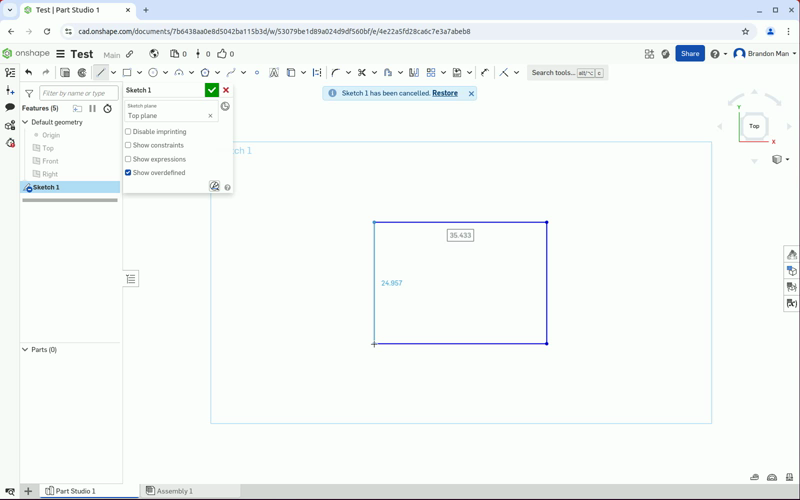
click(374, 343)
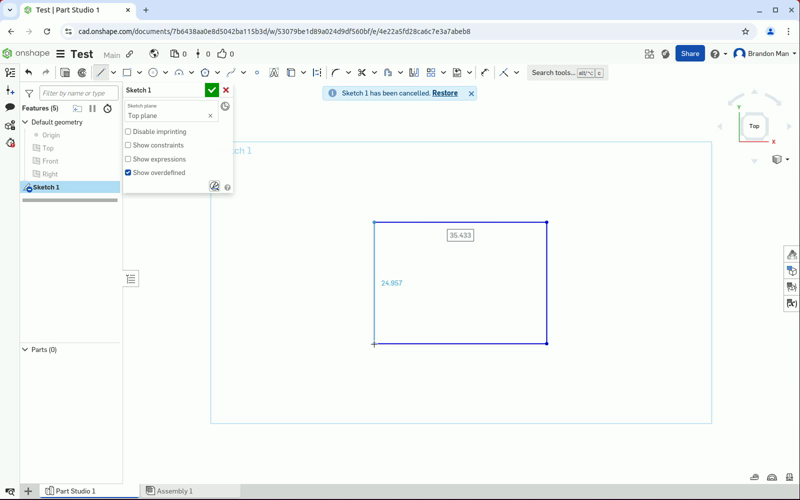
key(esc)
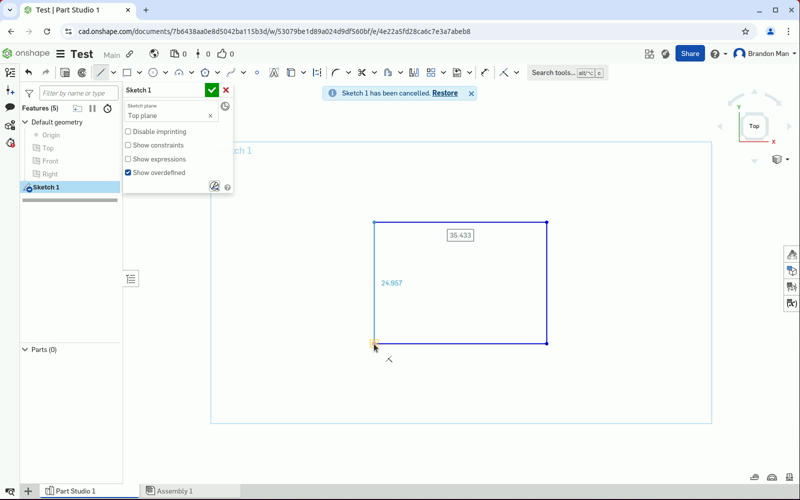
mouse_move(480, 256)
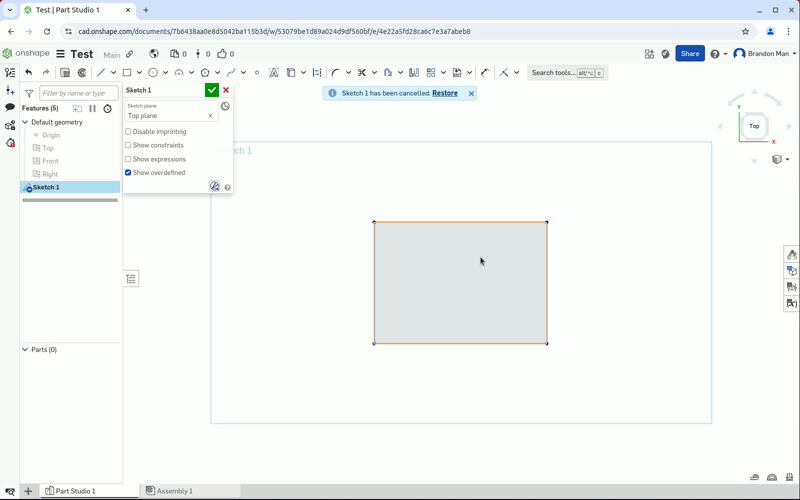
click(480, 256)
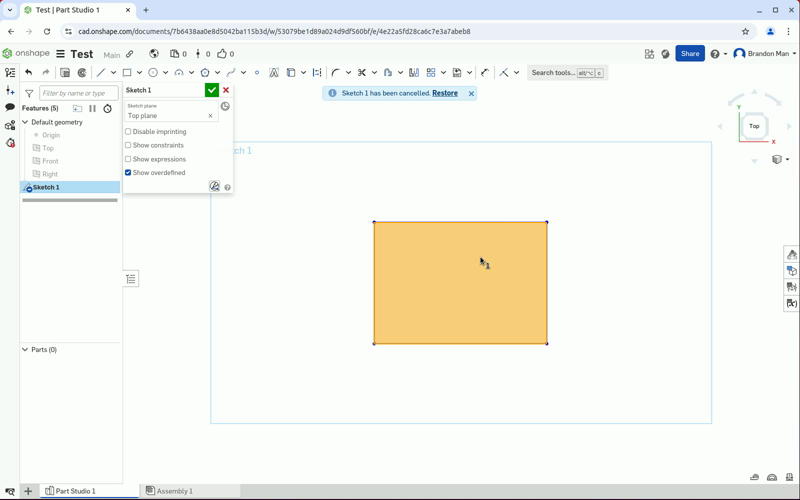
mouse_move(73, 352)
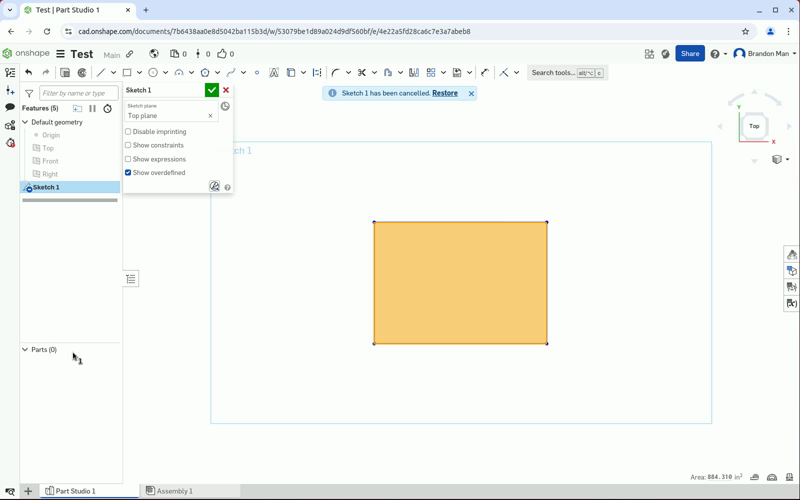
key(shift+y)
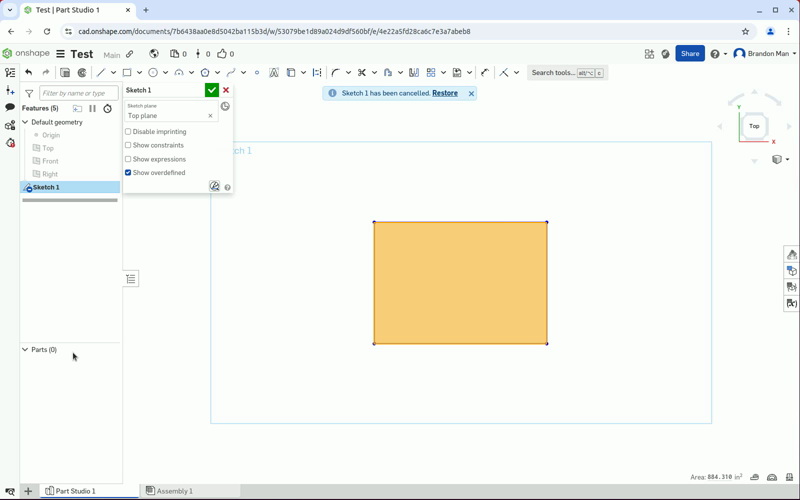
key(shift+e)
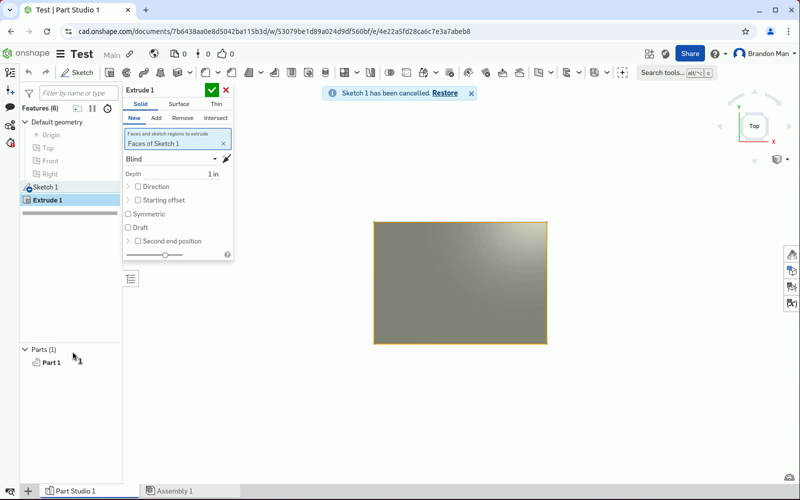
mouse_move(143, 106)
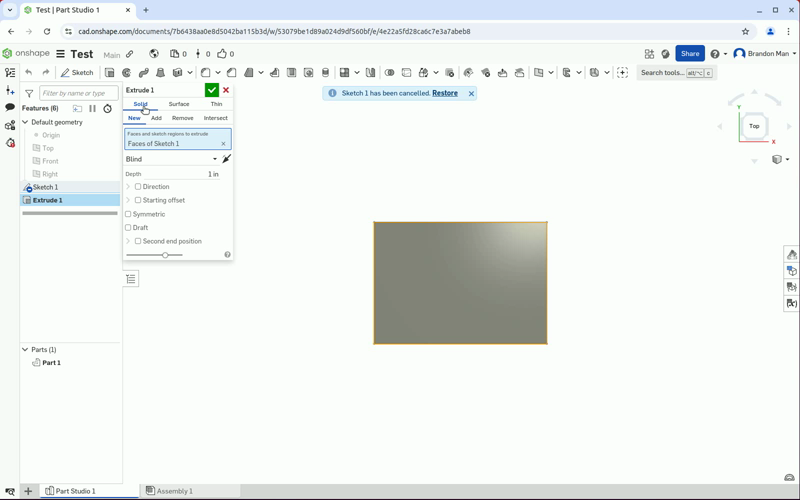
click(143, 106)
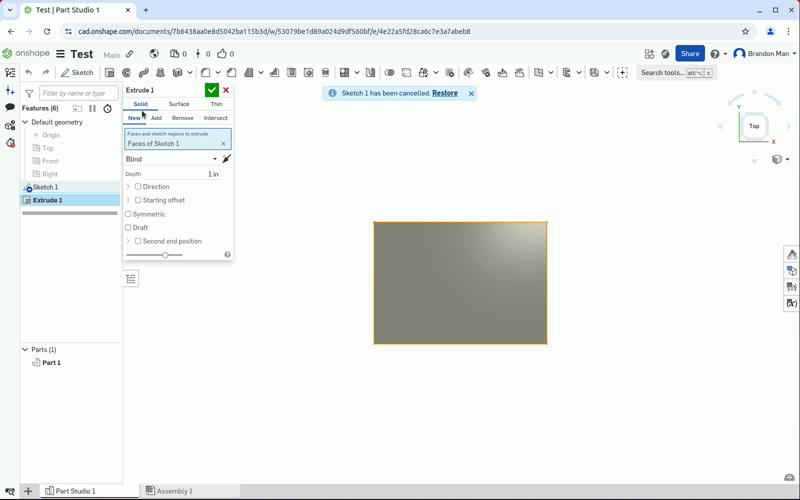
mouse_move(137, 120)
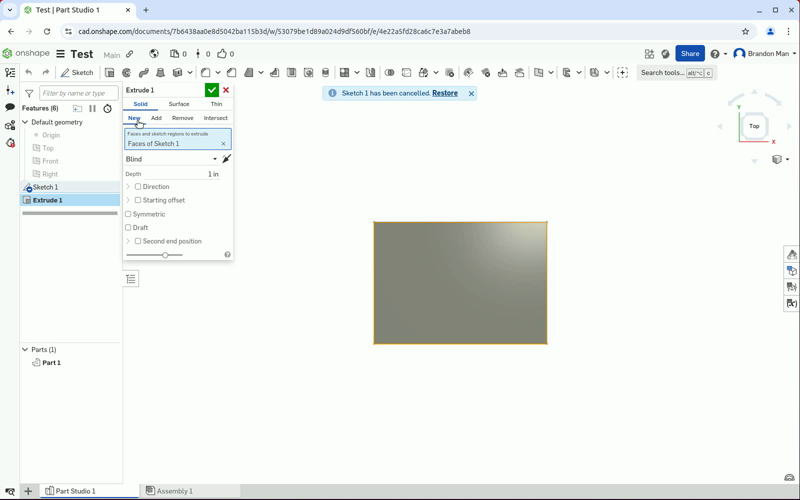
click(137, 120)
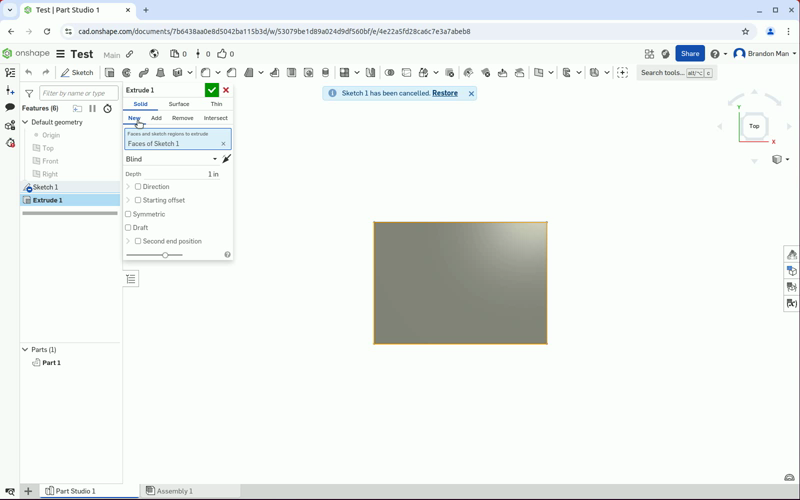
key(tab, 4)
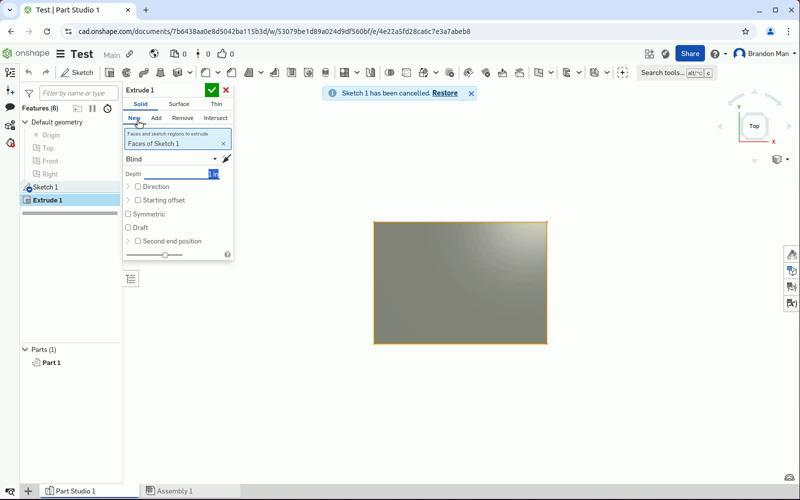
text(13.48)
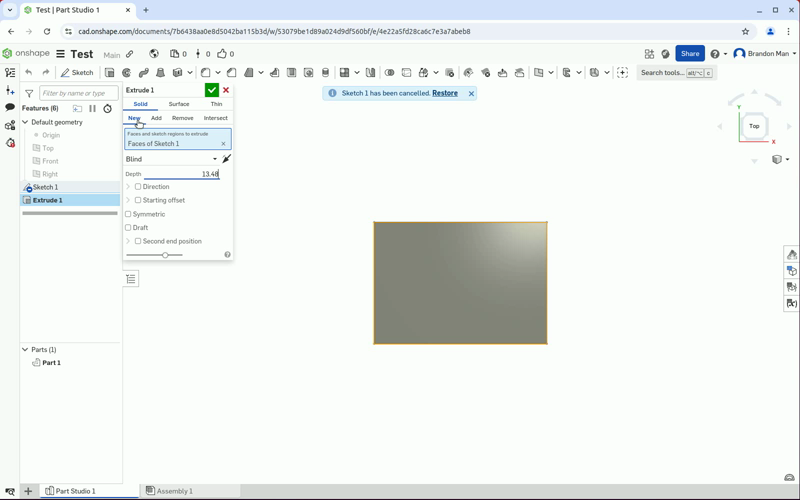
key(enter)
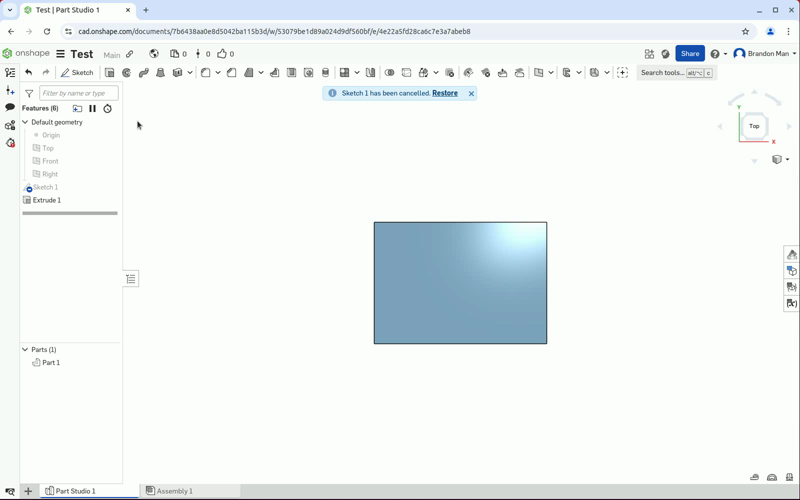
key(shift+h)
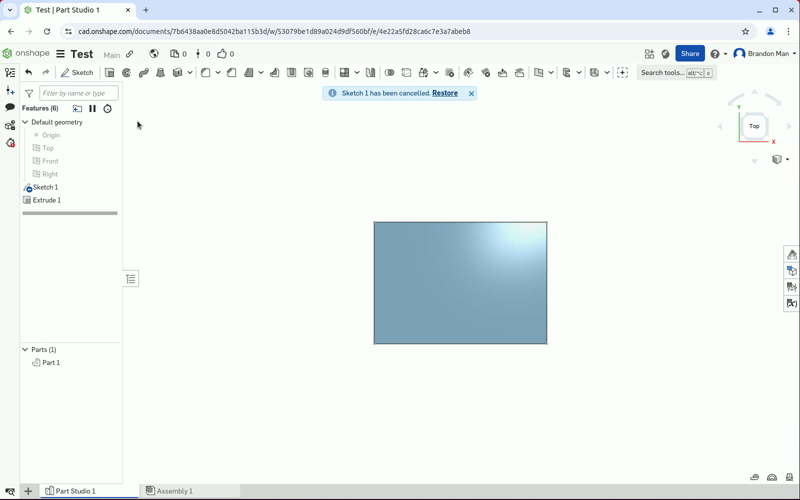
key(shift+h)
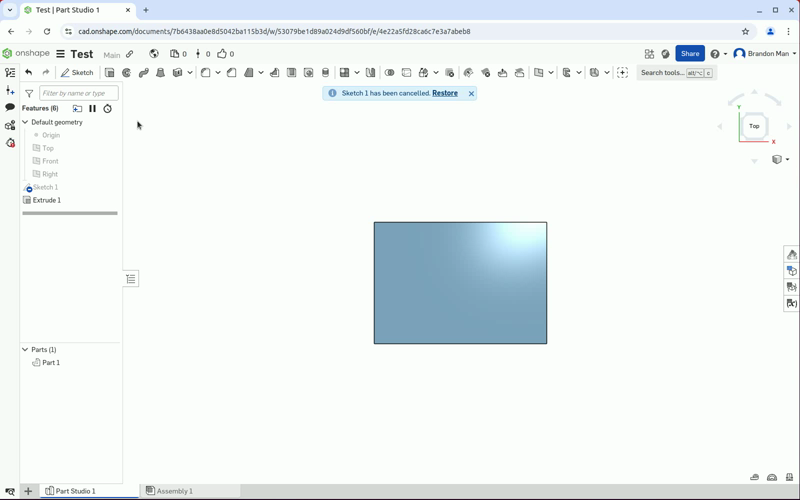
mouse_move(73, 189)
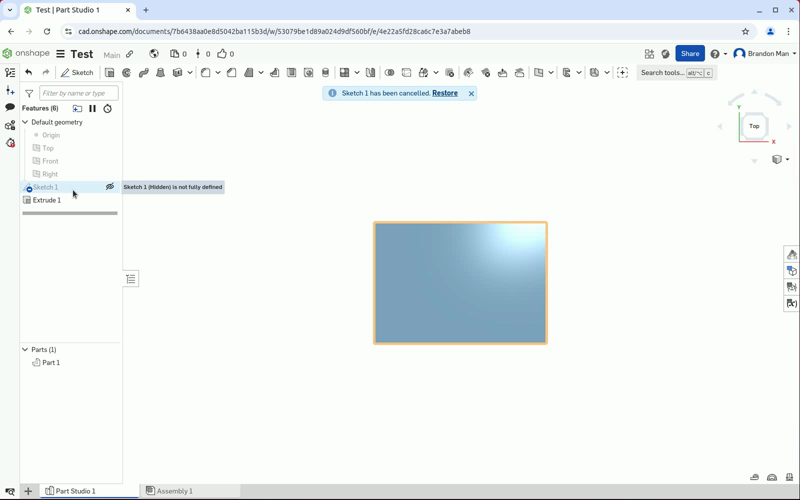
click(73, 189)
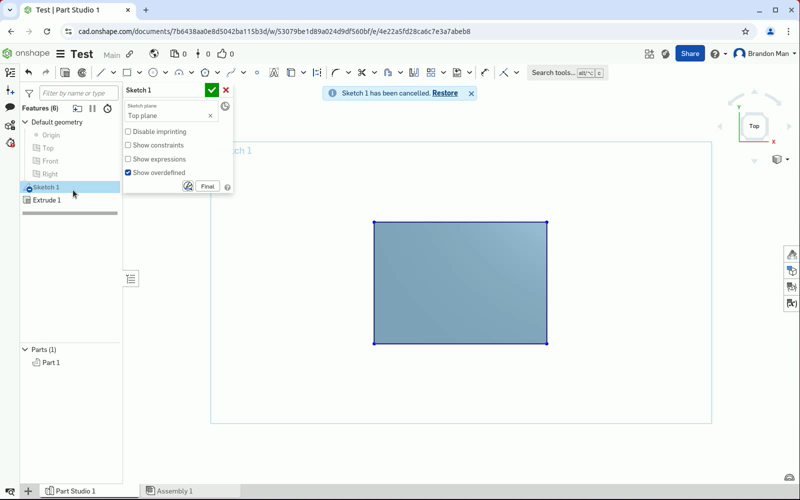
mouse_move(229, 92)
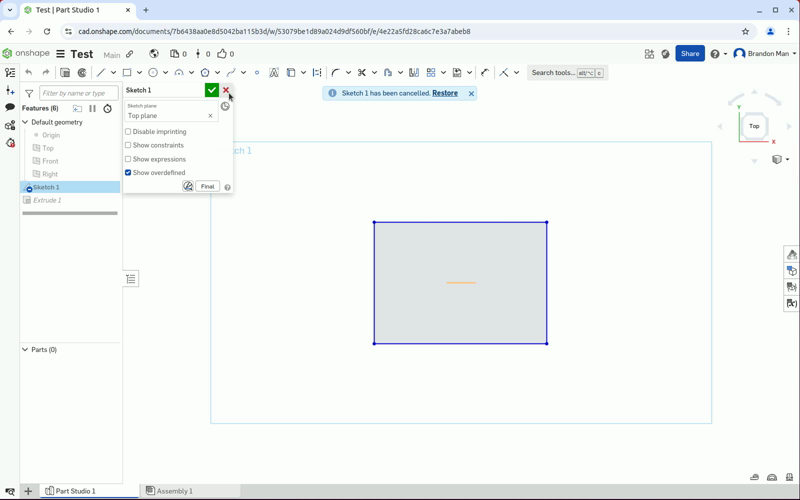
click(229, 92)
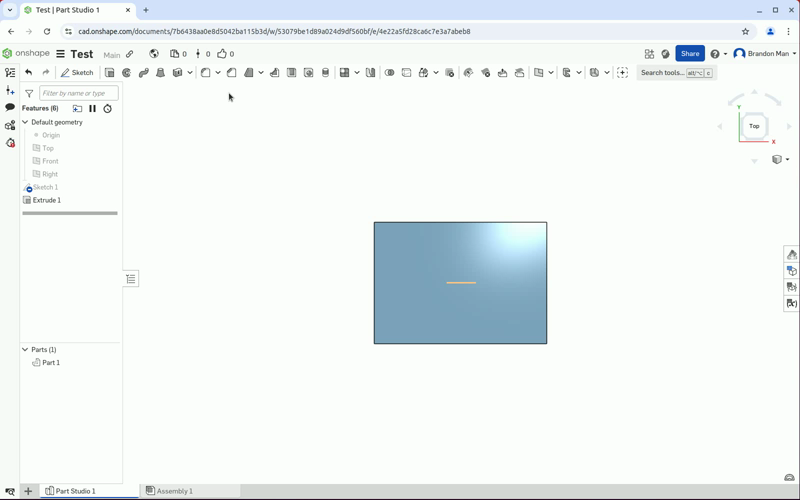
mouse_move(73, 352)
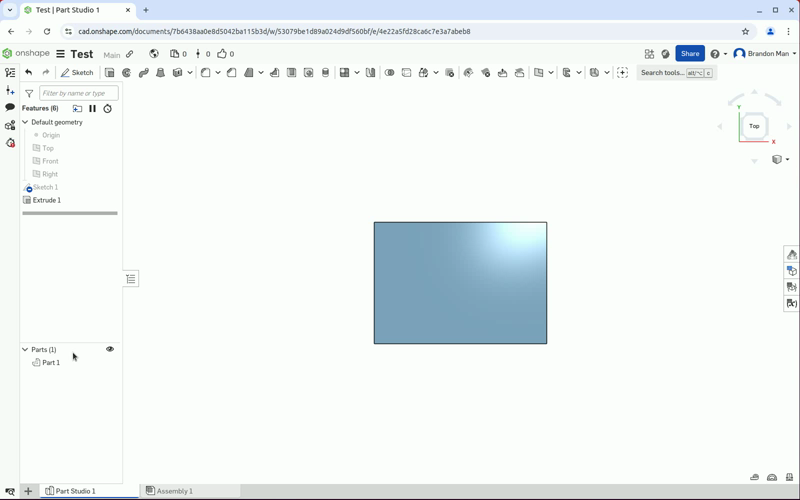
key(y)
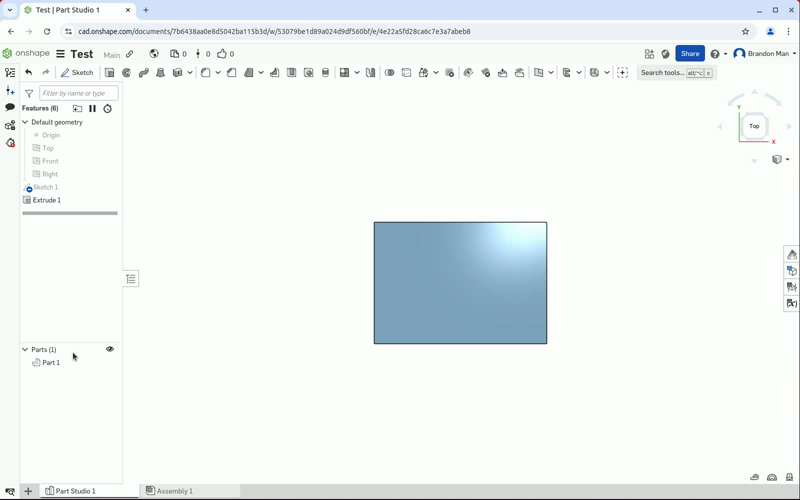
key(shift+p)
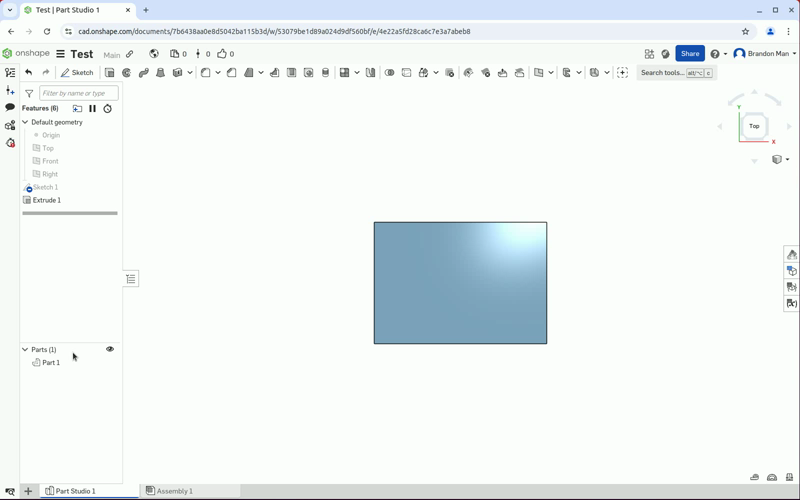
key(space)
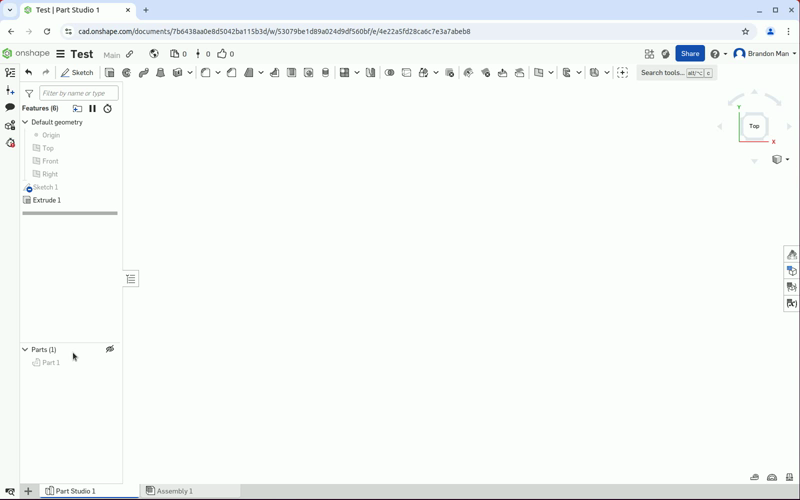
key_down(shift)
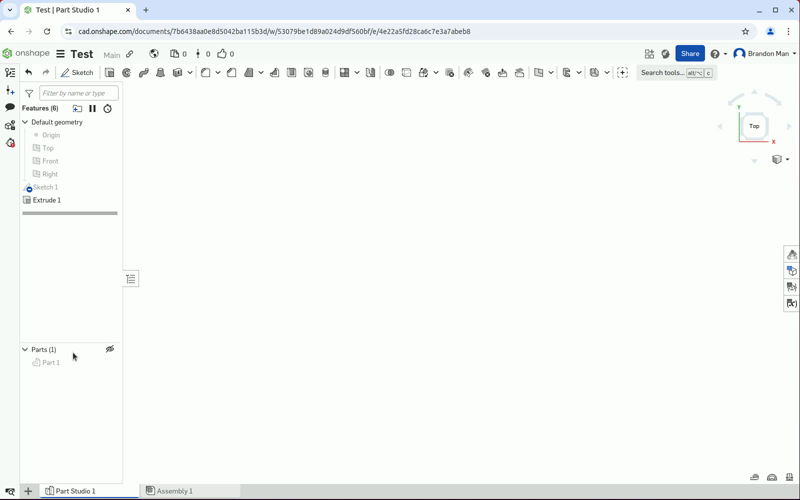
key(up)
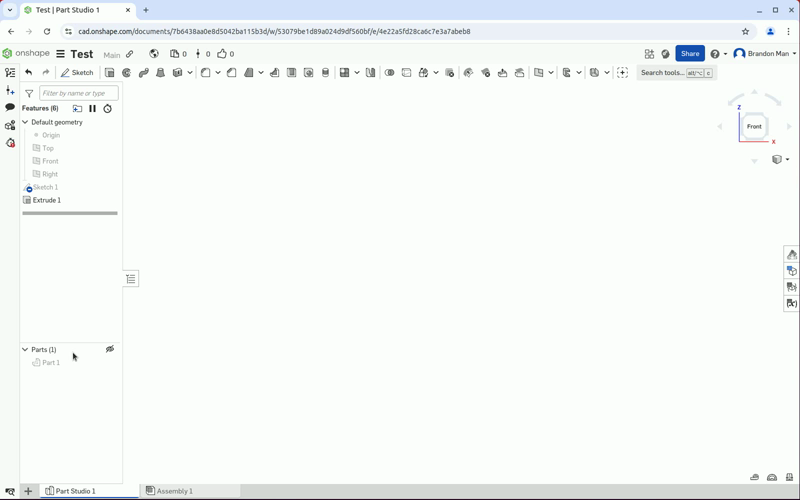
key_up(shift)
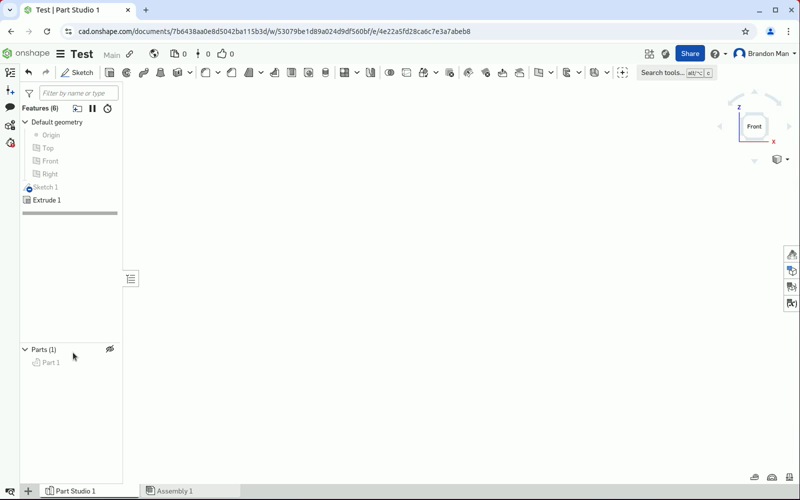
mouse_move(73, 352)
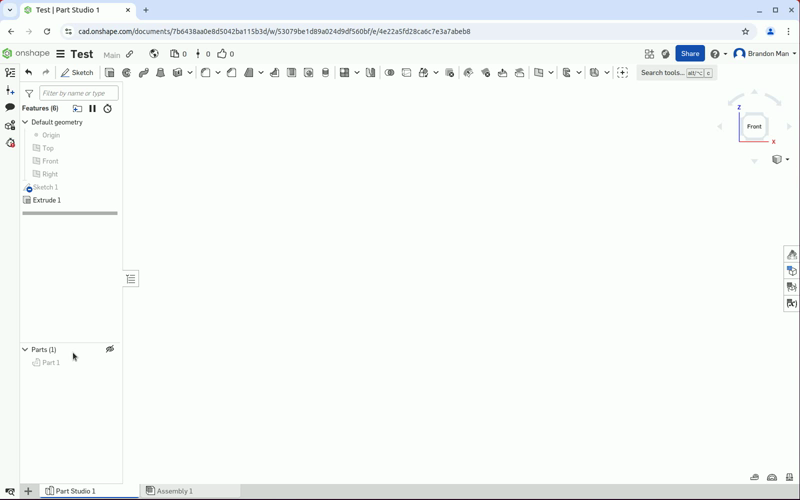
key(shift+y)
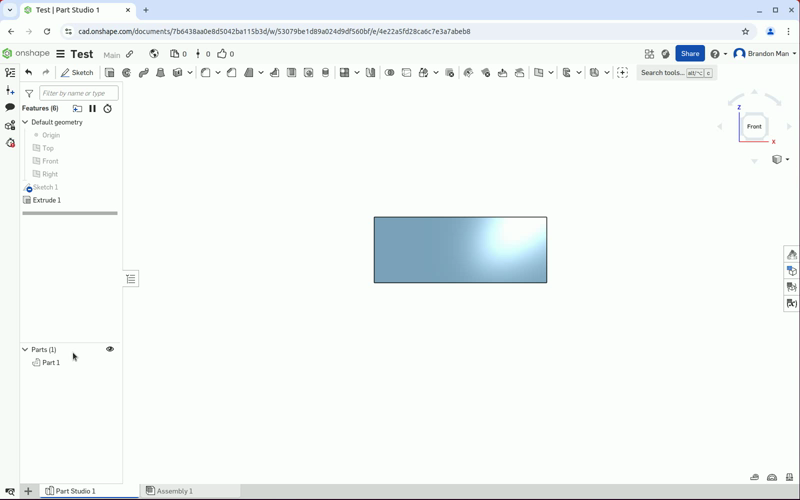
mouse_move(541, 75)
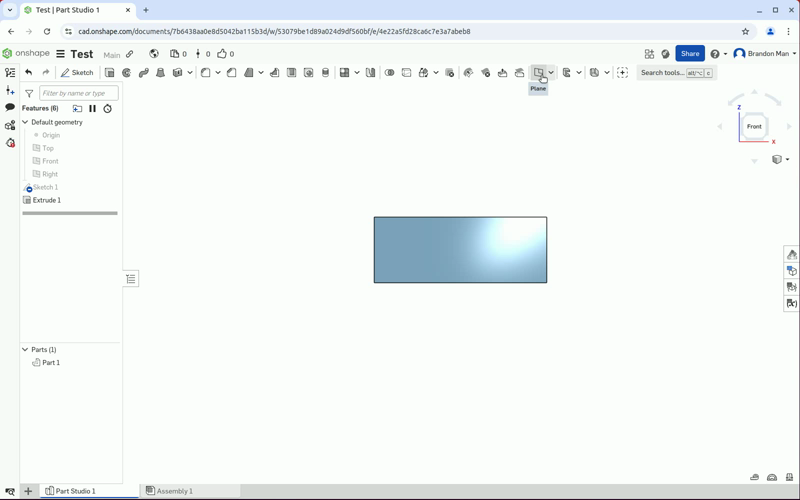
click(541, 75)
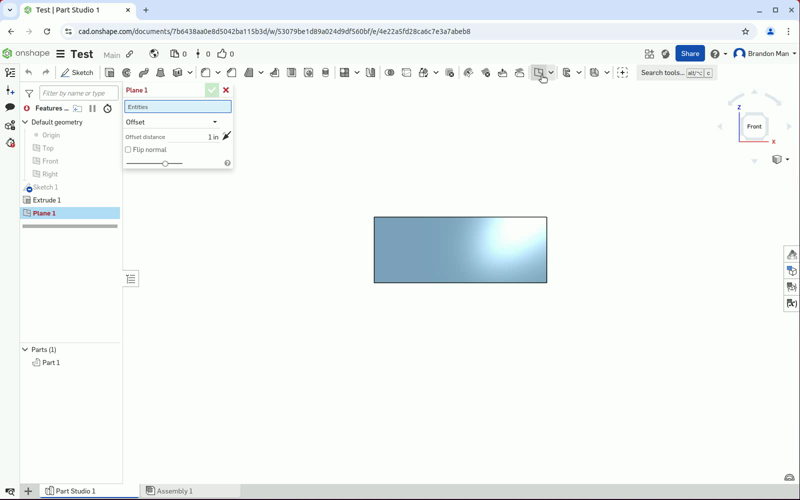
mouse_move(73, 163)
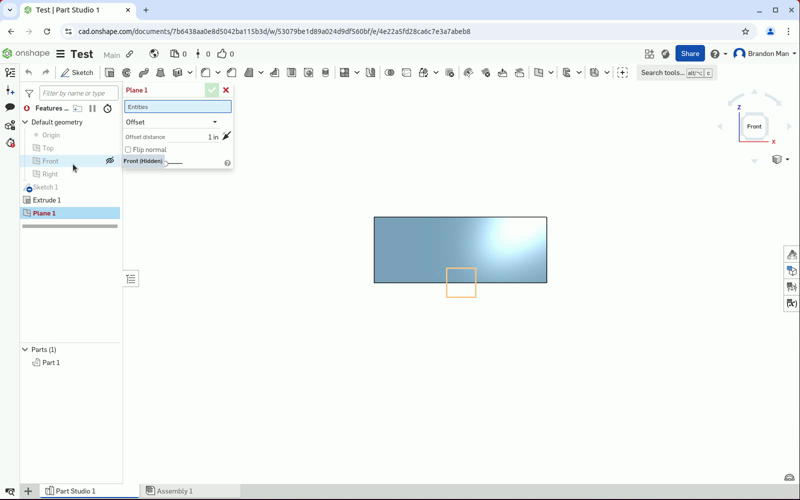
click(73, 163)
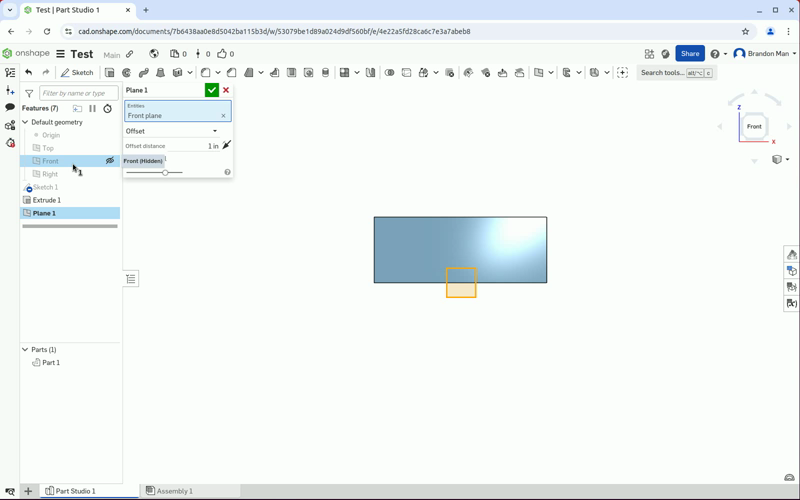
key(tab, 2)
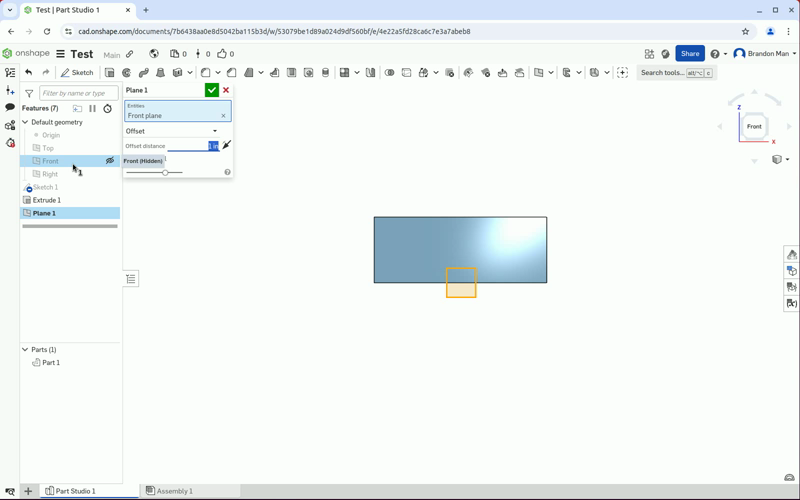
text(12.509)
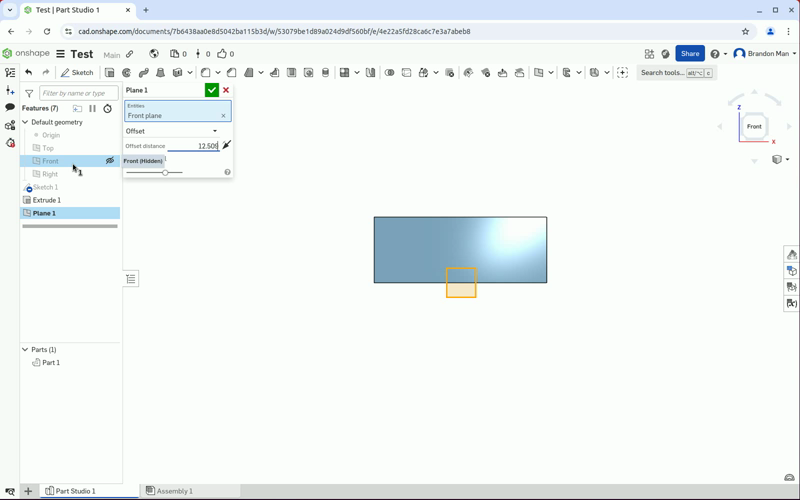
key(enter, 2)
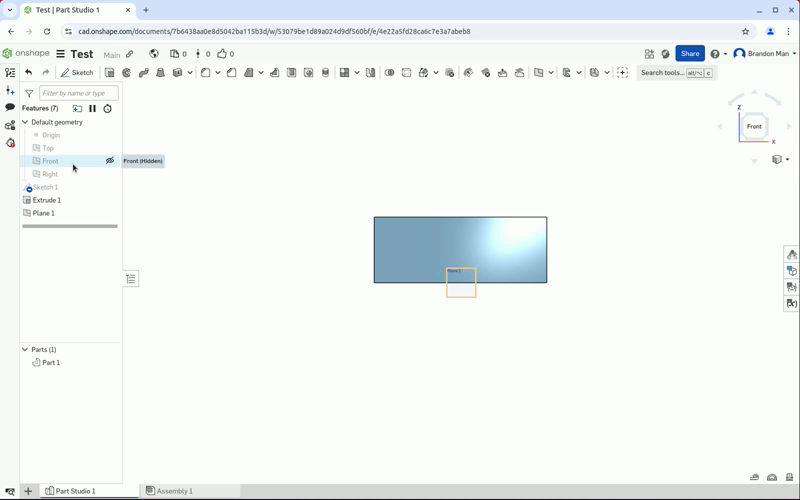
key(shift+s)
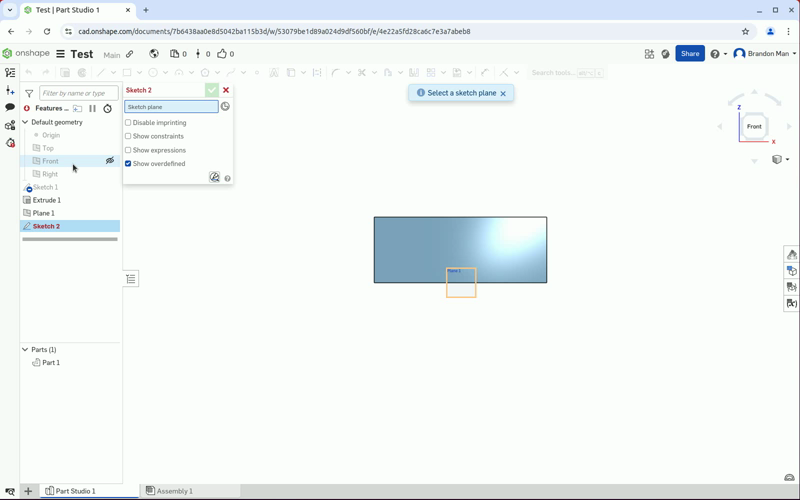
mouse_move(73, 215)
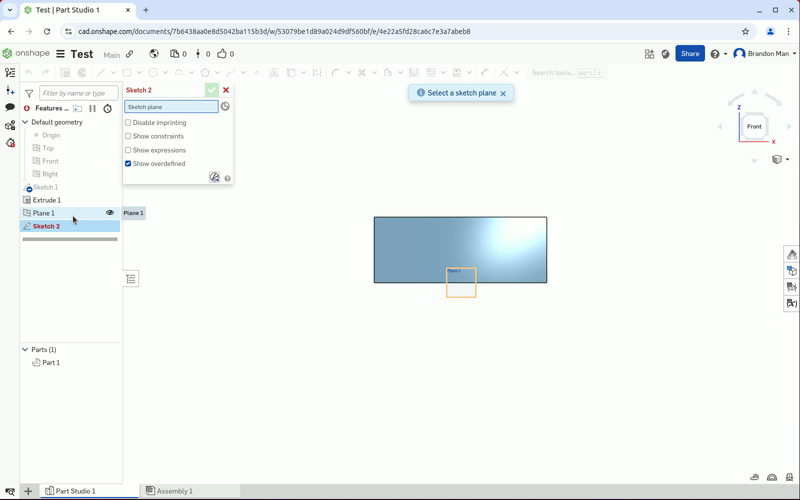
click(73, 215)
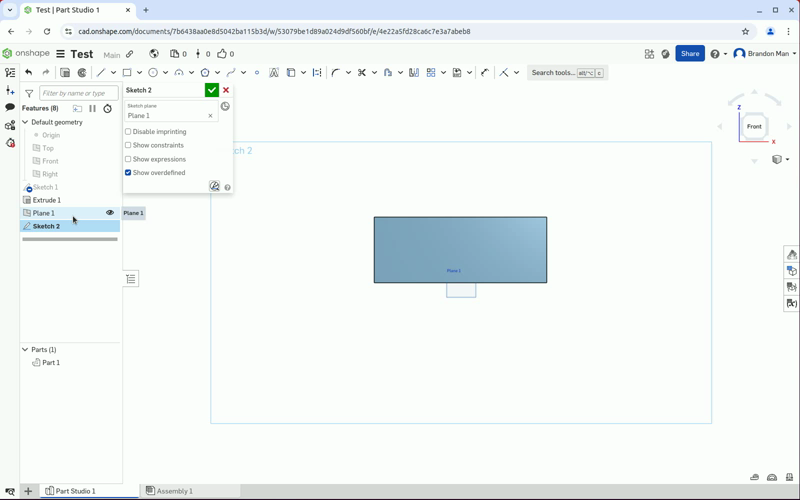
mouse_move(73, 352)
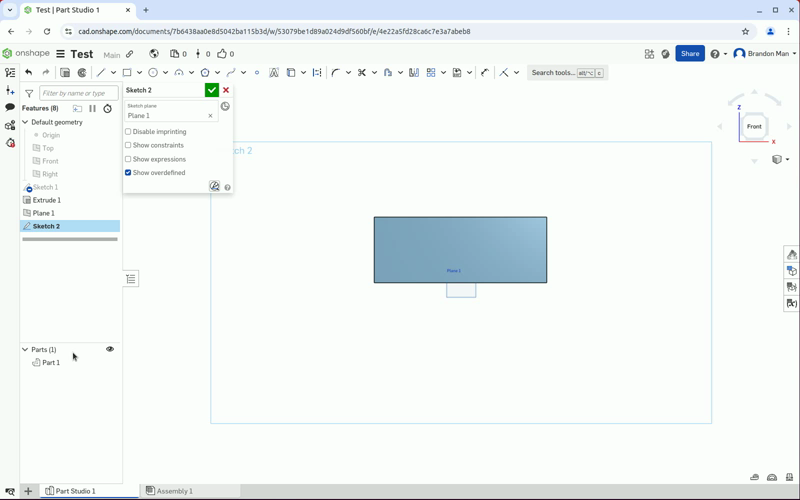
key(y)
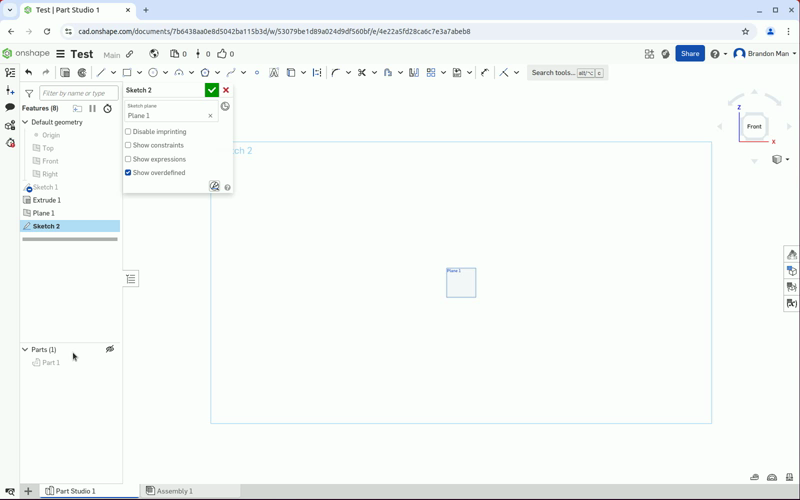
key(l)
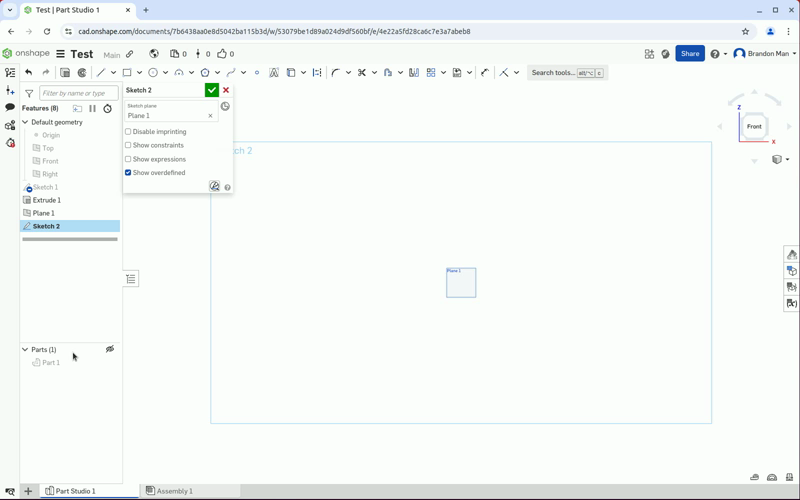
key_down(shift)
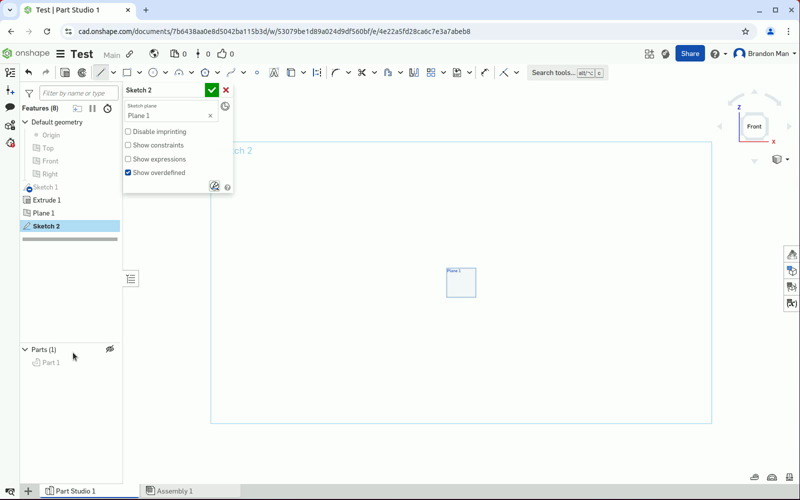
mouse_move(374, 282)
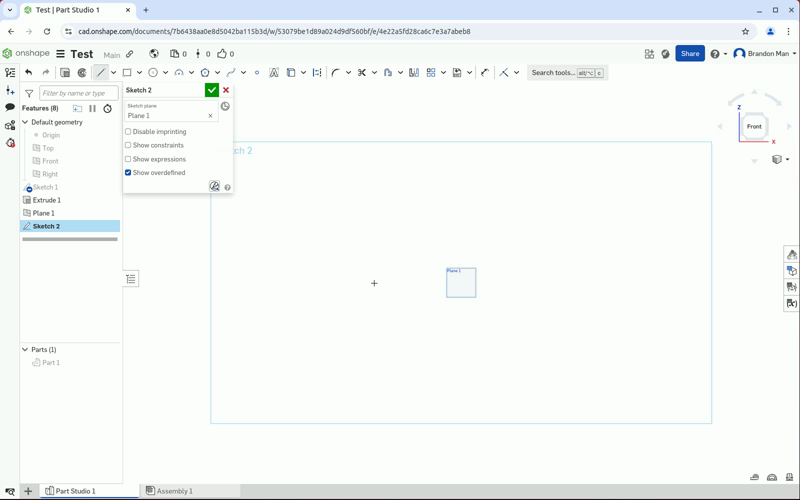
click(374, 282)
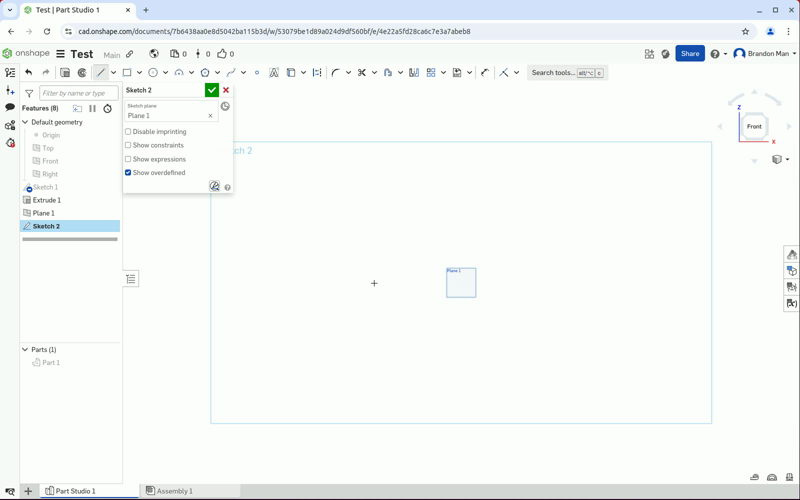
key_up(shift)
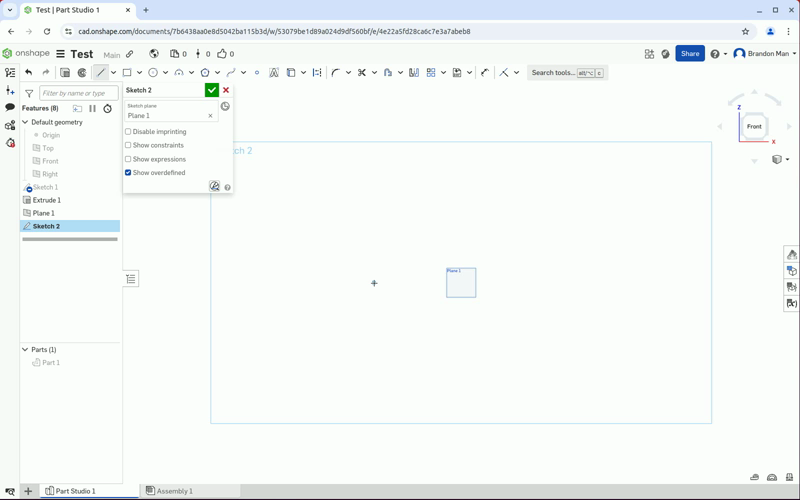
key_down(shift)
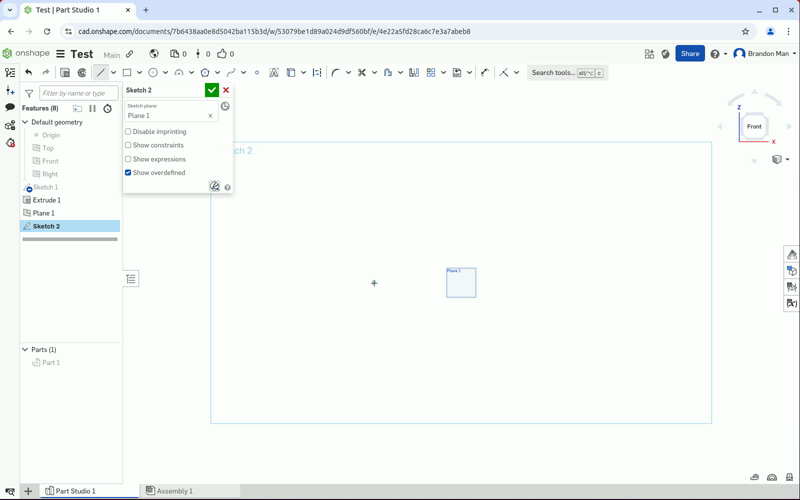
mouse_move(546, 282)
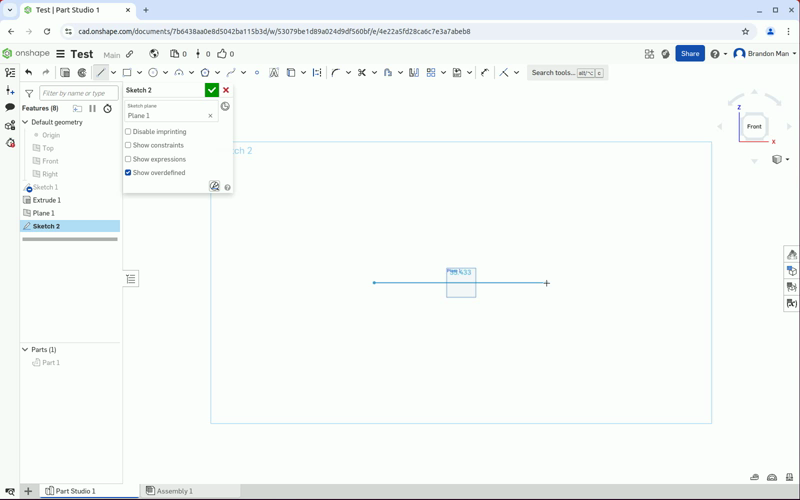
click(546, 282)
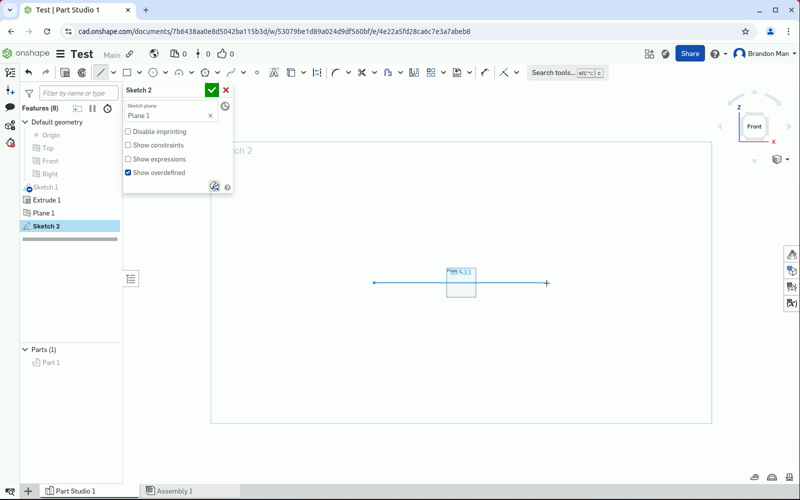
key_up(shift)
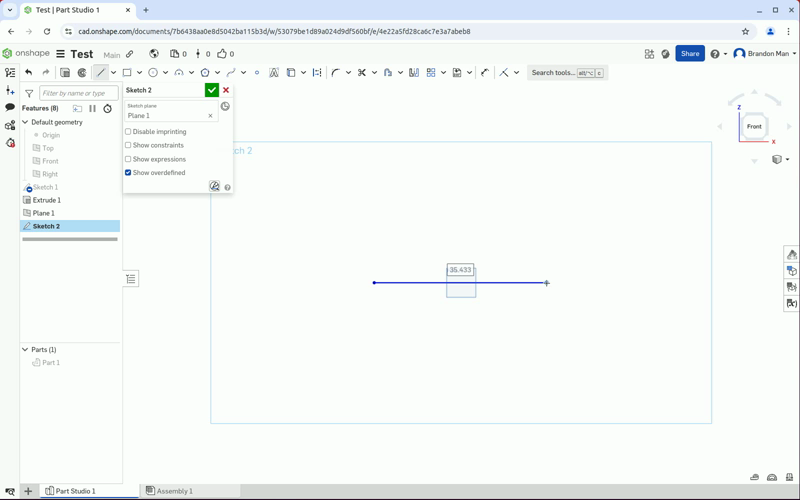
key_down(shift)
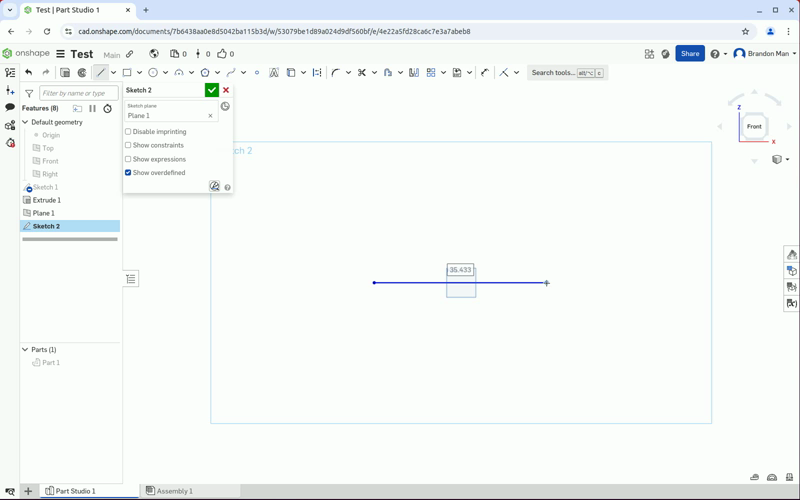
mouse_move(546, 217)
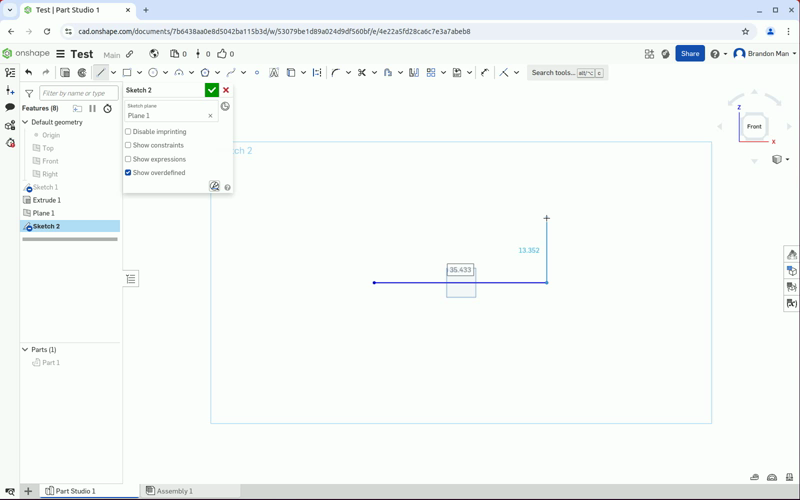
click(546, 217)
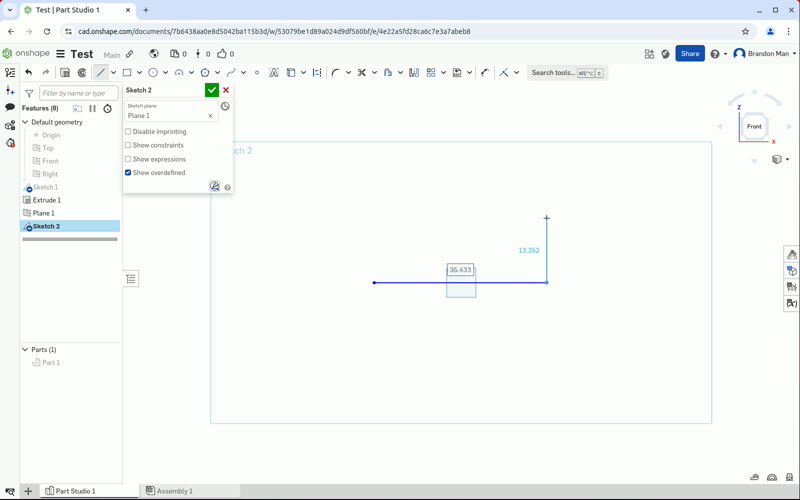
key_up(shift)
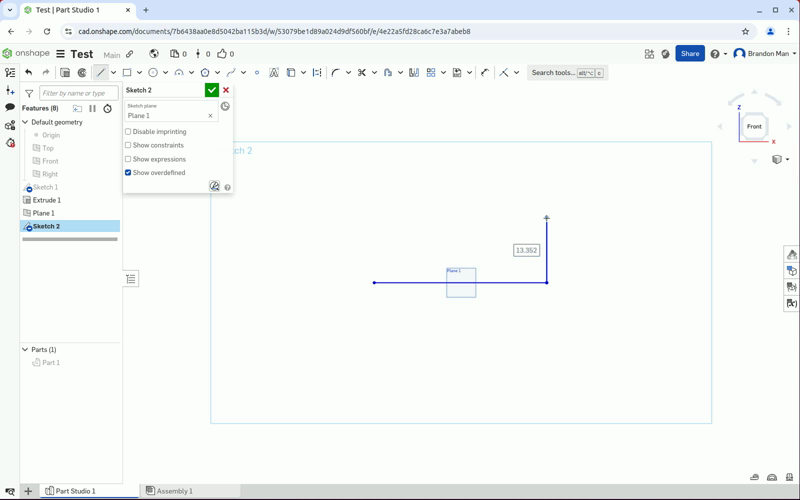
key_down(shift)
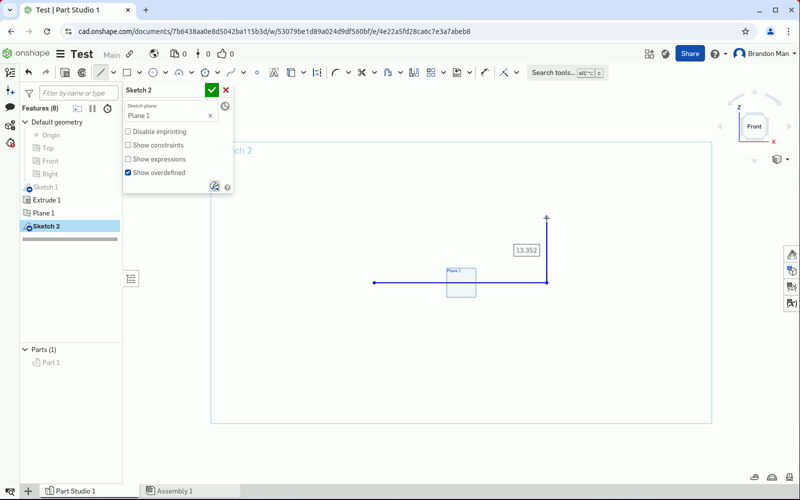
mouse_move(374, 217)
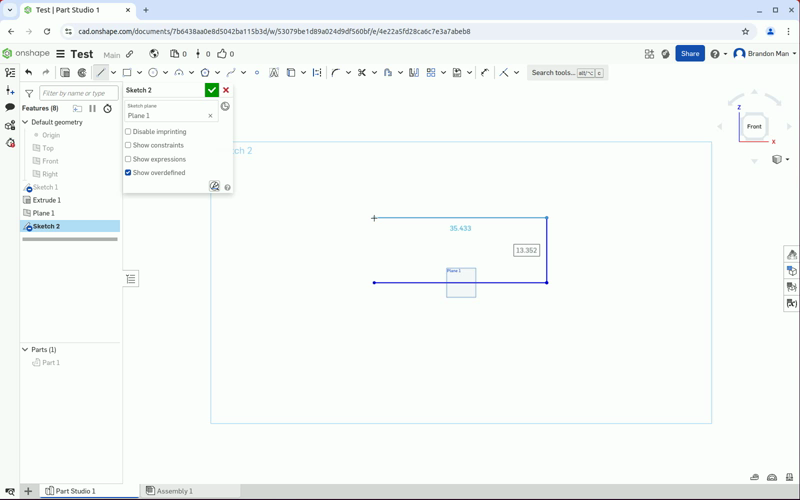
click(374, 217)
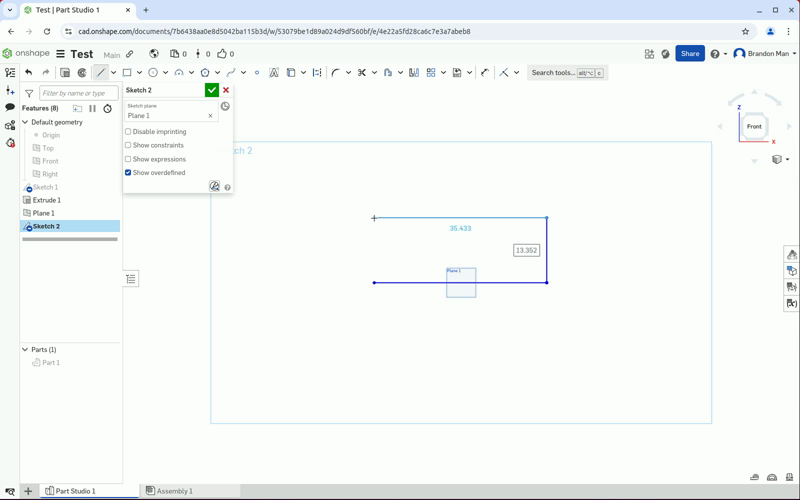
key_up(shift)
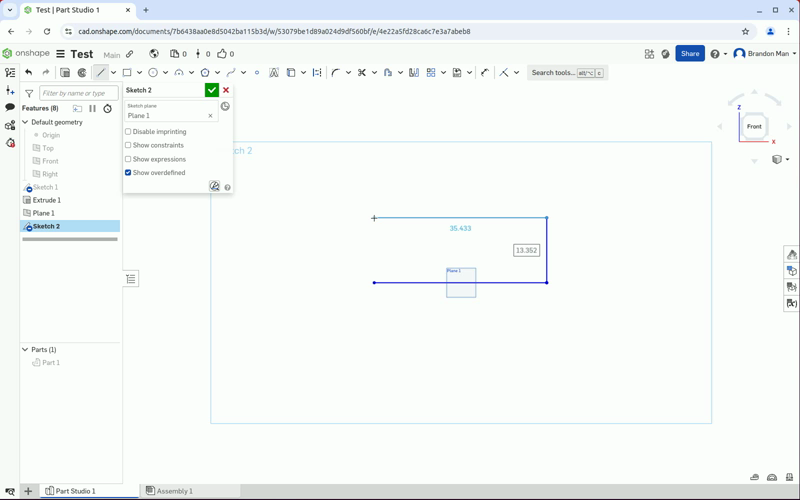
key_down(shift)
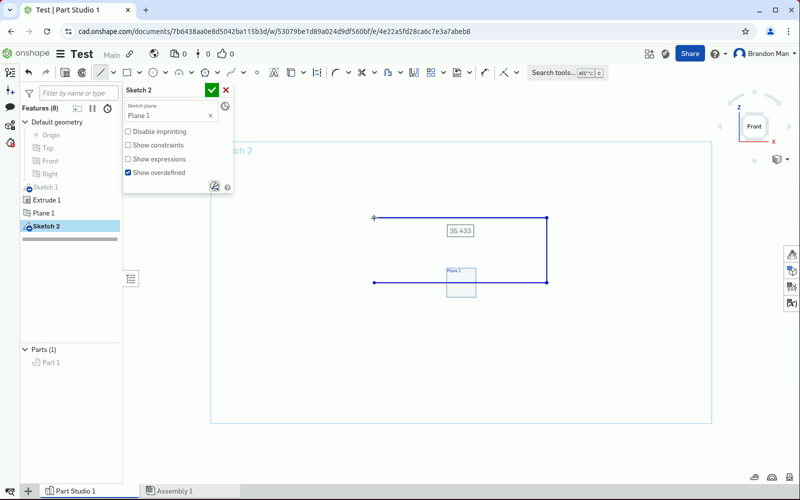
mouse_move(374, 282)
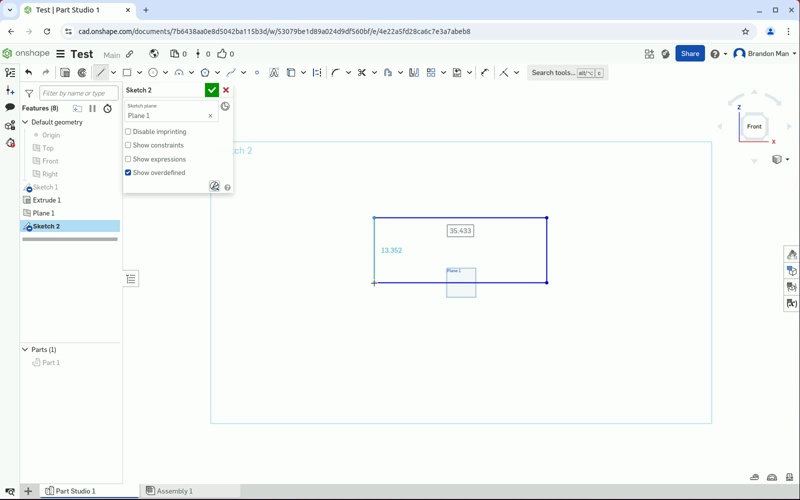
key_up(shift)
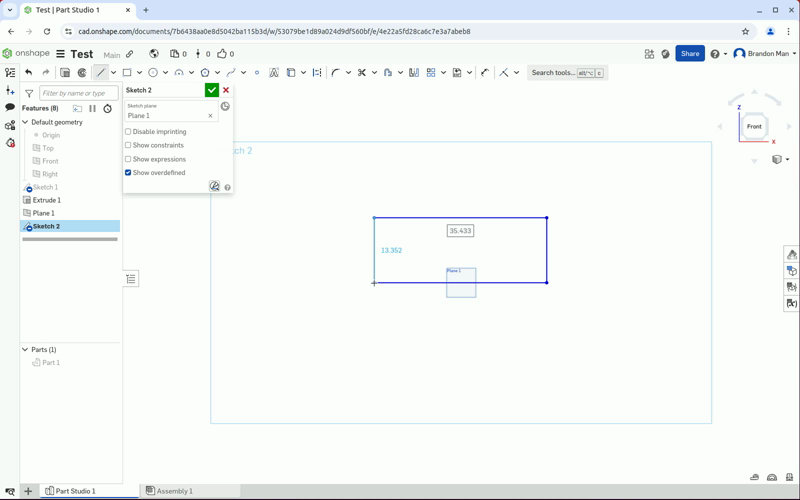
click(374, 282)
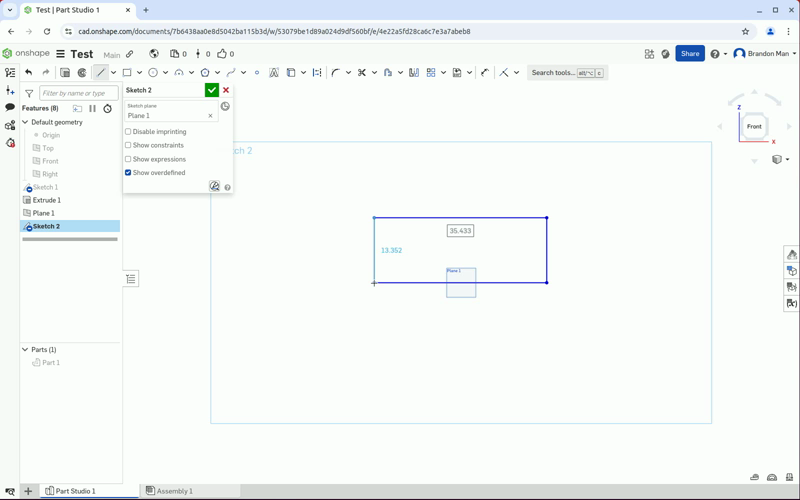
key(esc)
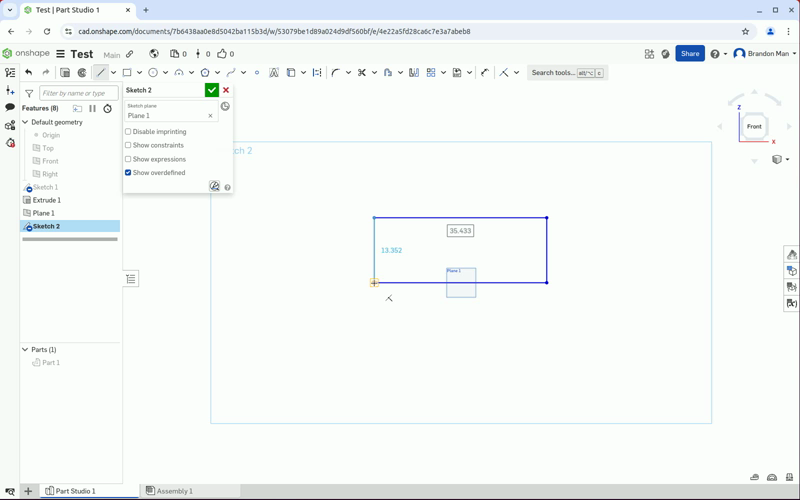
mouse_move(384, 258)
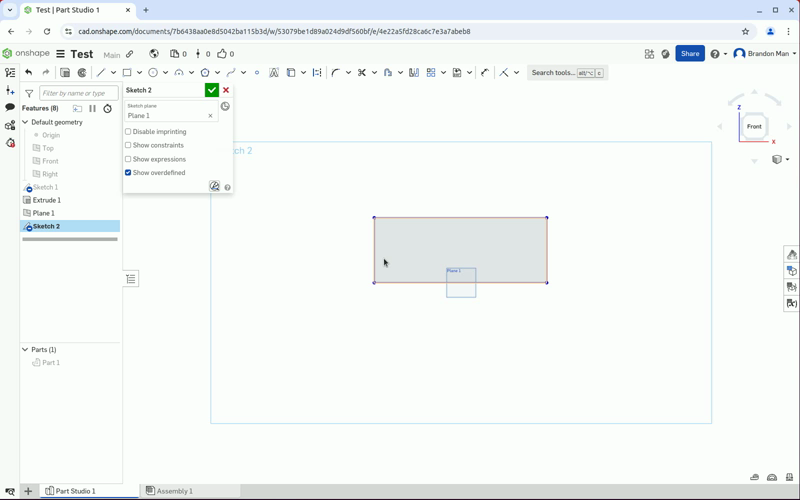
click(384, 258)
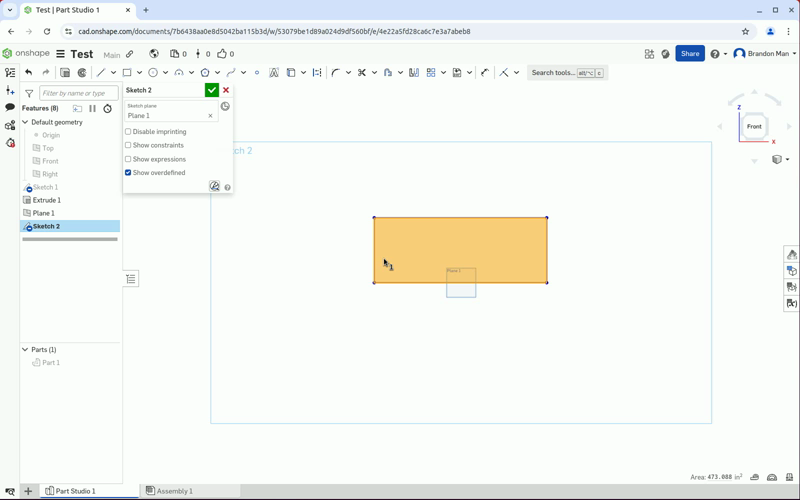
mouse_move(73, 352)
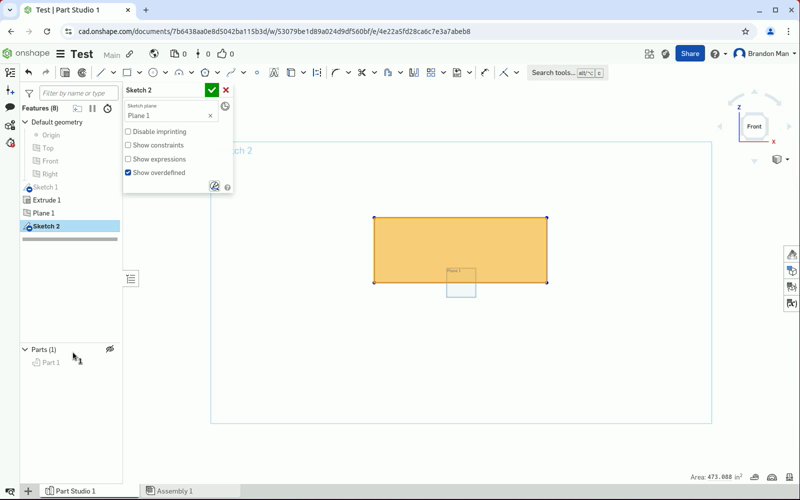
key(shift+y)
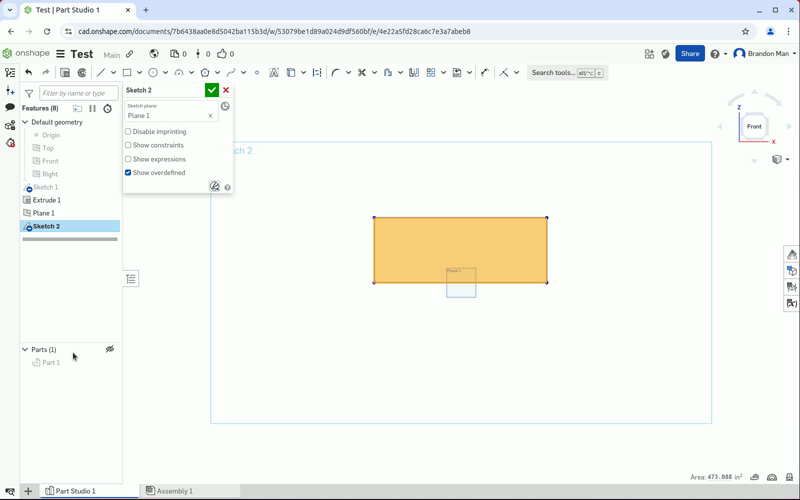
key(shift+e)
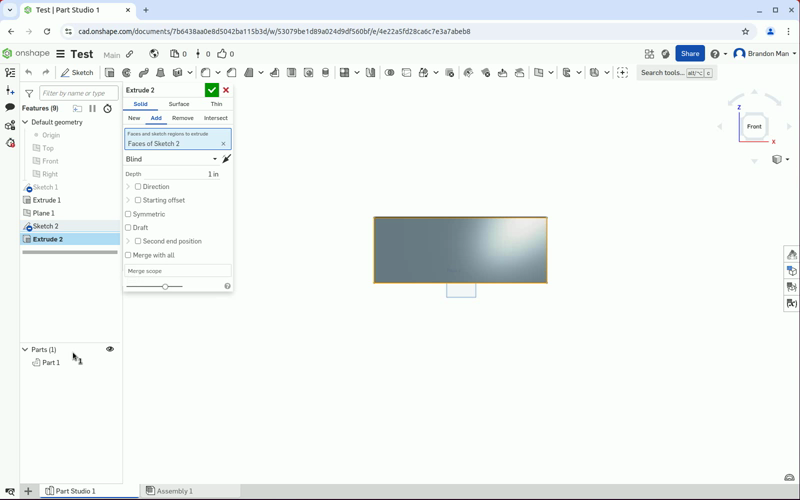
mouse_move(143, 106)
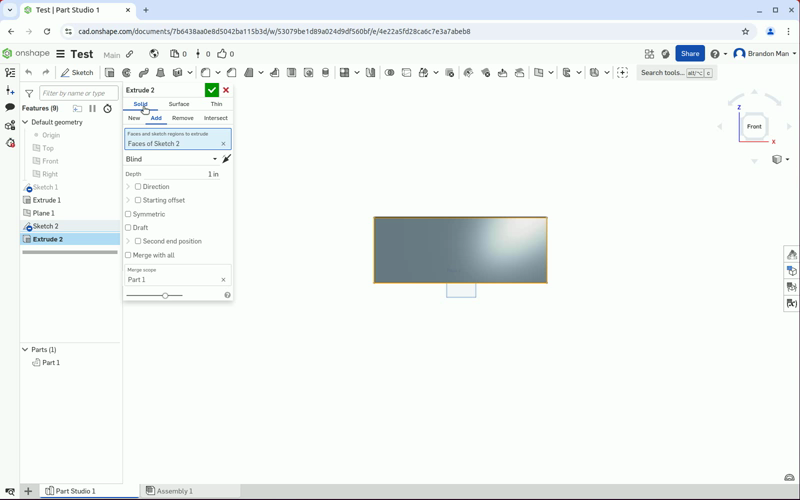
click(143, 106)
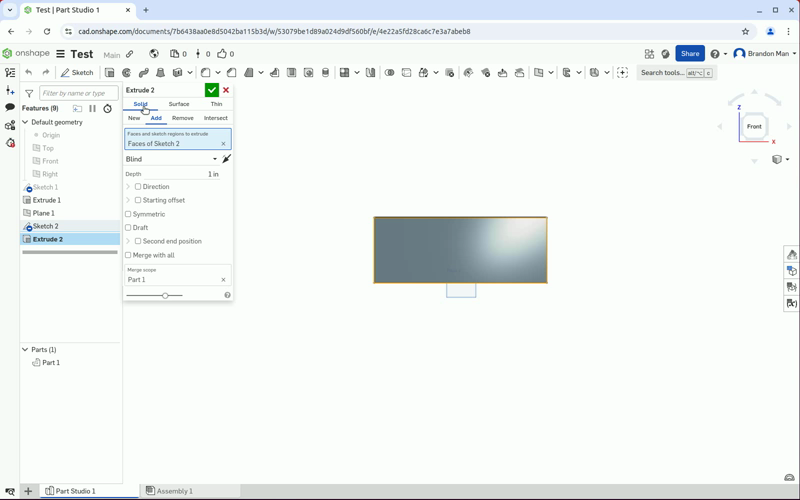
mouse_move(137, 120)
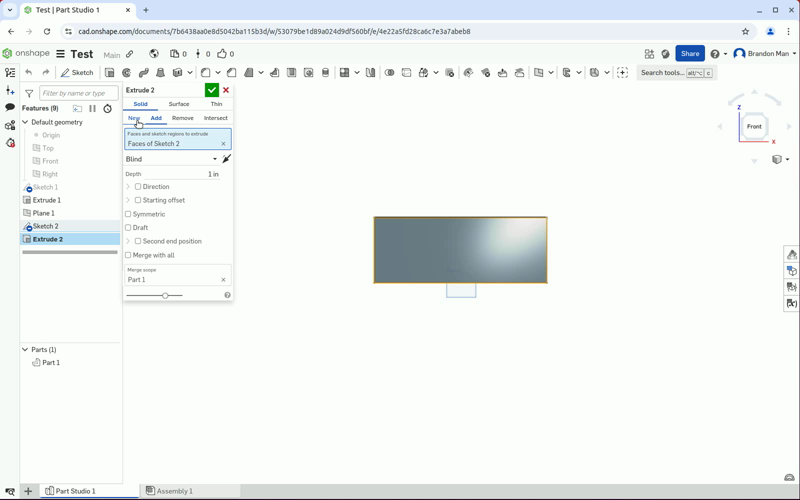
click(137, 120)
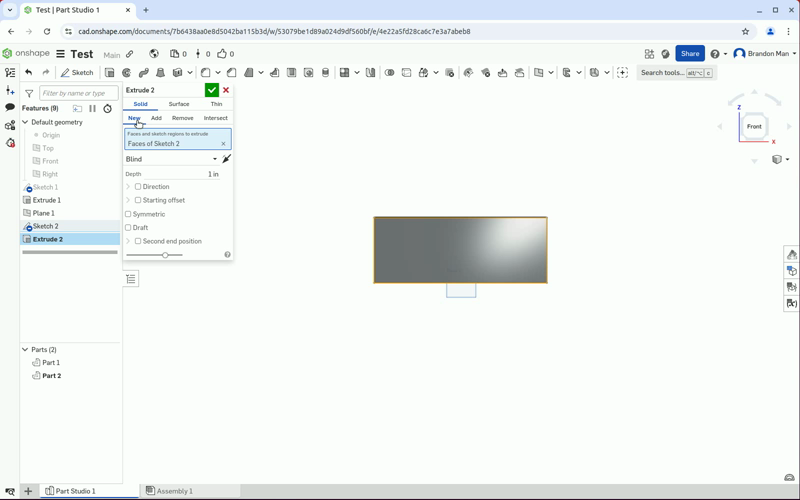
key(tab, 4)
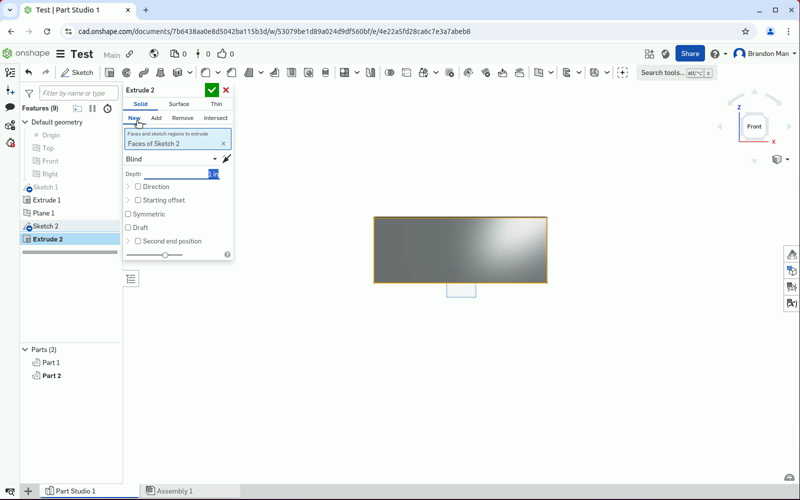
text(-9.388)
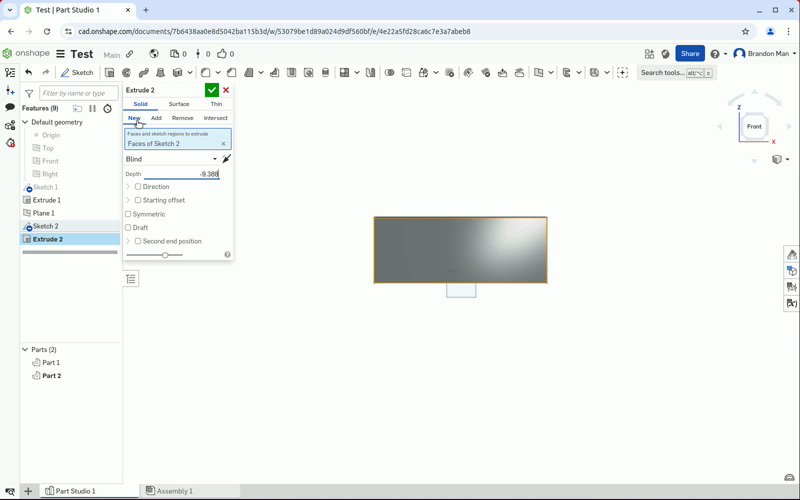
key(tab, 3)
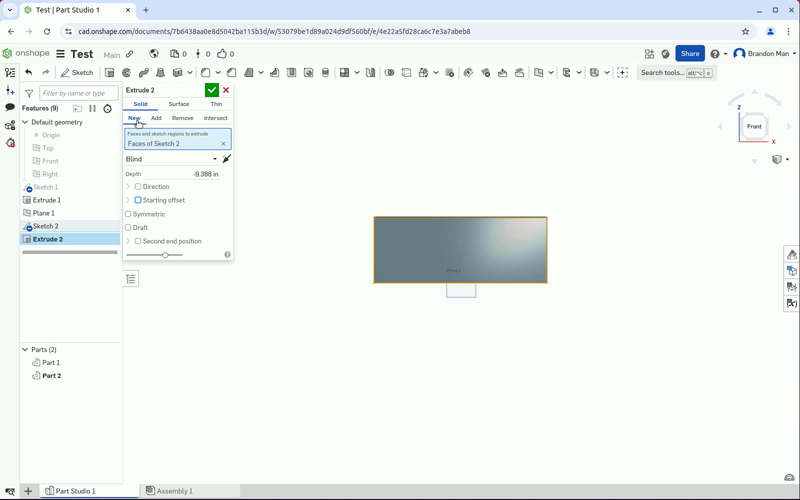
key(tab, 2)
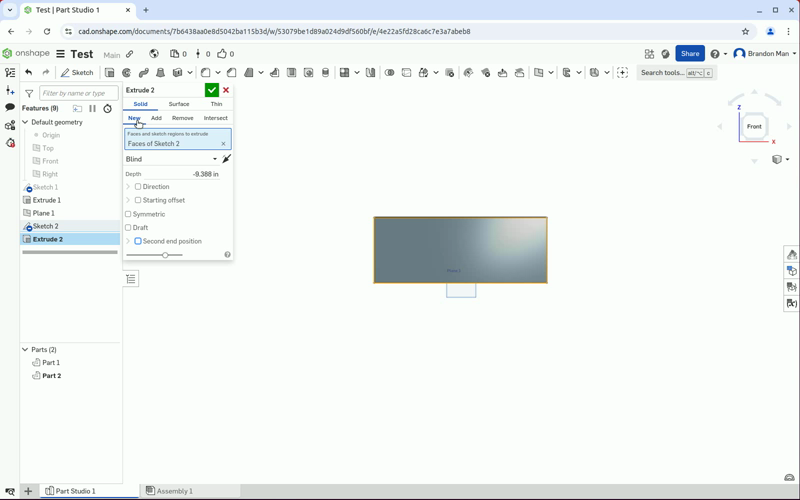
key(space)
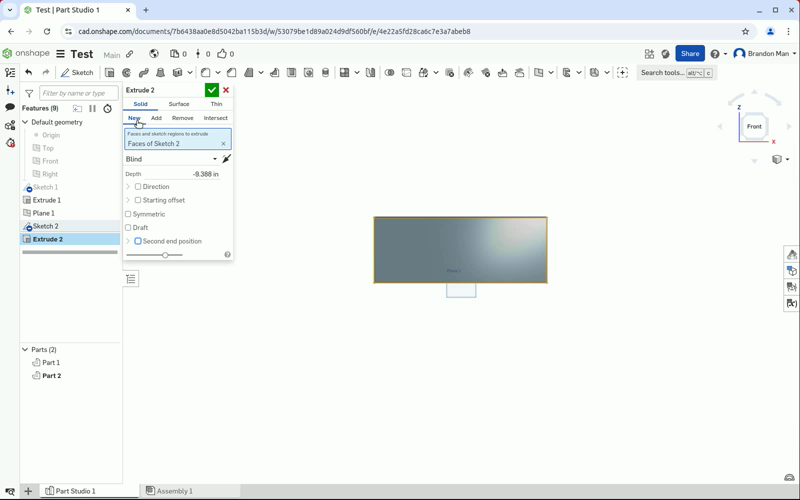
key(tab, 3)
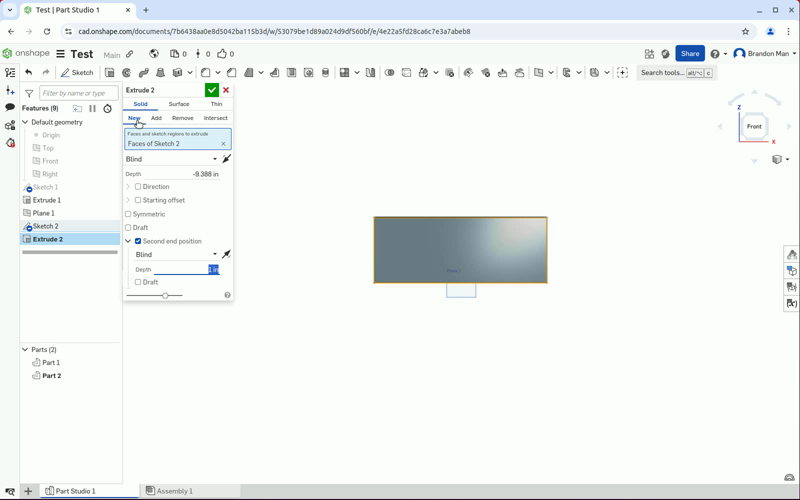
text(4.574)
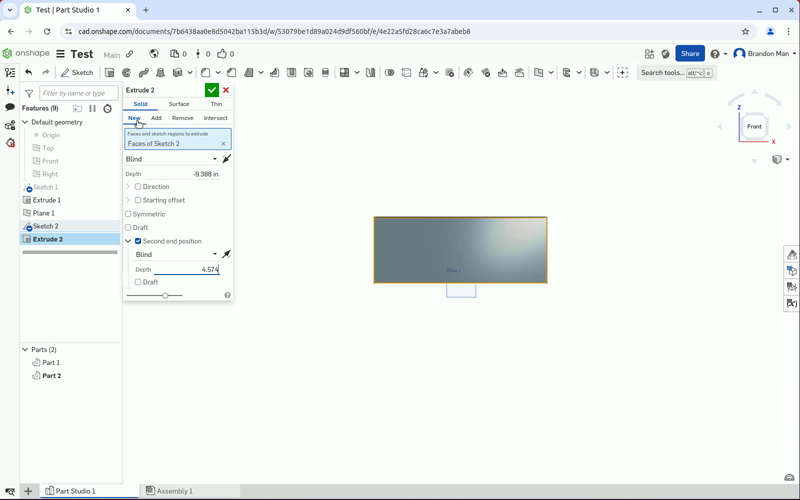
key(enter)
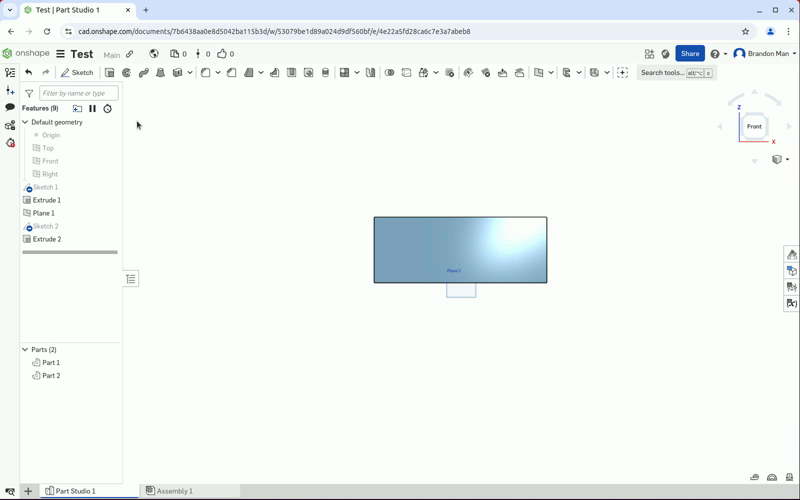
key(shift+h)
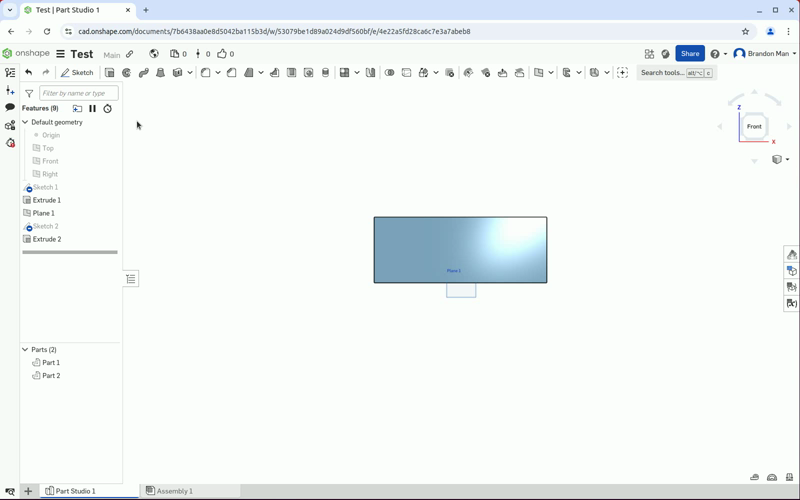
key(shift+h)
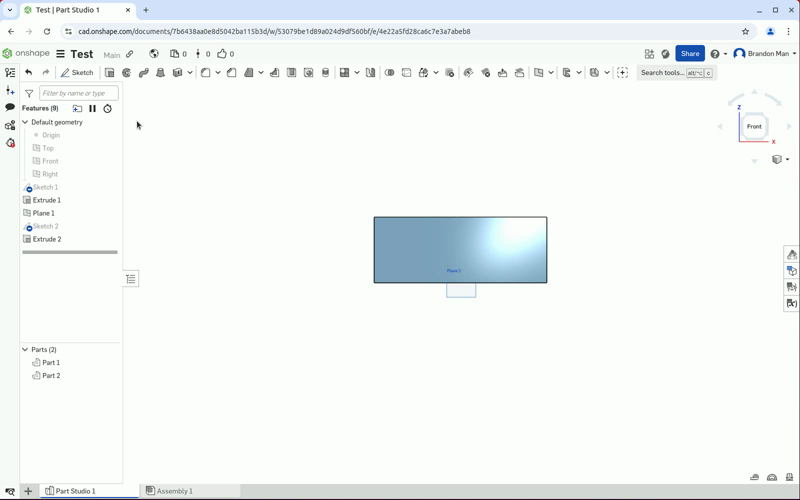
mouse_move(73, 189)
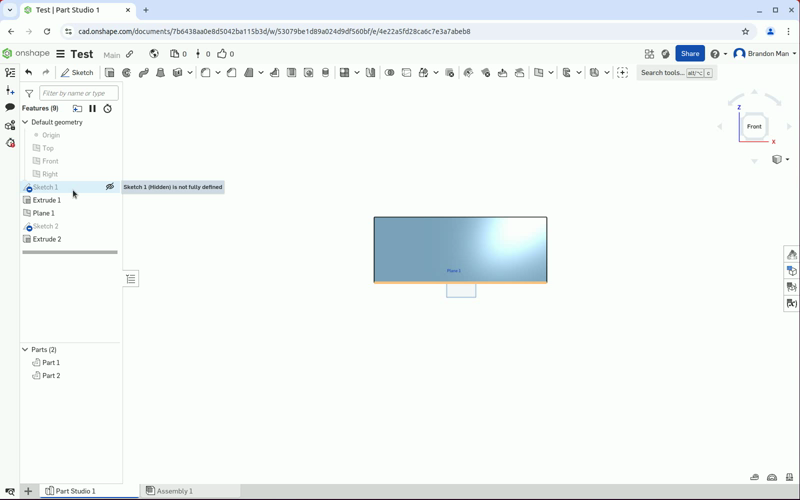
click(73, 189)
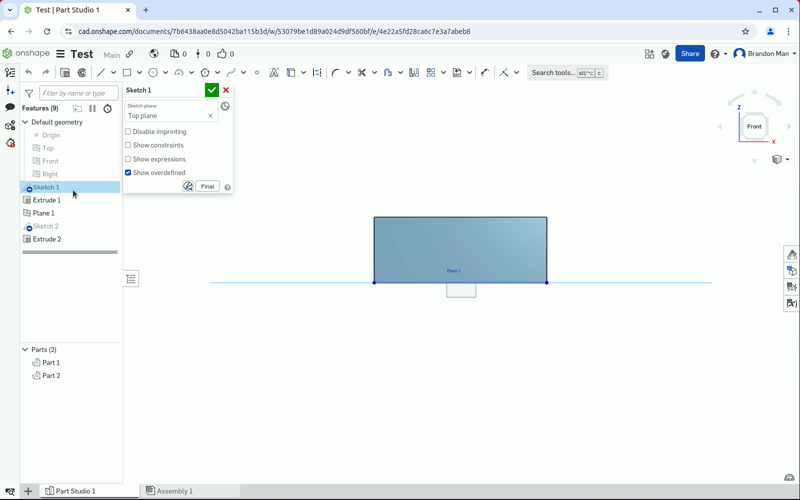
mouse_move(229, 92)
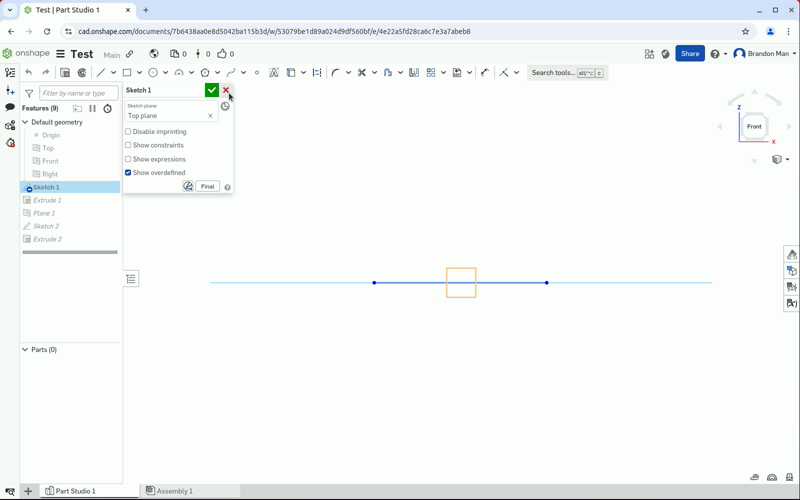
click(229, 92)
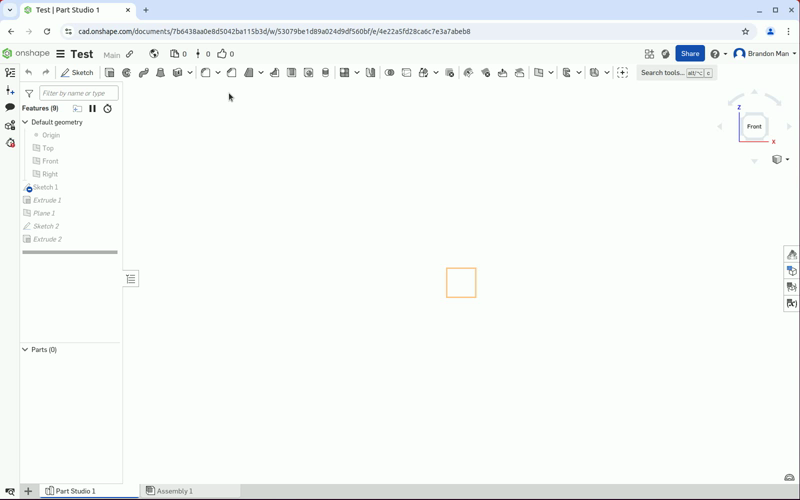
key(shift+s)
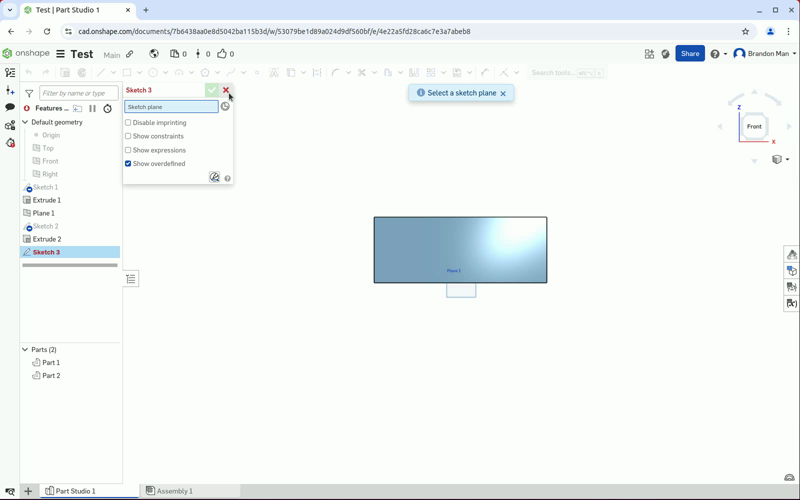
mouse_move(73, 215)
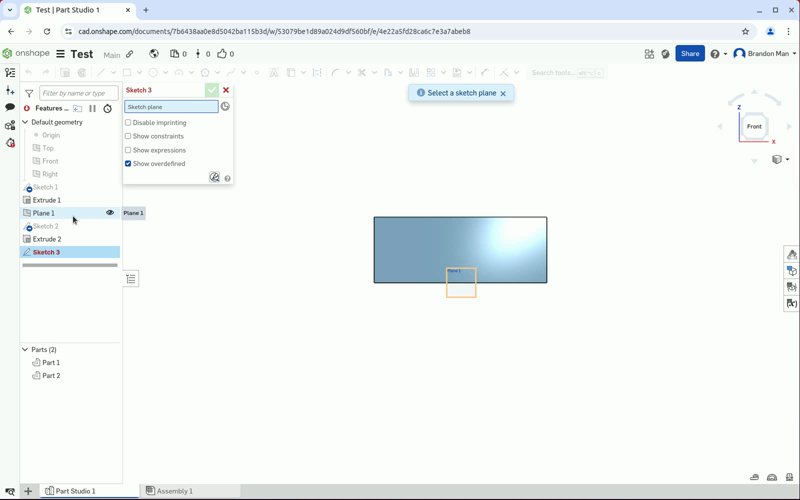
click(73, 215)
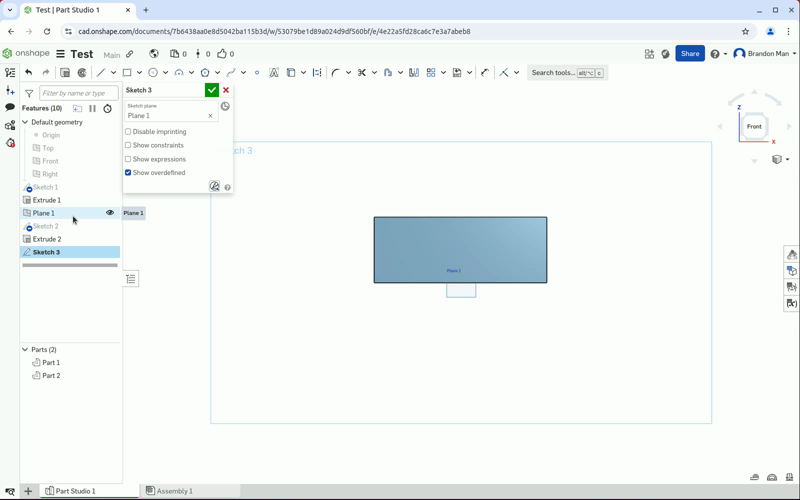
mouse_move(73, 352)
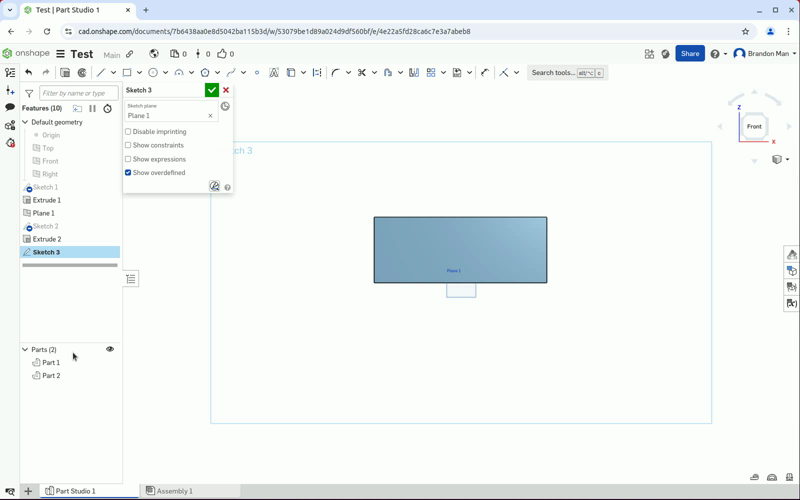
key(y)
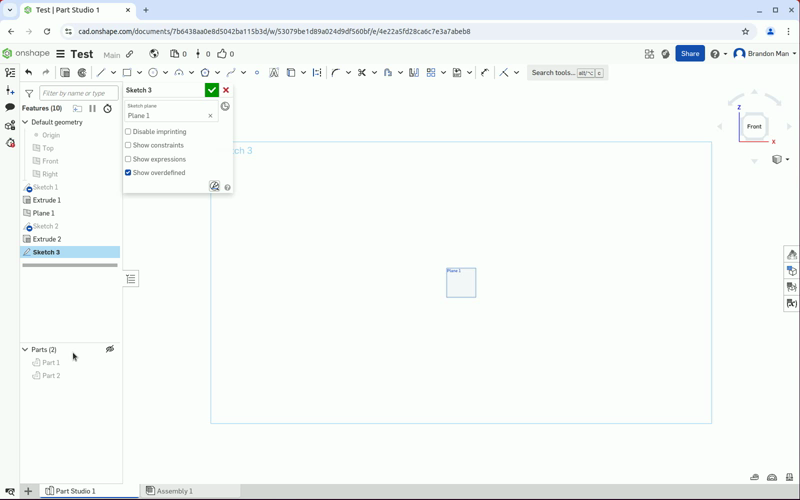
key(l)
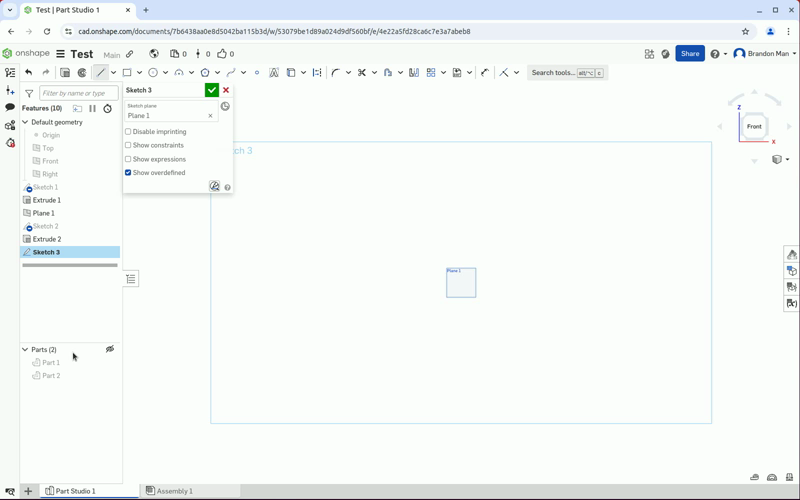
key_down(shift)
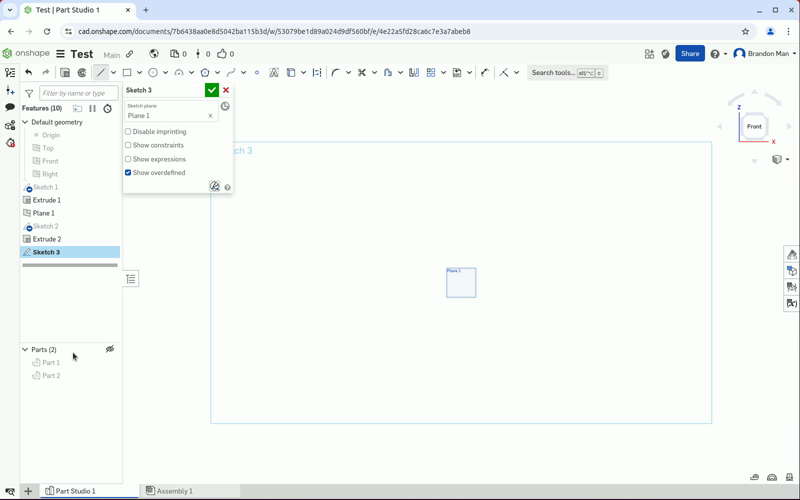
mouse_move(348, 282)
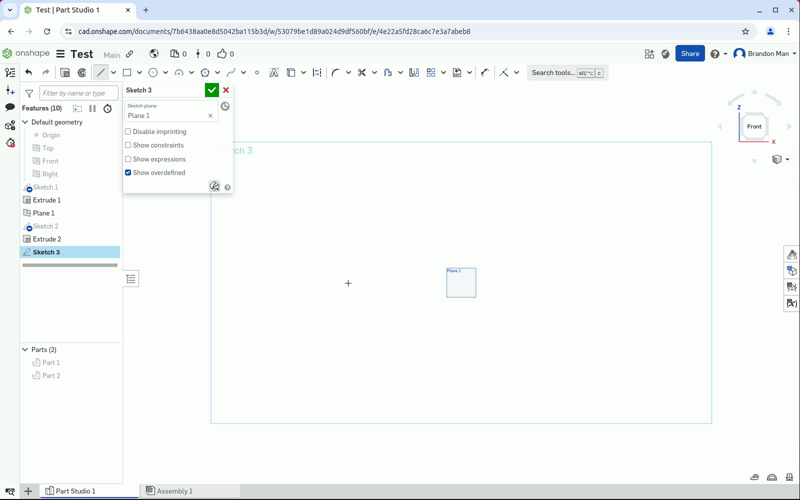
click(348, 282)
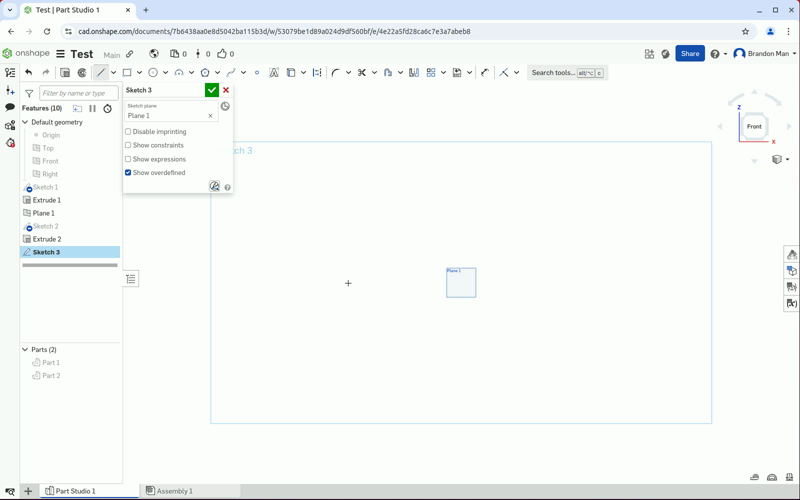
key_up(shift)
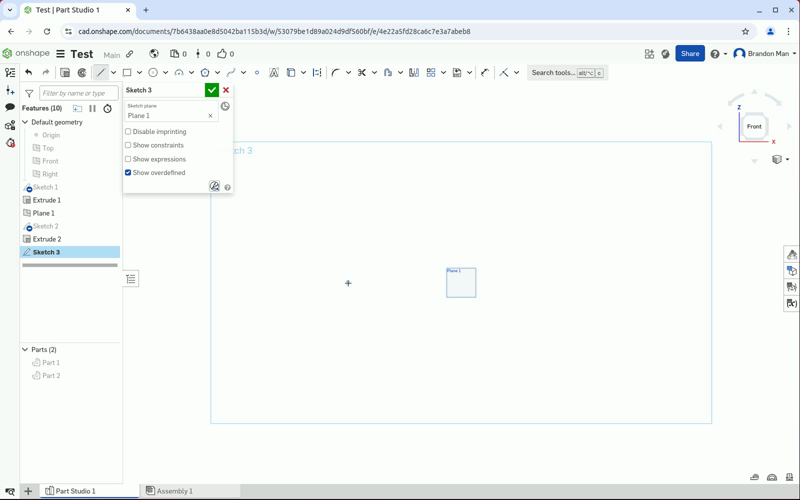
key_down(shift)
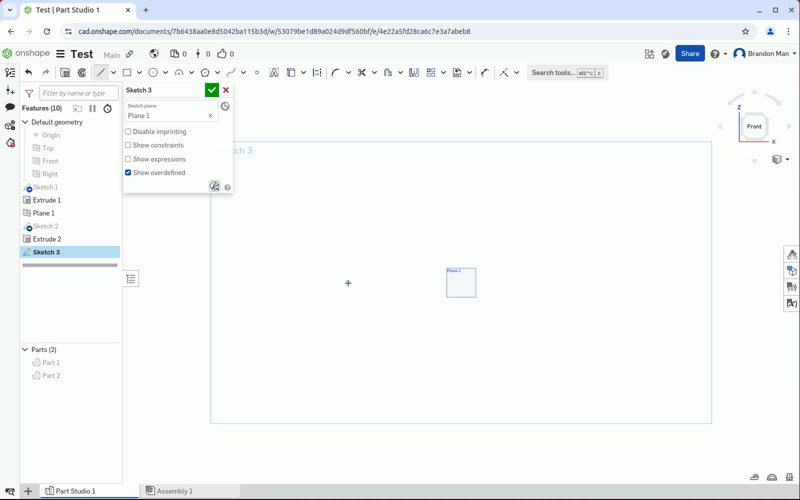
mouse_move(378, 282)
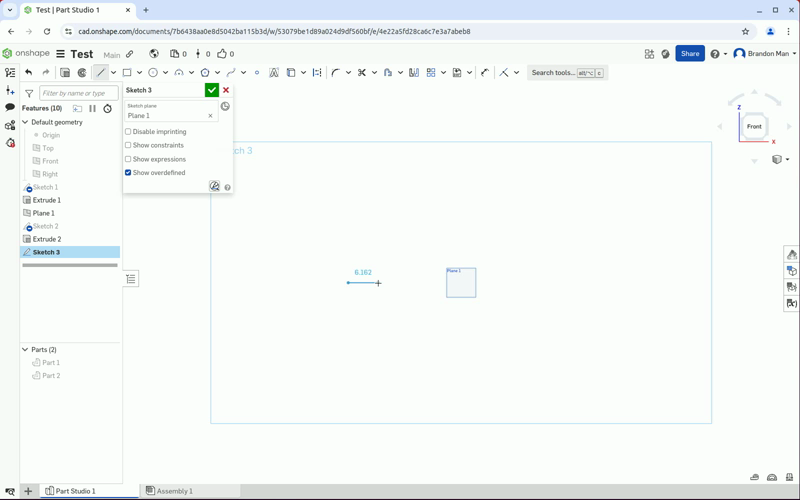
mouse_move(374, 282)
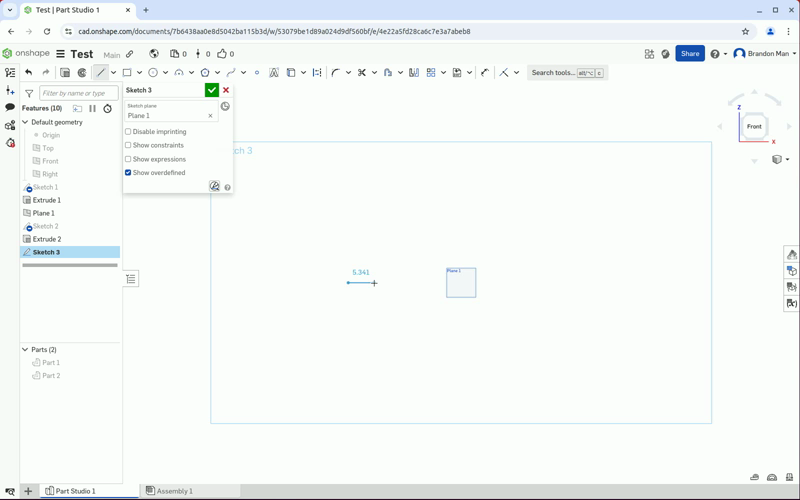
click(374, 282)
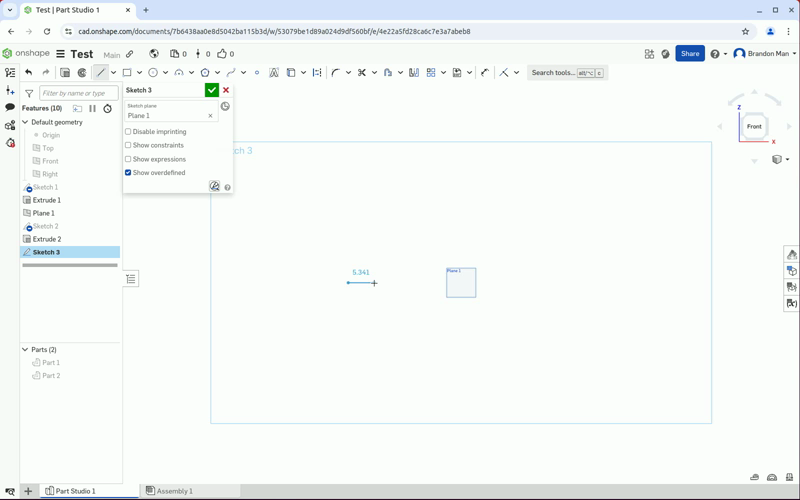
key_up(shift)
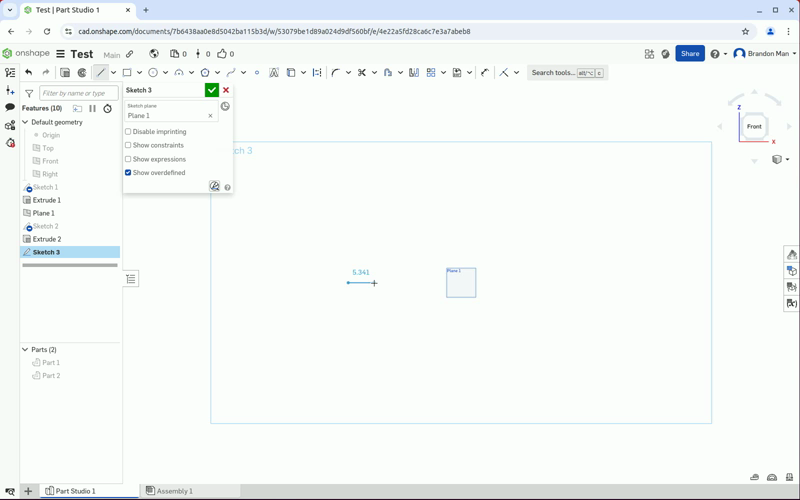
key_down(shift)
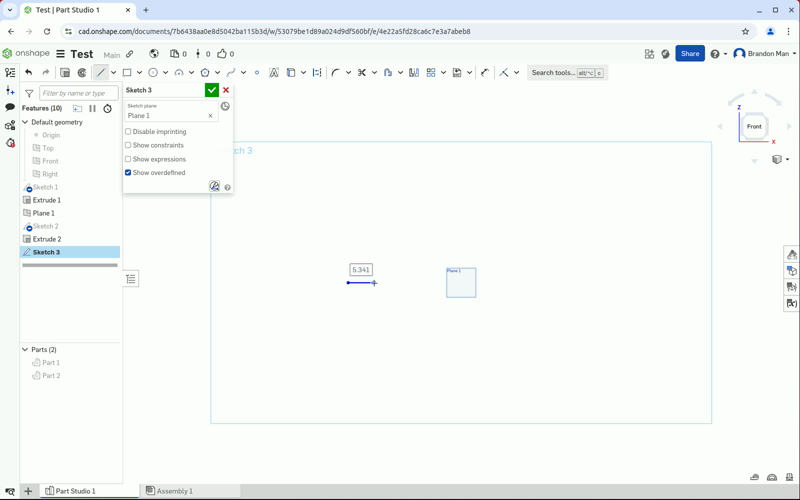
mouse_move(374, 216)
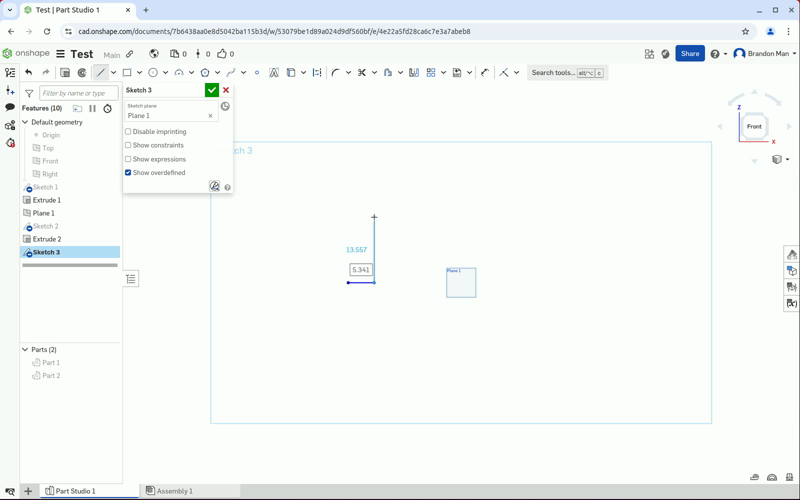
click(374, 216)
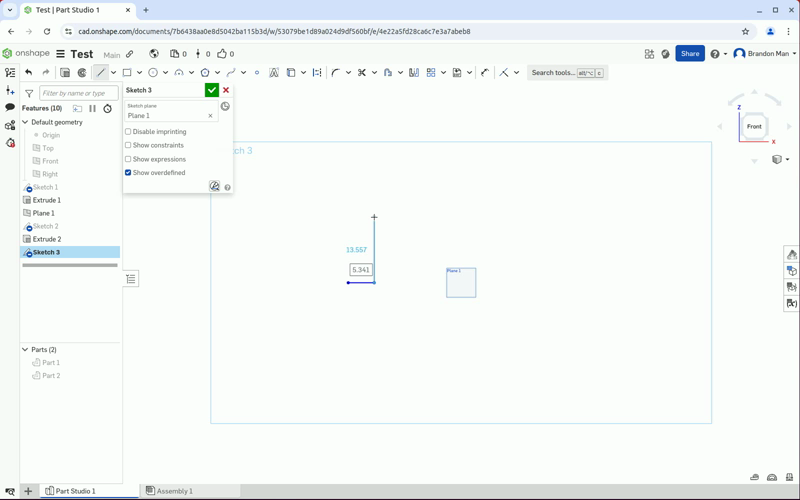
key_up(shift)
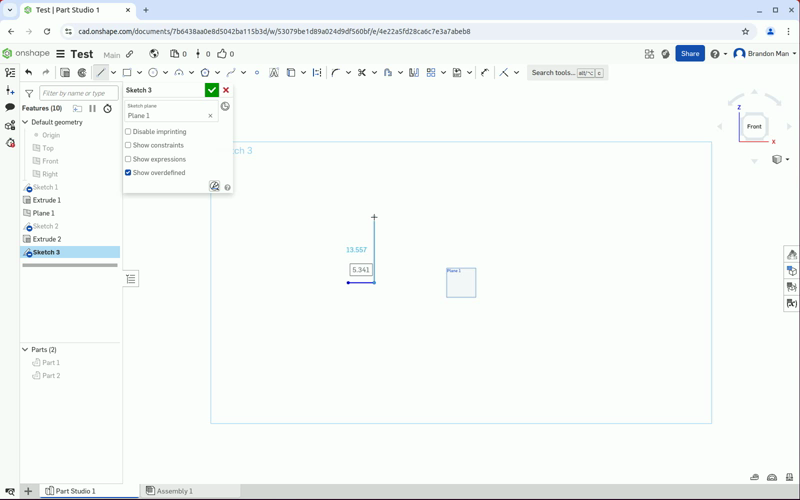
key_down(shift)
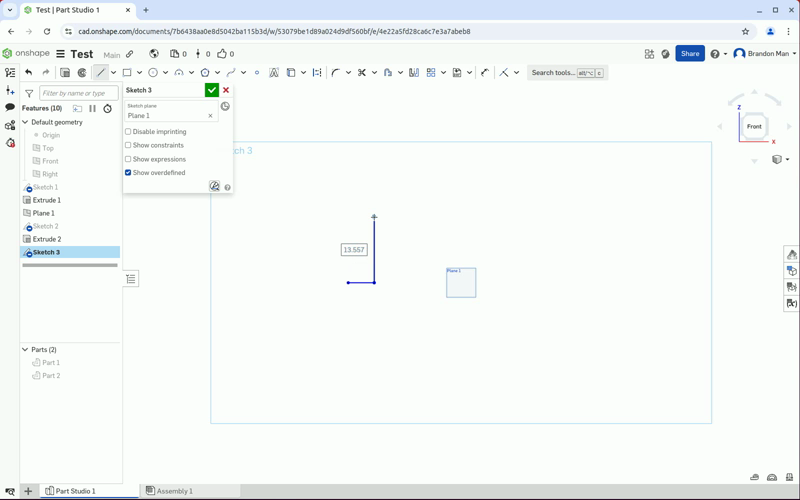
mouse_move(404, 216)
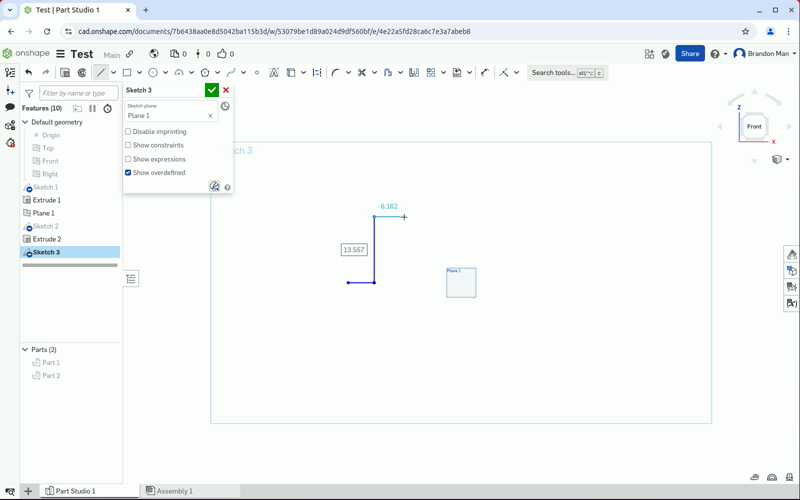
mouse_move(348, 216)
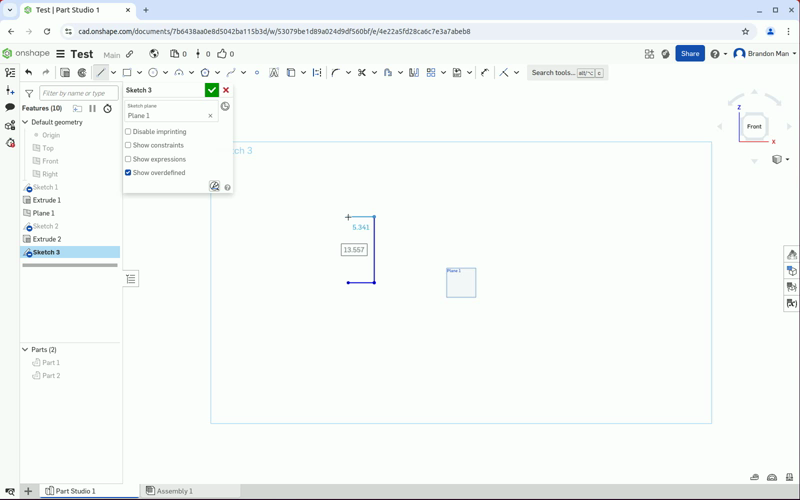
click(348, 216)
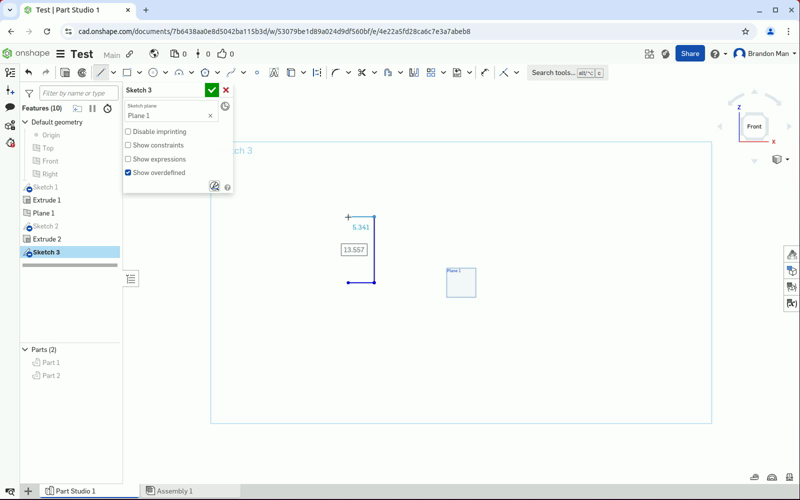
key_up(shift)
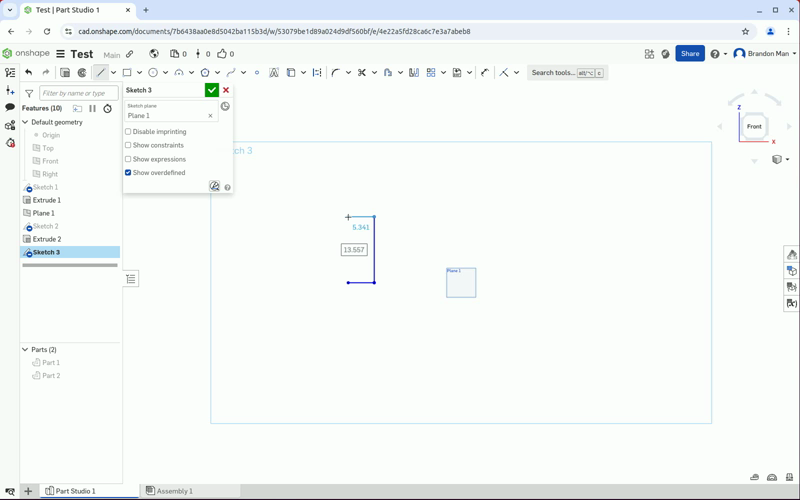
key_down(shift)
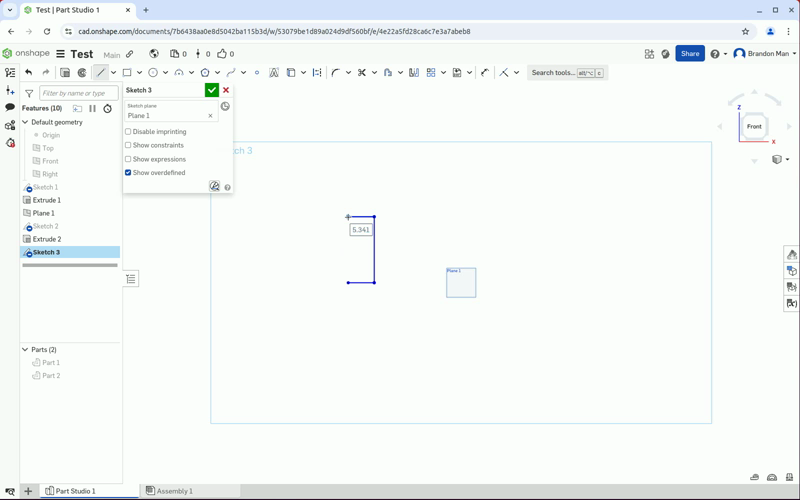
mouse_move(378, 216)
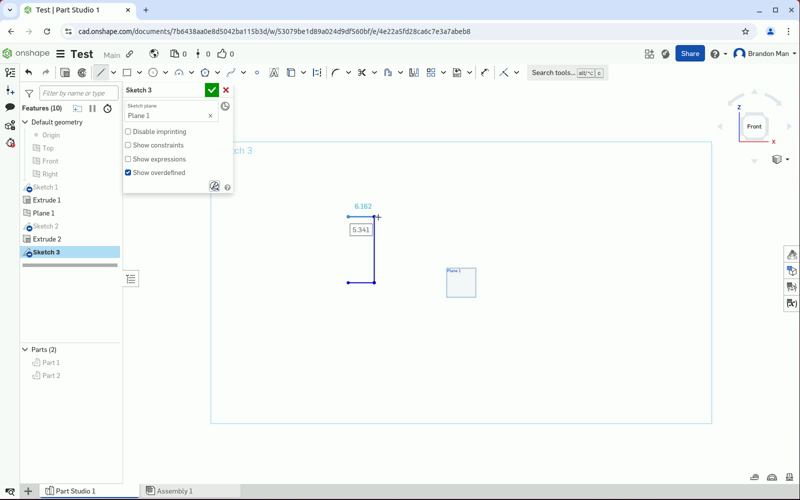
mouse_move(348, 246)
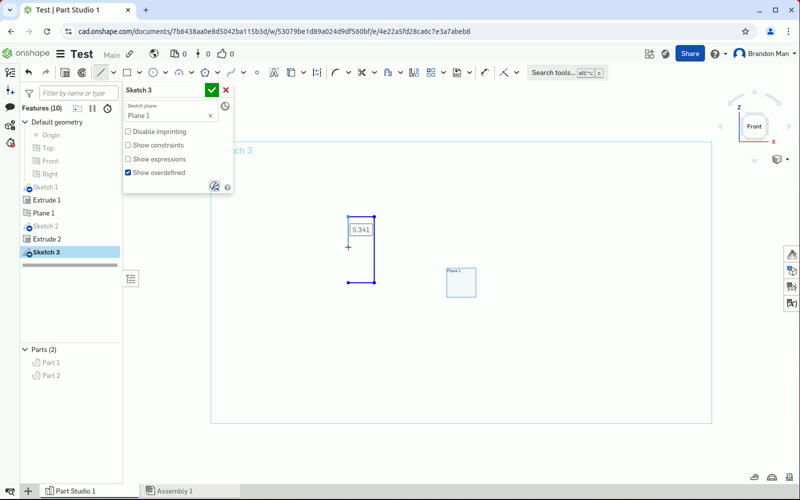
click(348, 246)
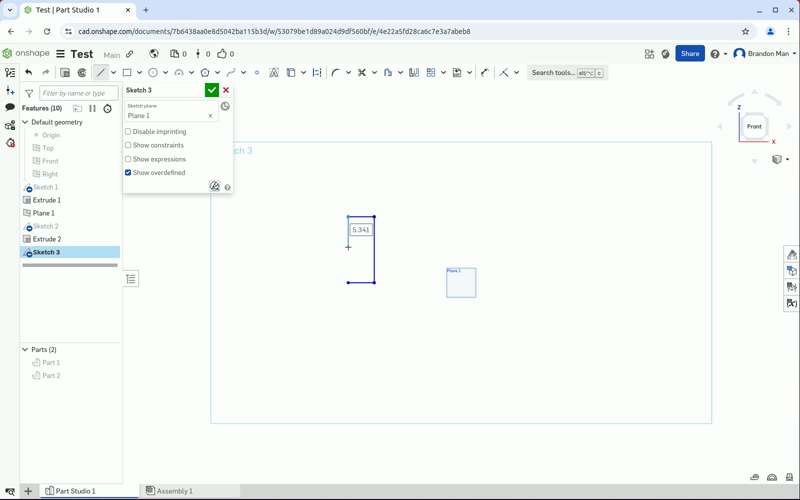
key_up(shift)
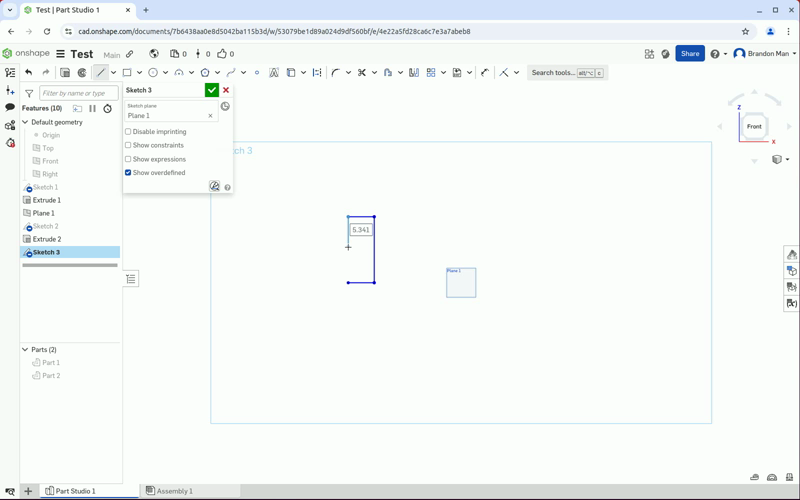
key_down(shift)
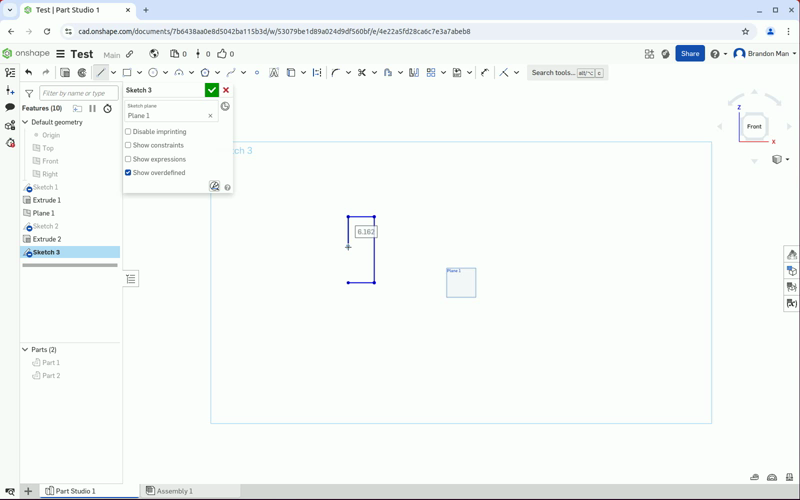
mouse_move(378, 246)
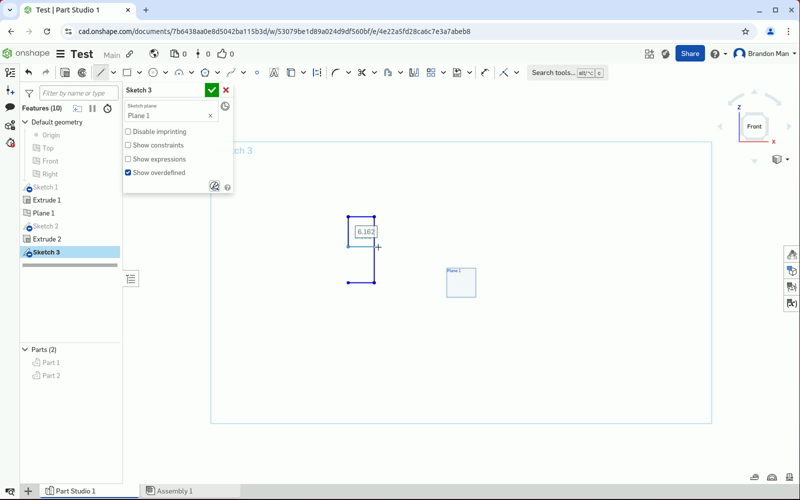
mouse_move(361, 246)
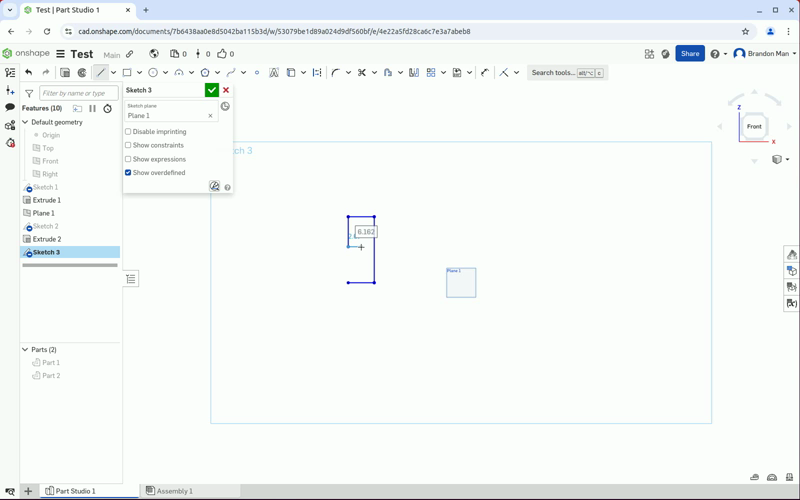
click(361, 246)
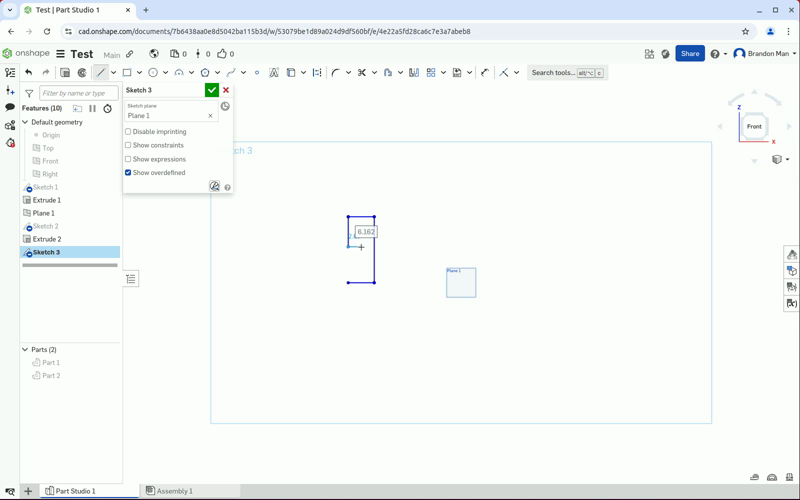
key_up(shift)
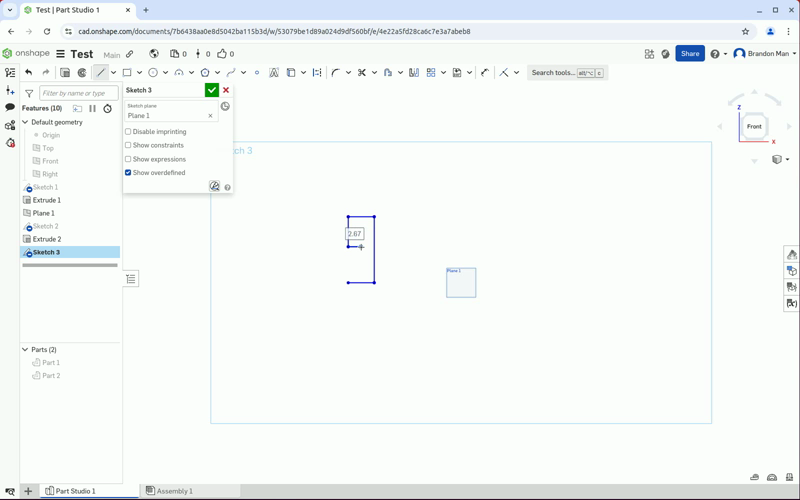
key(esc)
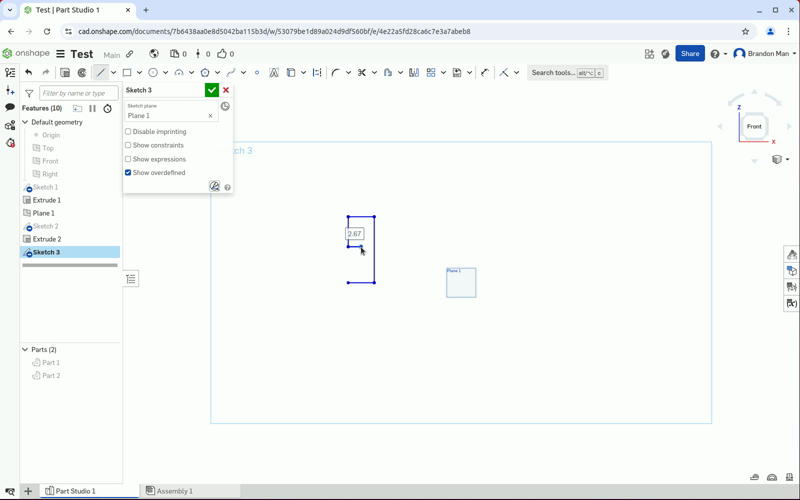
key(a)
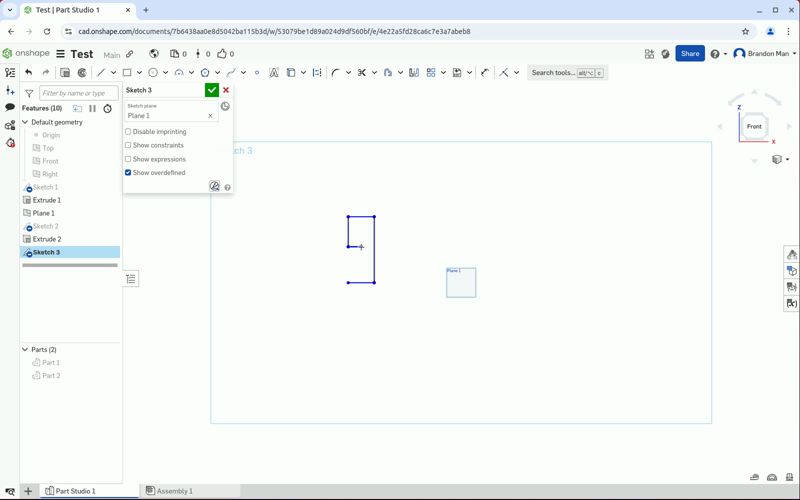
mouse_move(361, 246)
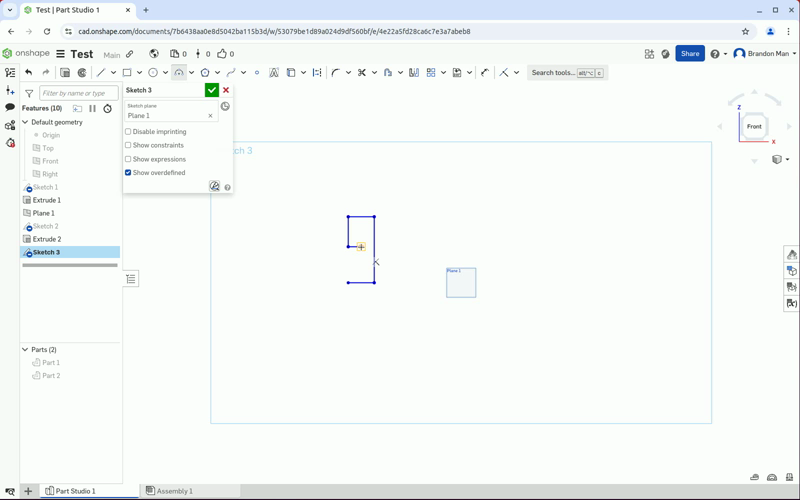
click(361, 246)
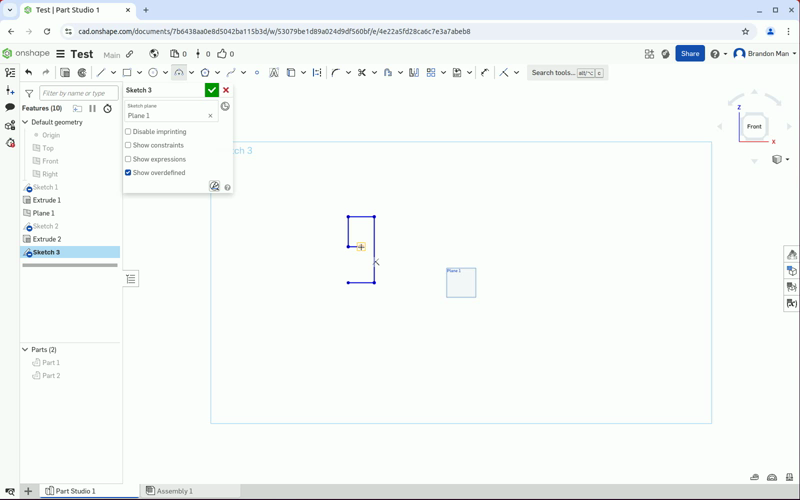
key_down(shift)
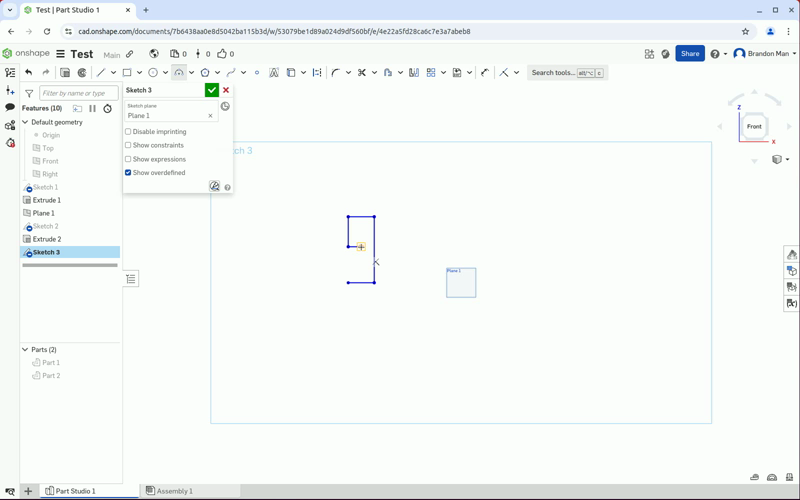
mouse_move(361, 252)
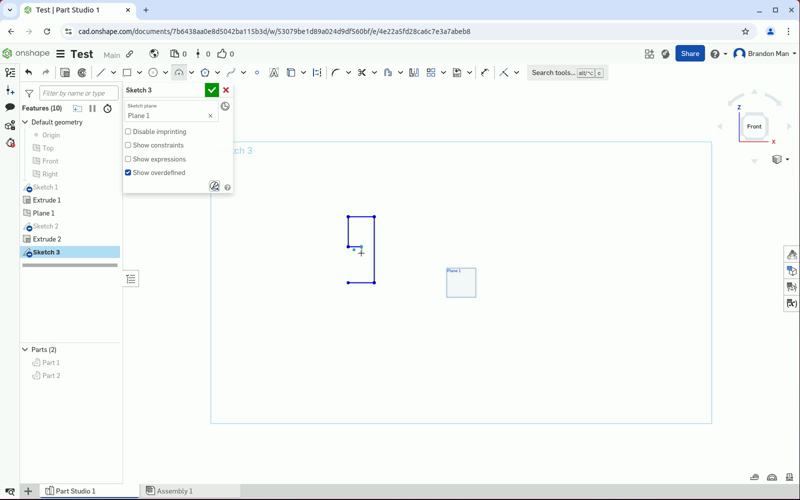
scroll(6)
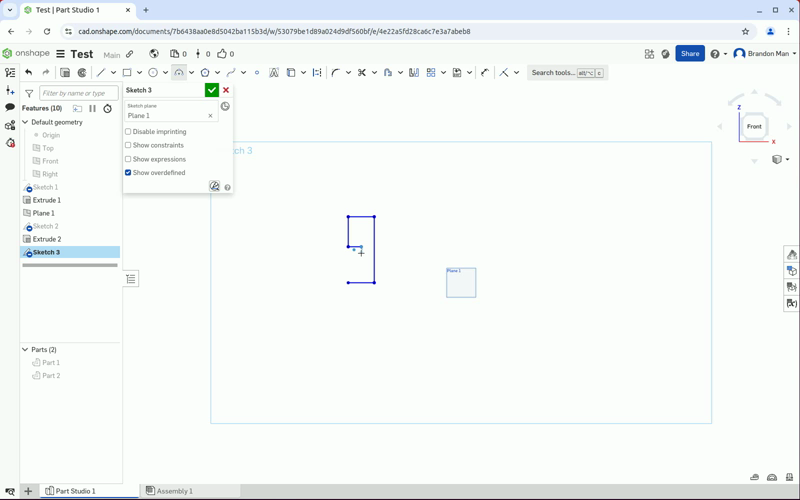
scroll(6)
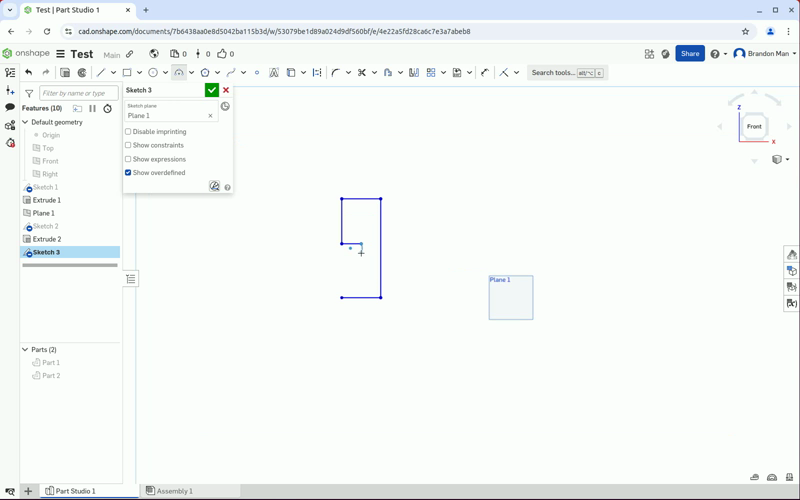
scroll(6)
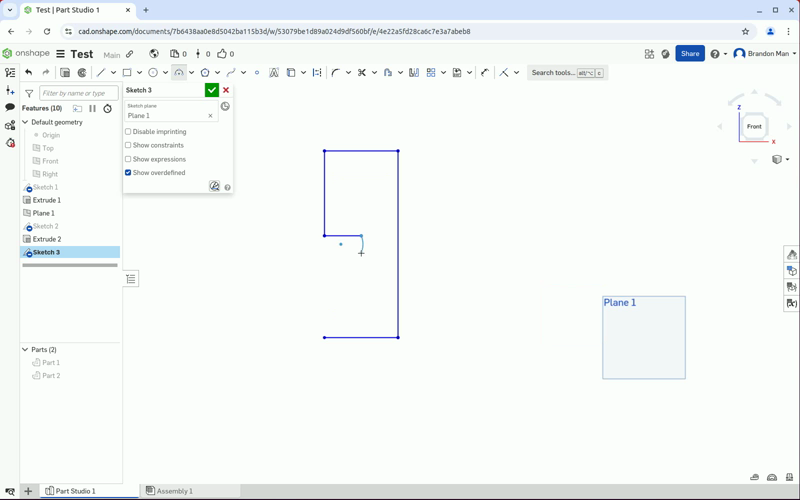
scroll(6)
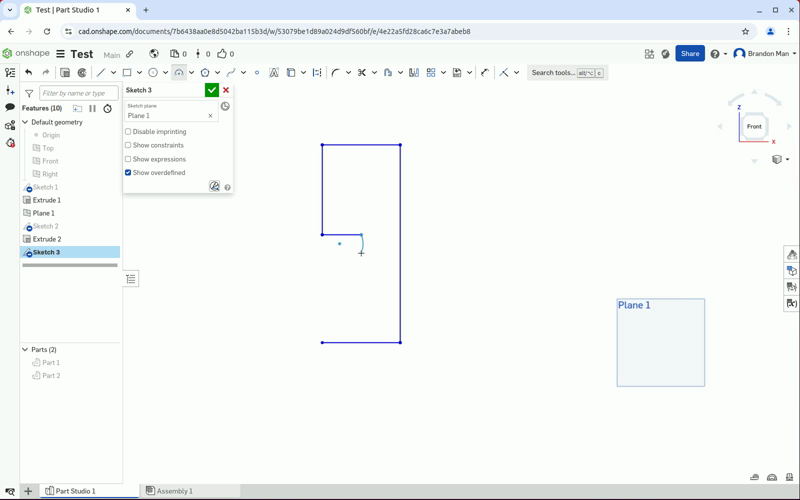
scroll(6)
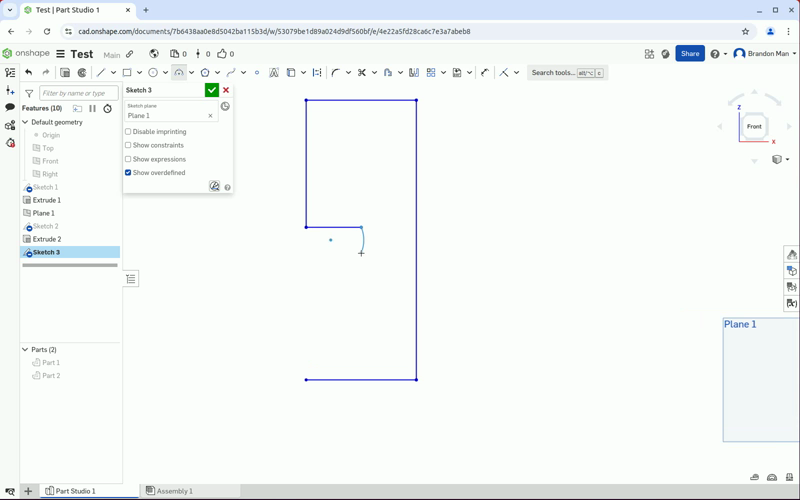
scroll(6)
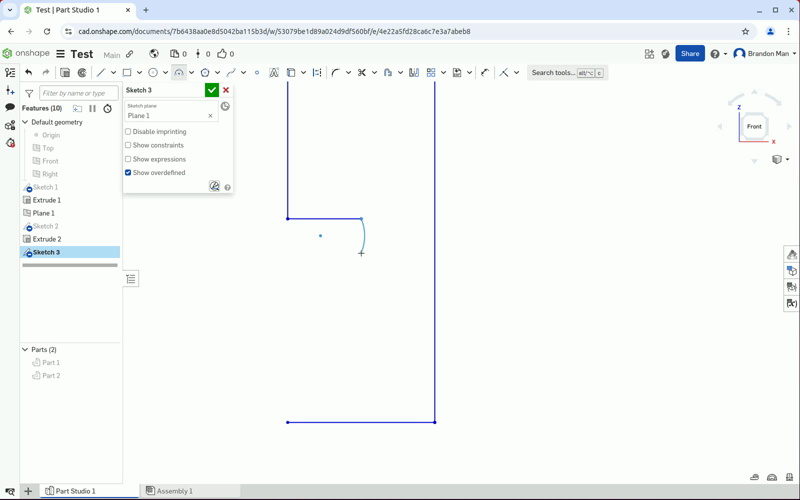
scroll(6)
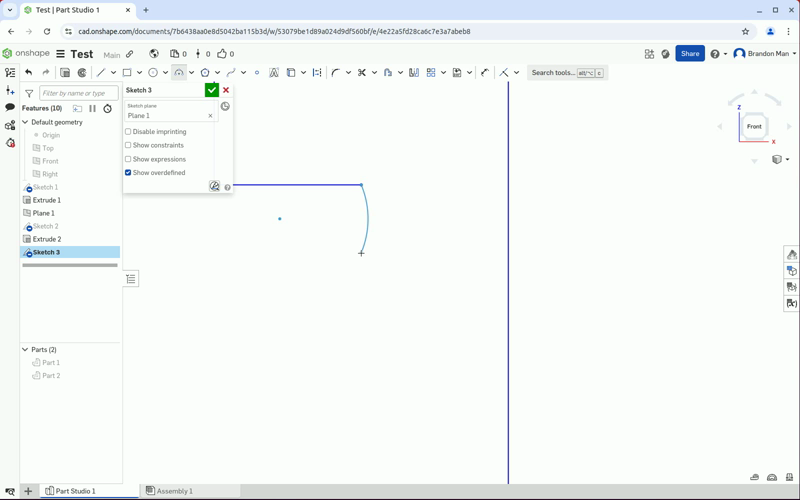
click(361, 252)
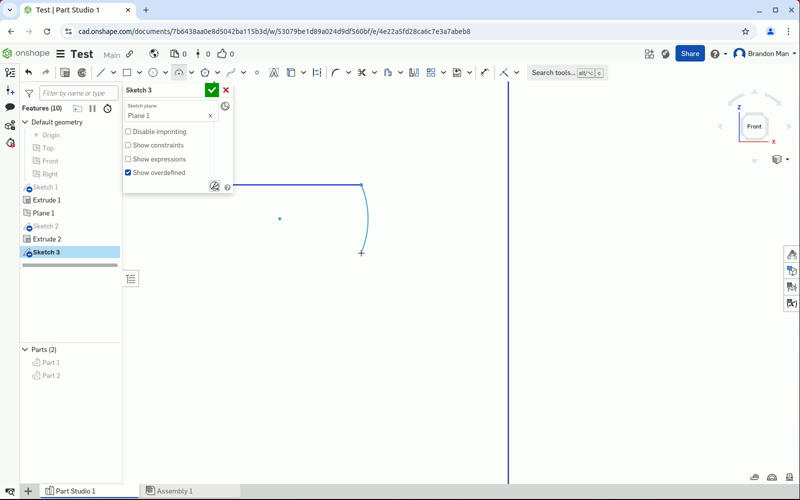
scroll(-6)
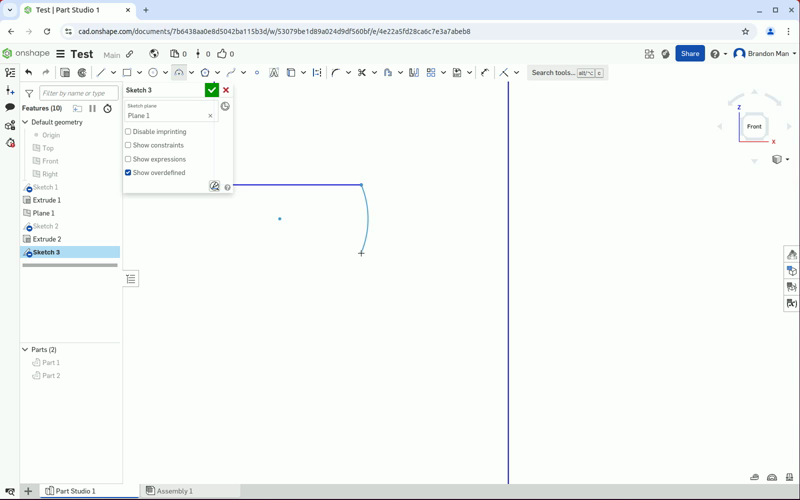
scroll(-6)
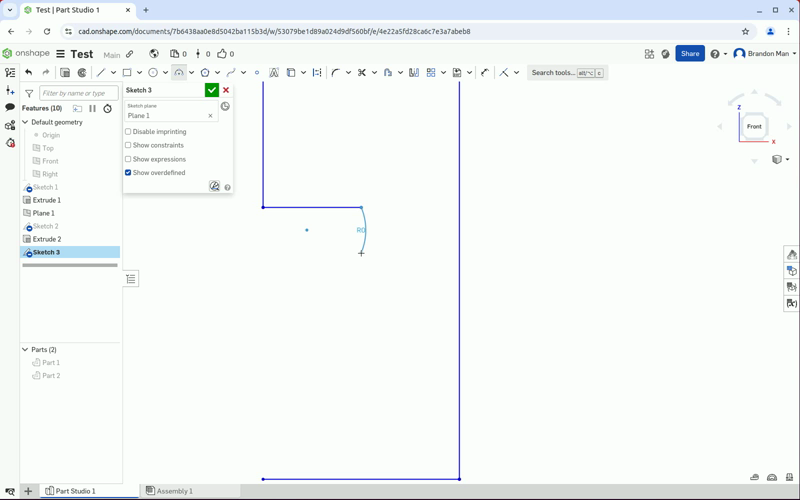
scroll(-6)
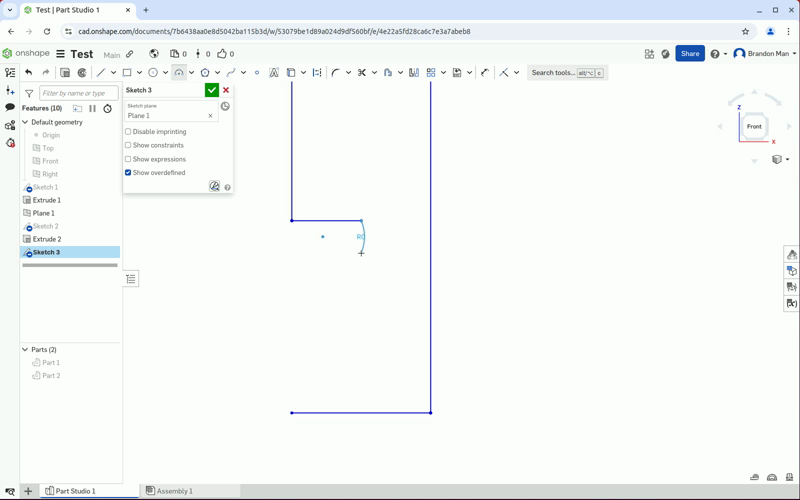
scroll(-6)
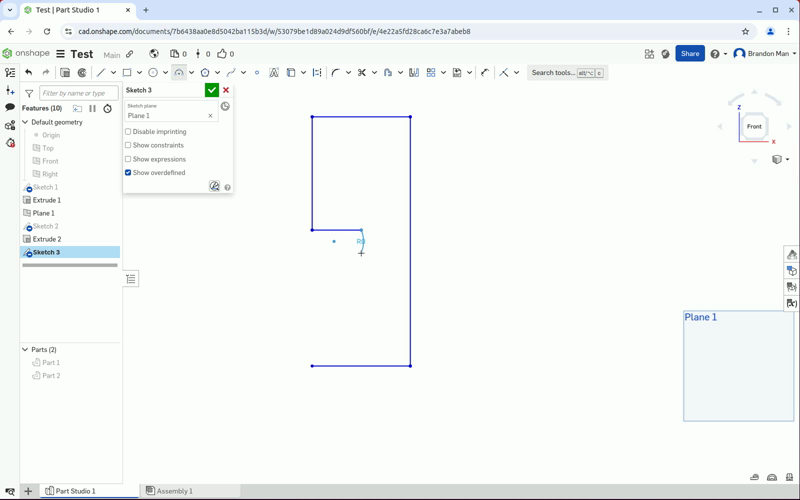
scroll(-6)
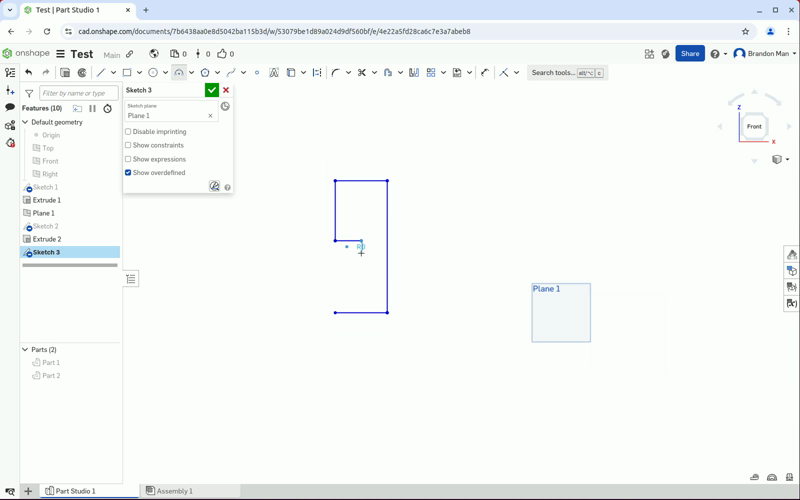
scroll(-6)
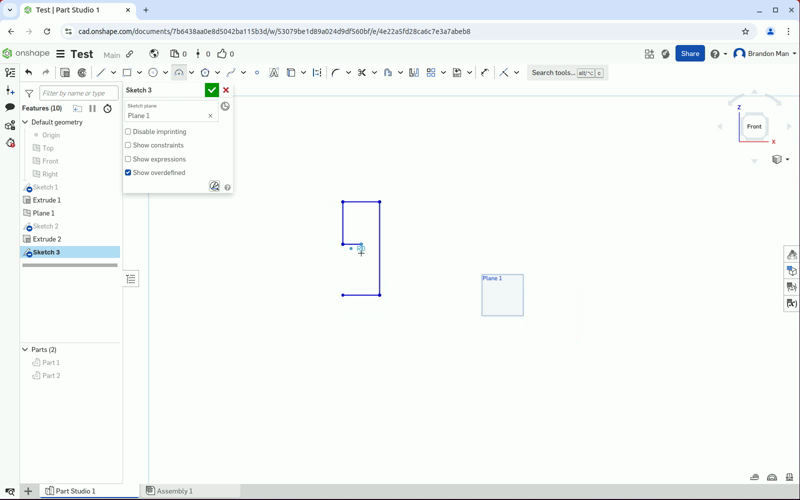
scroll(-6)
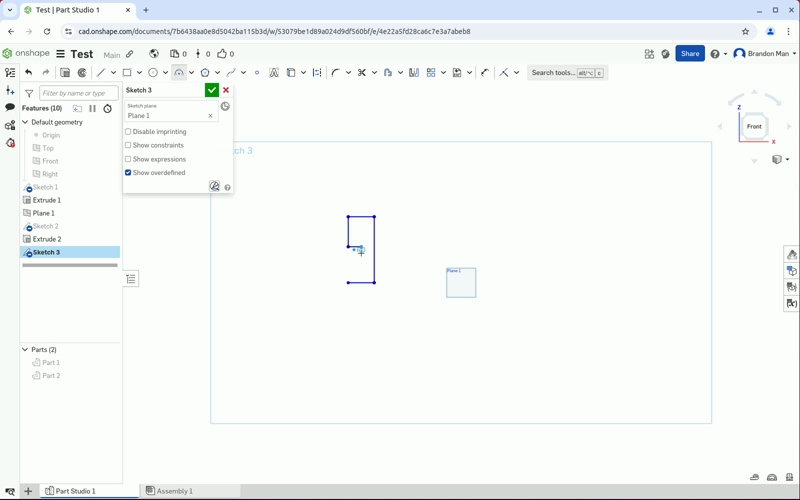
mouse_move(368, 249)
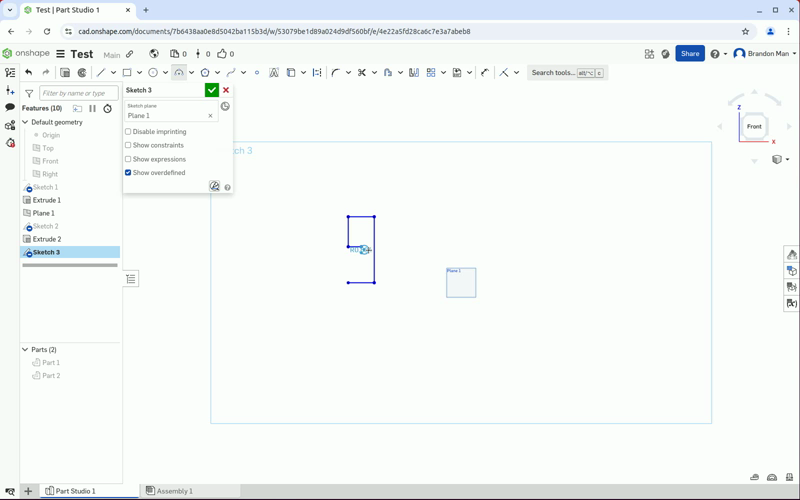
scroll(6)
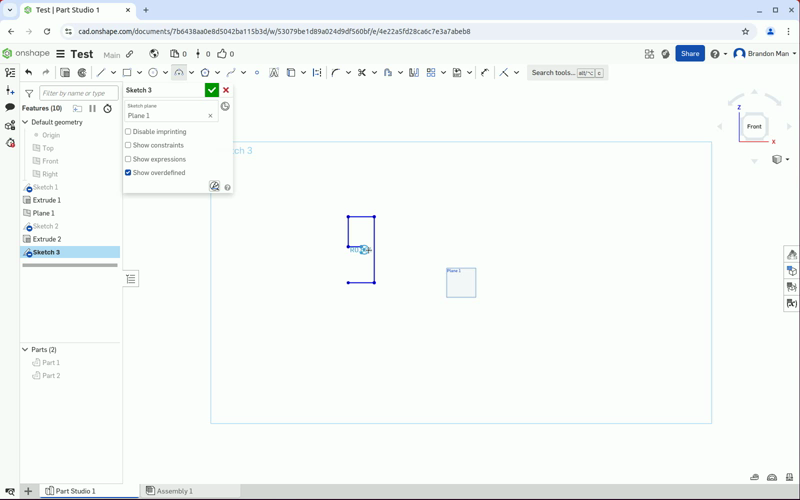
scroll(6)
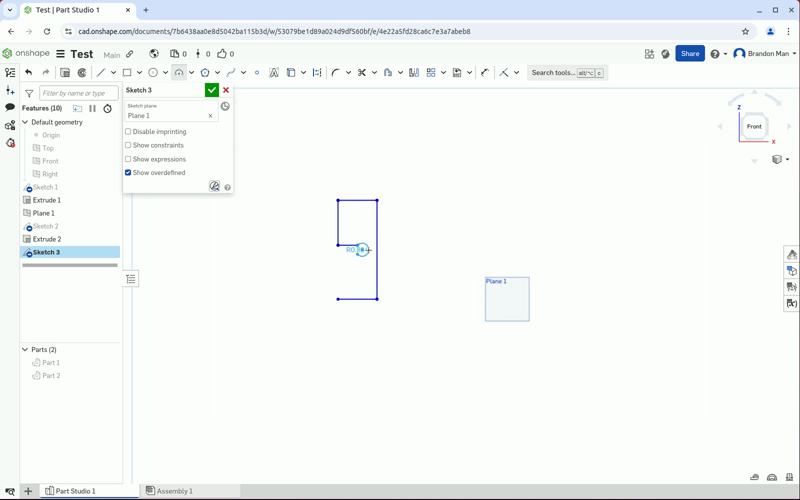
scroll(6)
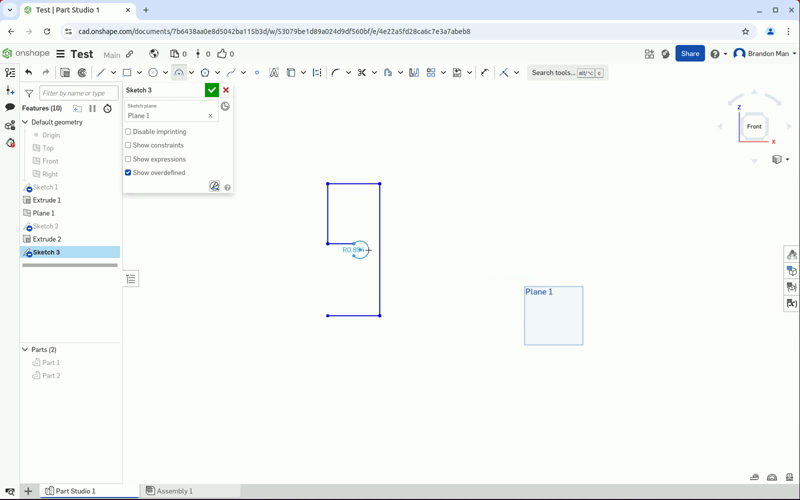
scroll(6)
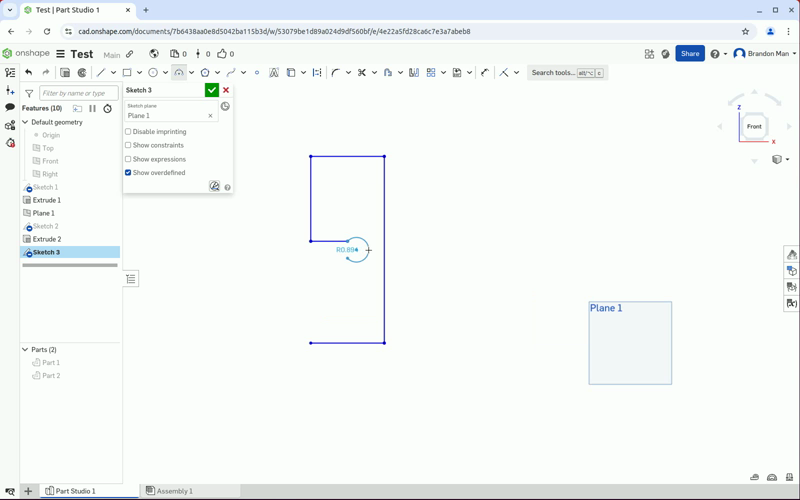
scroll(6)
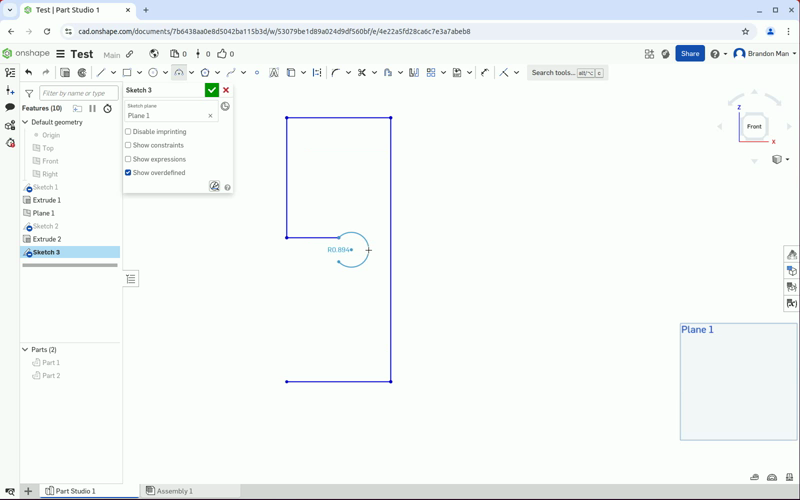
scroll(6)
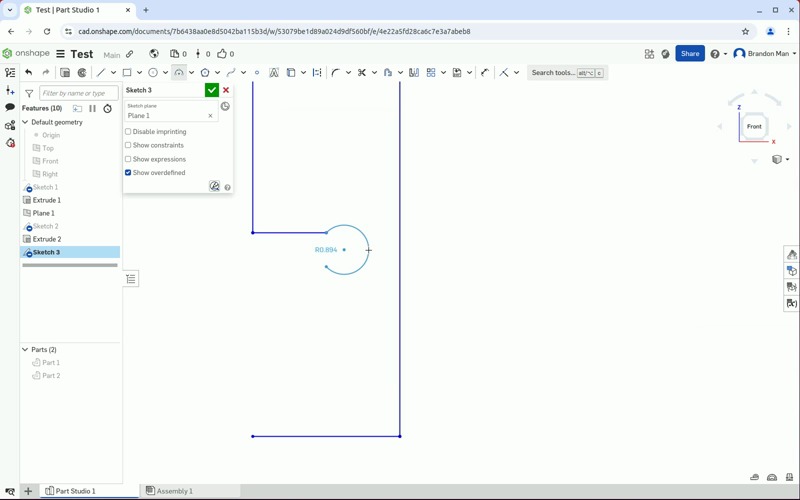
scroll(6)
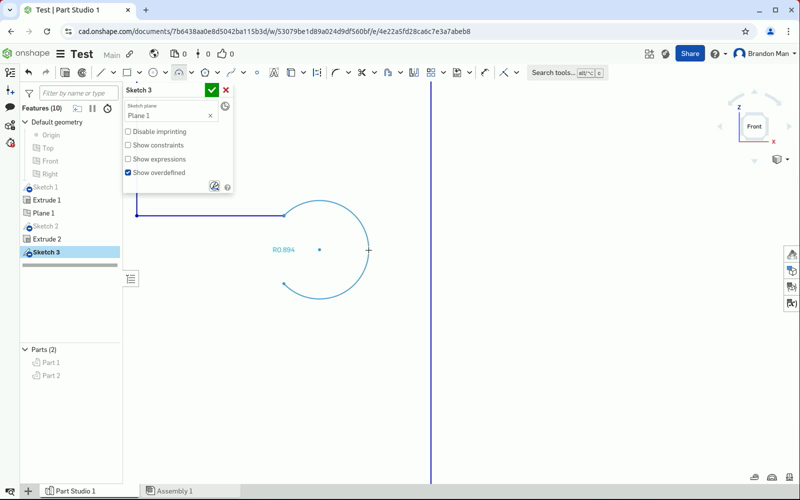
click(368, 249)
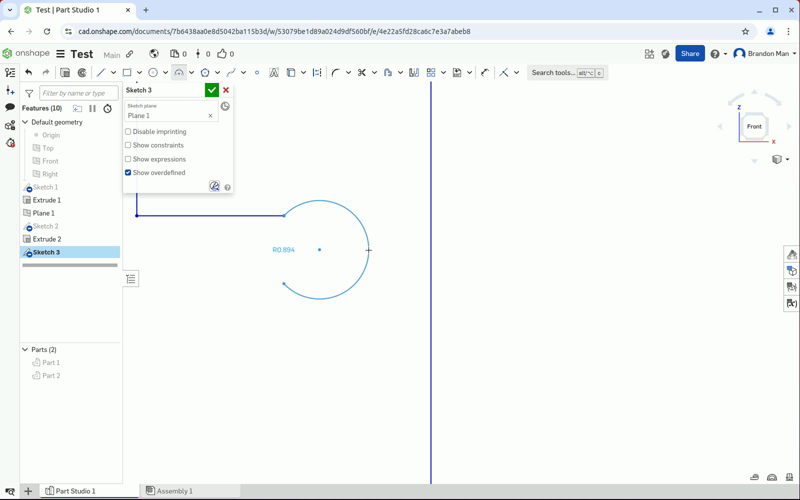
scroll(-6)
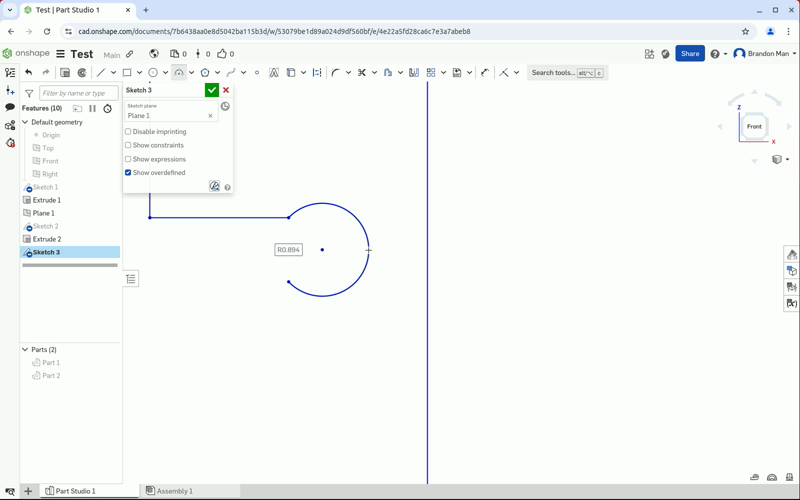
scroll(-6)
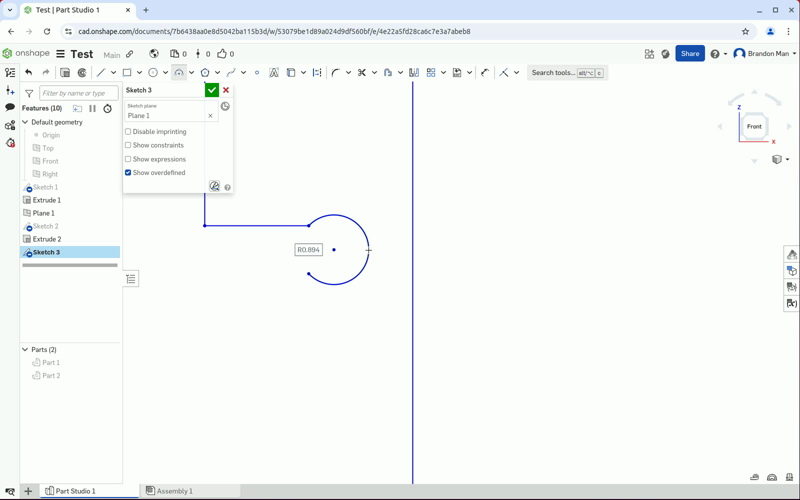
scroll(-6)
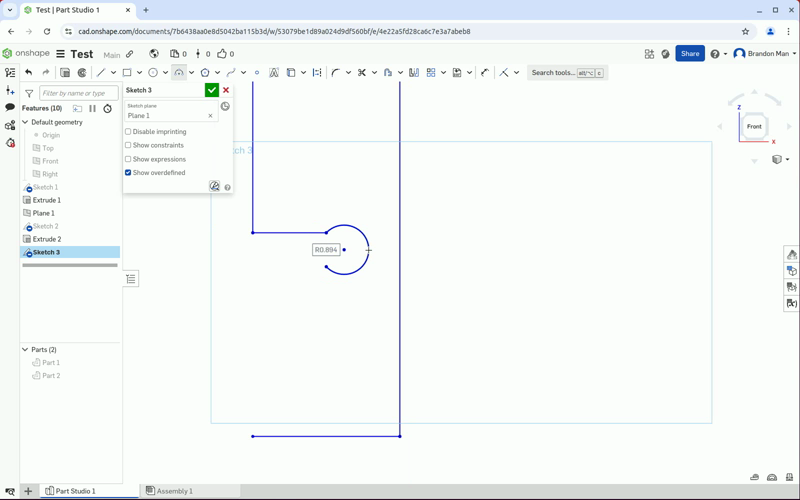
scroll(-6)
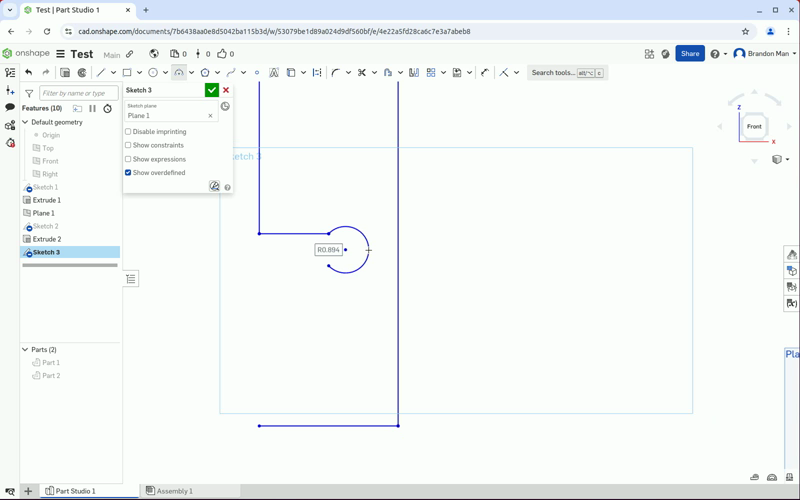
scroll(-6)
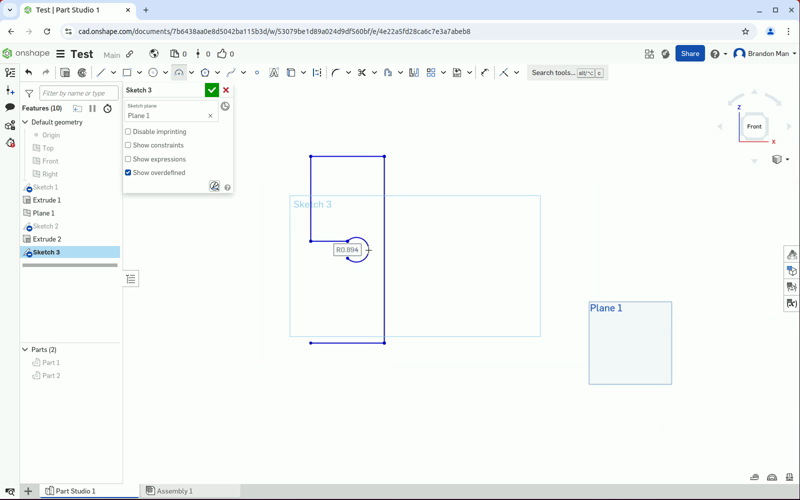
scroll(-6)
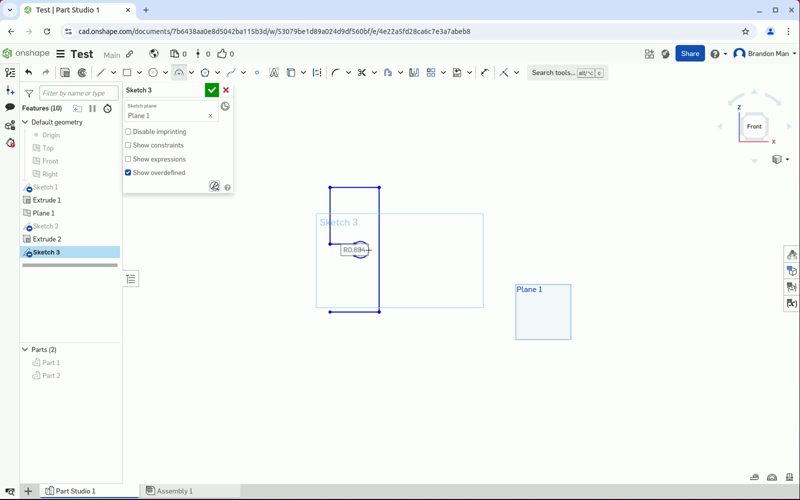
scroll(-6)
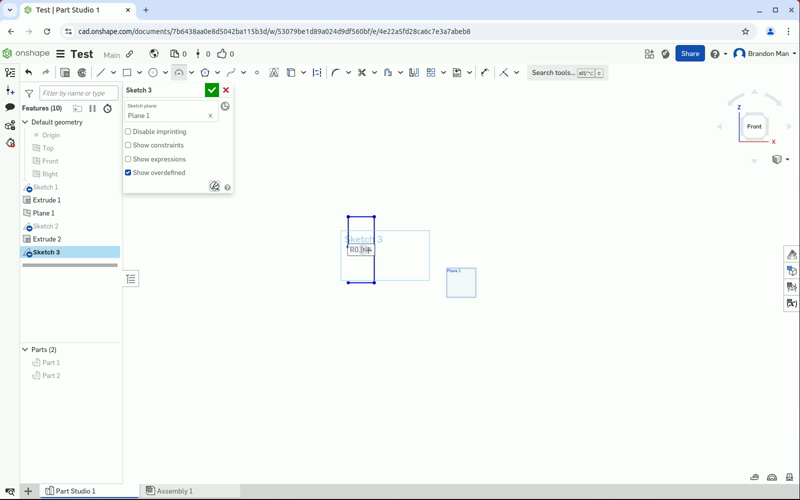
key_up(shift)
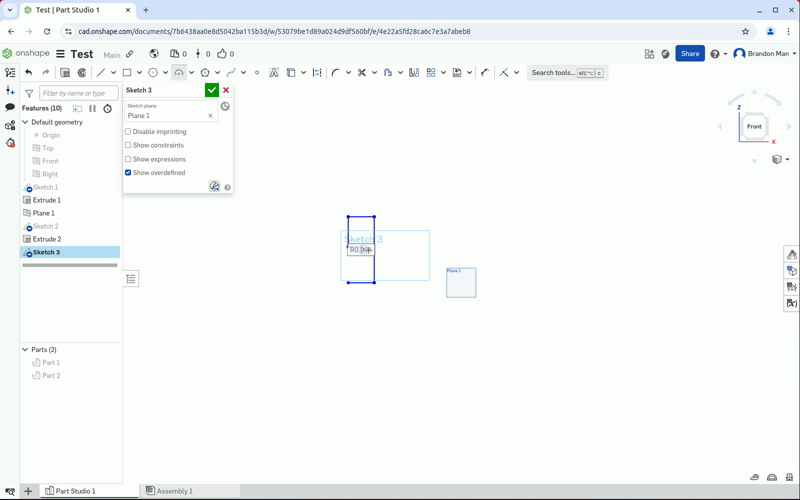
key(esc)
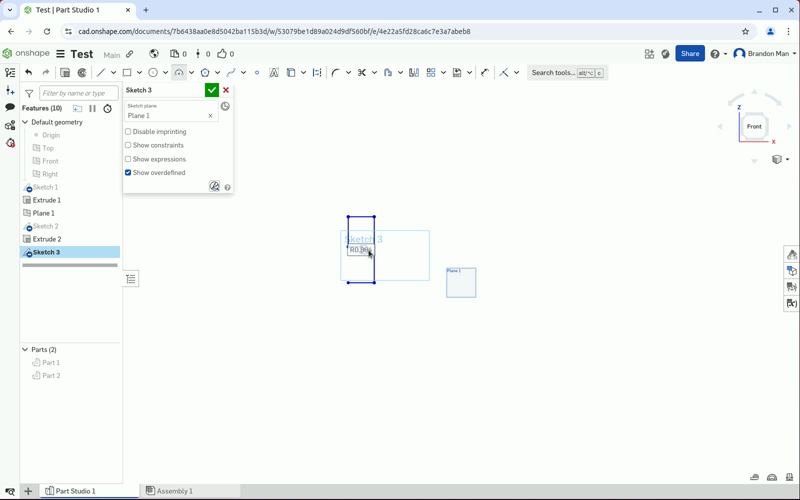
key(l)
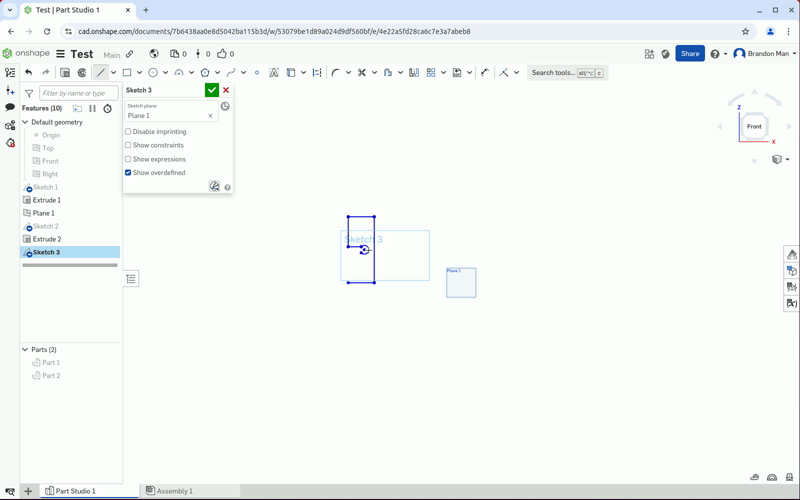
mouse_move(361, 252)
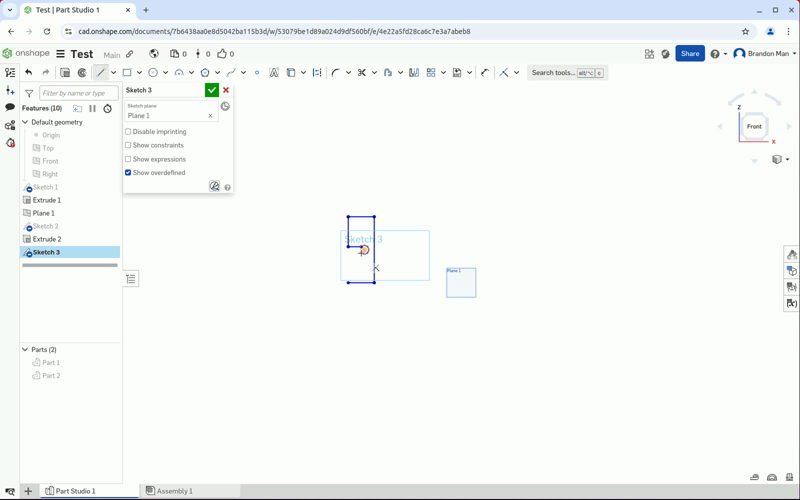
scroll(6)
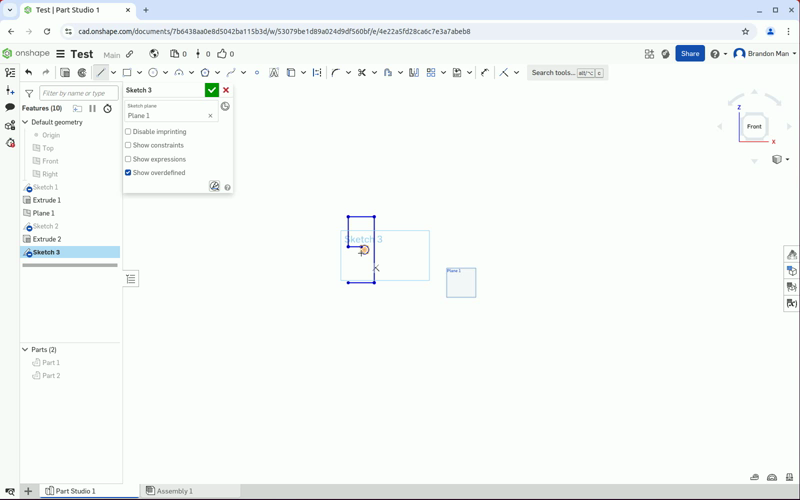
scroll(6)
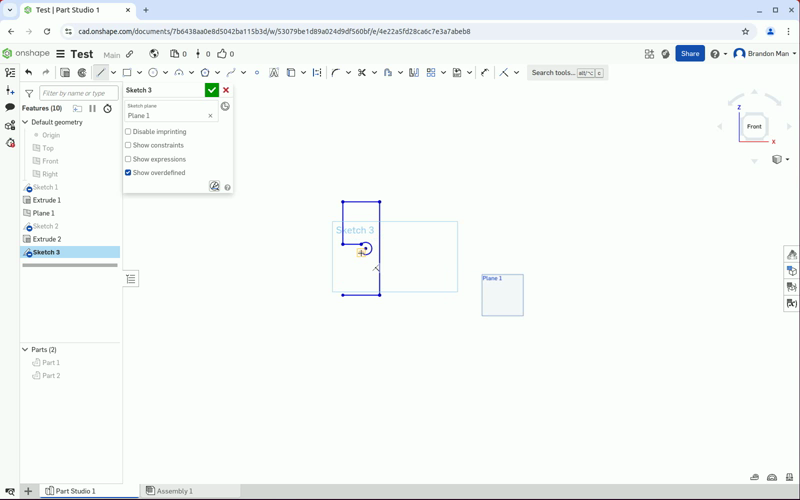
scroll(6)
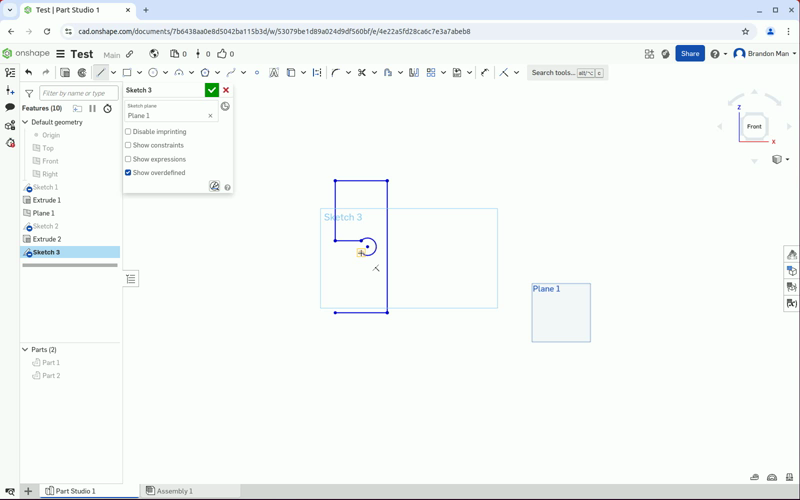
scroll(6)
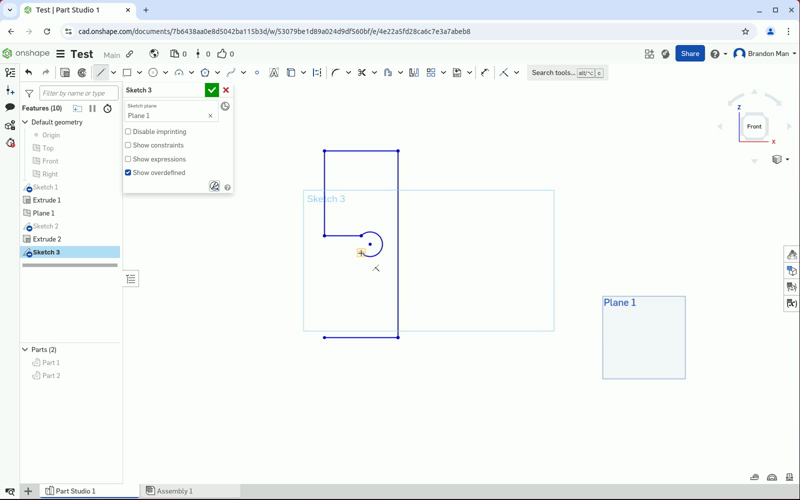
scroll(6)
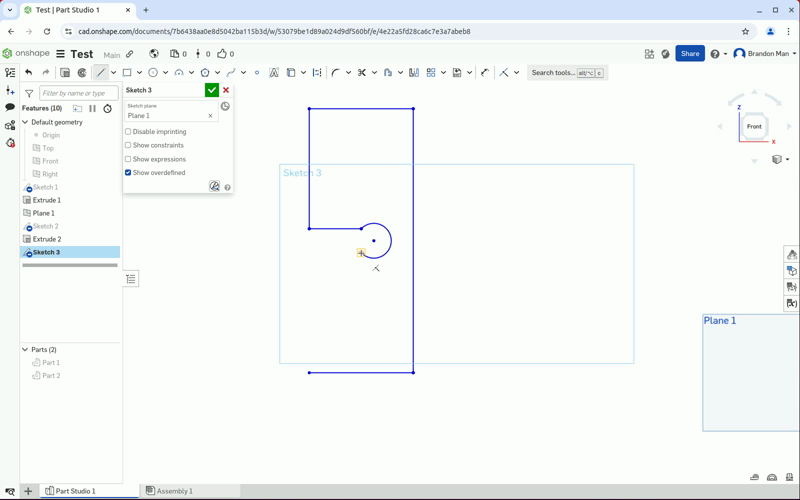
scroll(6)
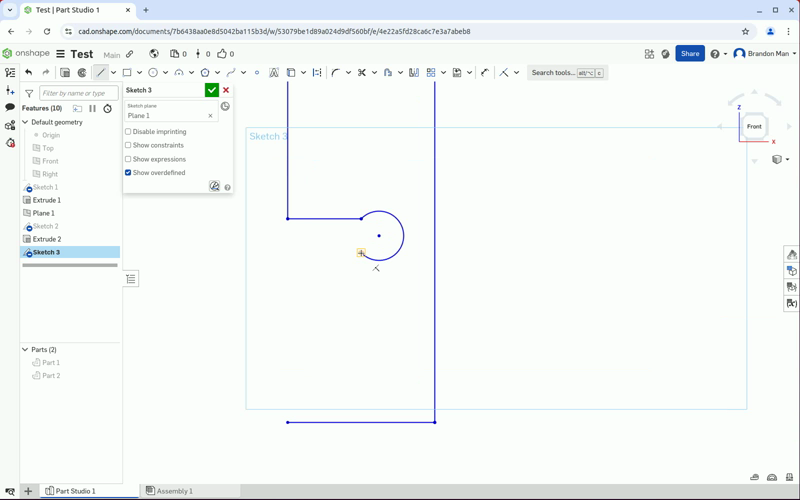
scroll(6)
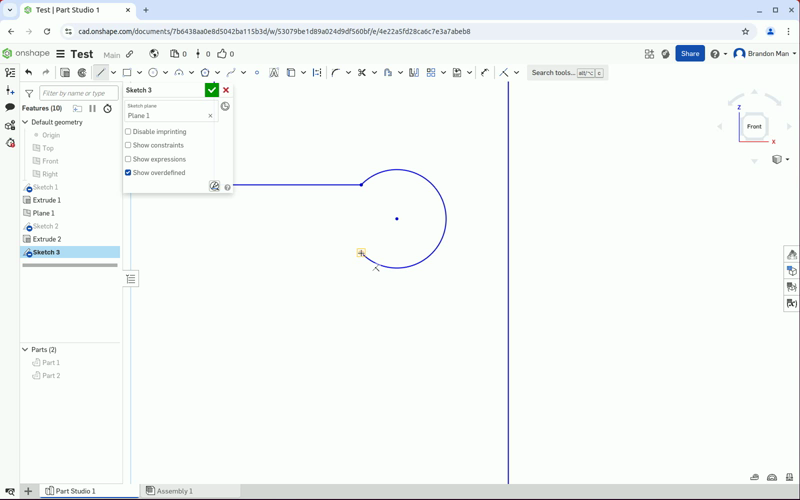
click(361, 252)
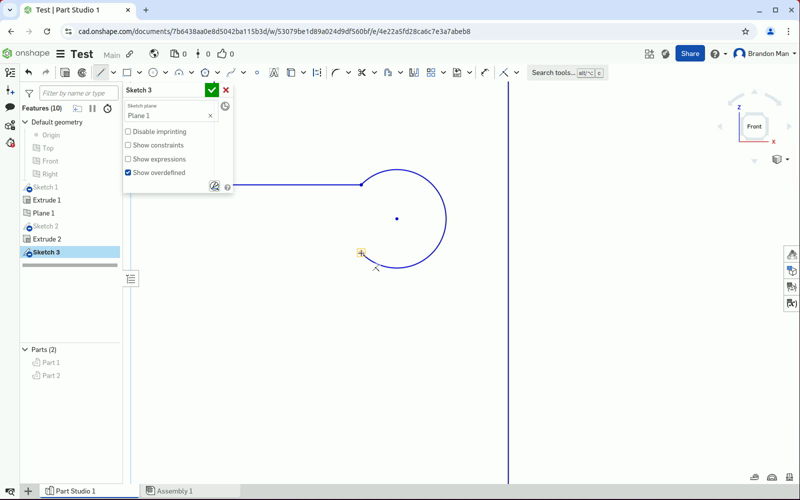
scroll(-6)
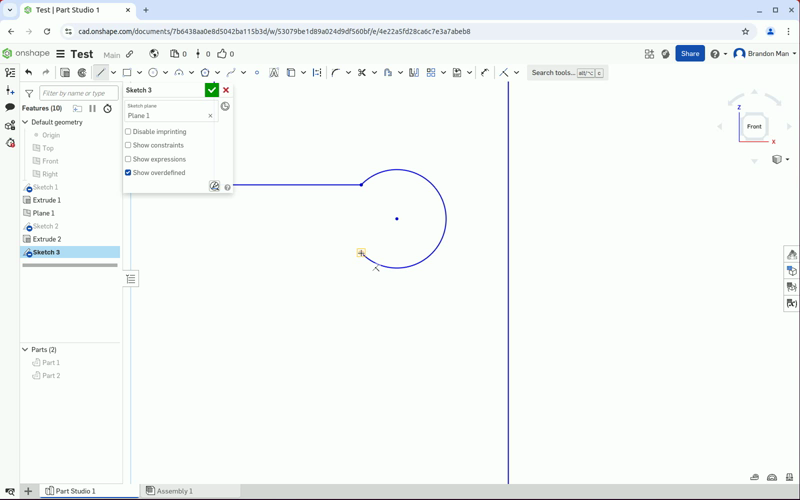
scroll(-6)
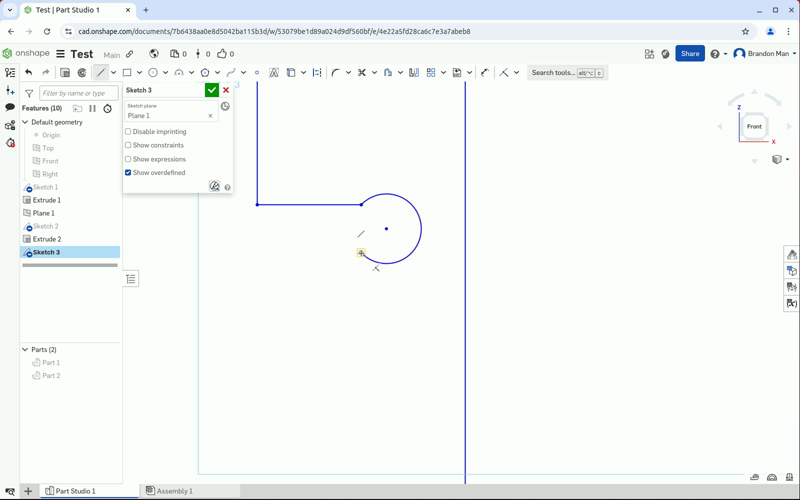
scroll(-6)
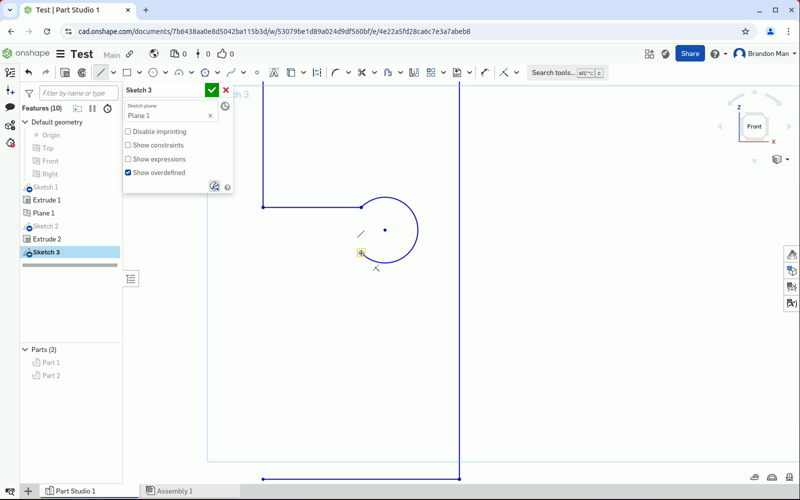
scroll(-6)
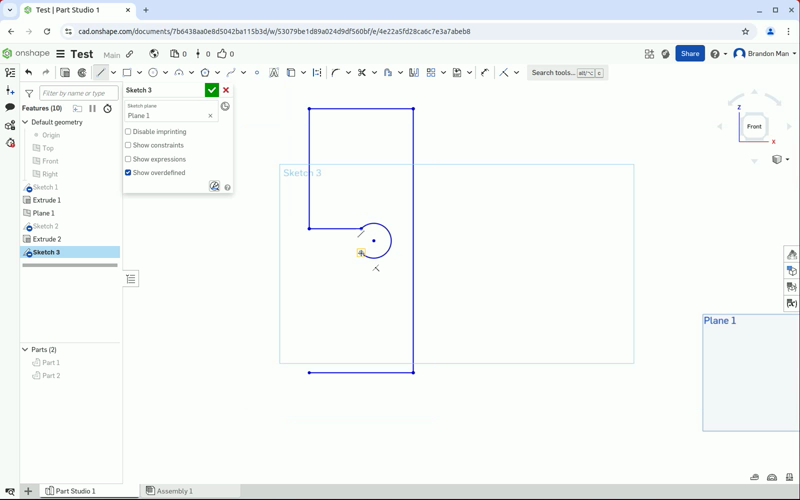
scroll(-6)
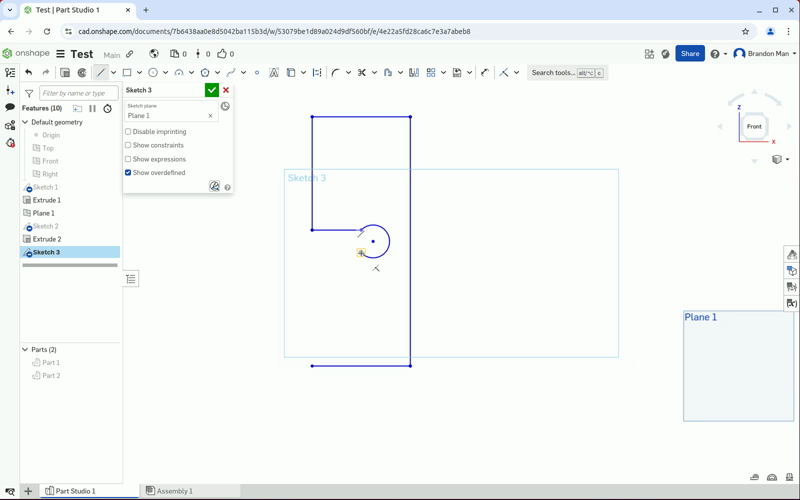
scroll(-6)
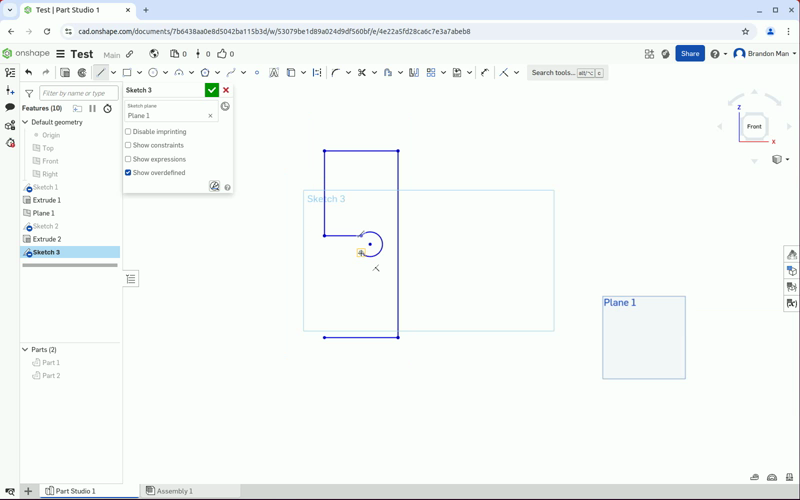
scroll(-6)
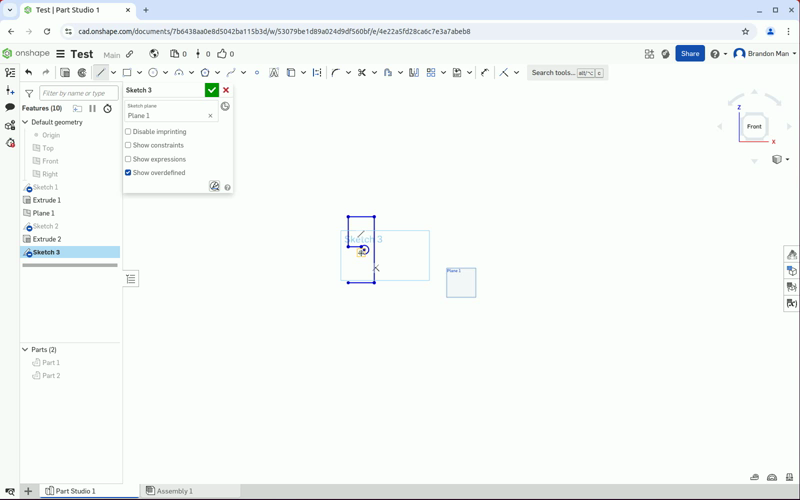
key_down(shift)
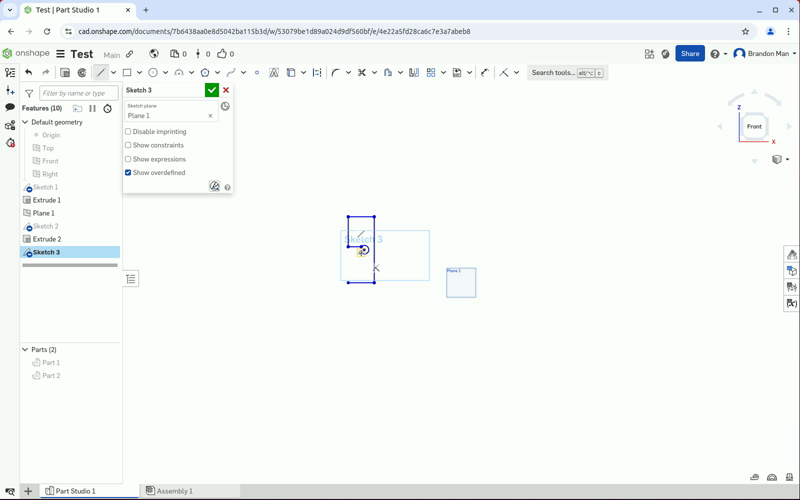
mouse_move(391, 252)
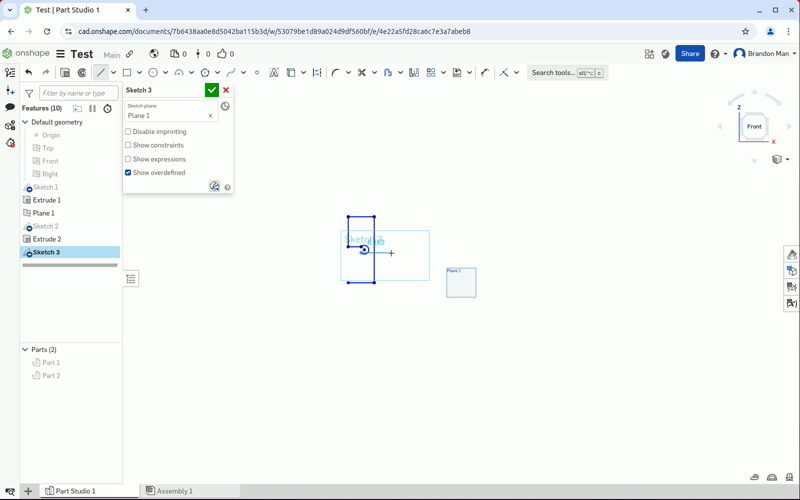
mouse_move(348, 252)
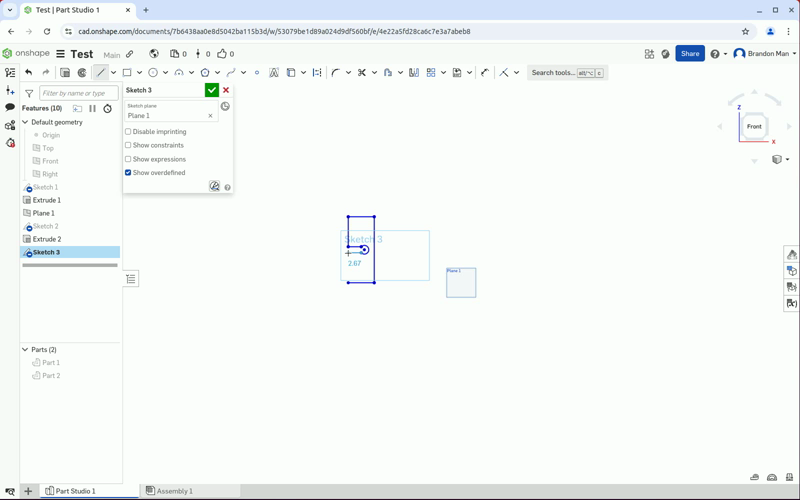
click(348, 252)
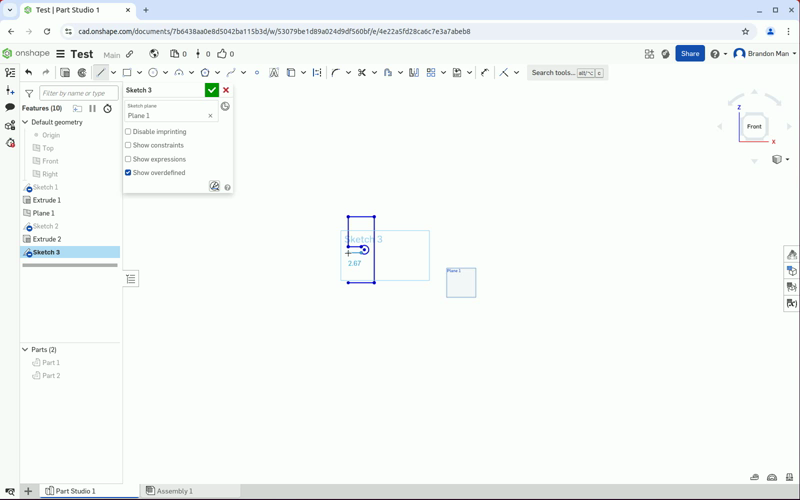
key_up(shift)
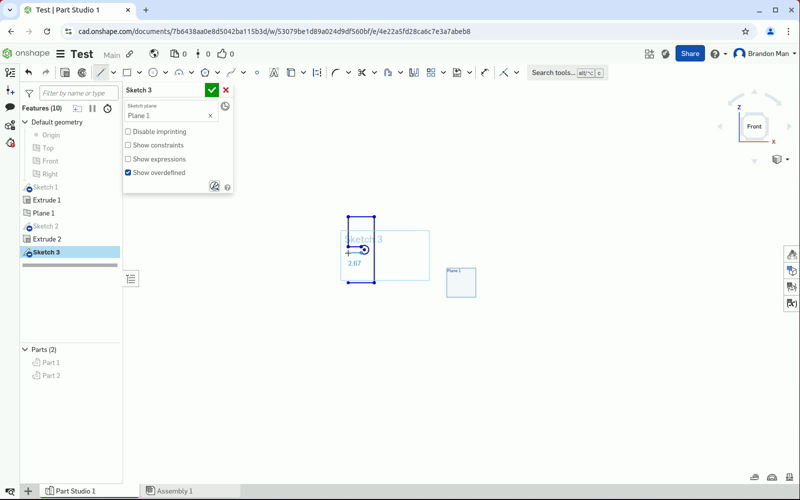
mouse_move(378, 252)
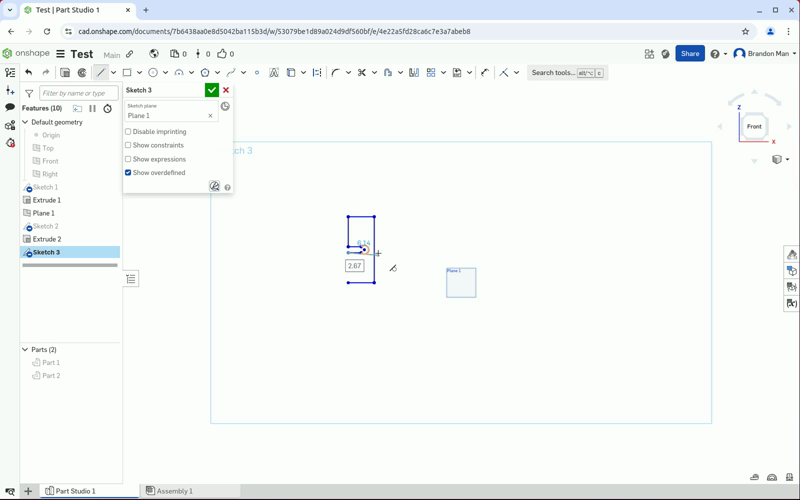
key_down(shift)
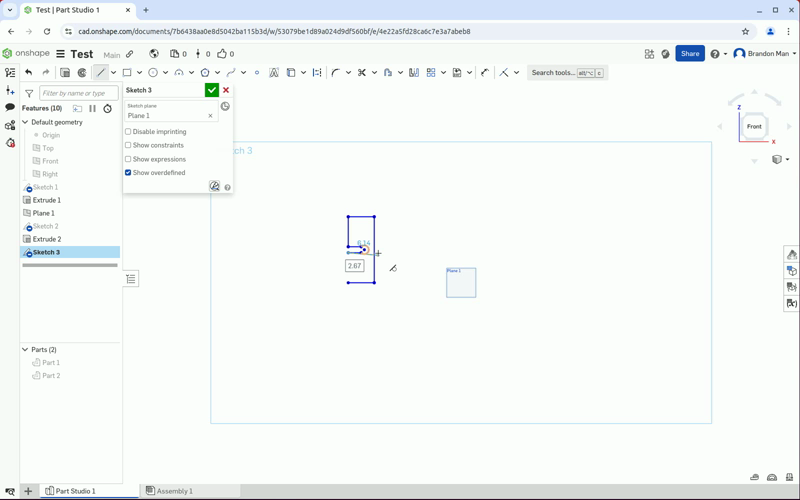
mouse_move(348, 282)
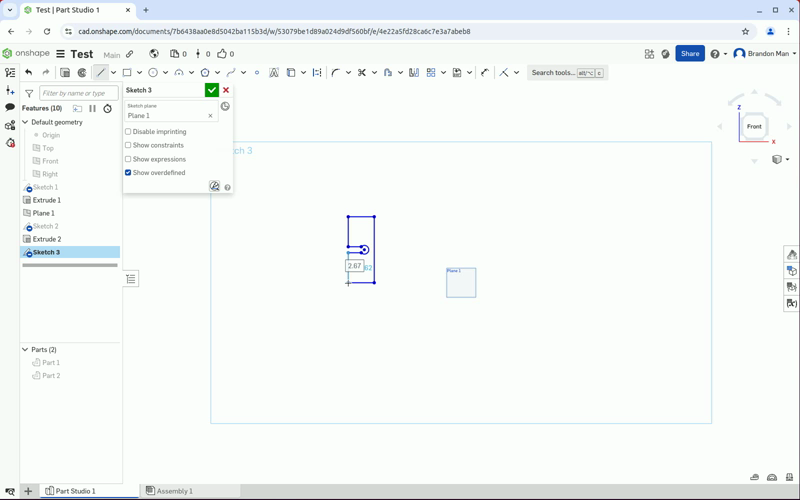
key_up(shift)
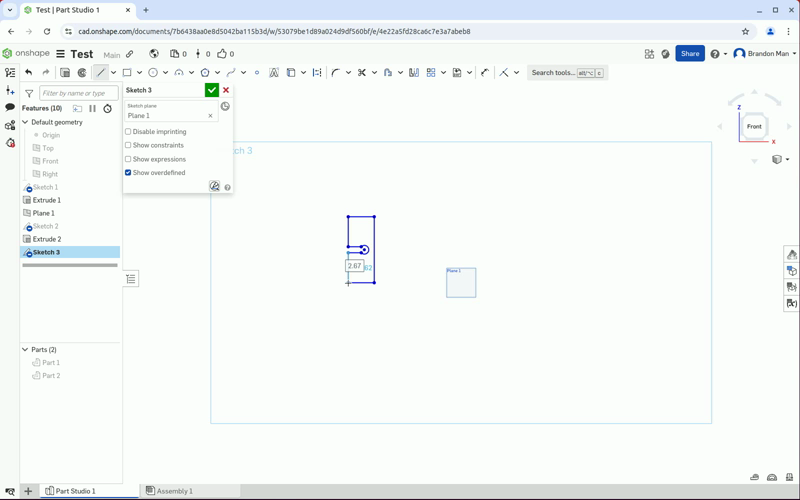
click(348, 282)
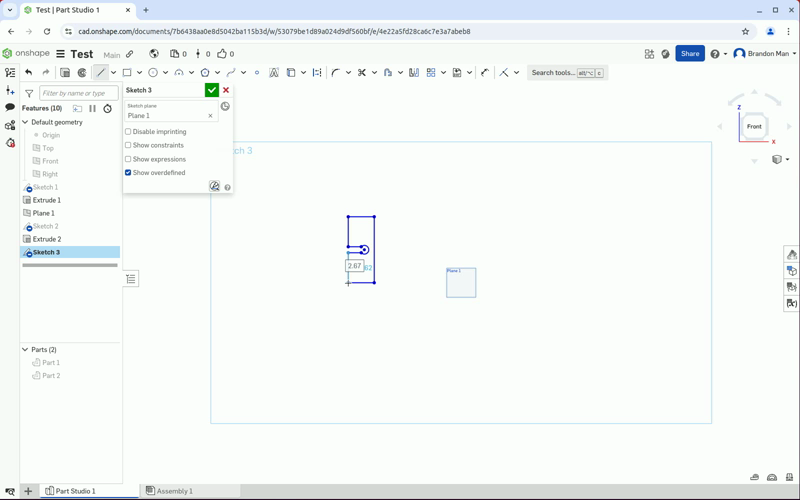
key(esc)
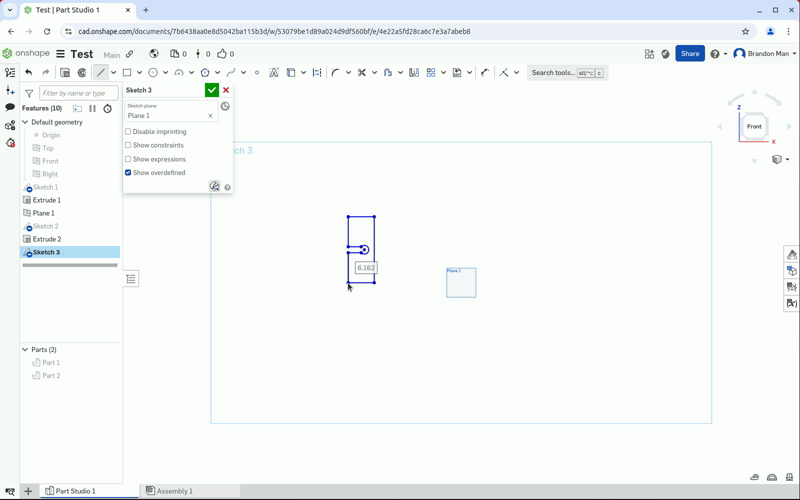
mouse_move(366, 234)
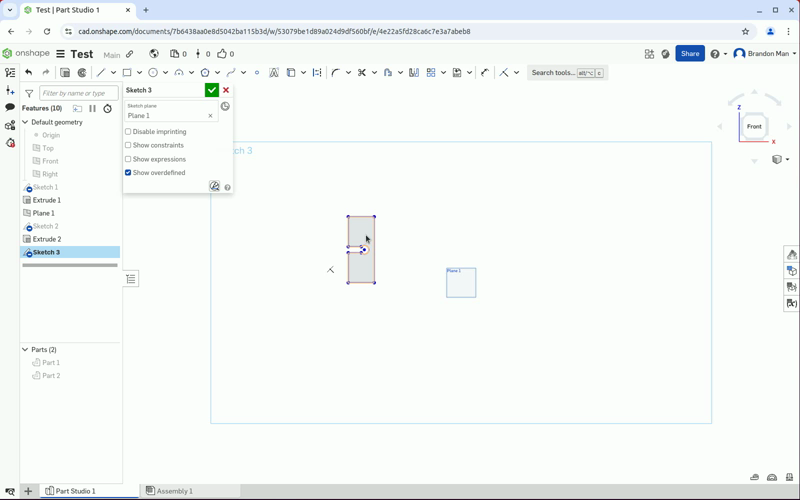
scroll(6)
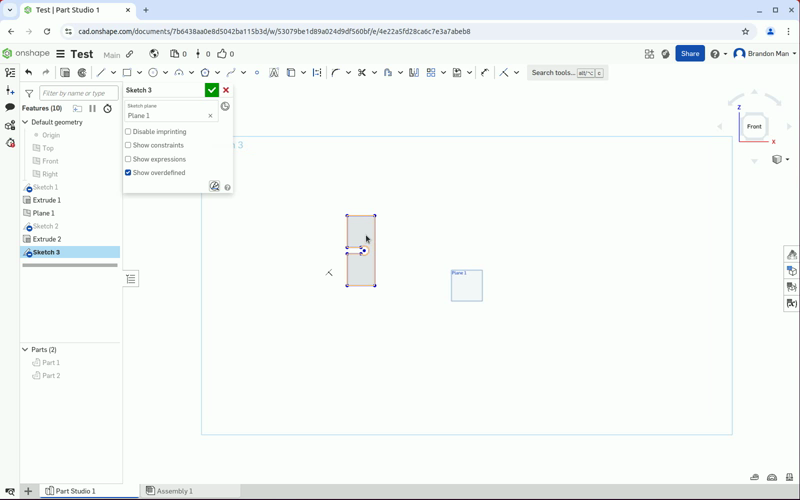
scroll(6)
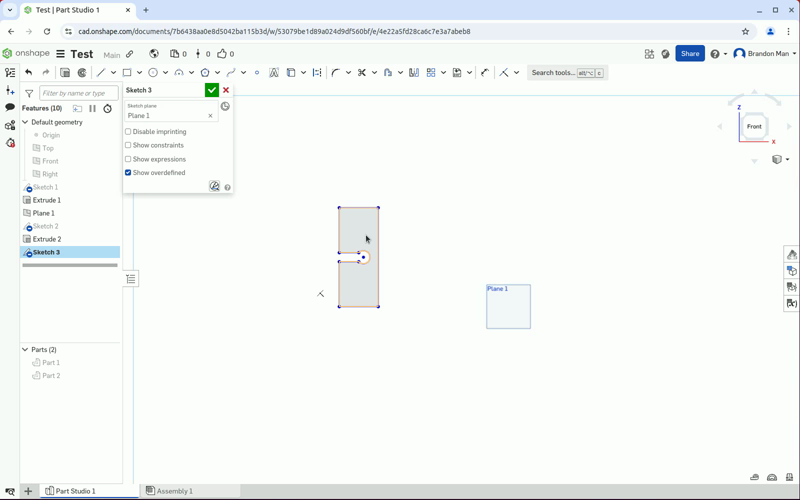
scroll(6)
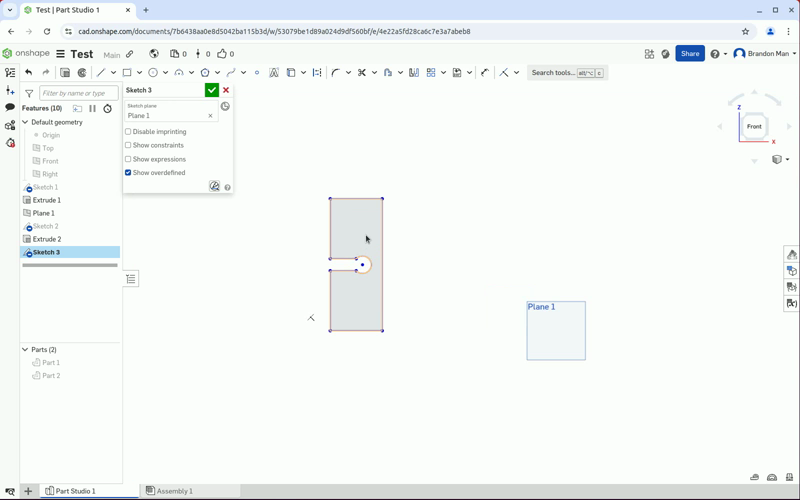
scroll(6)
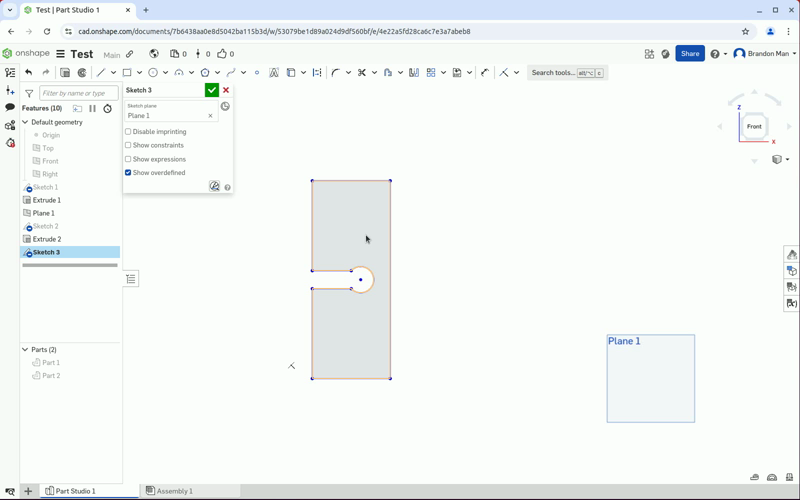
scroll(6)
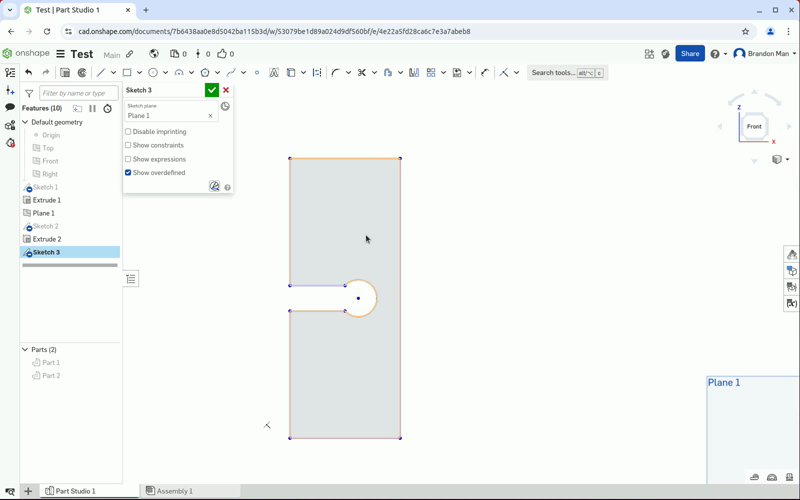
scroll(6)
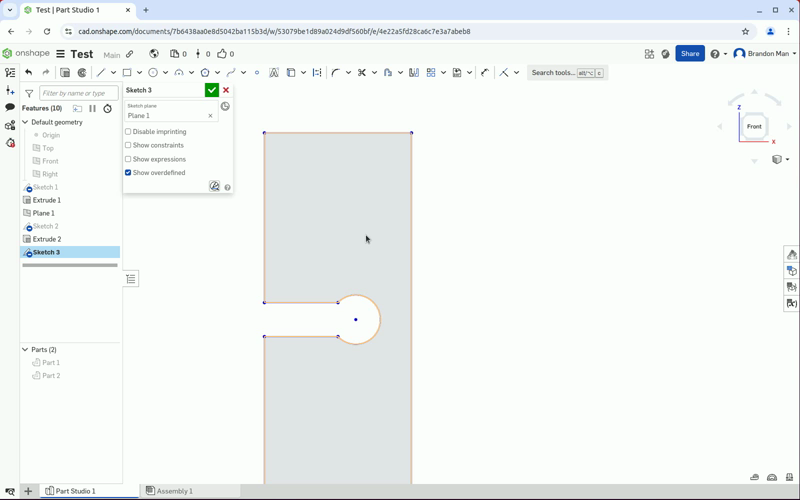
scroll(6)
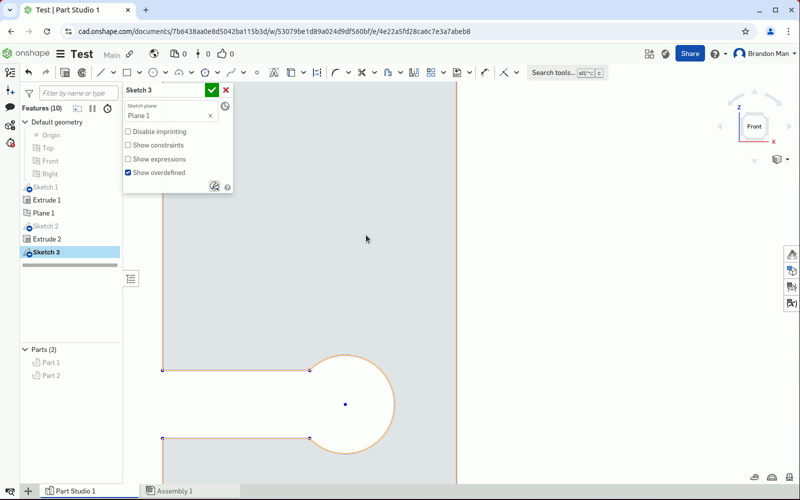
click(366, 234)
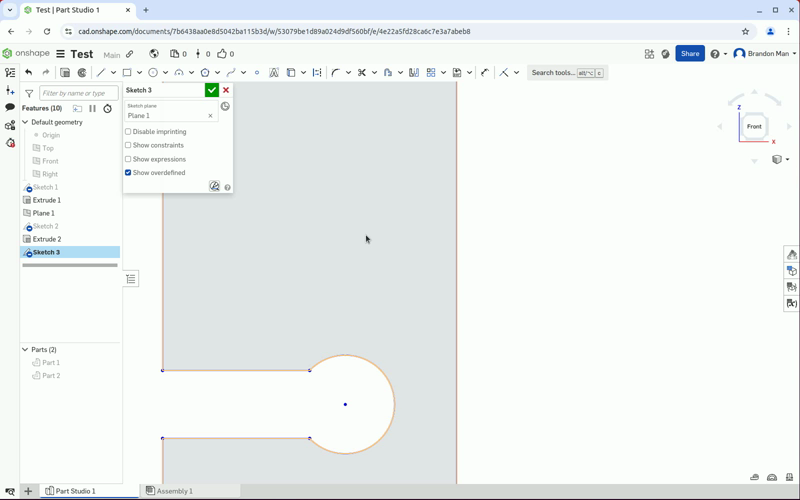
scroll(-6)
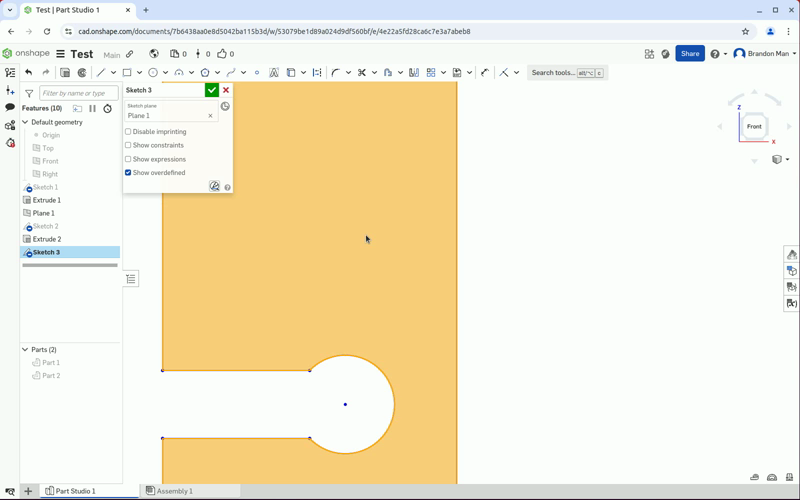
scroll(-6)
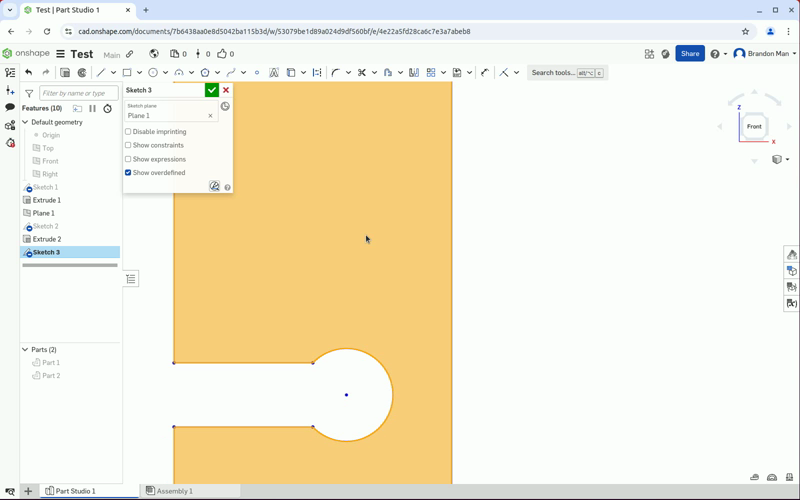
scroll(-6)
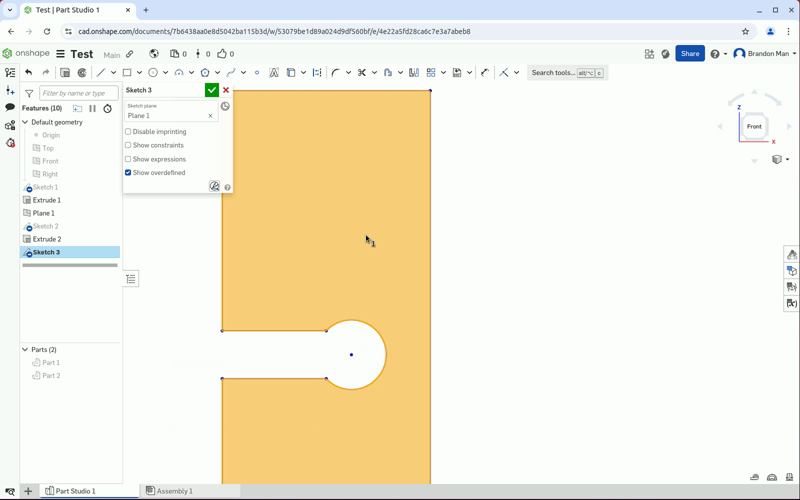
scroll(-6)
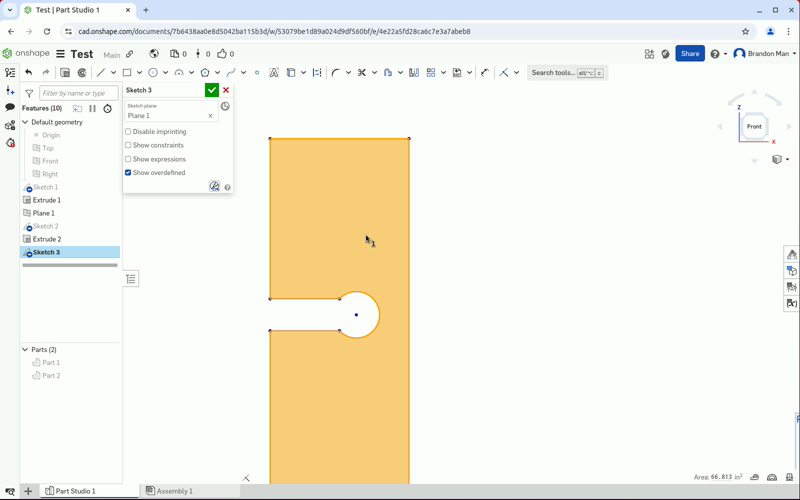
scroll(-6)
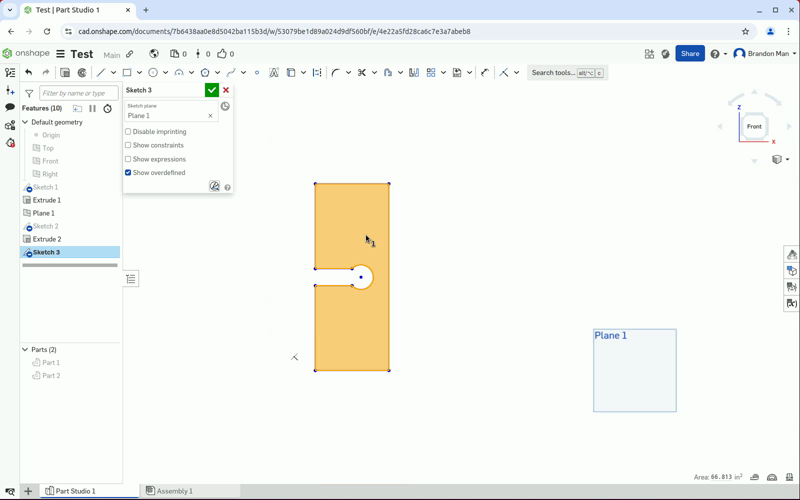
scroll(-6)
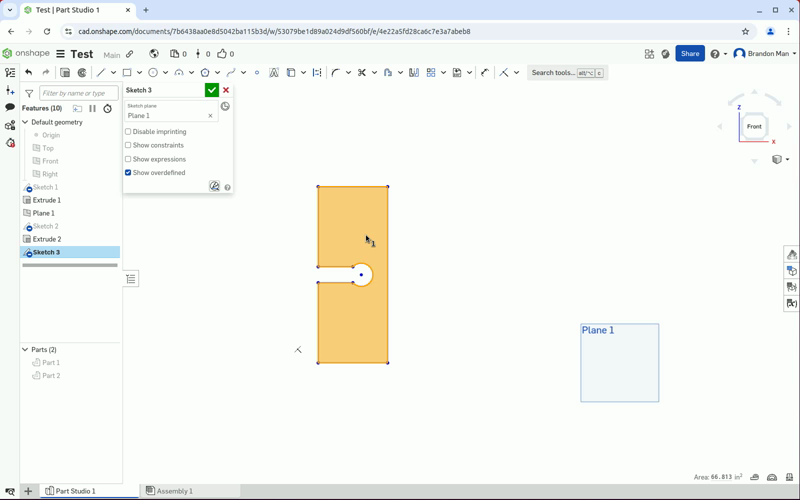
scroll(-6)
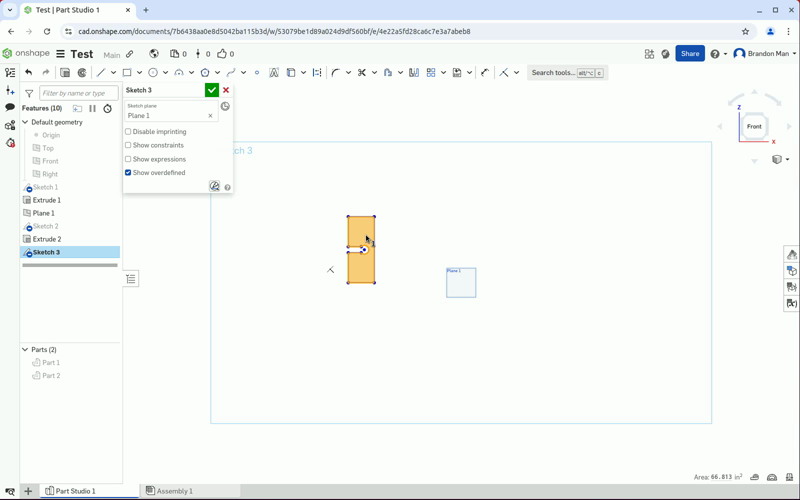
mouse_move(73, 352)
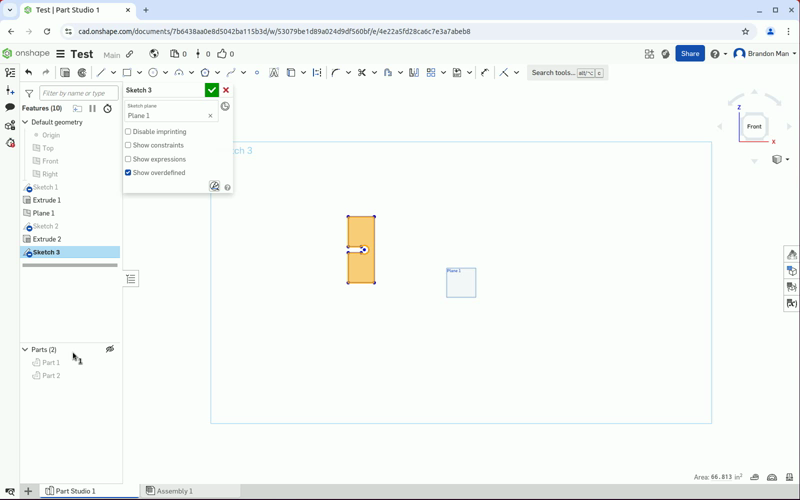
key(shift+y)
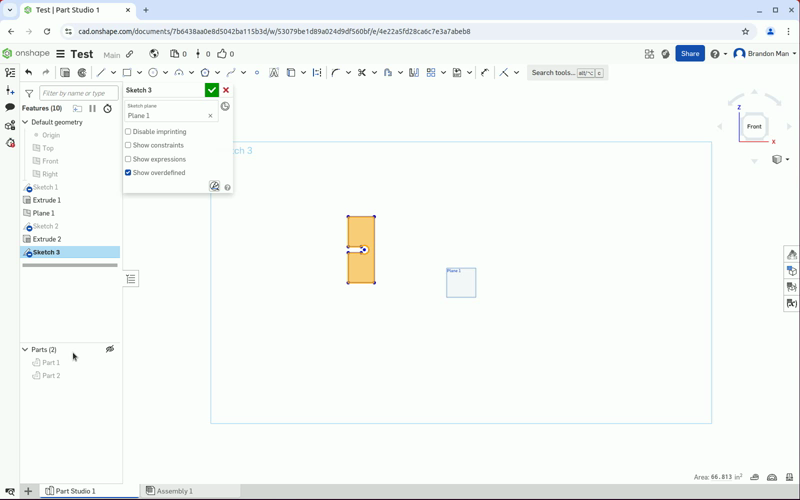
key(shift+e)
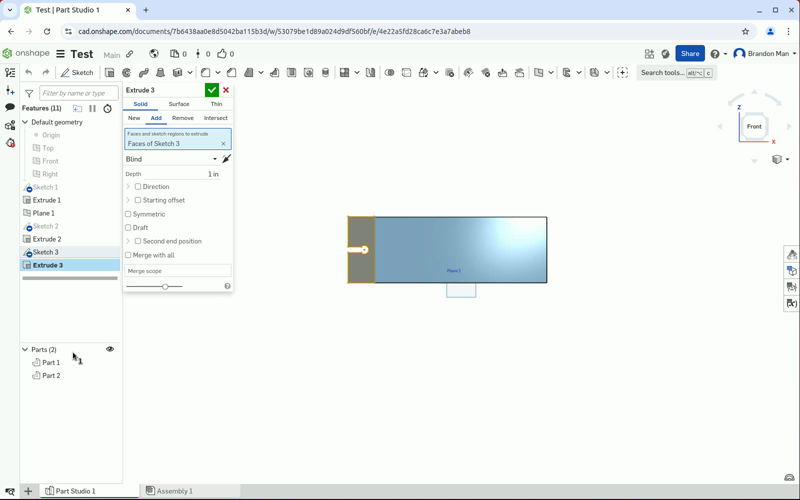
mouse_move(143, 106)
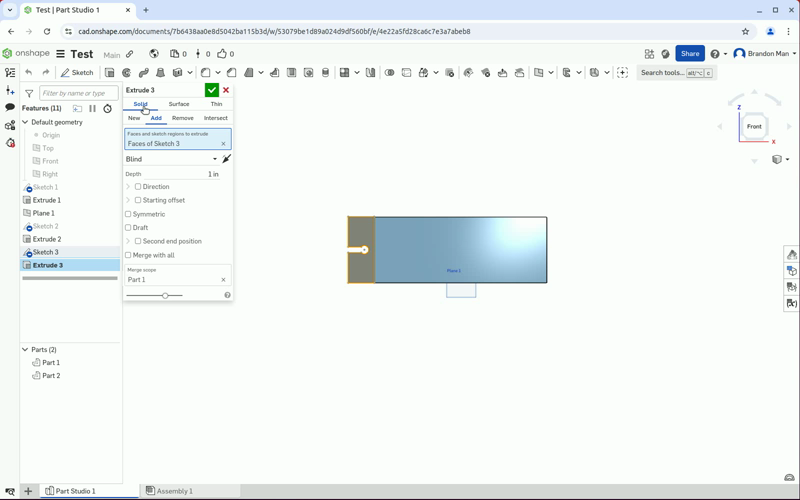
click(143, 106)
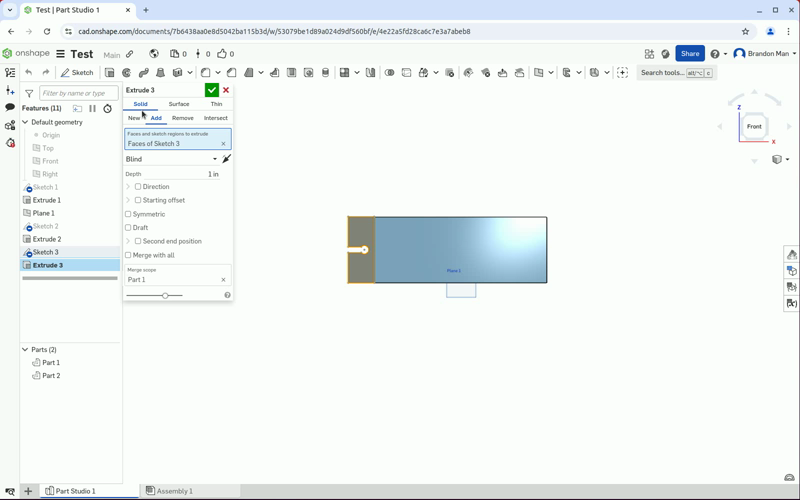
mouse_move(137, 120)
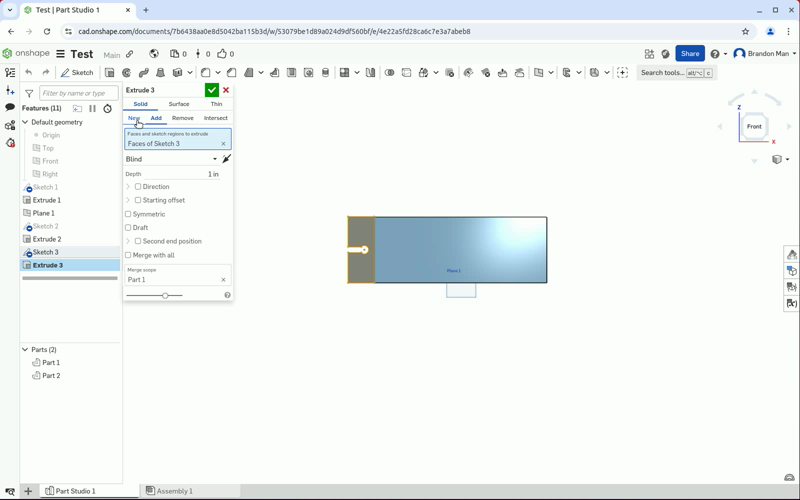
click(137, 120)
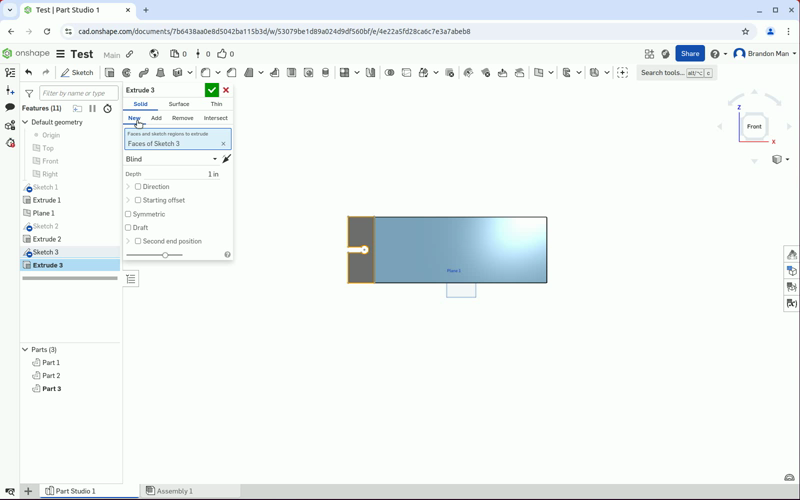
key(tab, 4)
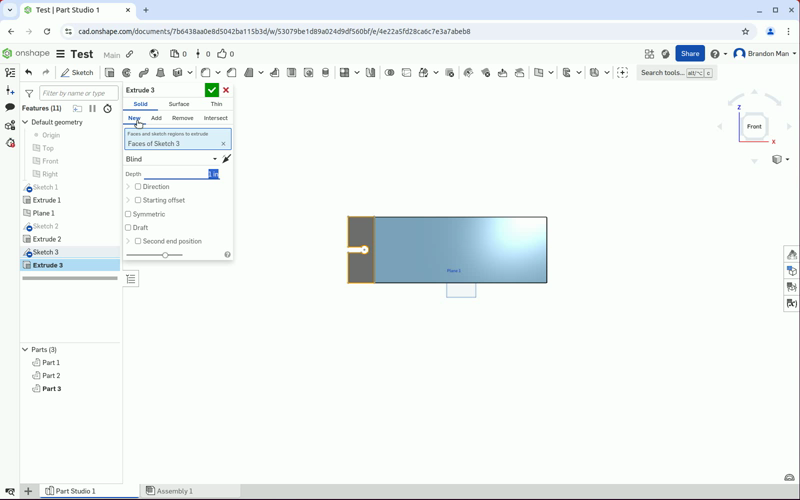
text(-9.388)
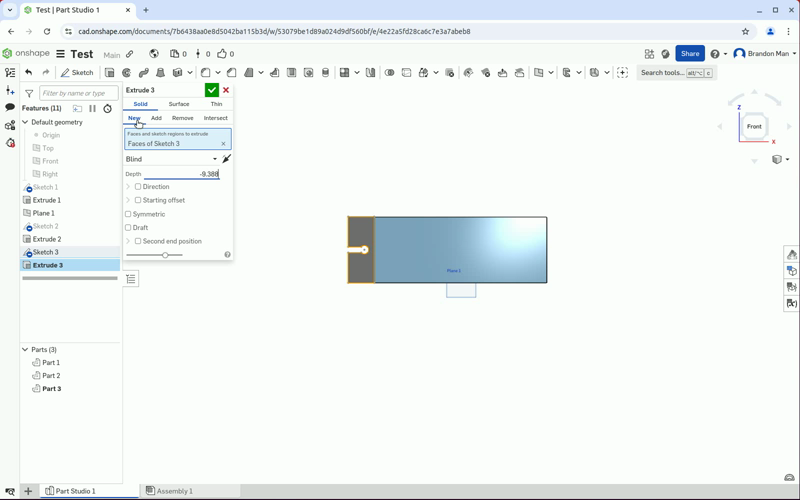
key(tab, 3)
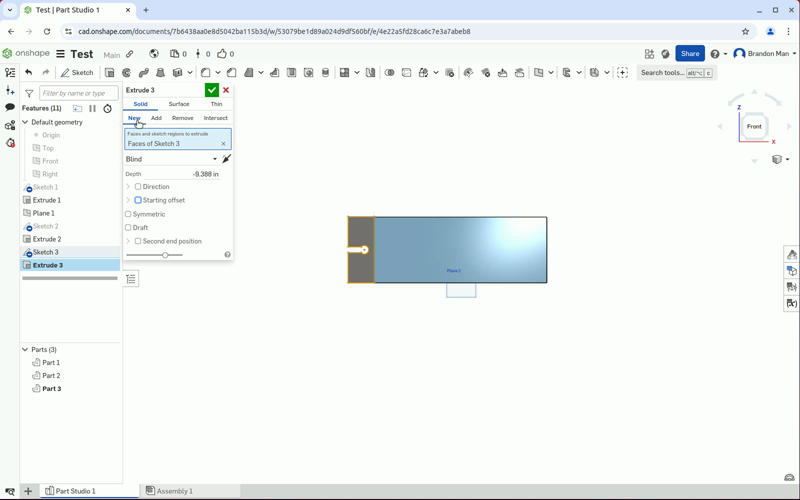
key(tab, 2)
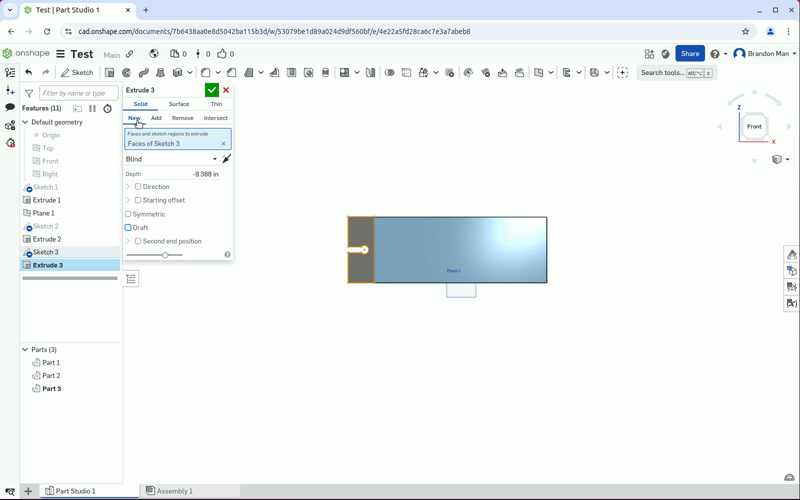
key(space)
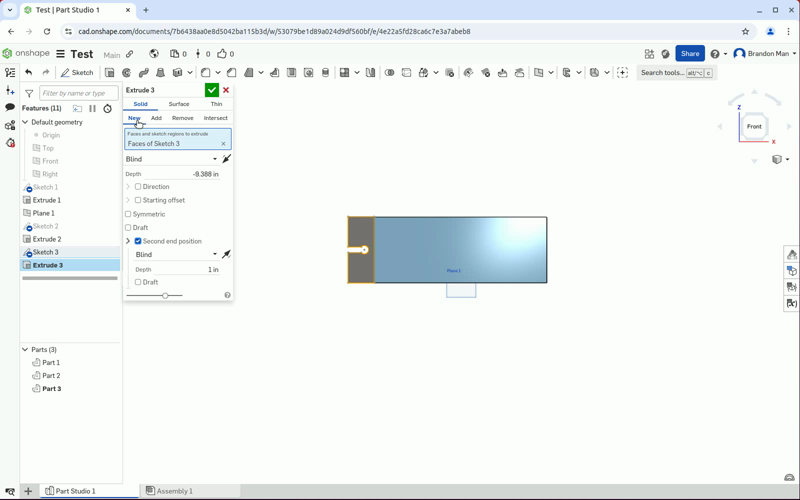
key(tab, 3)
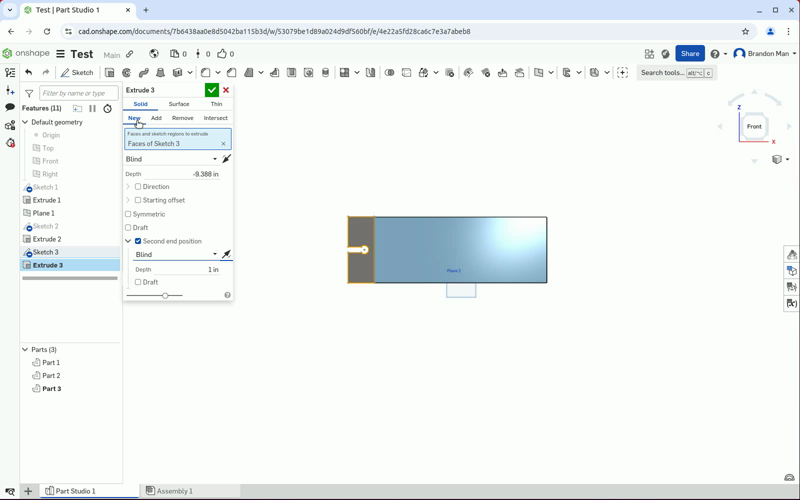
text(4.574)
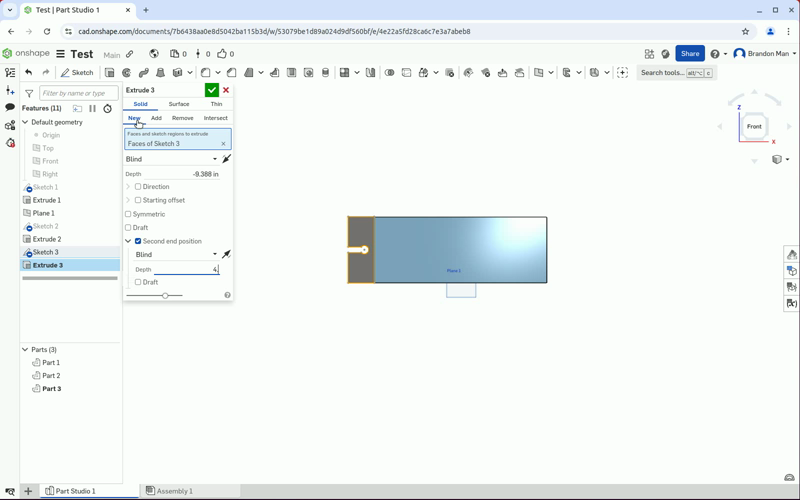
key(enter)
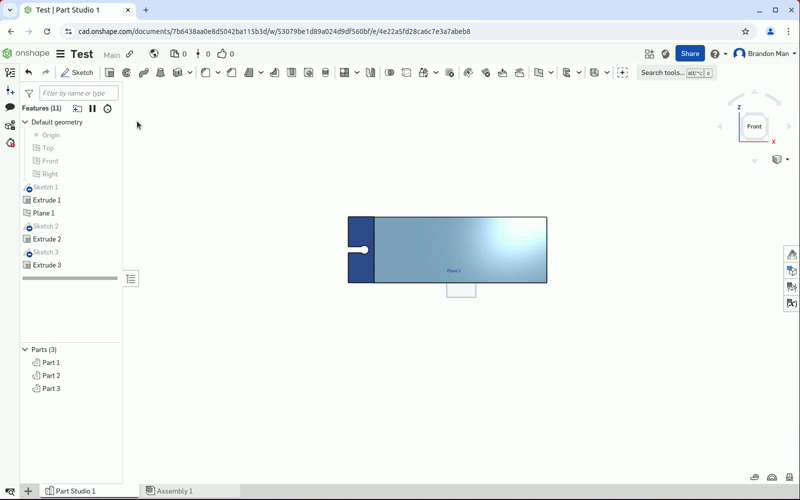
key(shift+h)
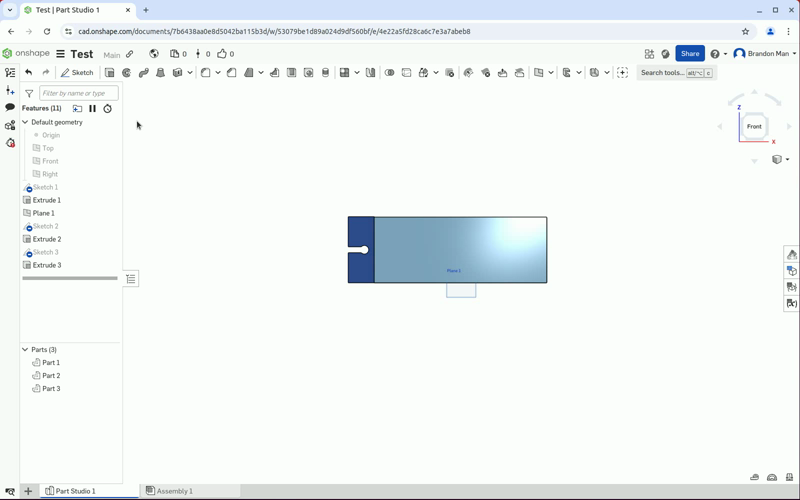
key(shift+h)
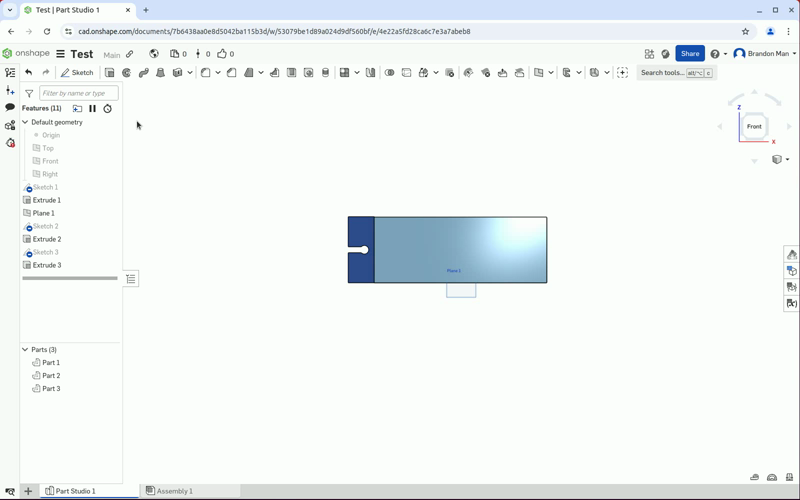
mouse_move(73, 189)
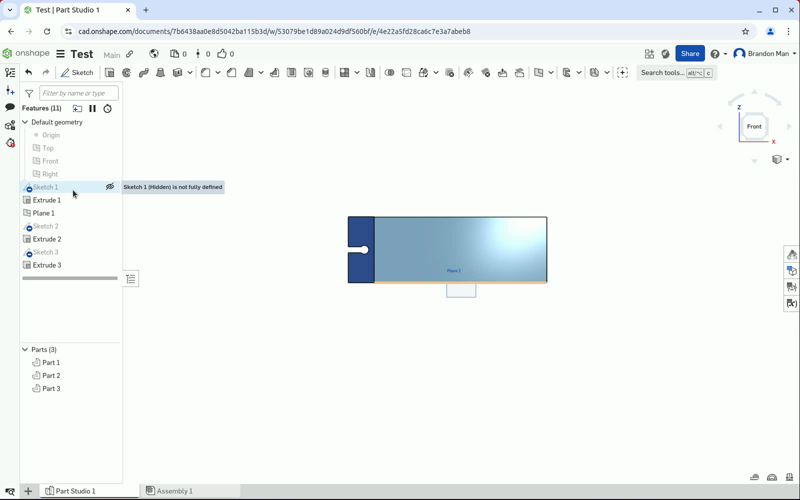
click(73, 189)
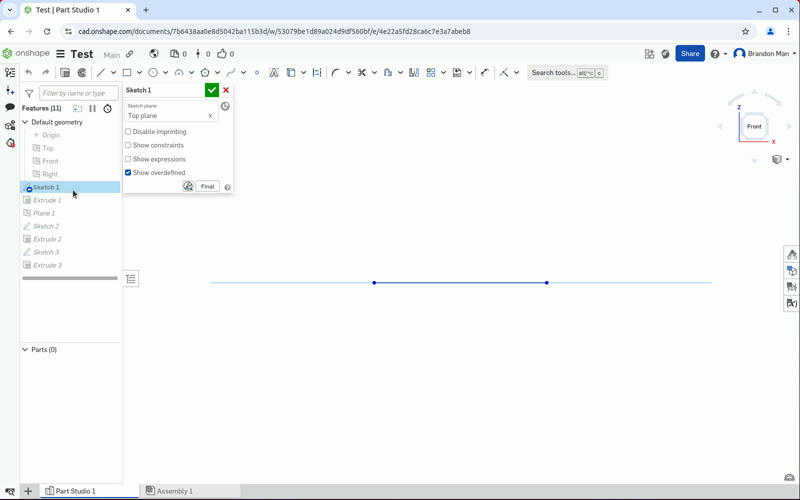
mouse_move(229, 92)
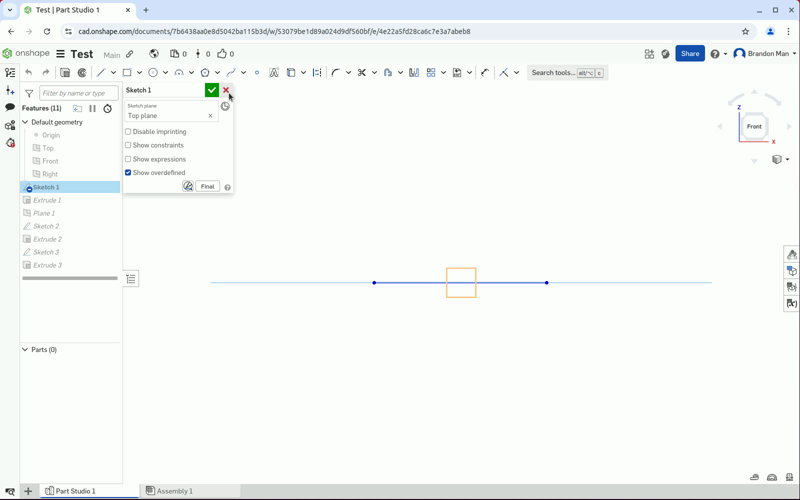
click(229, 92)
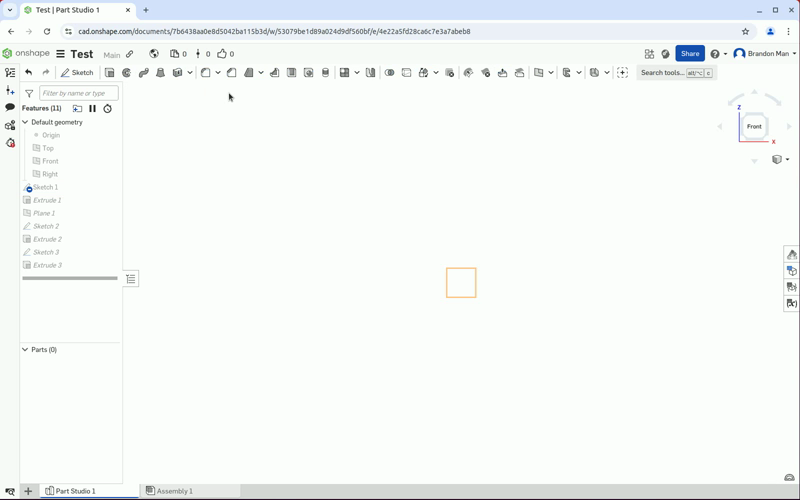
key(shift+s)
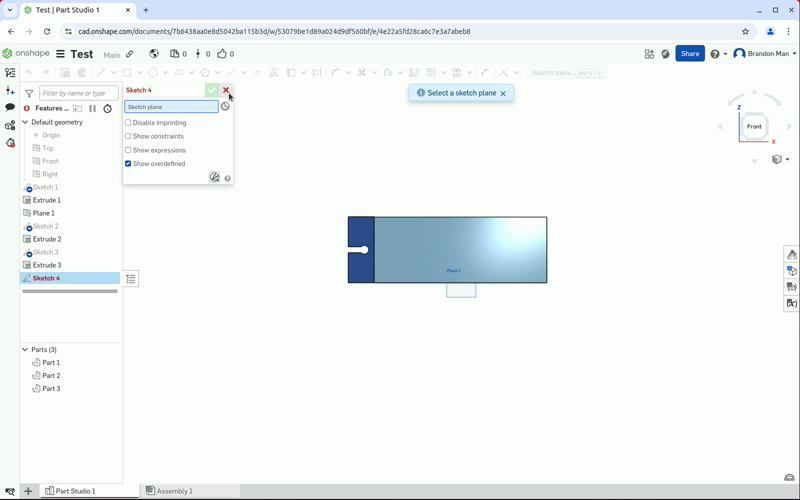
mouse_move(73, 215)
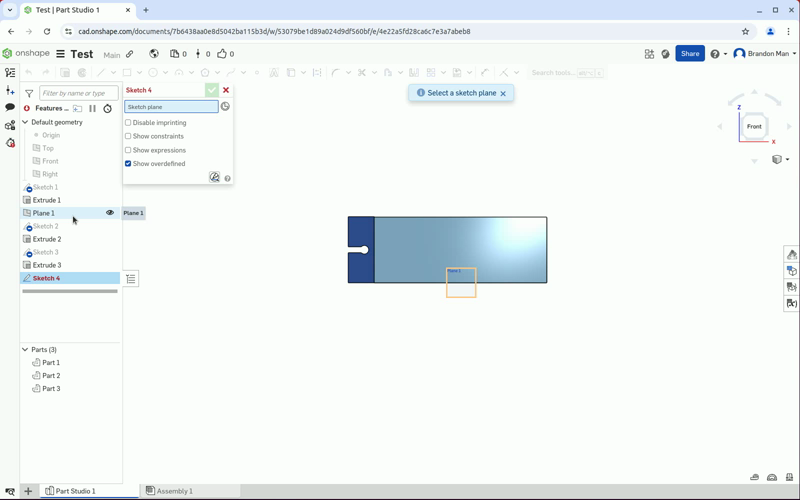
click(73, 215)
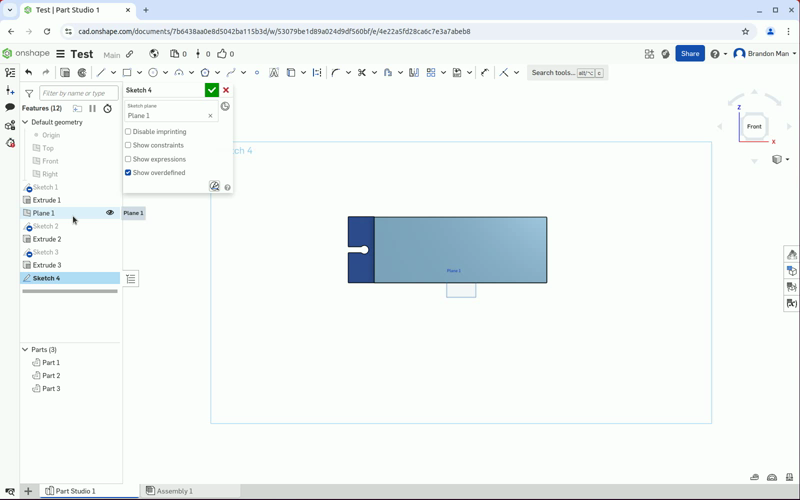
mouse_move(73, 352)
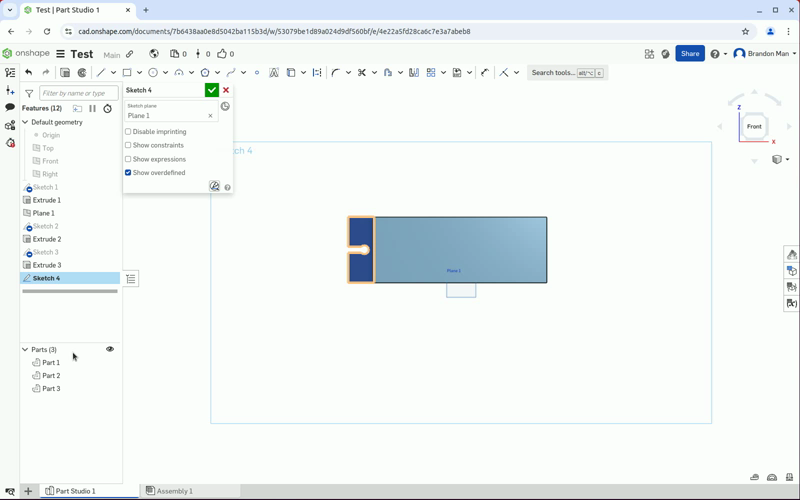
key(y)
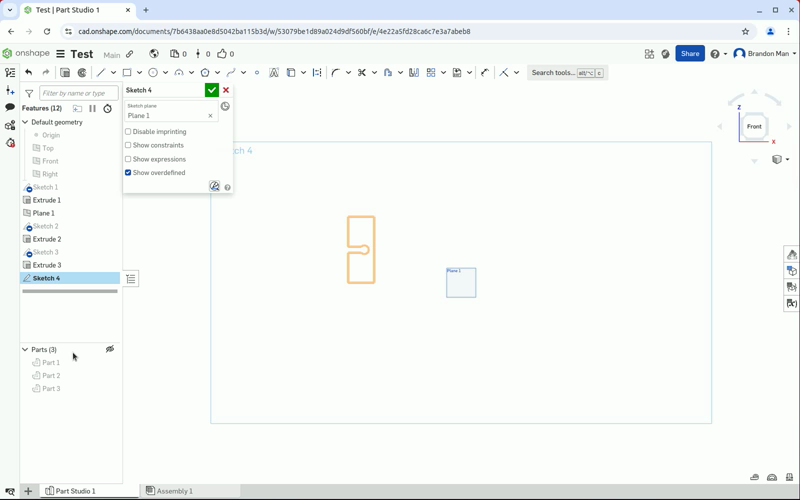
key(l)
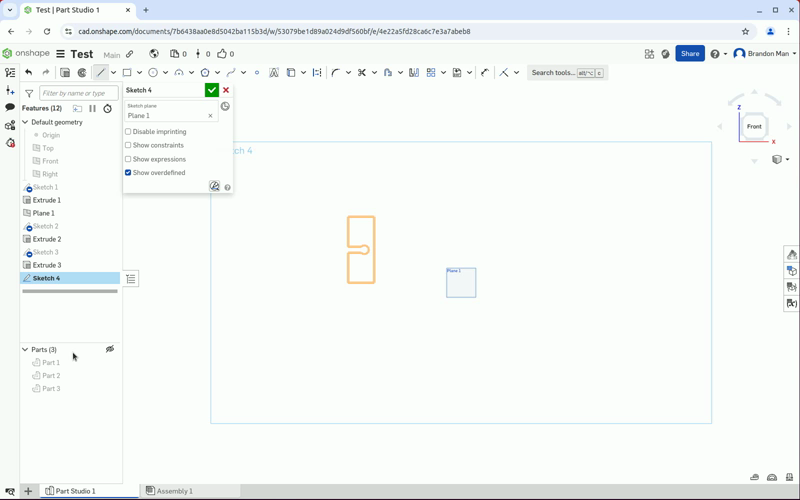
key_down(shift)
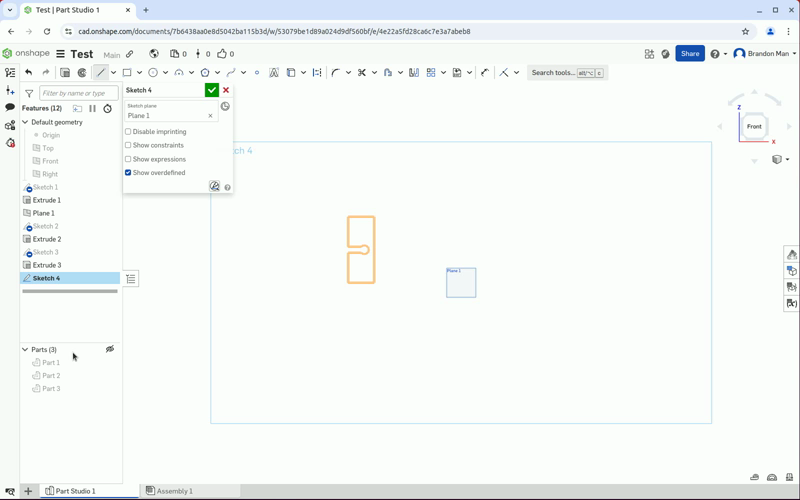
mouse_move(547, 282)
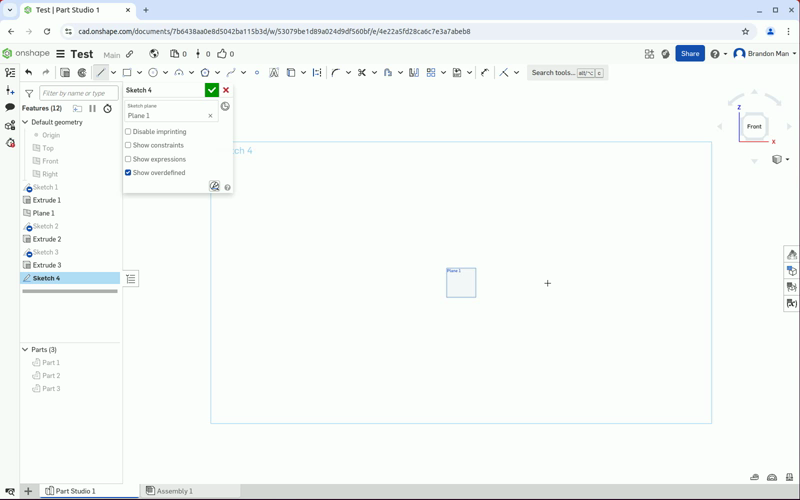
click(547, 282)
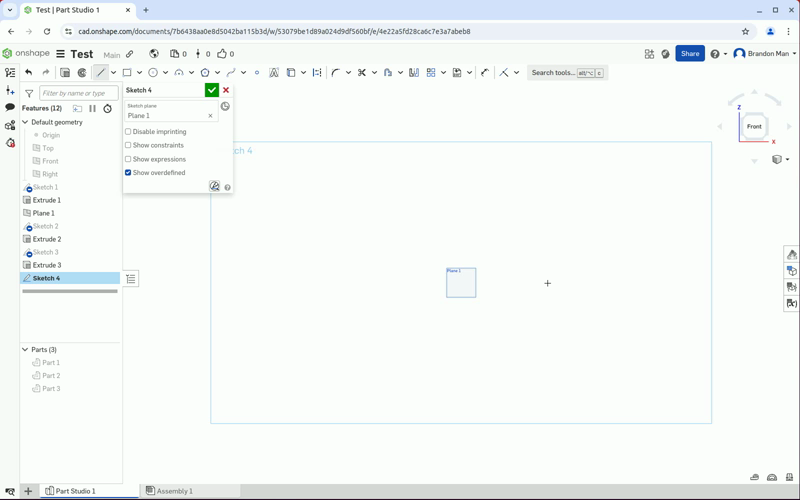
key_up(shift)
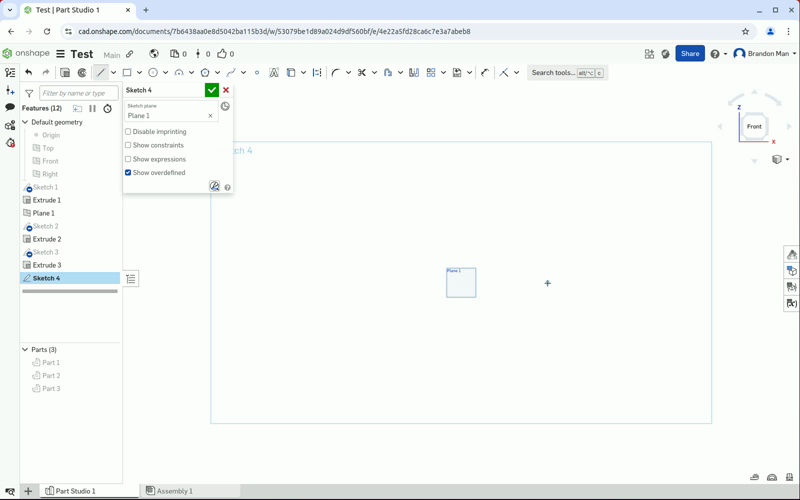
key_down(shift)
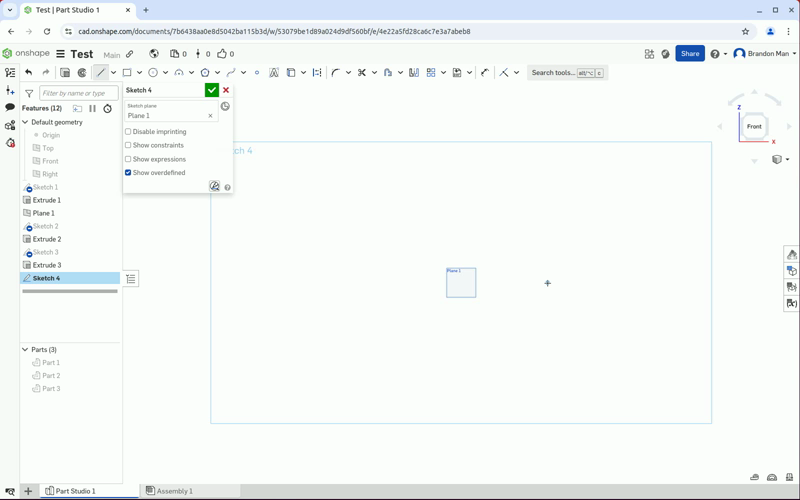
mouse_move(577, 282)
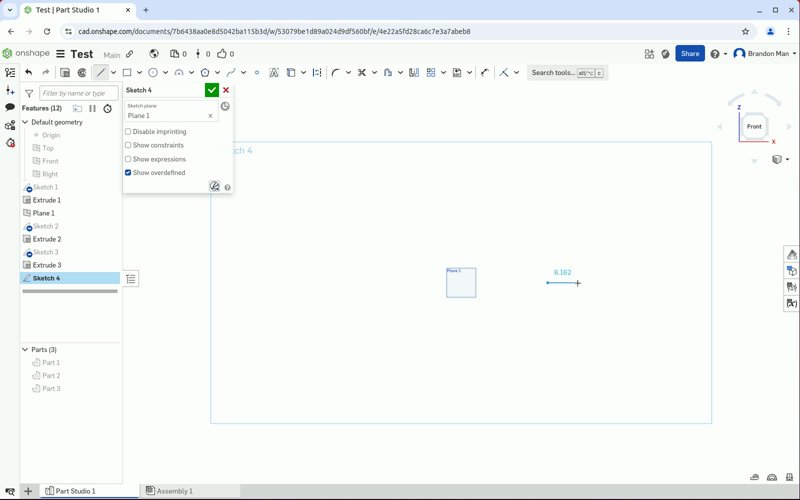
mouse_move(573, 282)
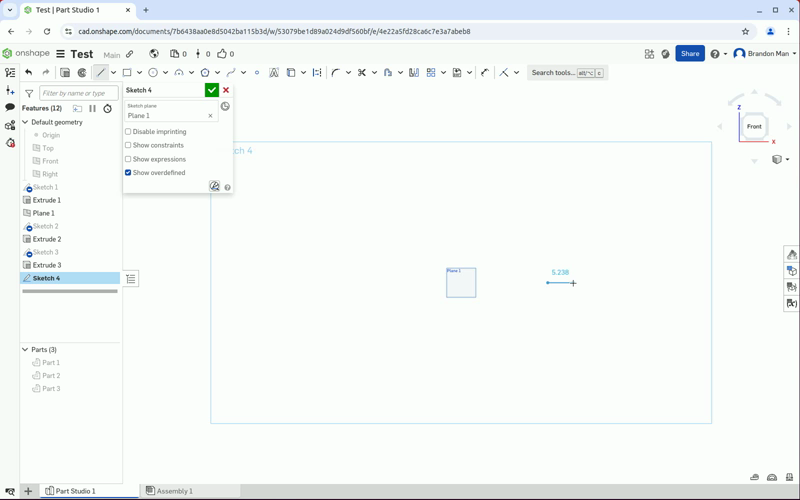
click(573, 282)
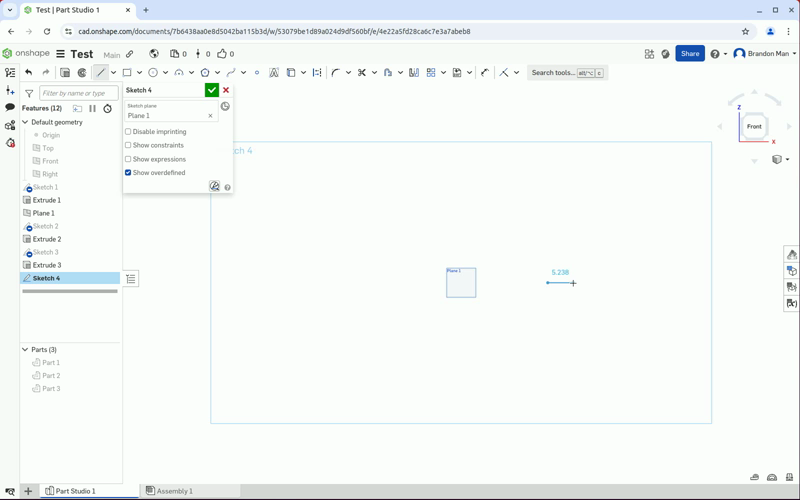
key_up(shift)
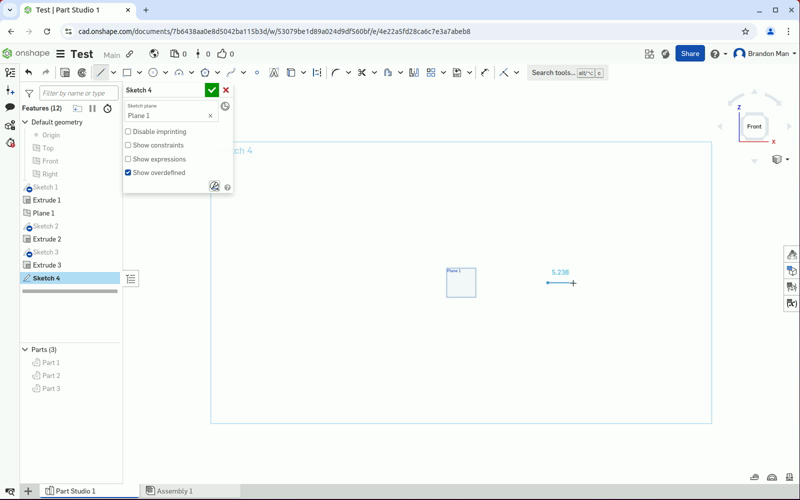
key_down(shift)
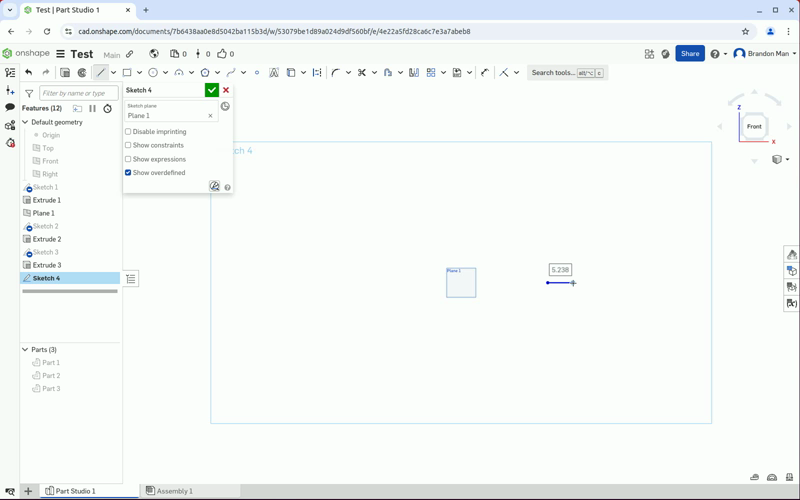
mouse_move(589, 282)
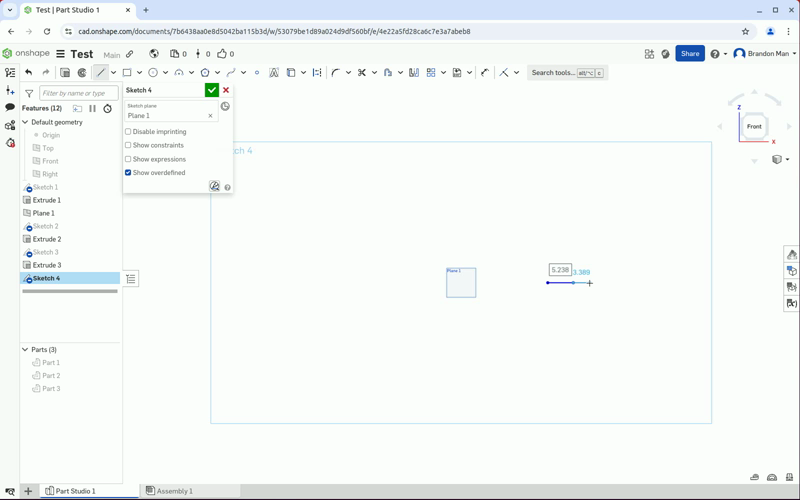
mouse_move(573, 252)
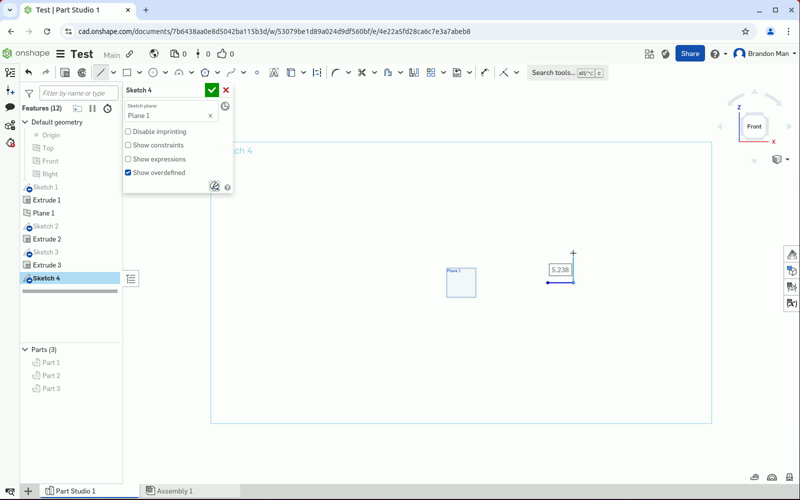
click(573, 252)
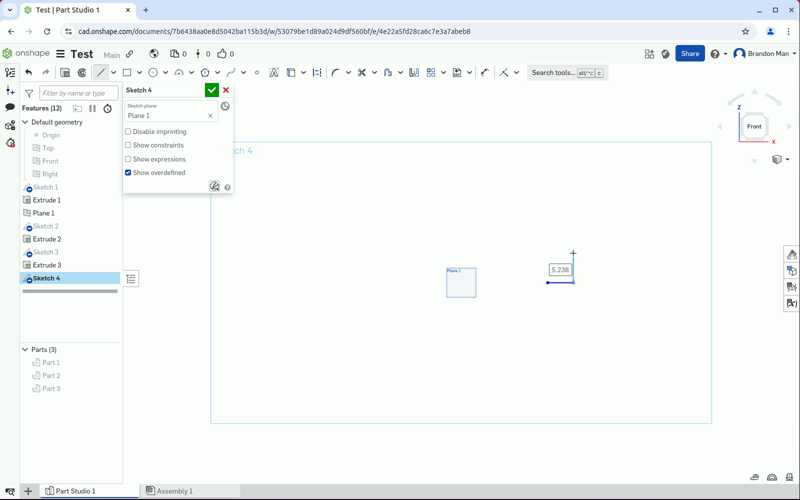
key_up(shift)
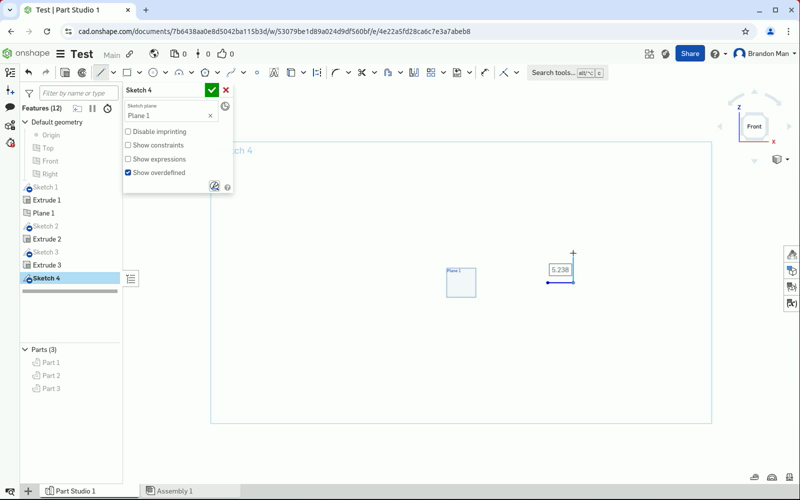
key_down(shift)
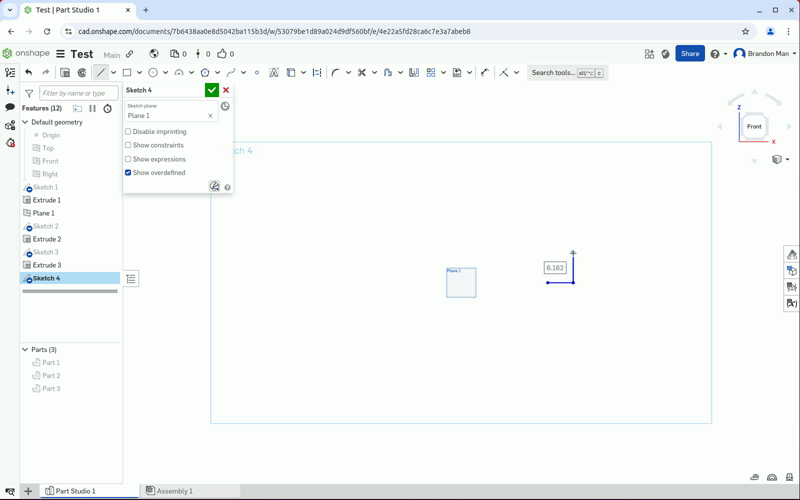
mouse_move(589, 252)
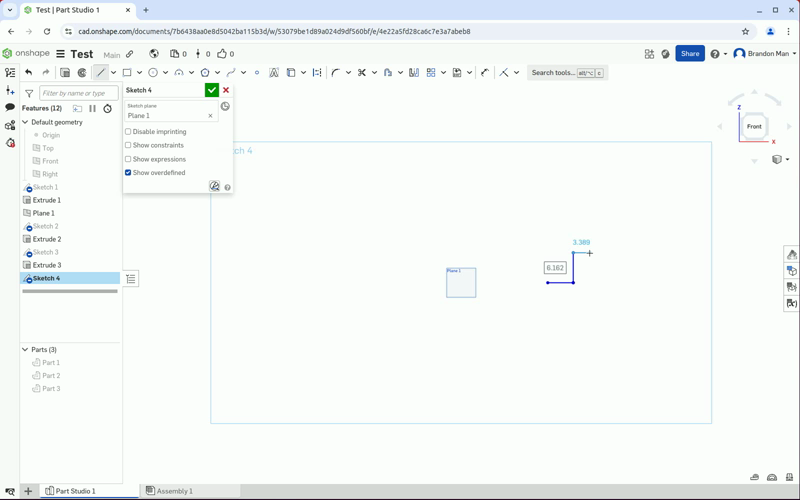
mouse_move(560, 252)
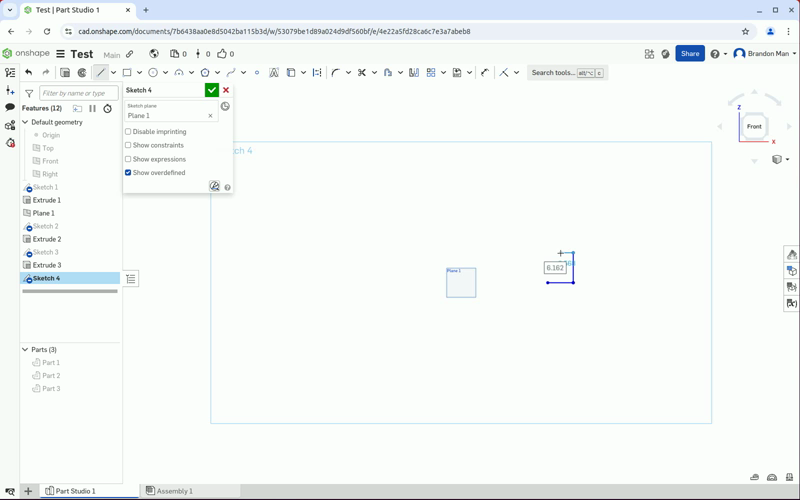
click(560, 252)
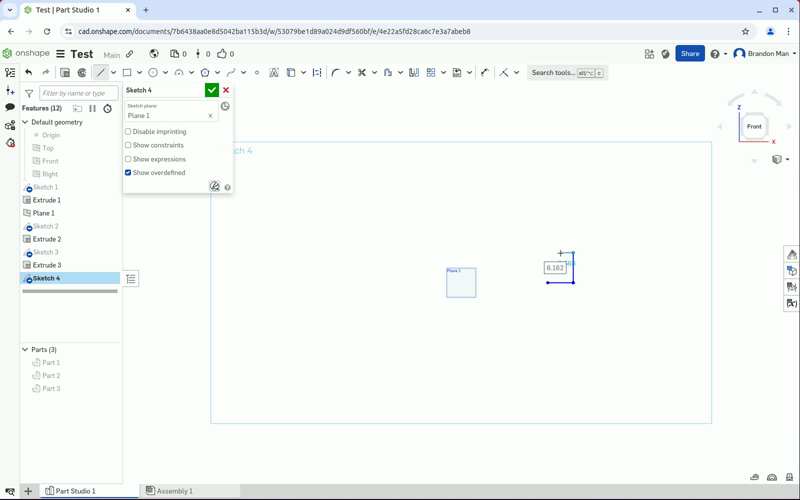
key_up(shift)
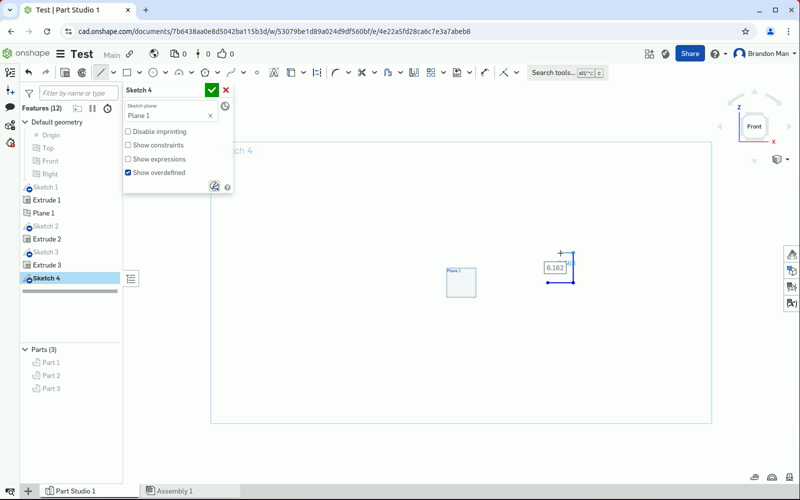
key(esc)
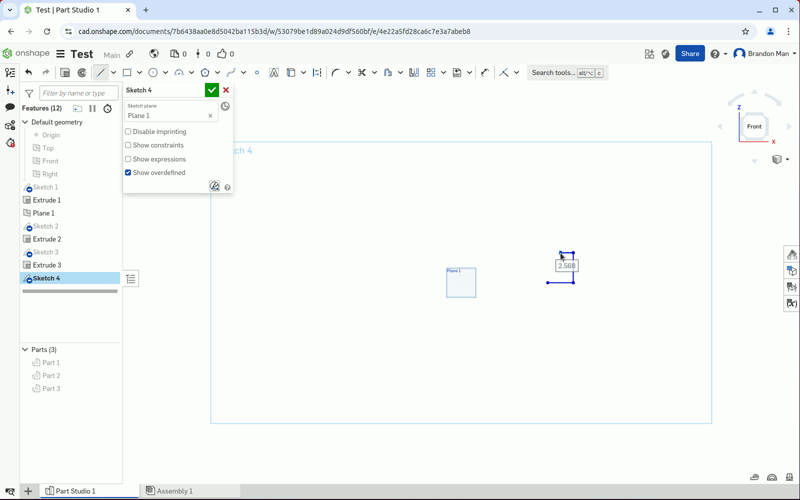
key(a)
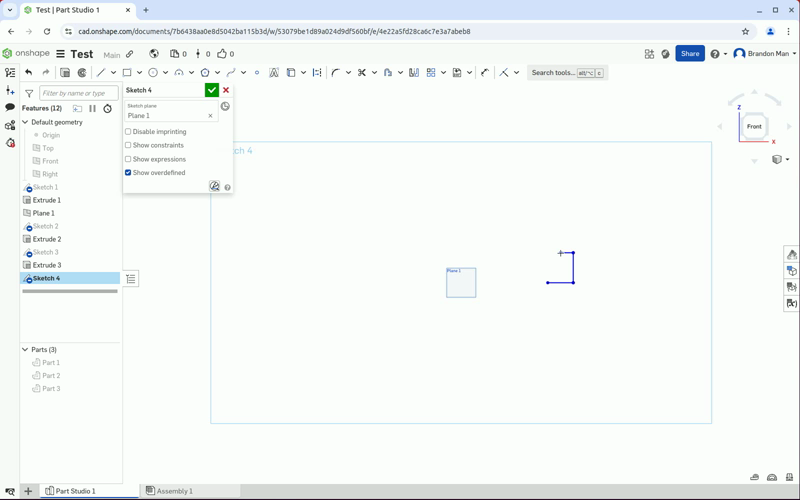
mouse_move(560, 252)
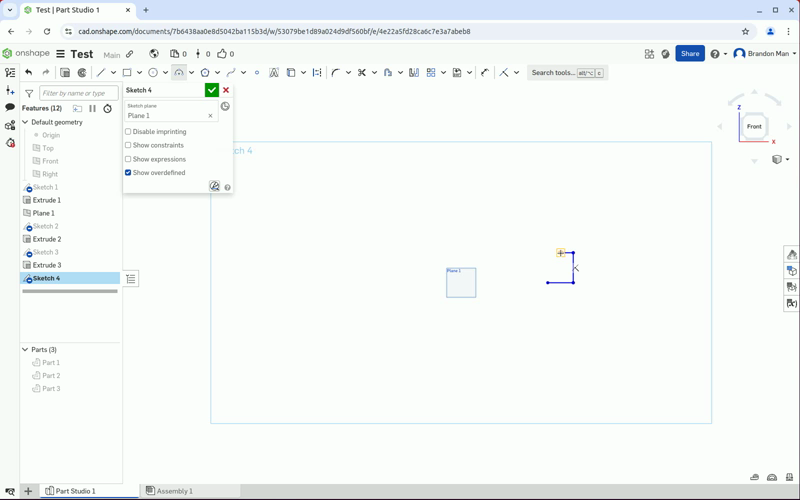
click(560, 252)
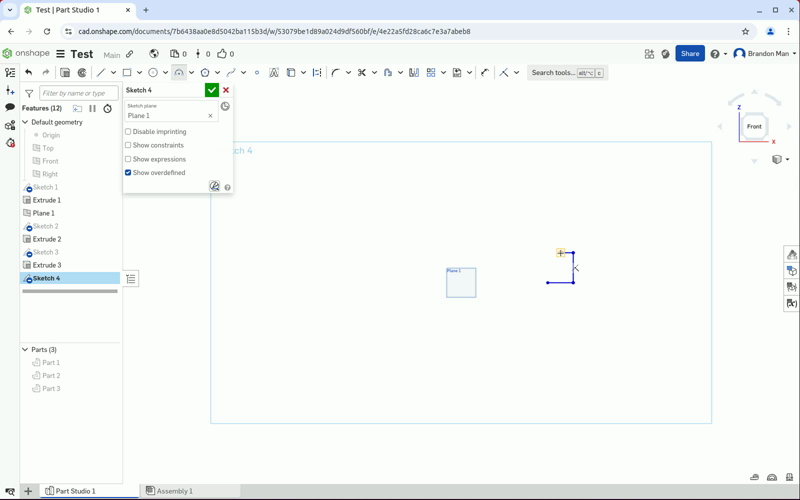
key_down(shift)
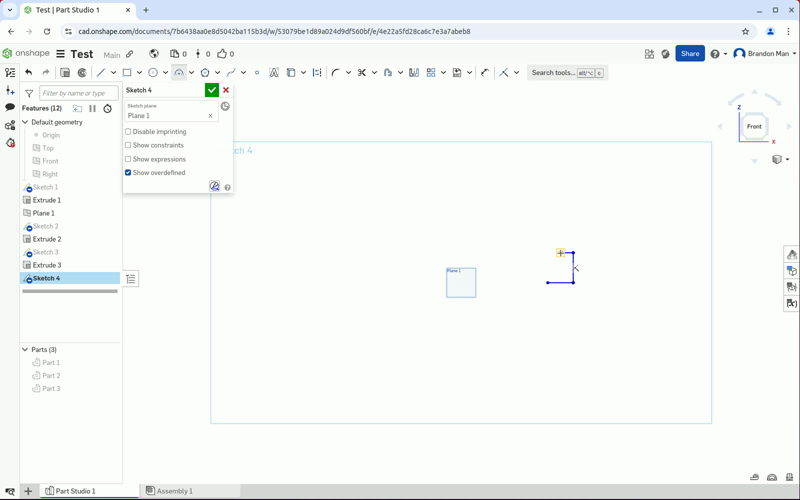
mouse_move(560, 246)
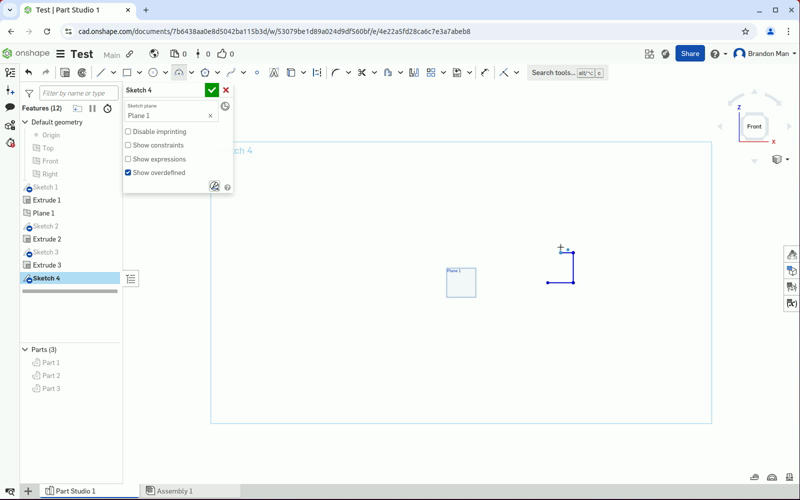
scroll(6)
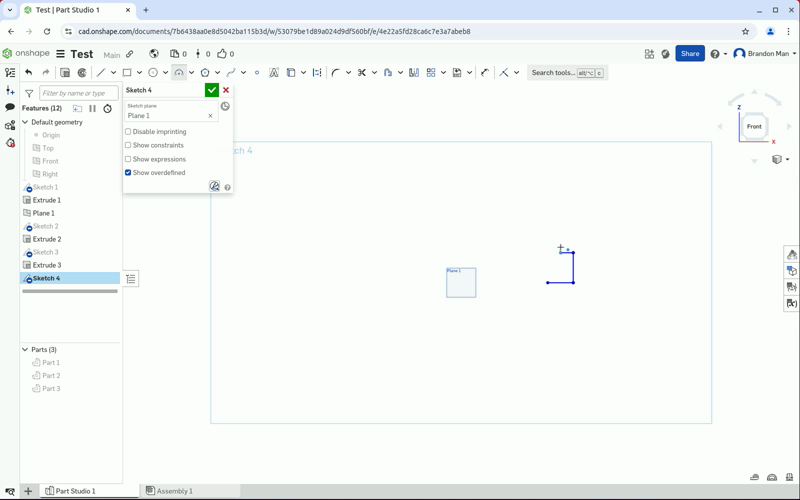
scroll(6)
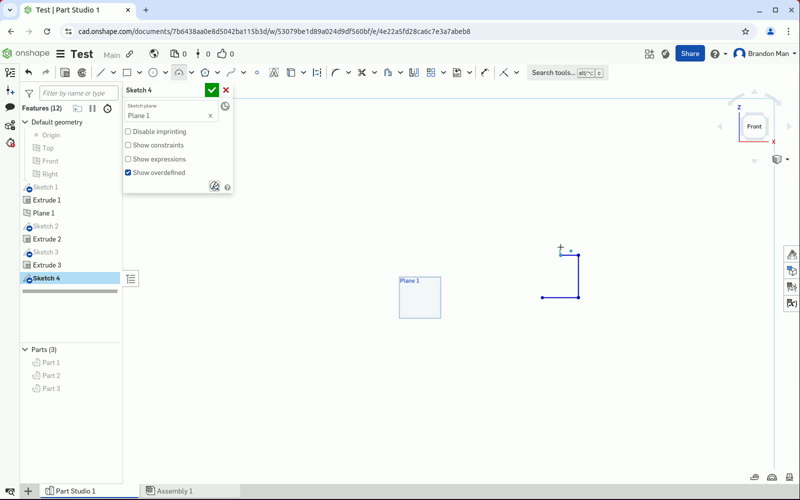
scroll(6)
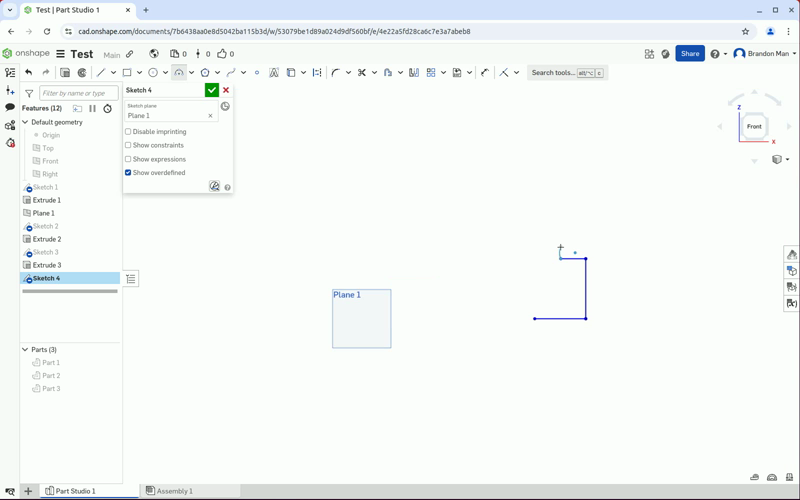
scroll(6)
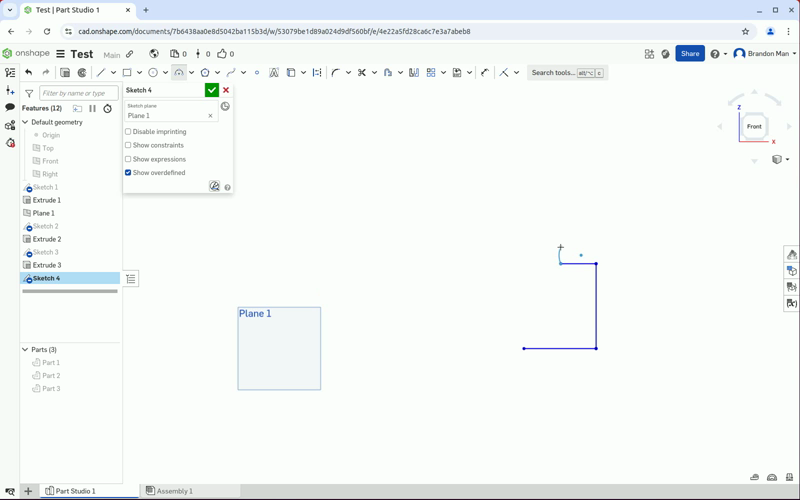
scroll(6)
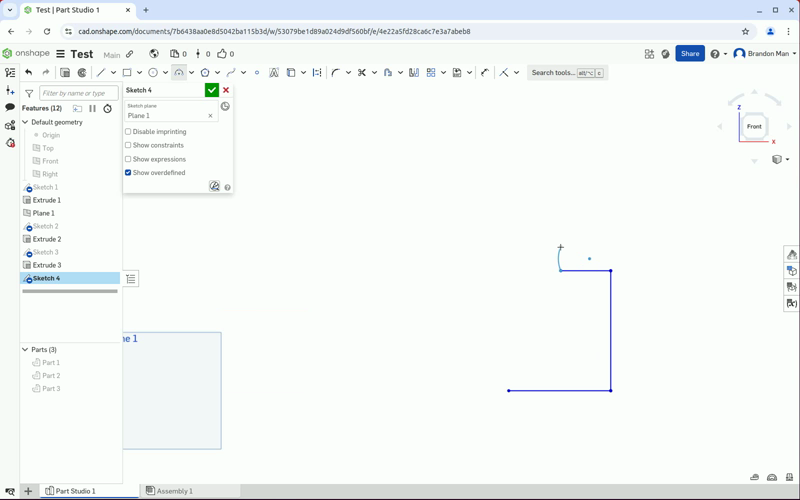
scroll(6)
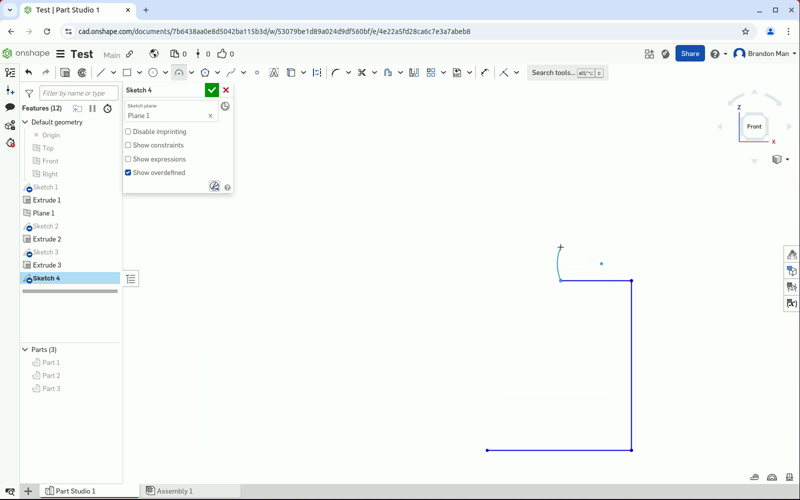
scroll(6)
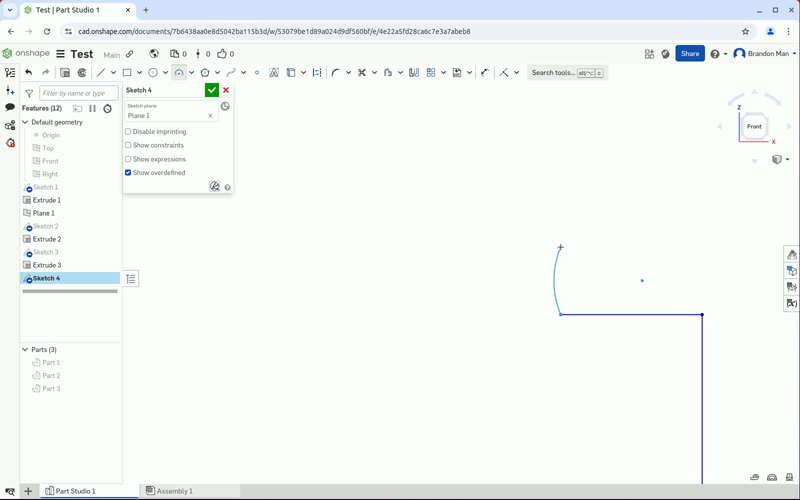
click(560, 246)
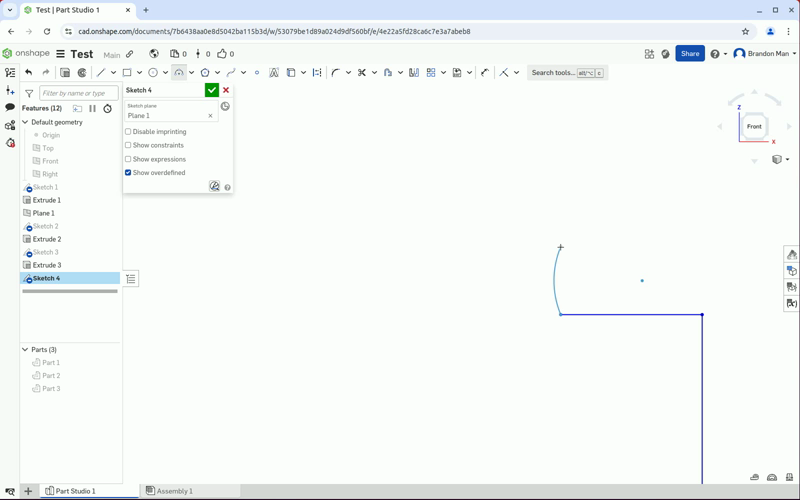
scroll(-6)
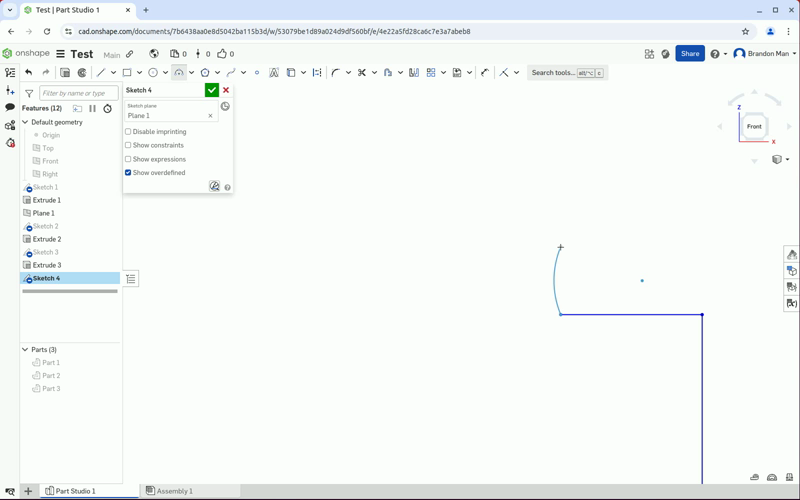
scroll(-6)
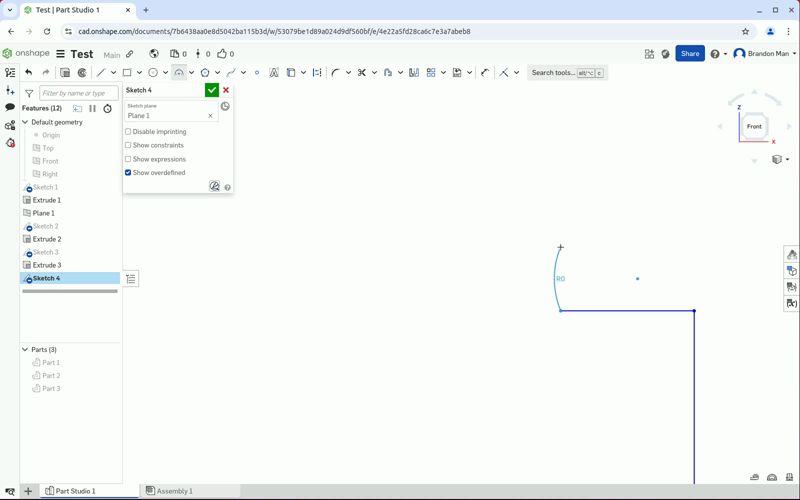
scroll(-6)
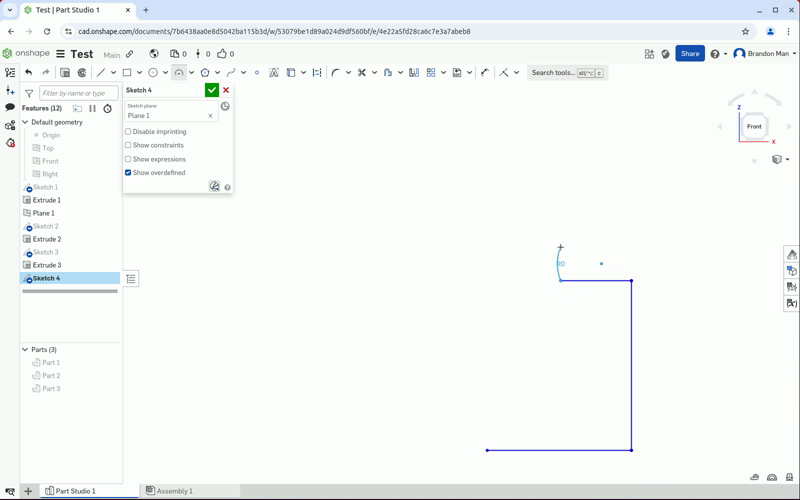
scroll(-6)
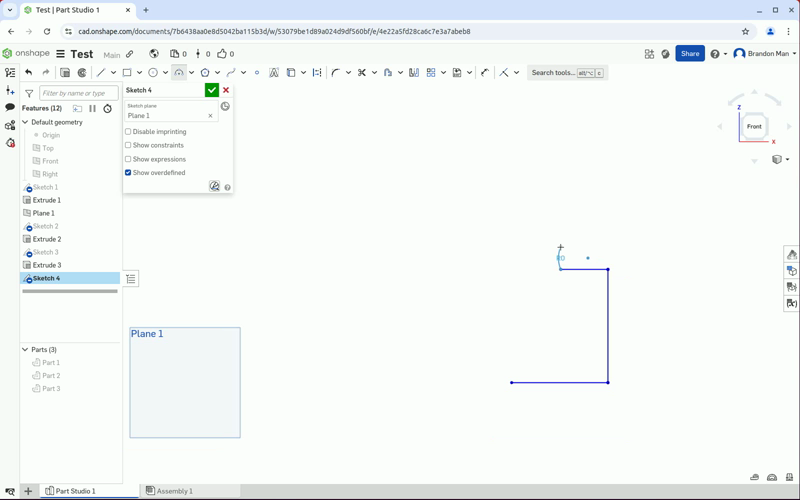
scroll(-6)
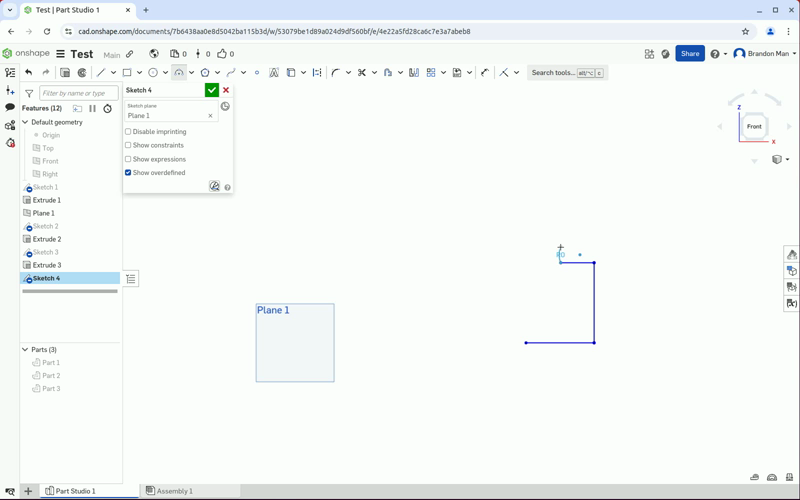
scroll(-6)
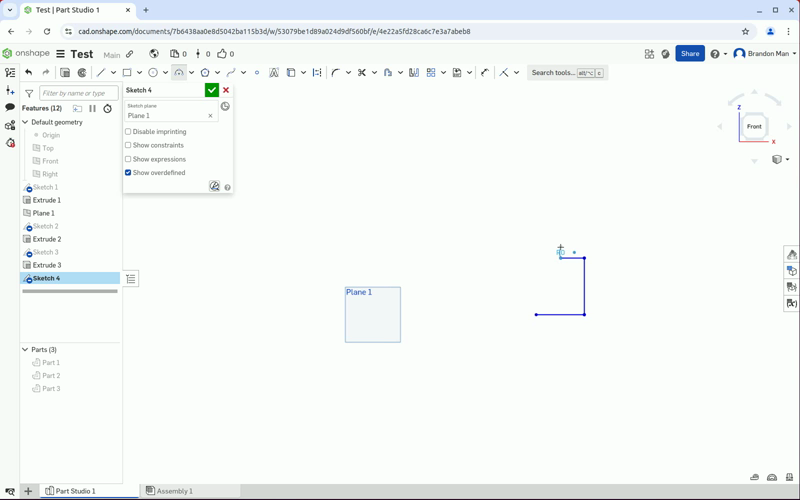
scroll(-6)
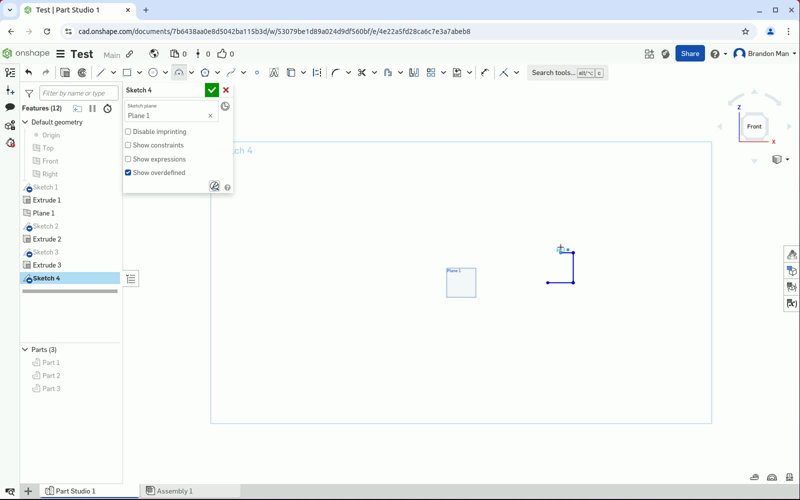
mouse_move(553, 249)
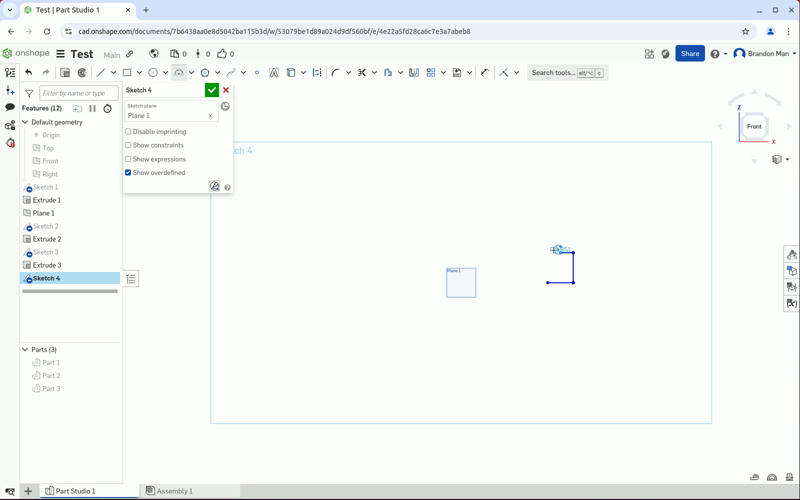
scroll(6)
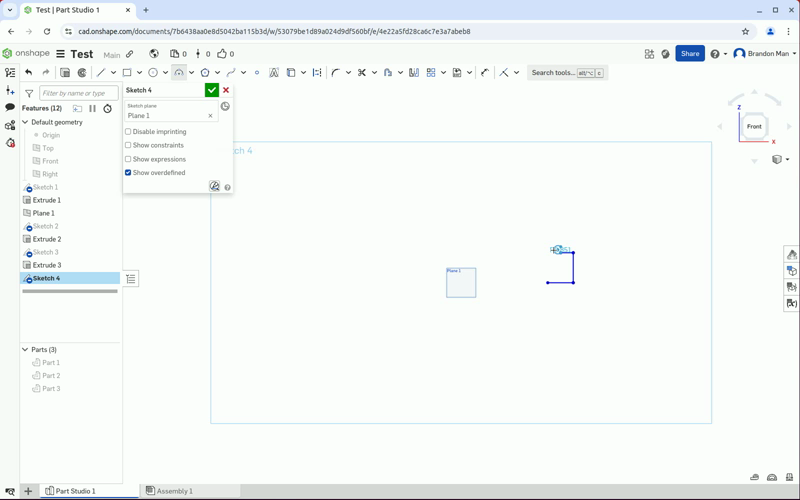
scroll(6)
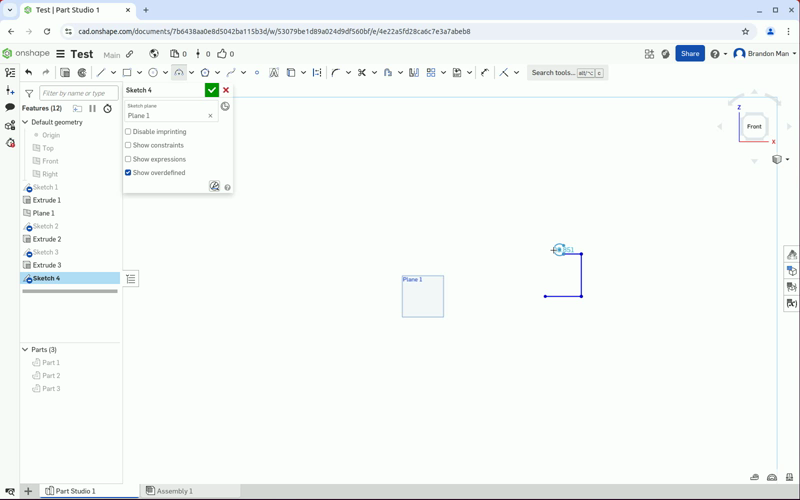
scroll(6)
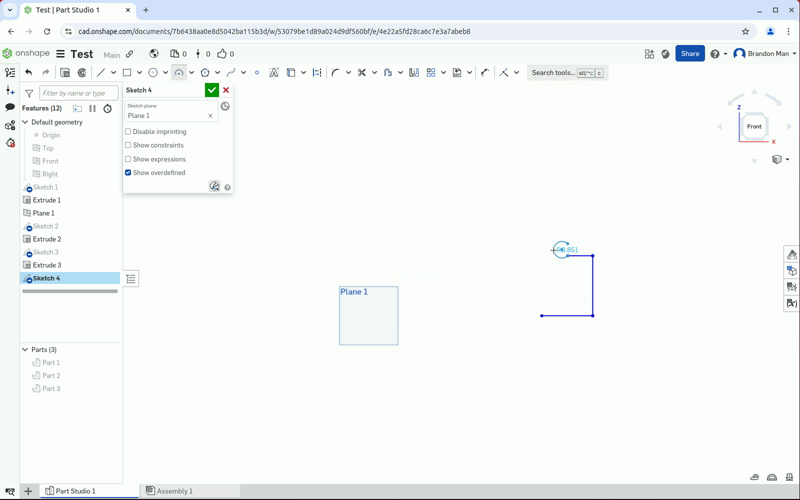
scroll(6)
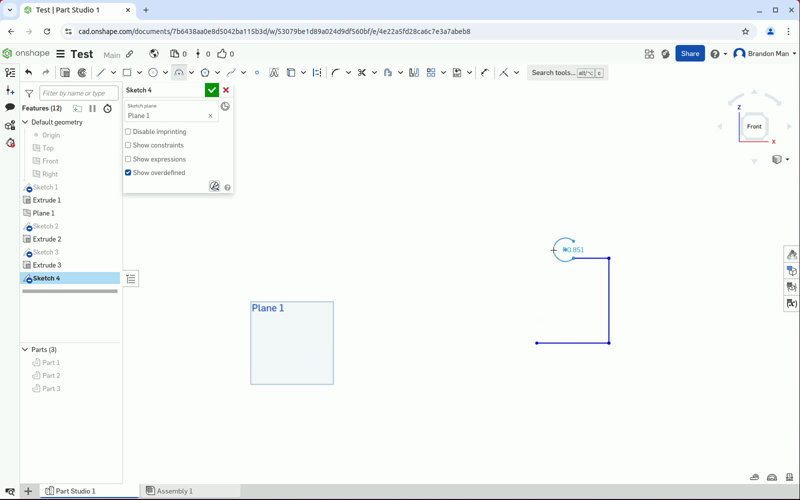
scroll(6)
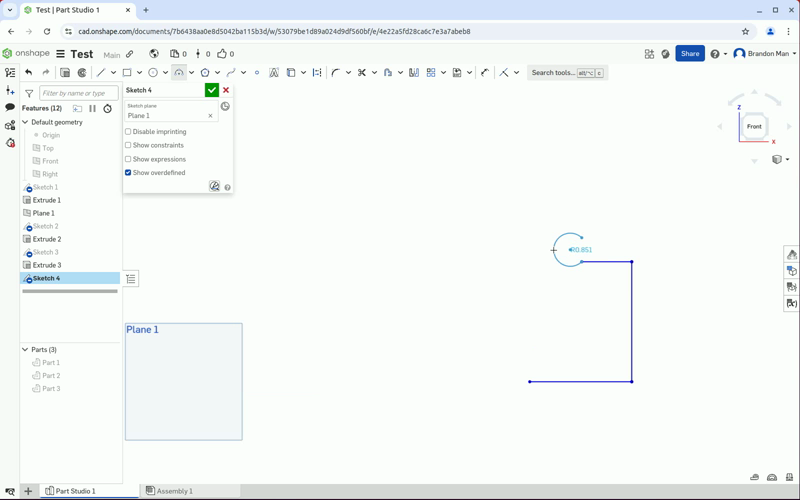
scroll(6)
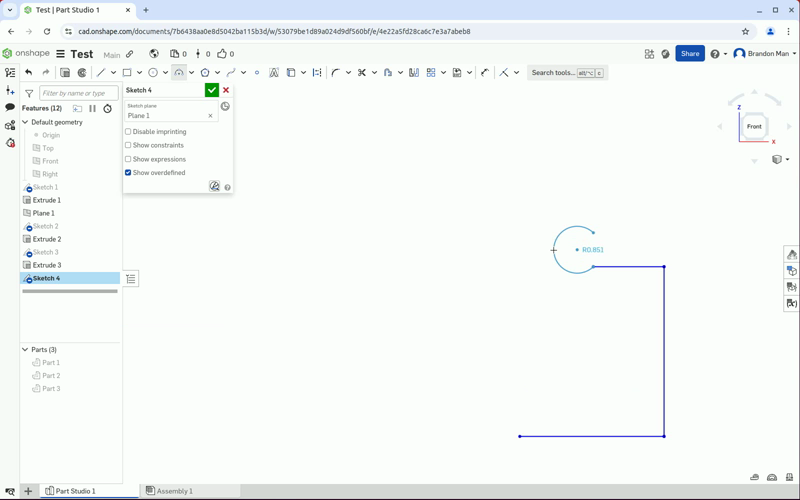
scroll(6)
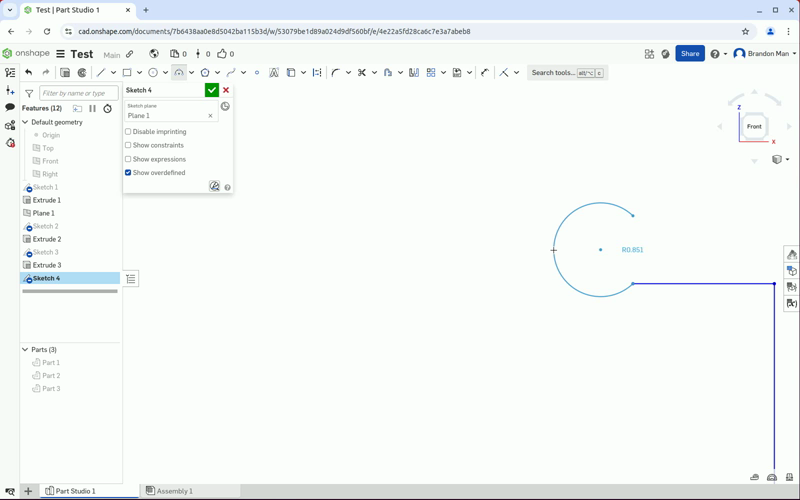
click(553, 249)
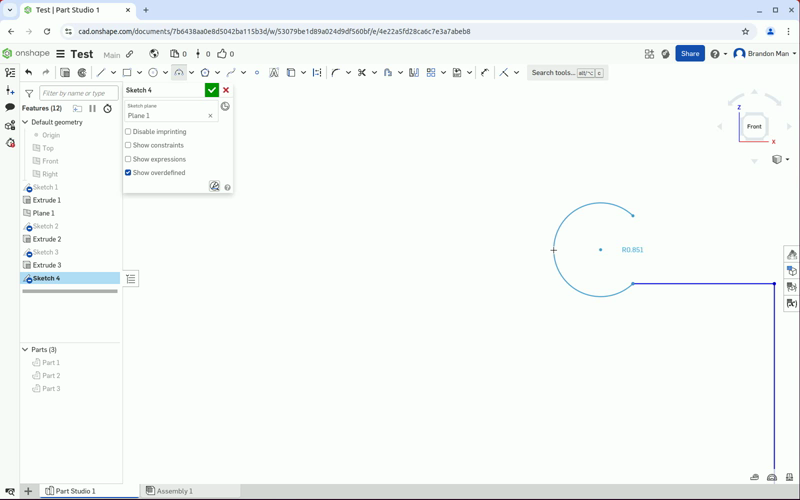
scroll(-6)
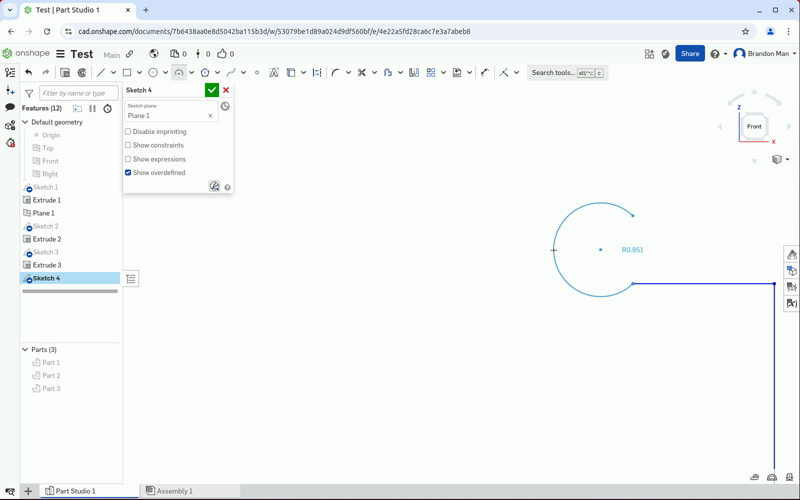
scroll(-6)
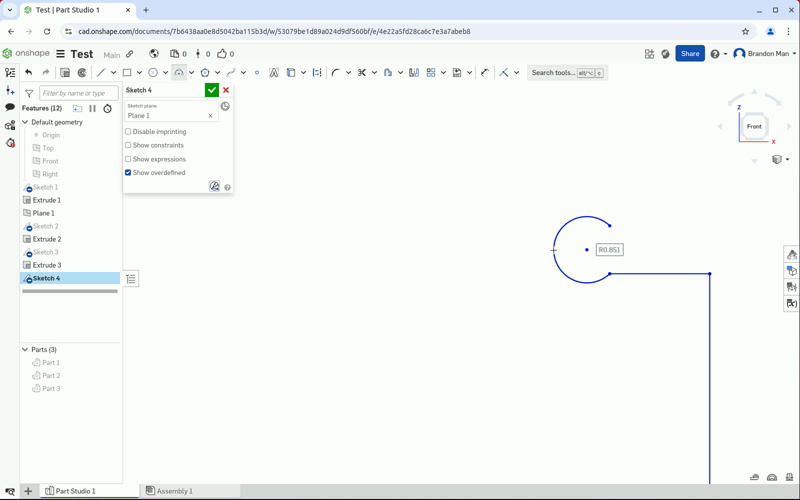
scroll(-6)
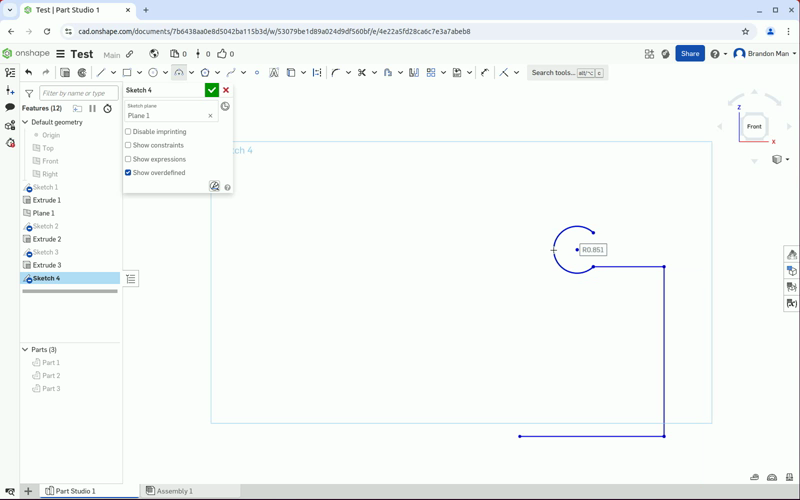
scroll(-6)
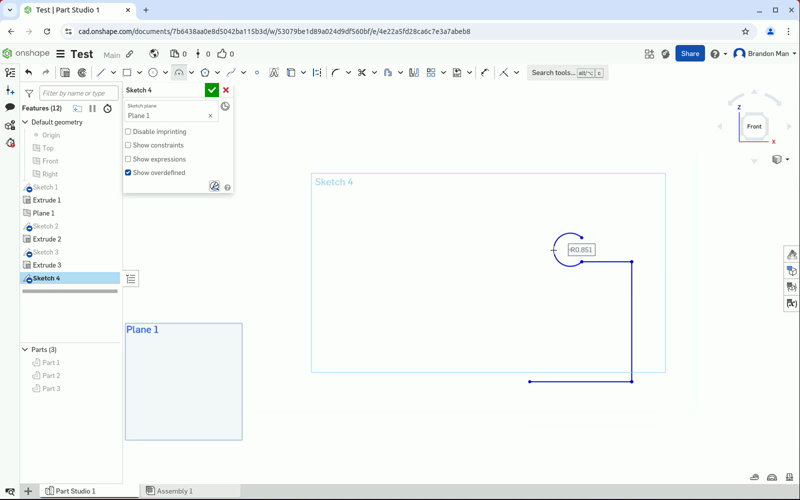
scroll(-6)
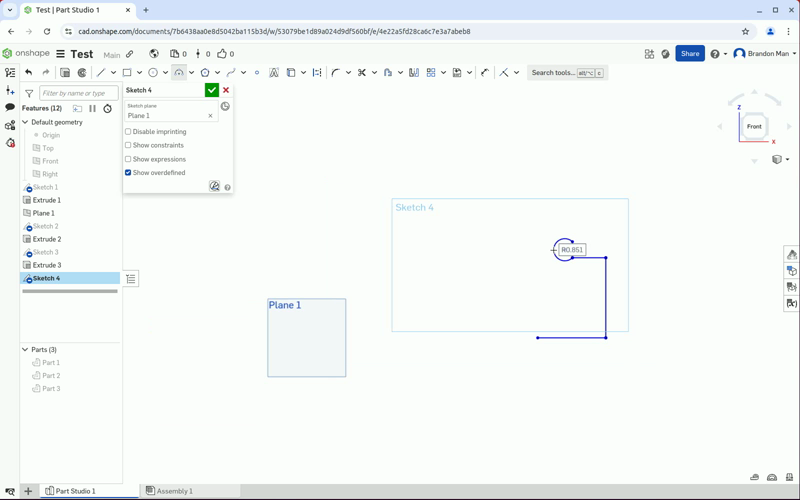
scroll(-6)
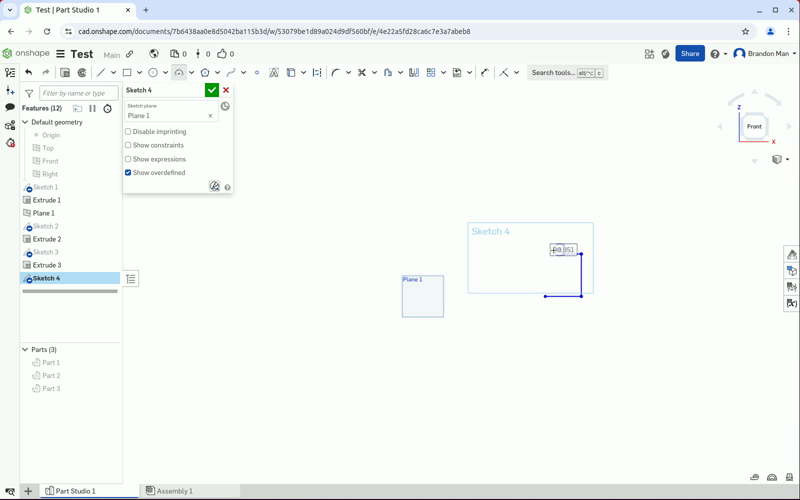
scroll(-6)
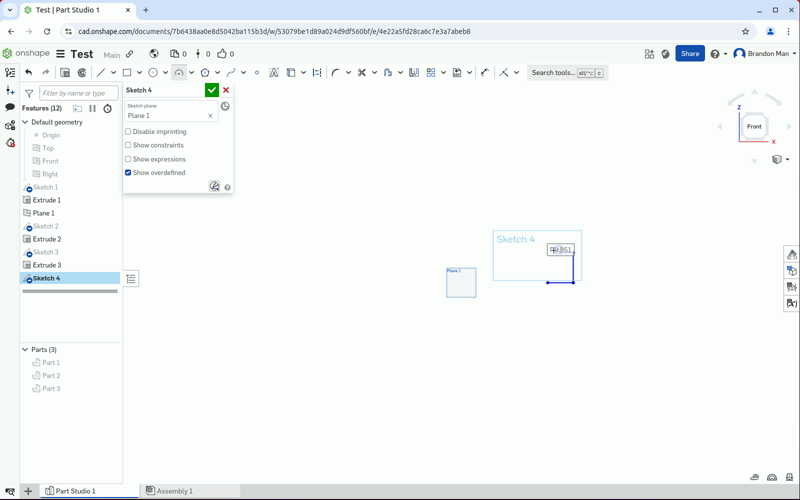
key_up(shift)
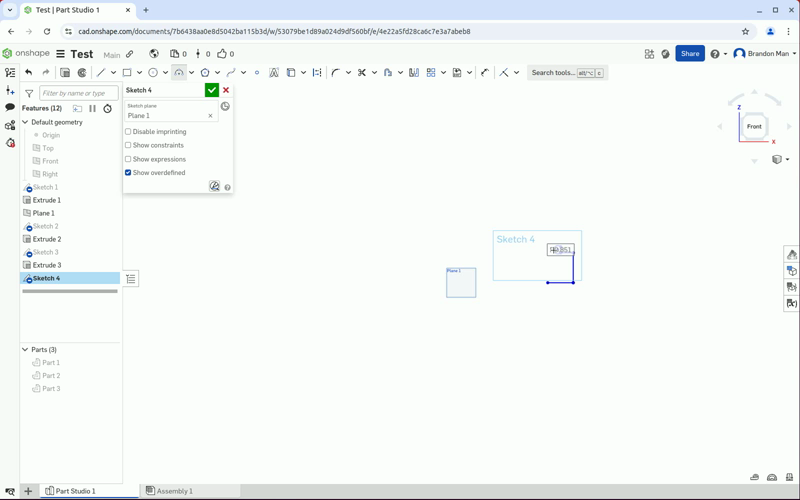
key(esc)
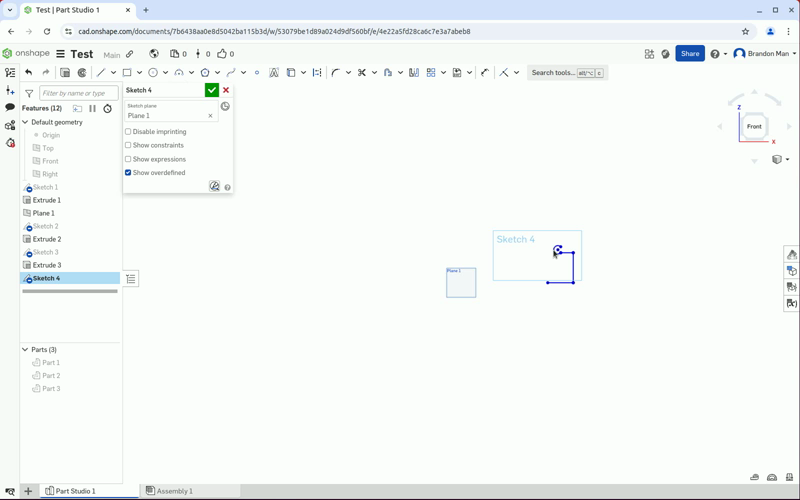
key(l)
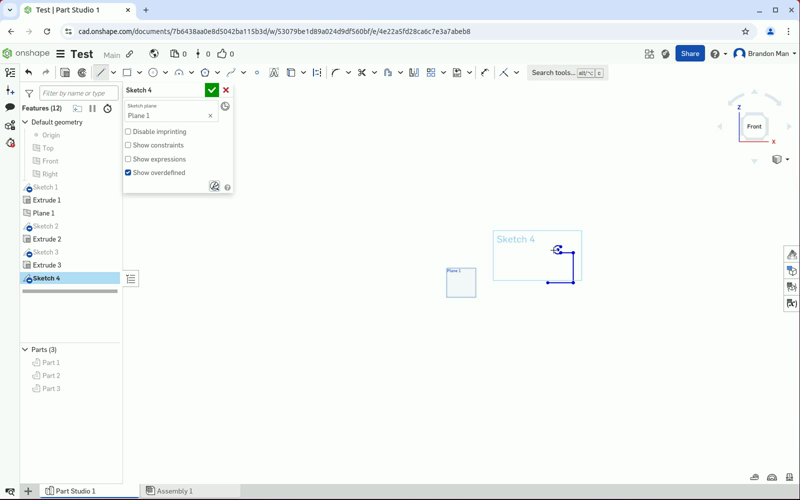
mouse_move(560, 246)
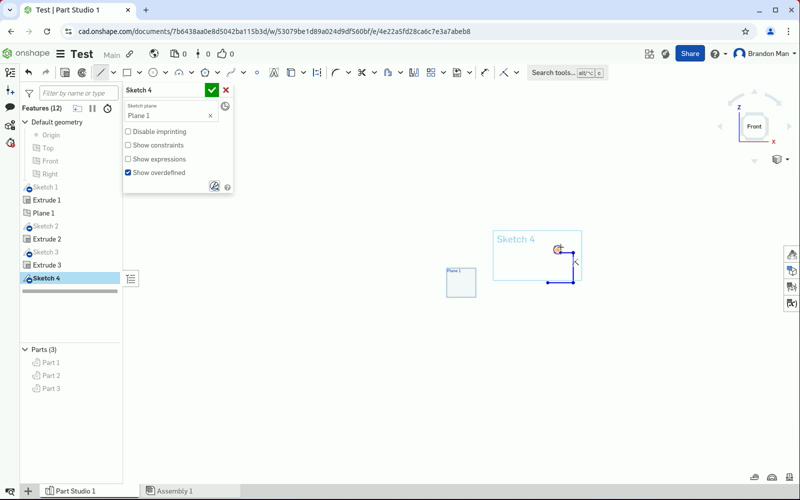
scroll(6)
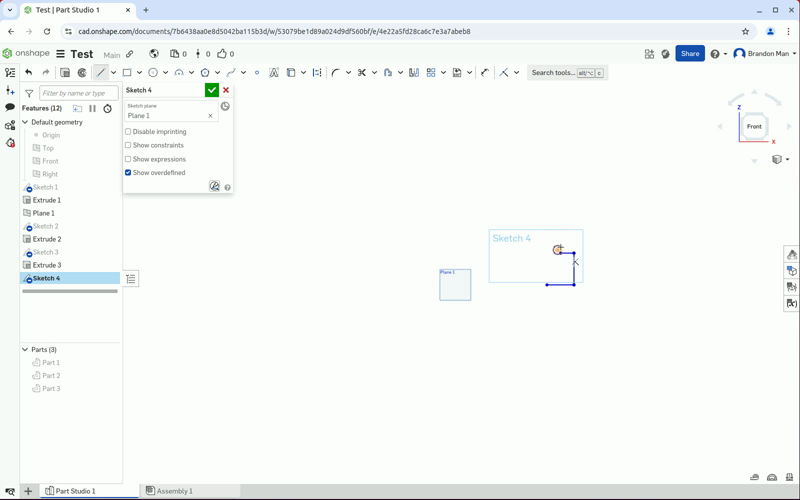
scroll(6)
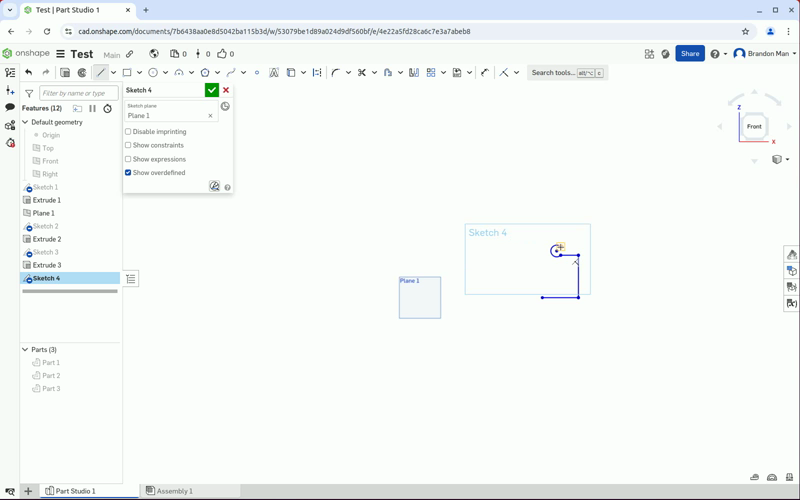
scroll(6)
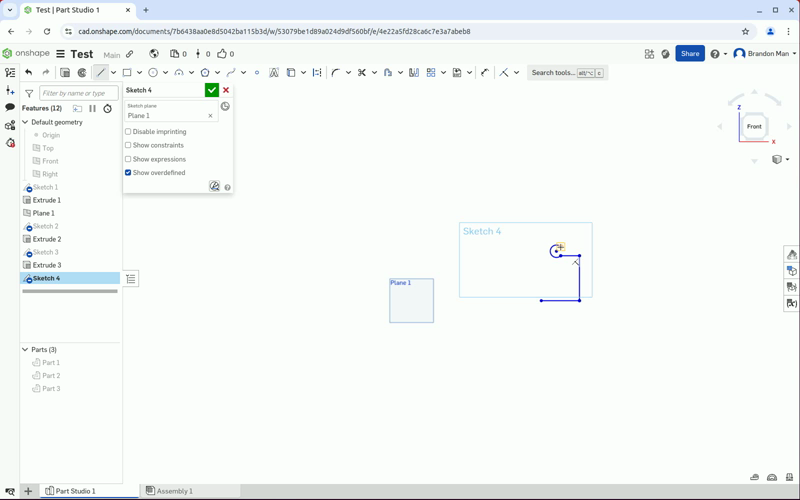
scroll(6)
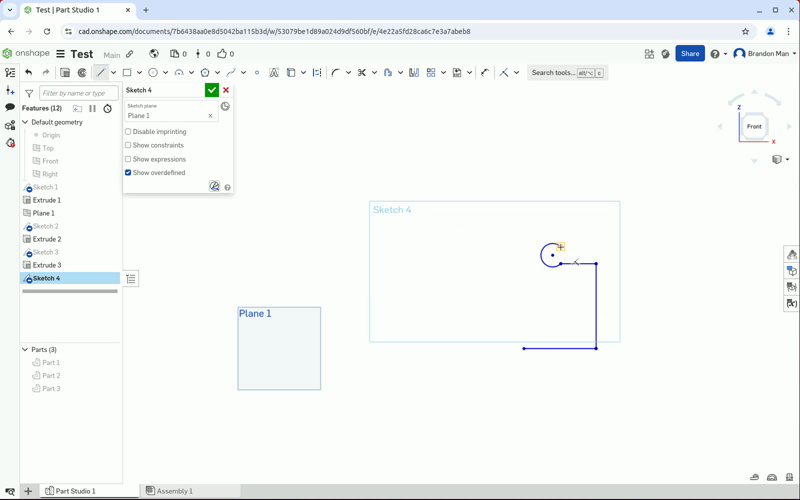
scroll(6)
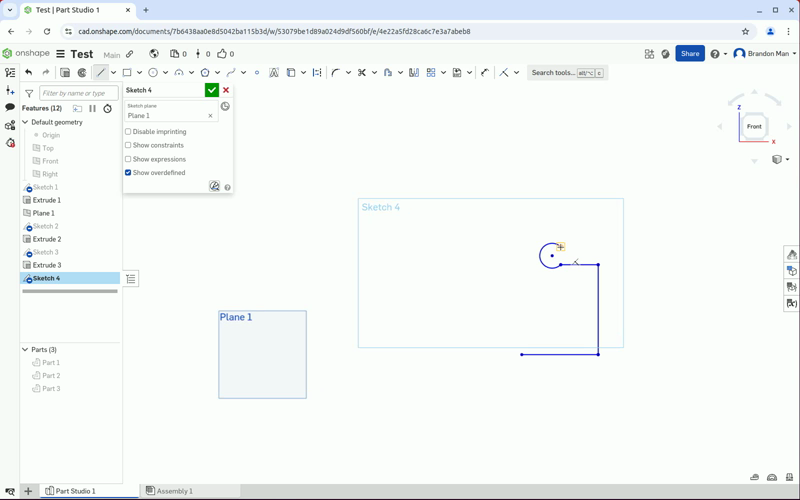
scroll(6)
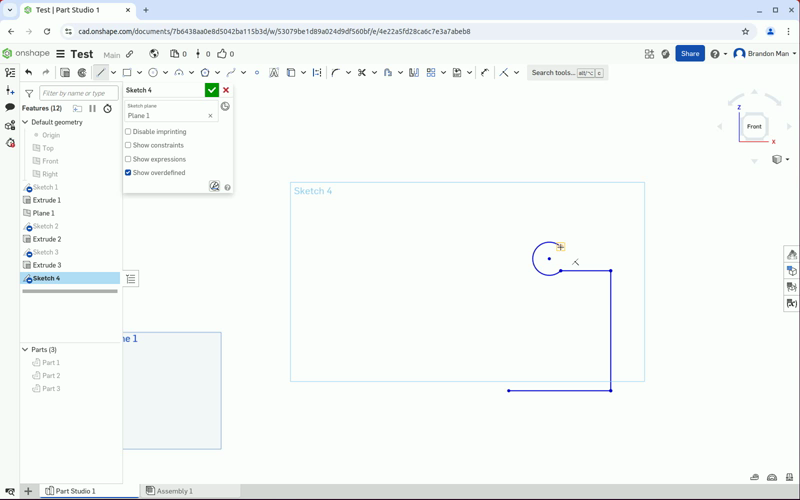
scroll(6)
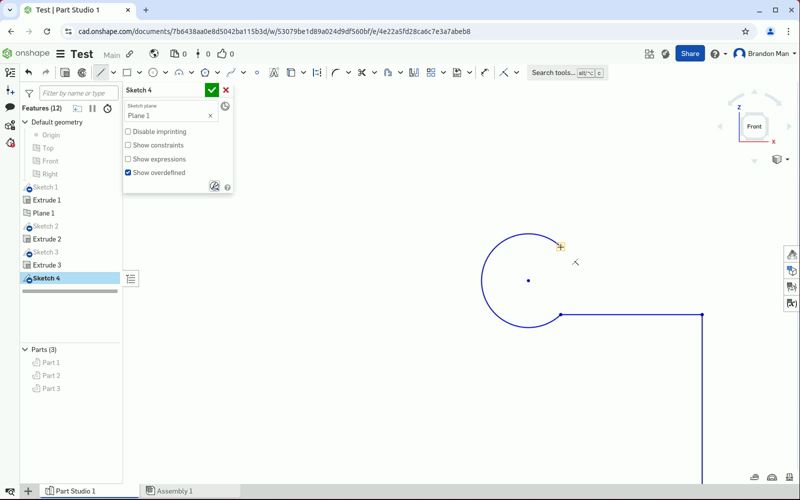
click(560, 246)
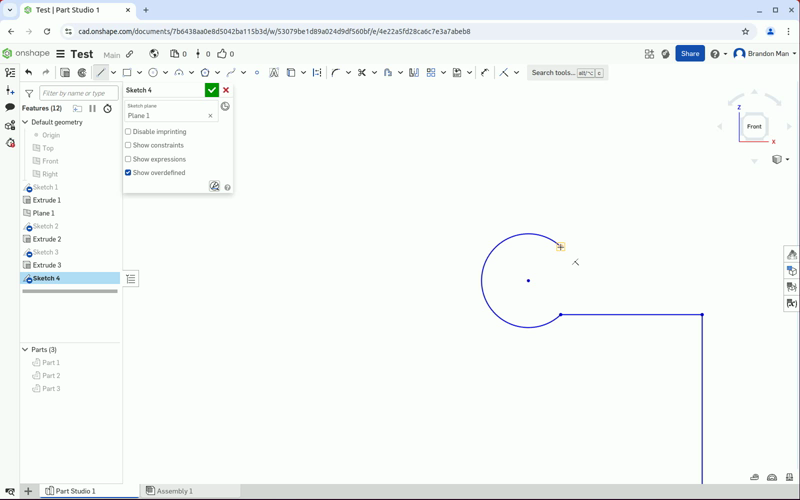
scroll(-6)
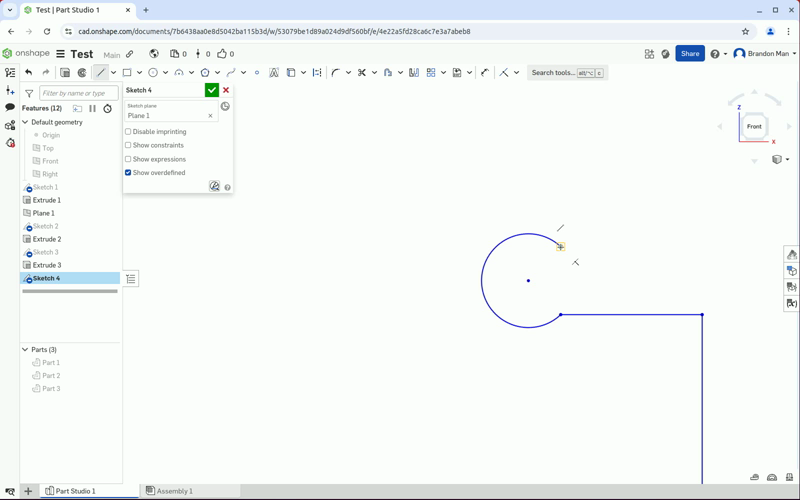
scroll(-6)
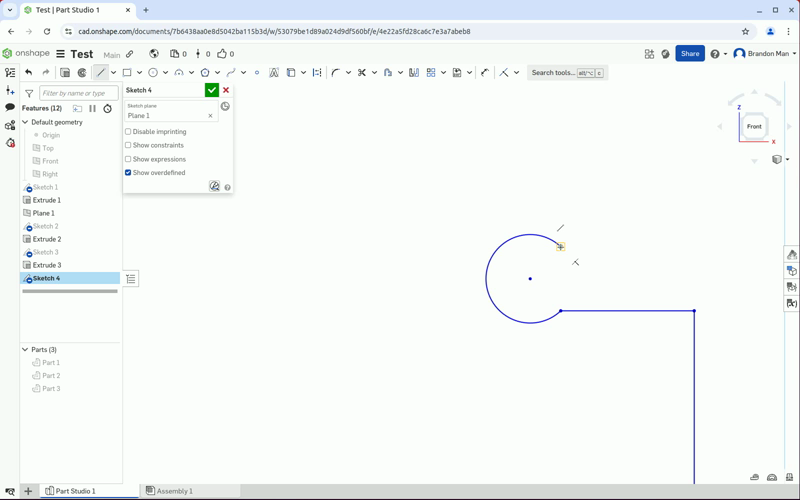
scroll(-6)
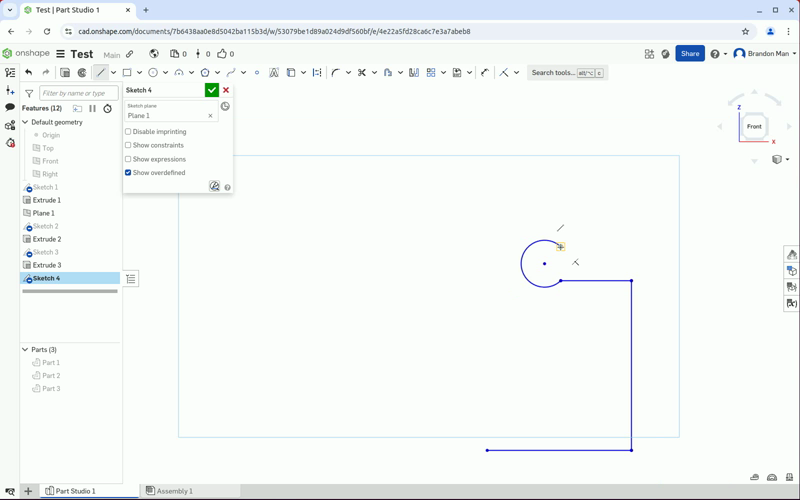
scroll(-6)
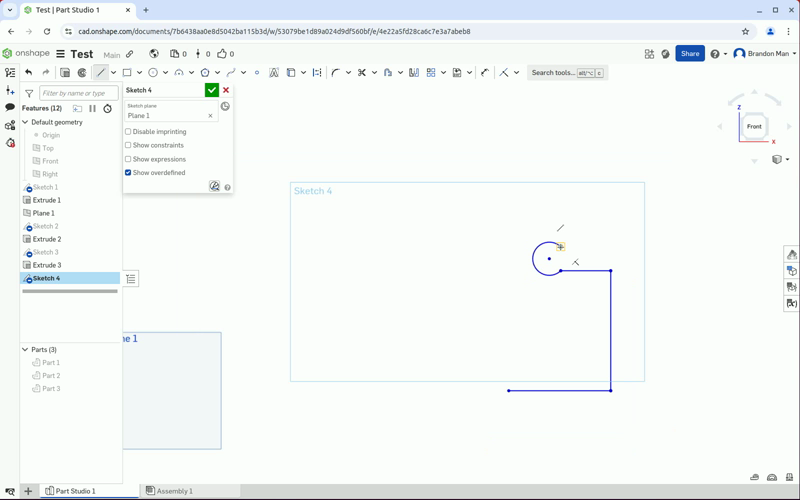
scroll(-6)
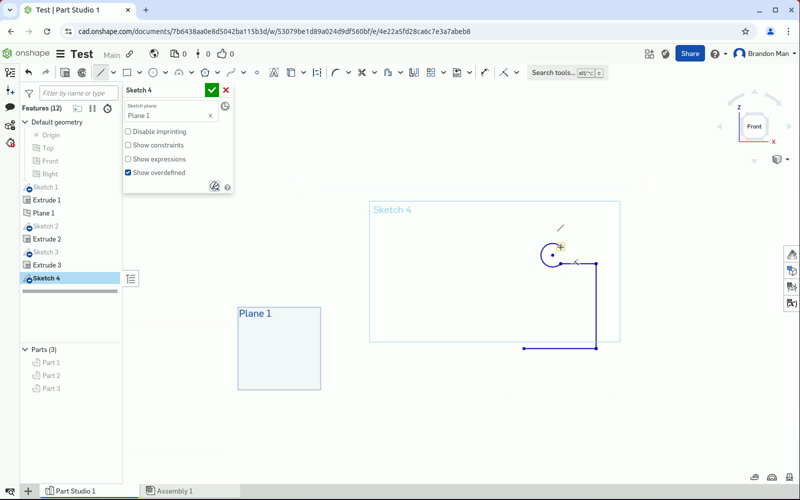
scroll(-6)
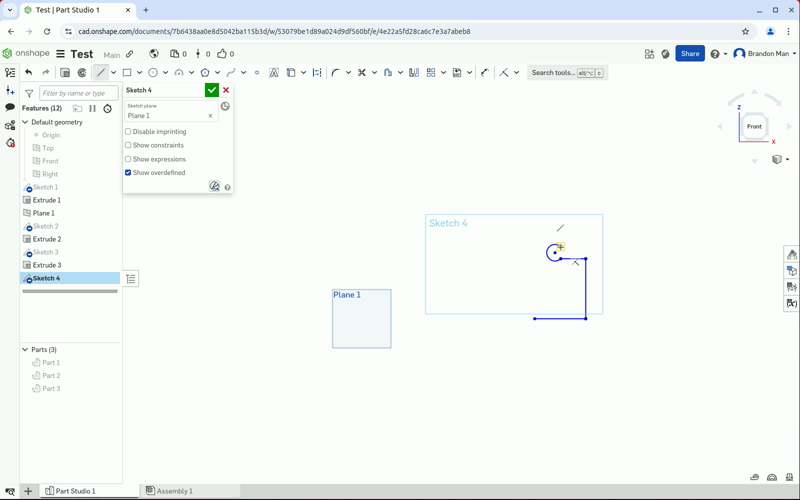
scroll(-6)
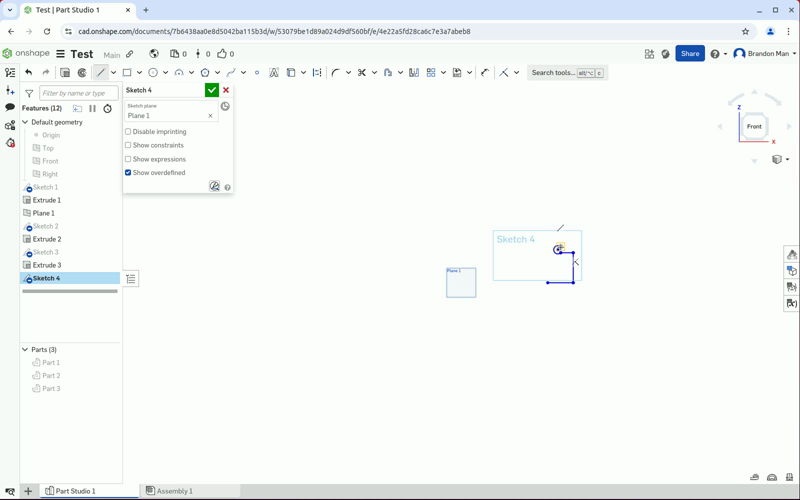
key_down(shift)
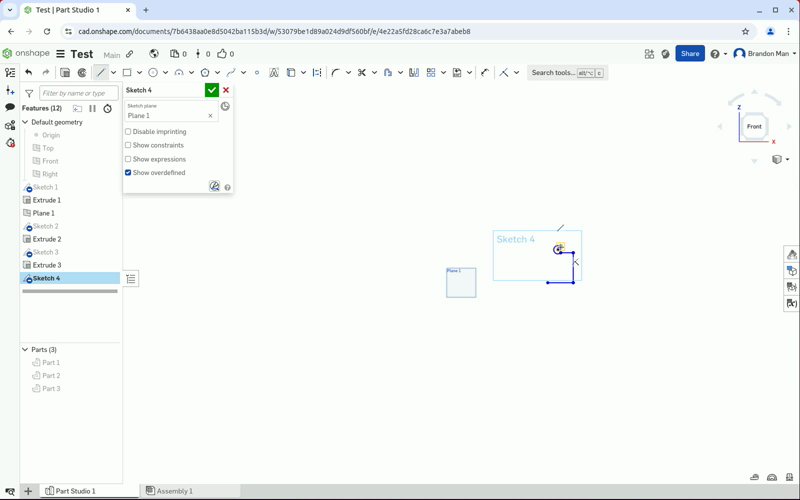
mouse_move(589, 246)
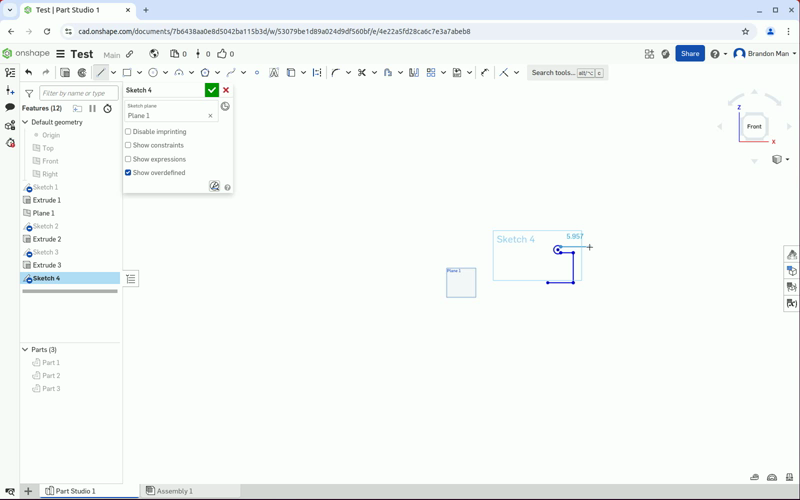
mouse_move(573, 246)
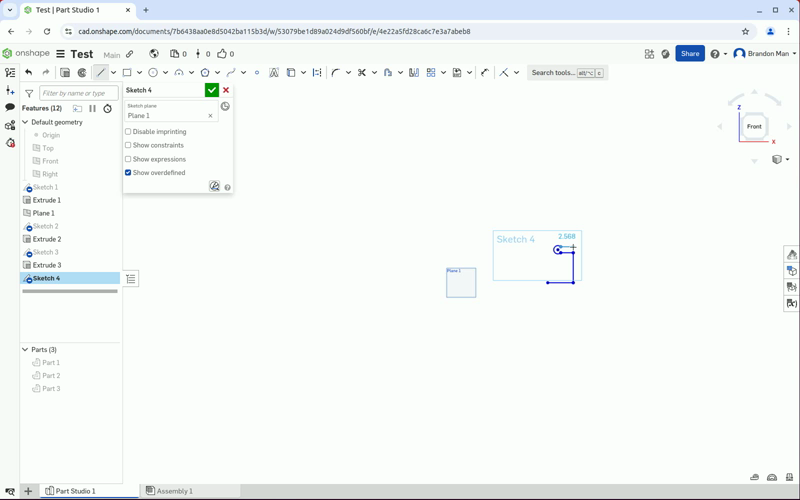
click(573, 246)
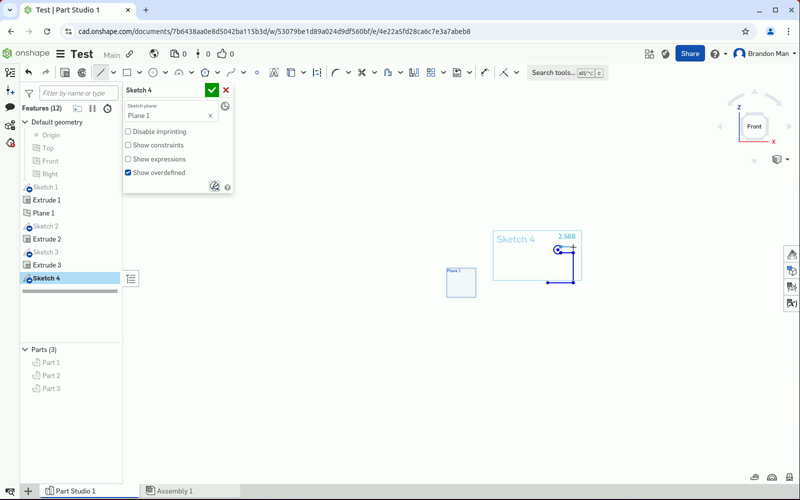
key_up(shift)
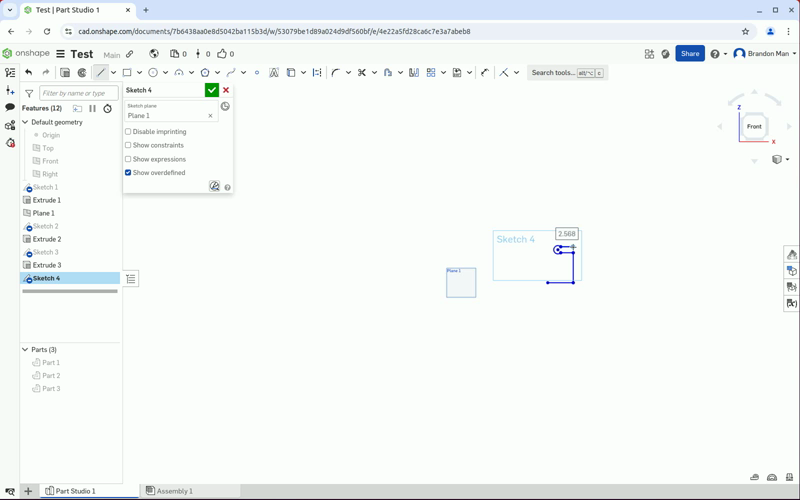
key_down(shift)
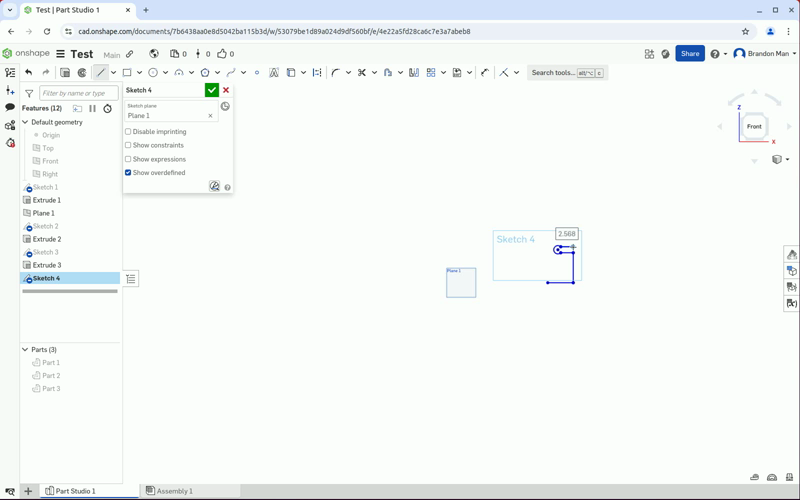
mouse_move(589, 246)
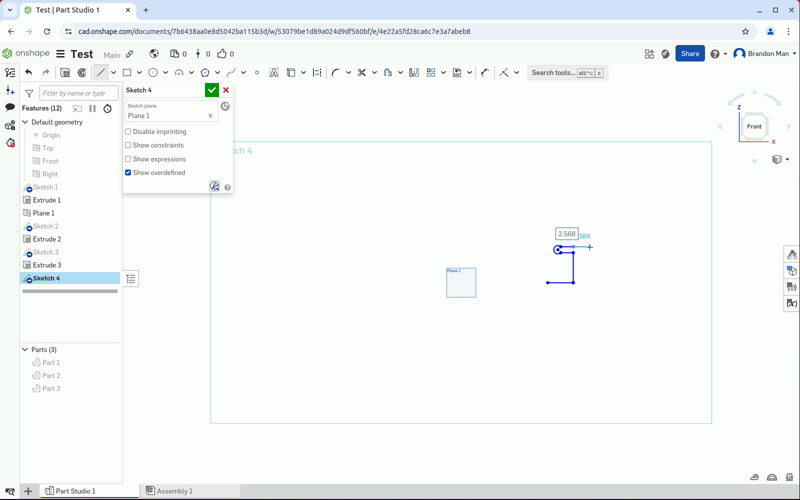
mouse_move(573, 216)
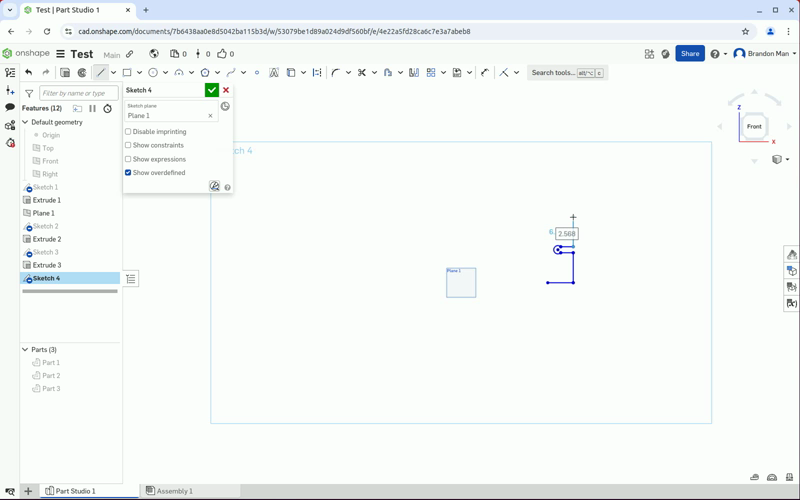
click(573, 216)
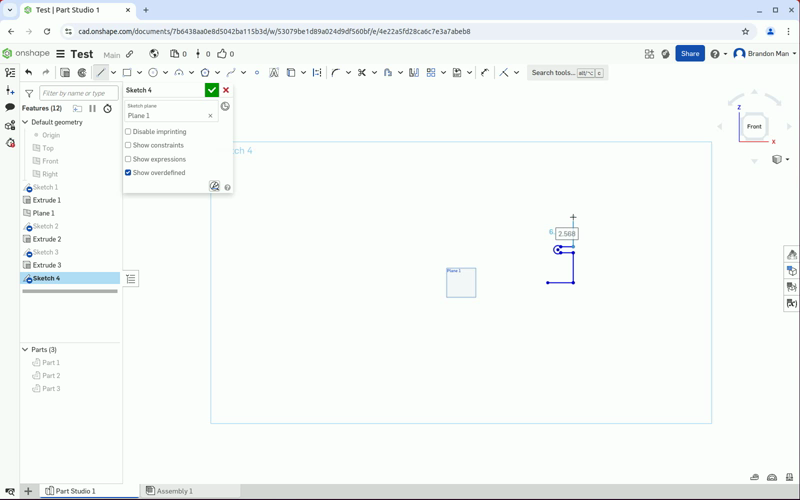
key_up(shift)
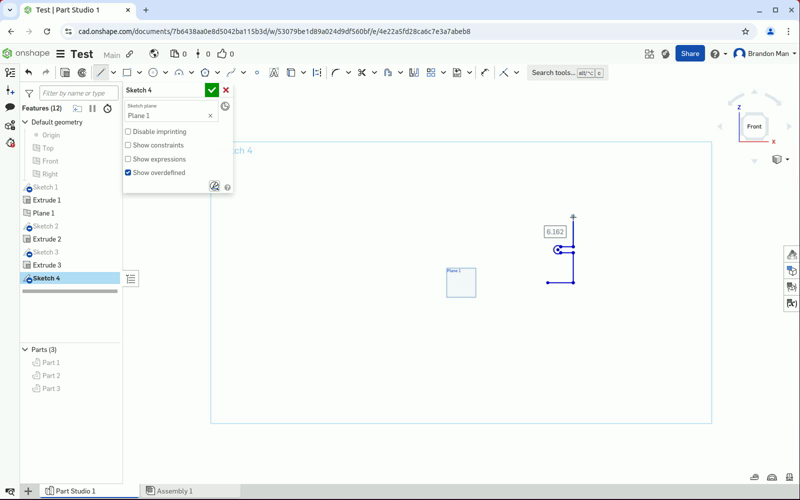
key_down(shift)
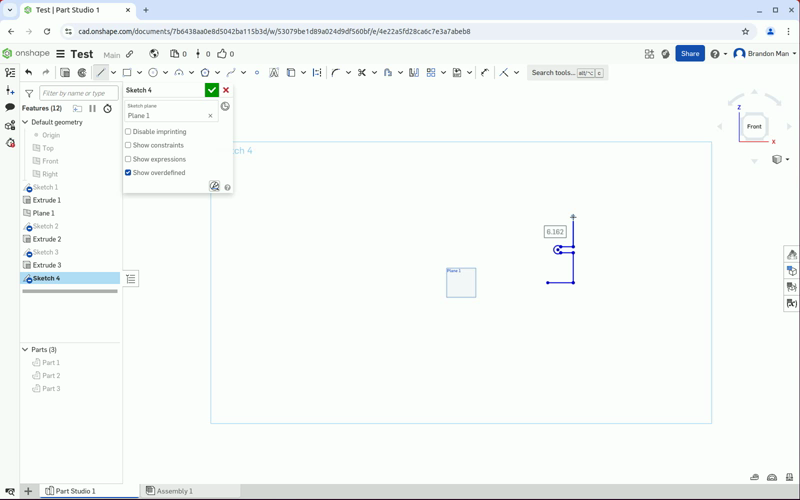
mouse_move(589, 216)
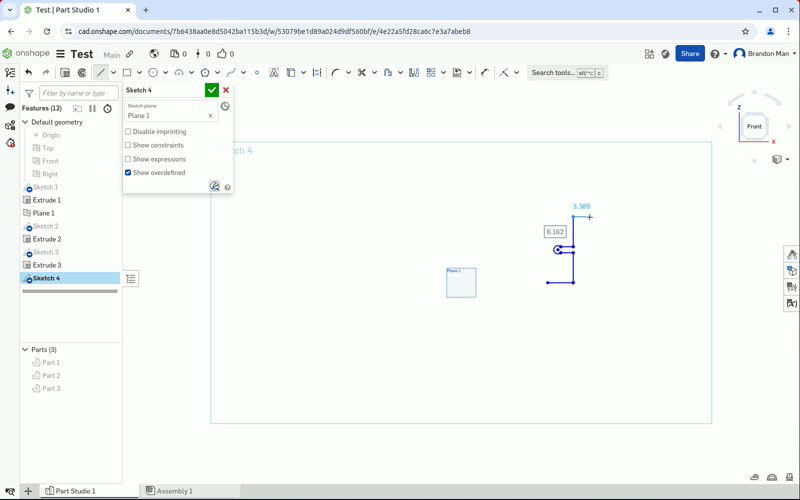
mouse_move(547, 216)
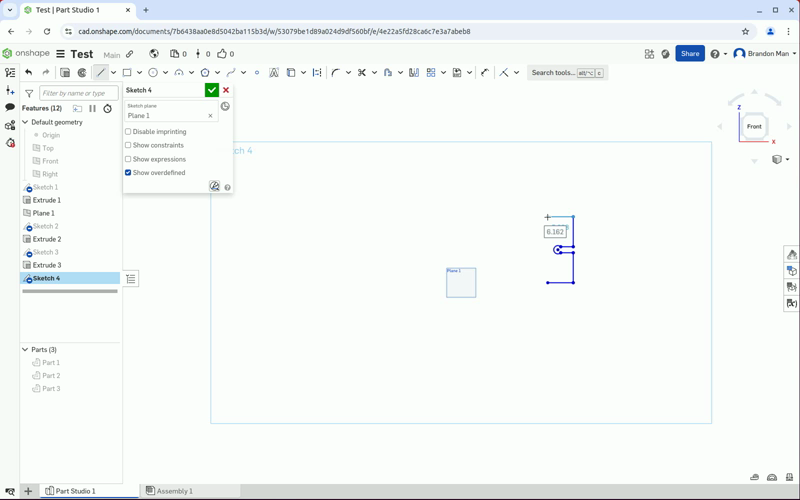
click(547, 216)
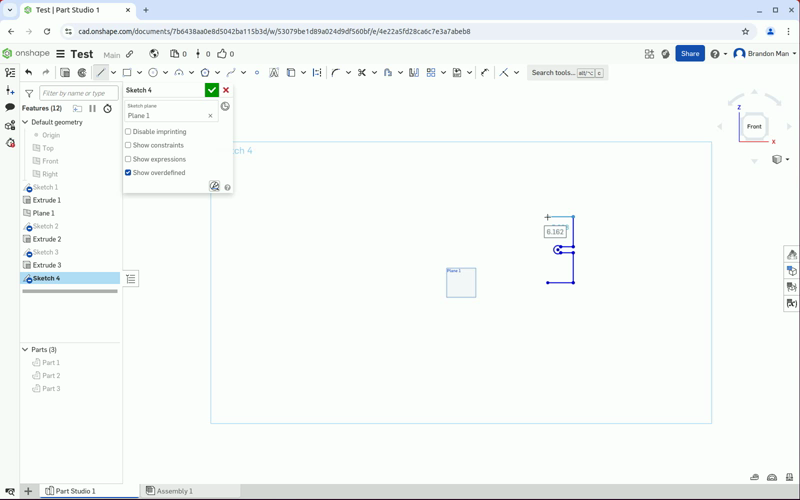
key_up(shift)
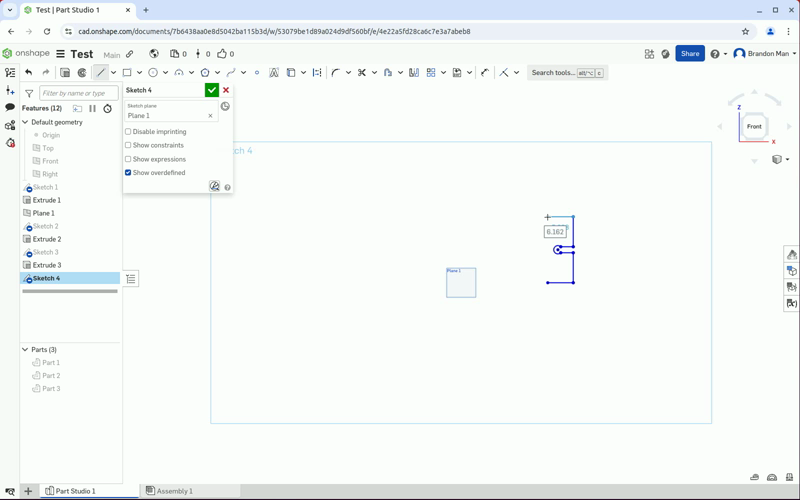
key_down(shift)
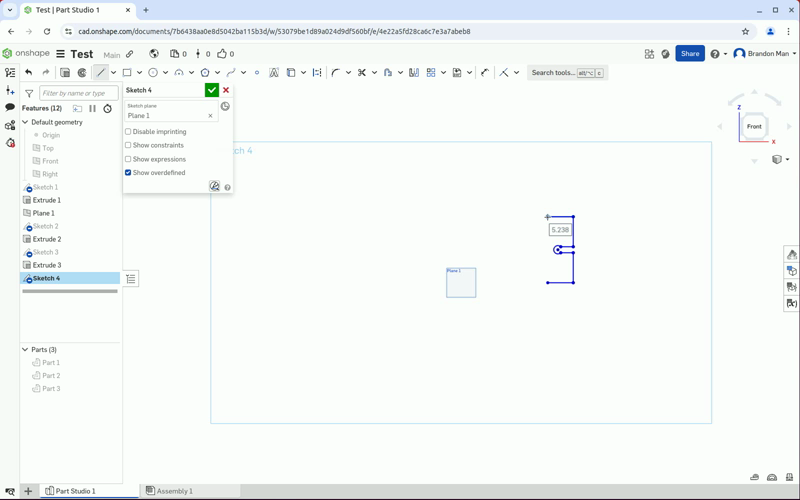
mouse_move(547, 282)
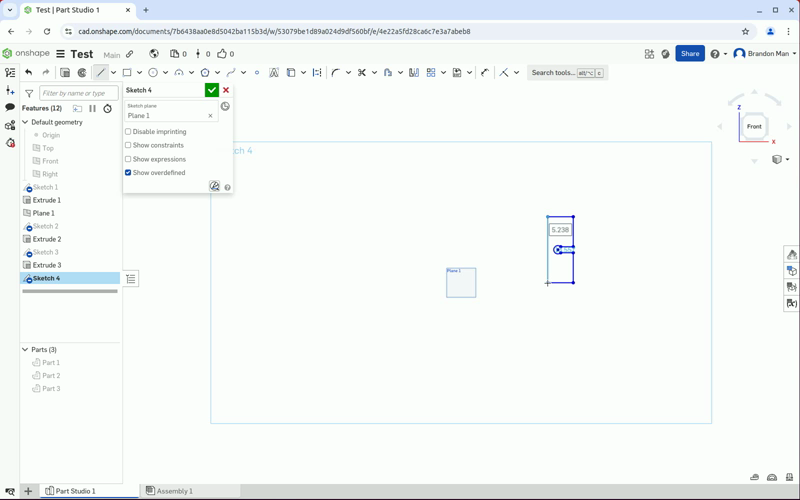
key_up(shift)
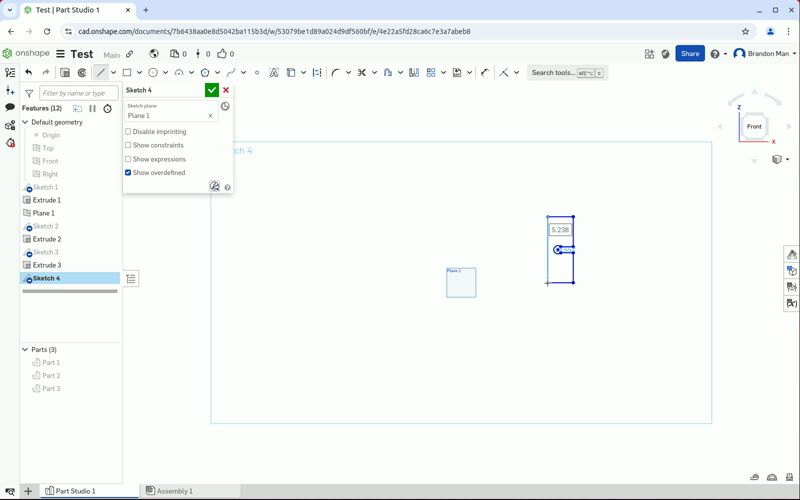
click(547, 282)
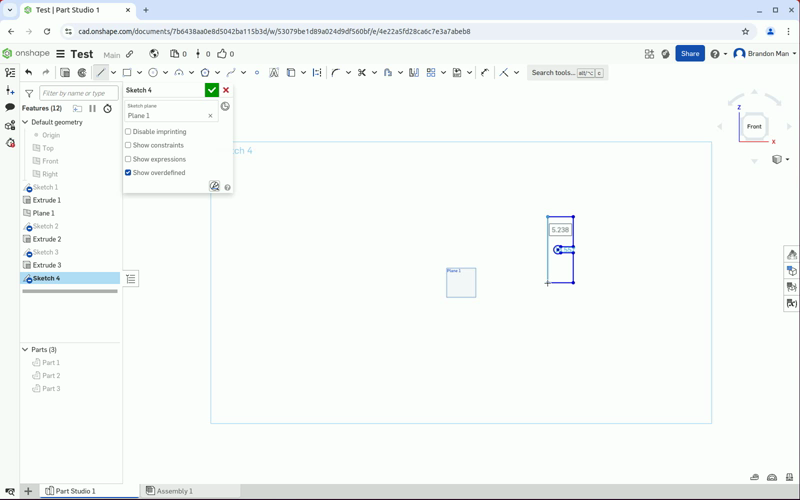
key(esc)
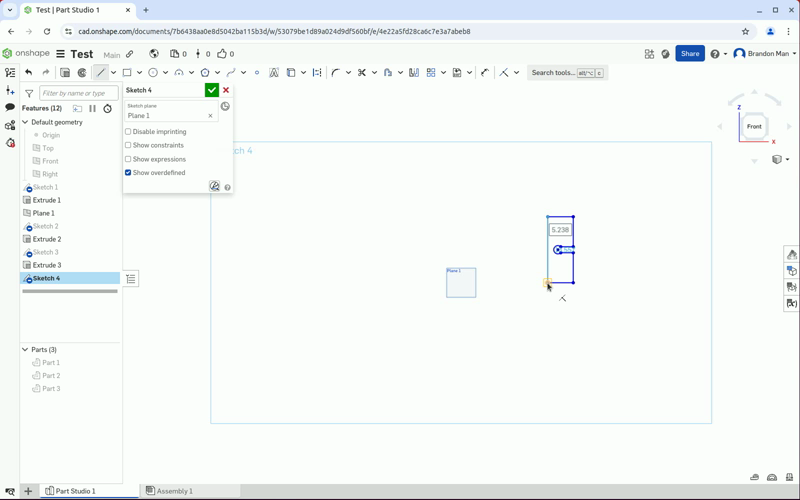
mouse_move(568, 228)
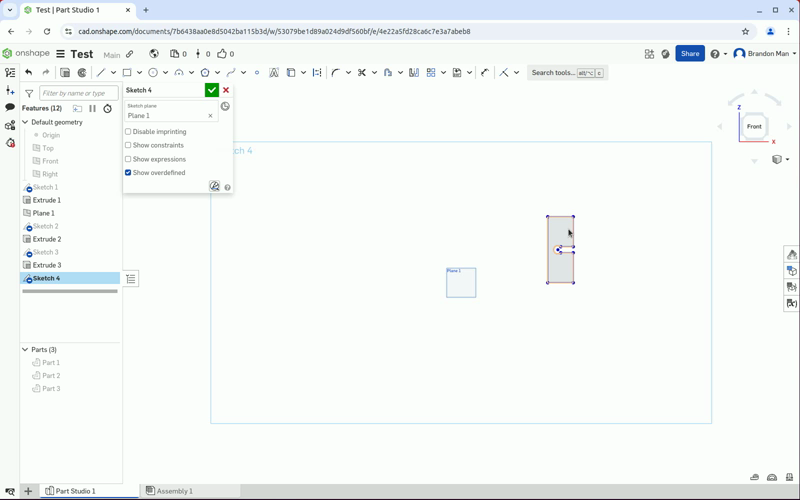
scroll(6)
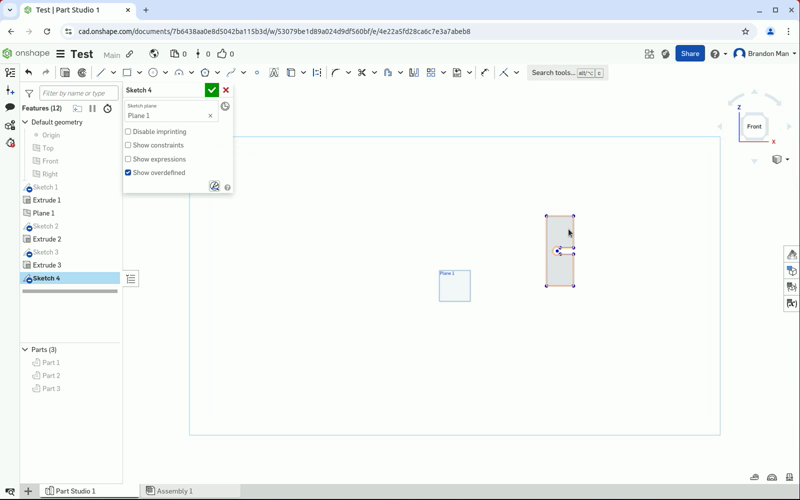
scroll(6)
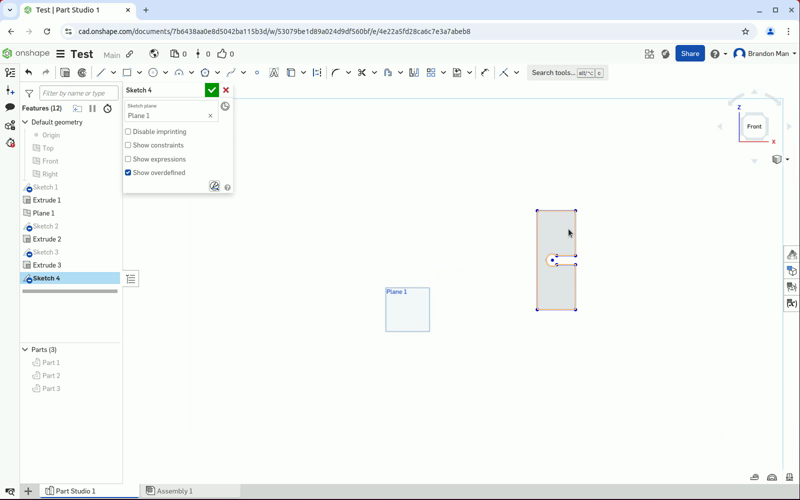
scroll(6)
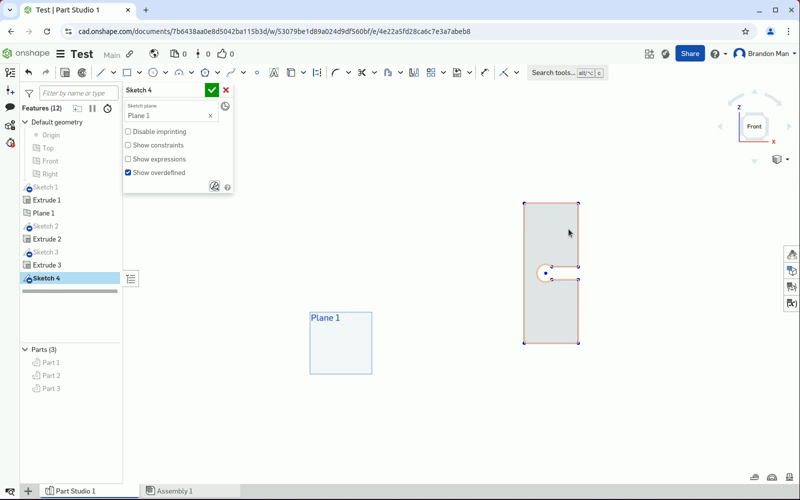
scroll(6)
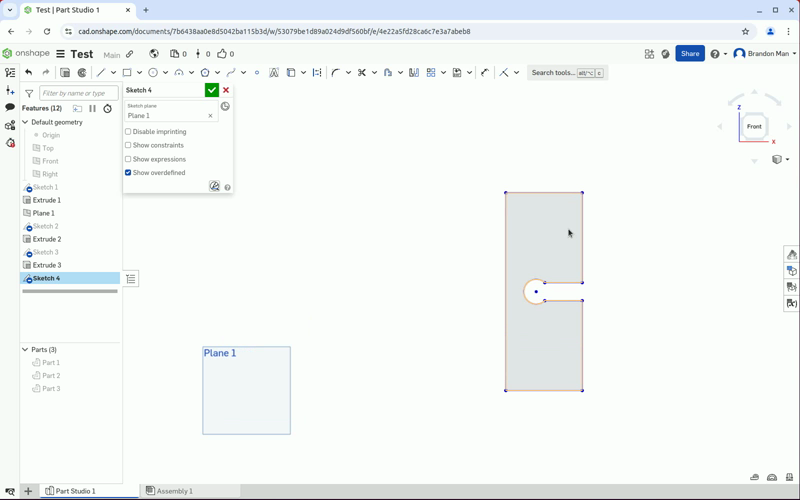
scroll(6)
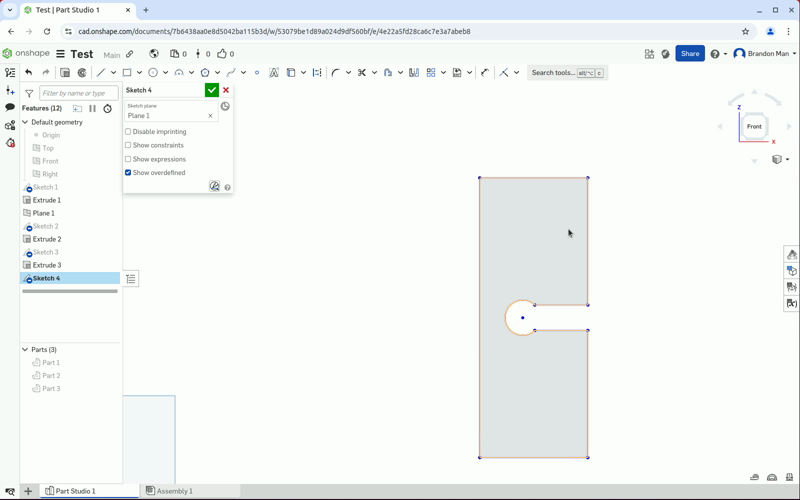
scroll(6)
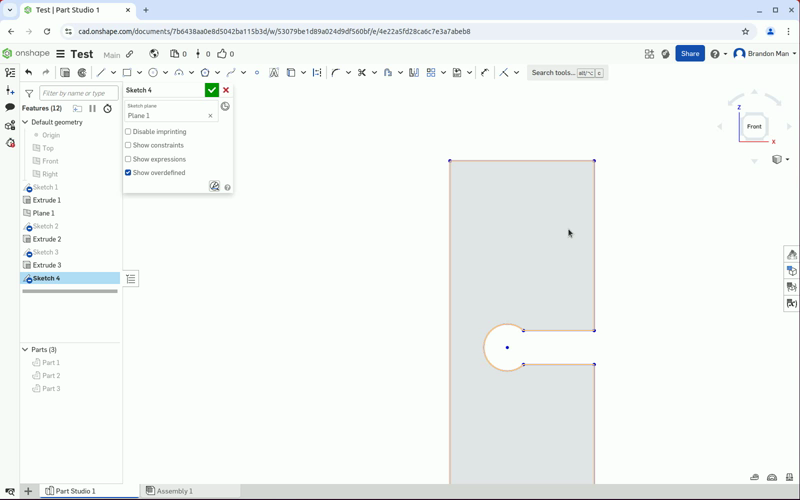
scroll(6)
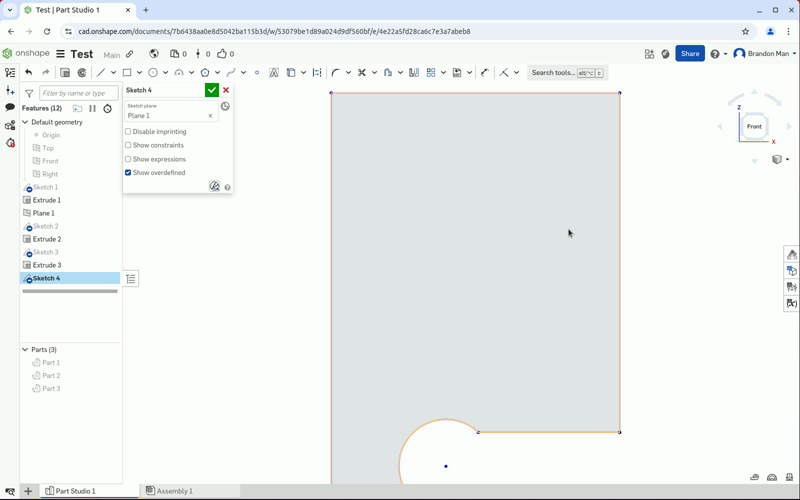
click(568, 228)
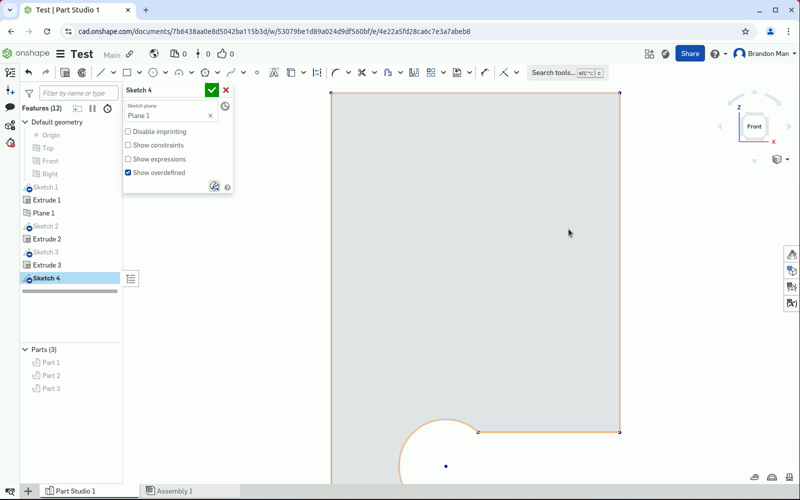
scroll(-6)
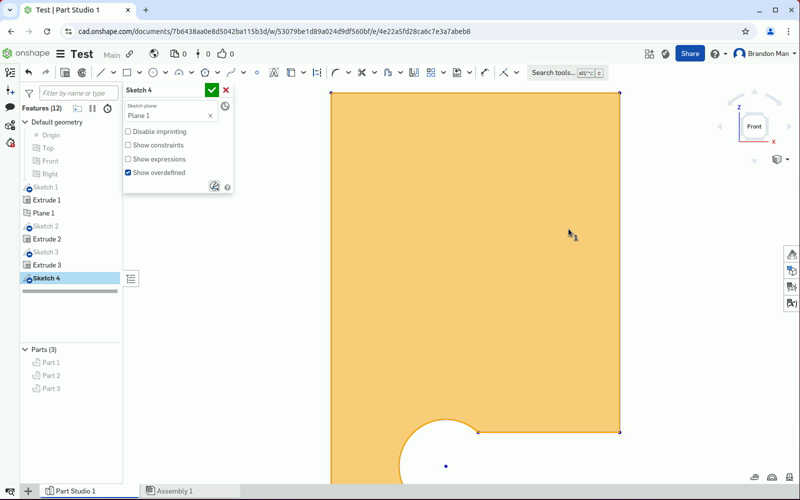
scroll(-6)
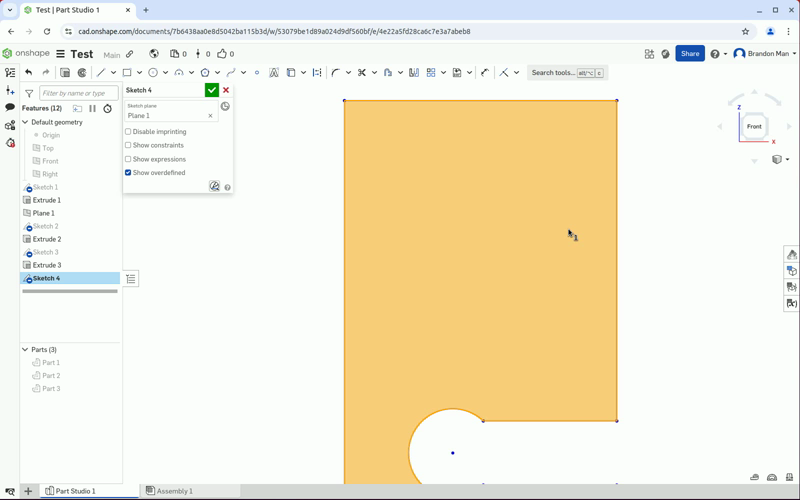
scroll(-6)
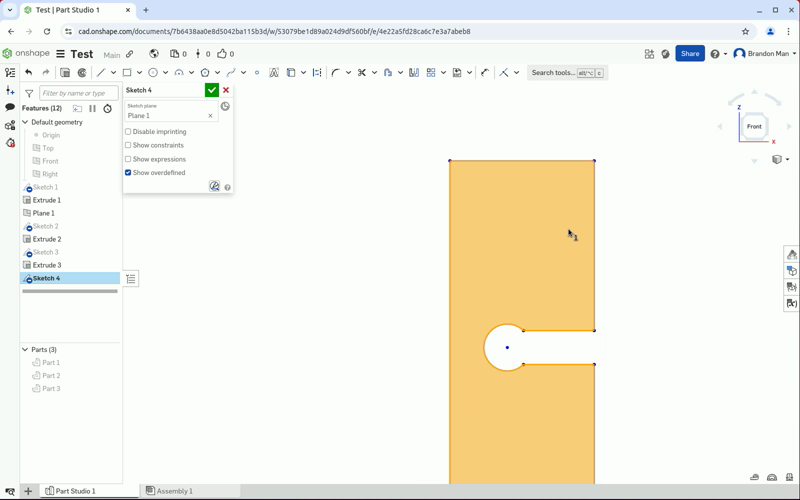
scroll(-6)
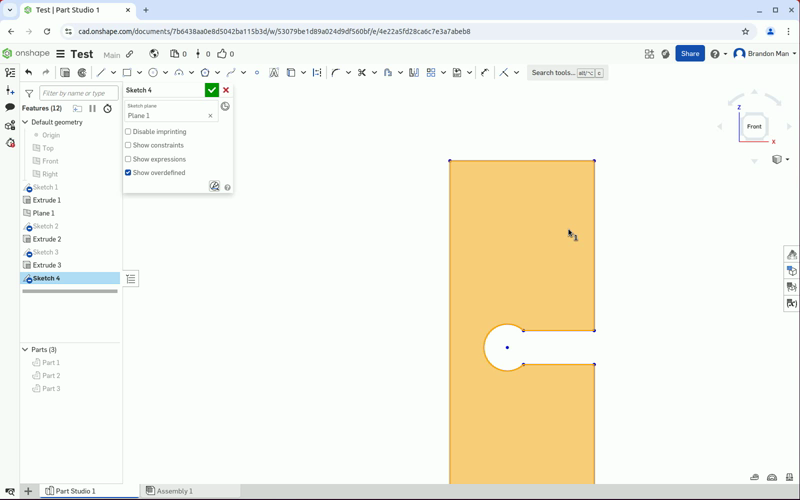
scroll(-6)
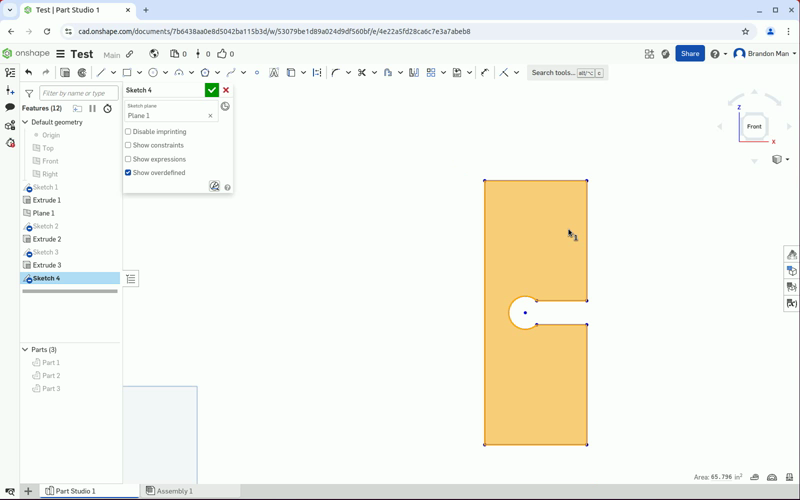
scroll(-6)
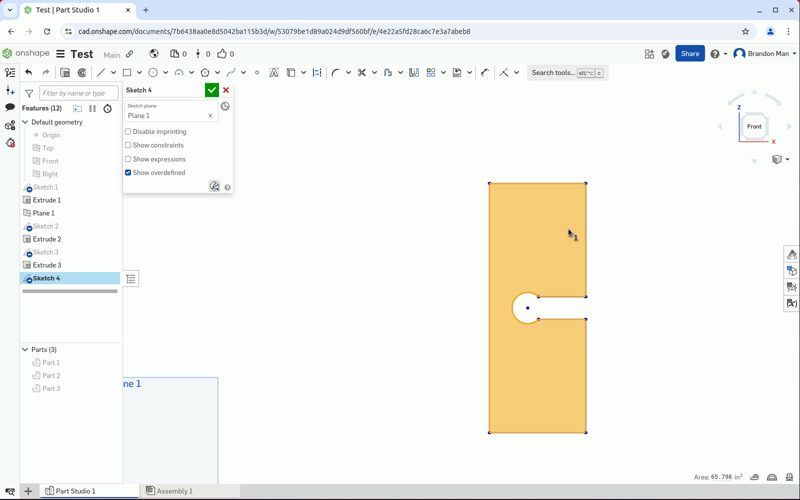
scroll(-6)
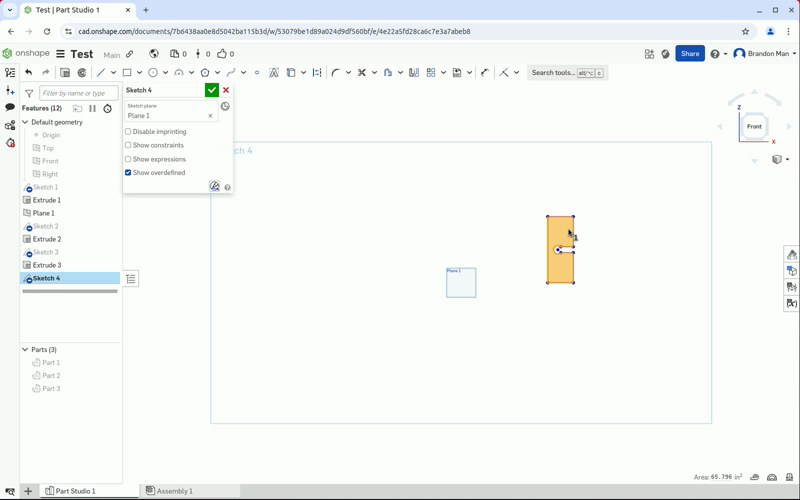
mouse_move(73, 352)
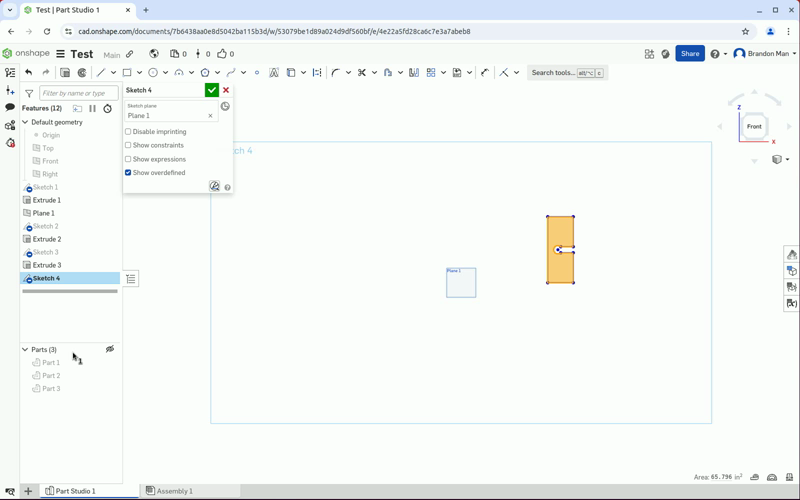
key(shift+y)
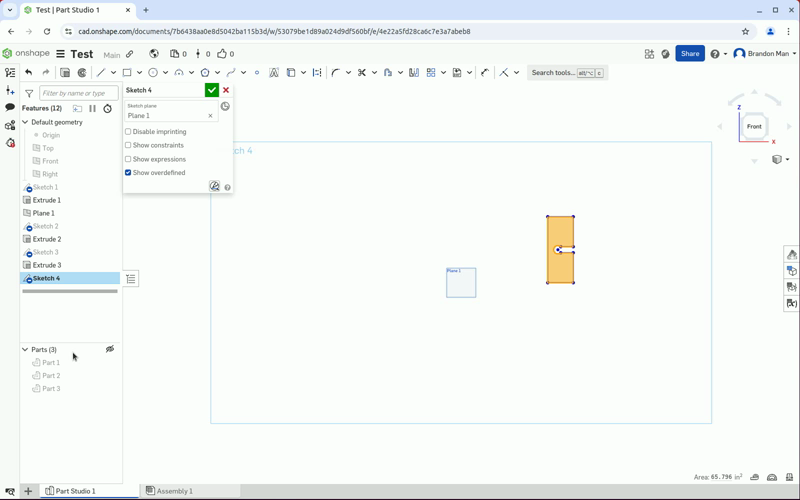
key(shift+e)
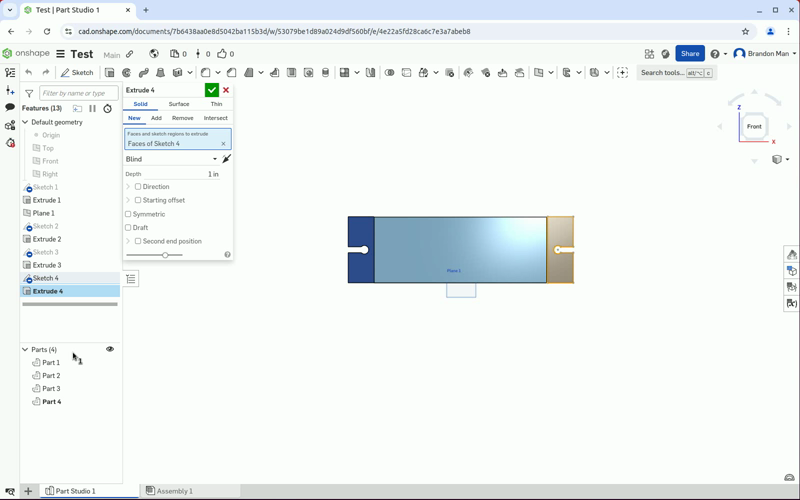
mouse_move(143, 106)
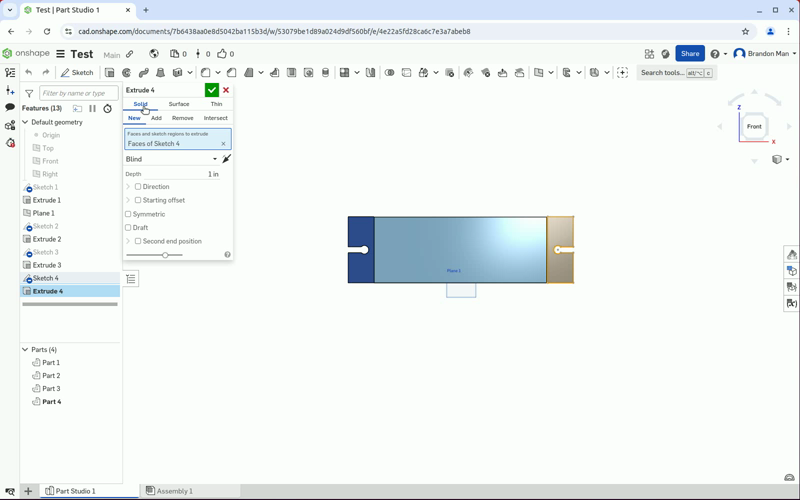
click(143, 106)
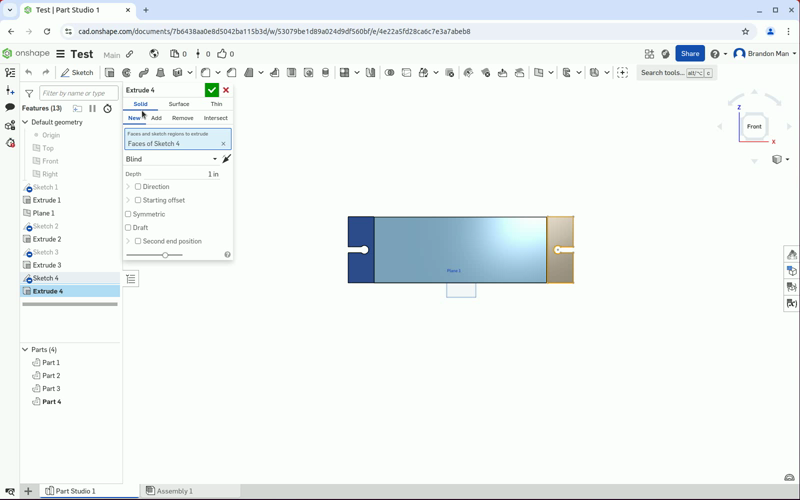
mouse_move(137, 120)
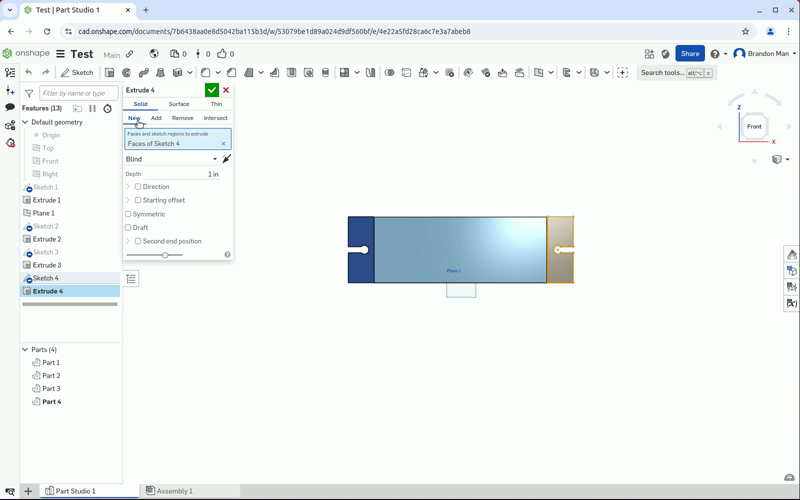
click(137, 120)
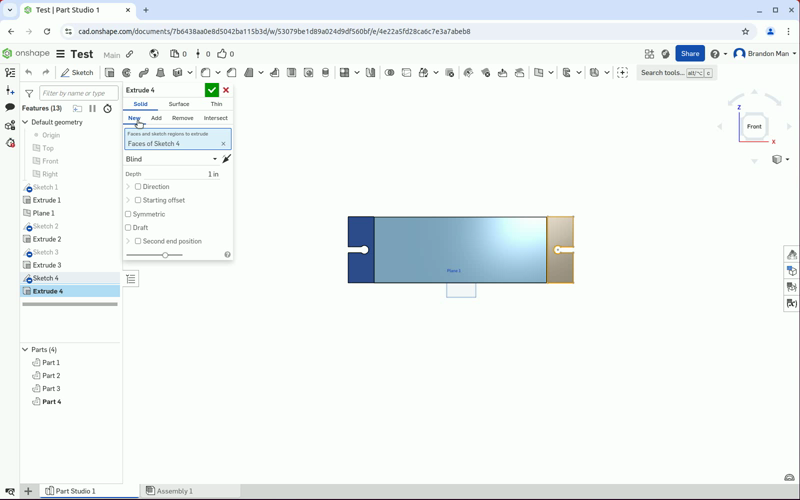
key(tab, 4)
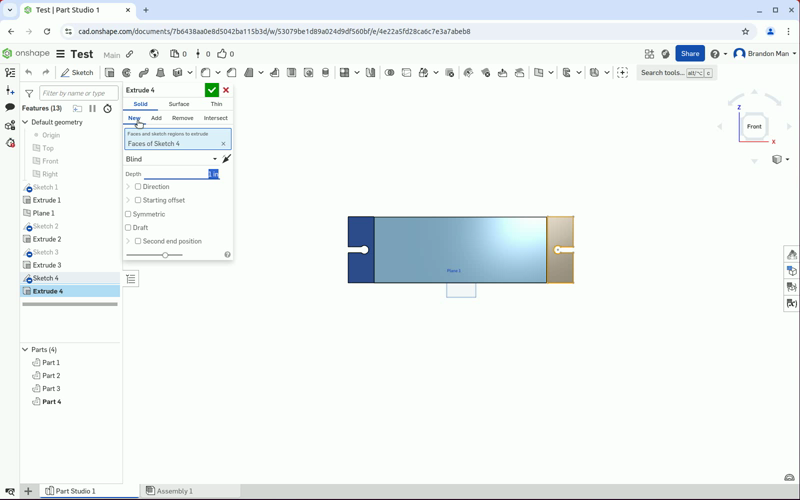
text(-9.388)
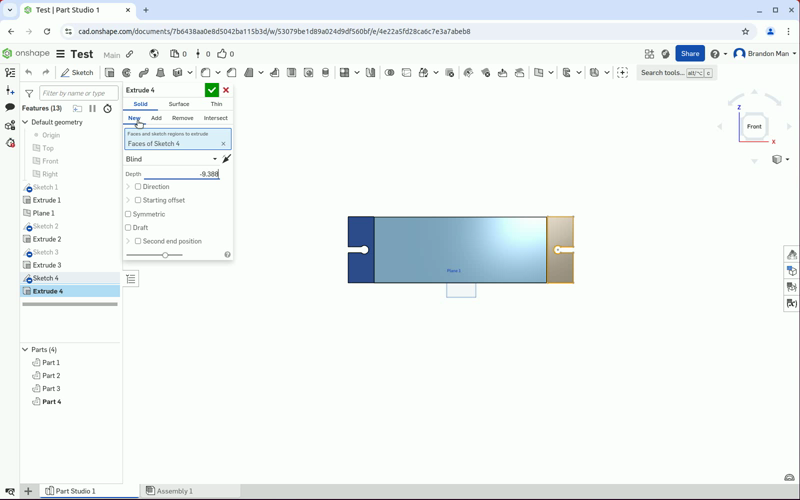
key(tab, 3)
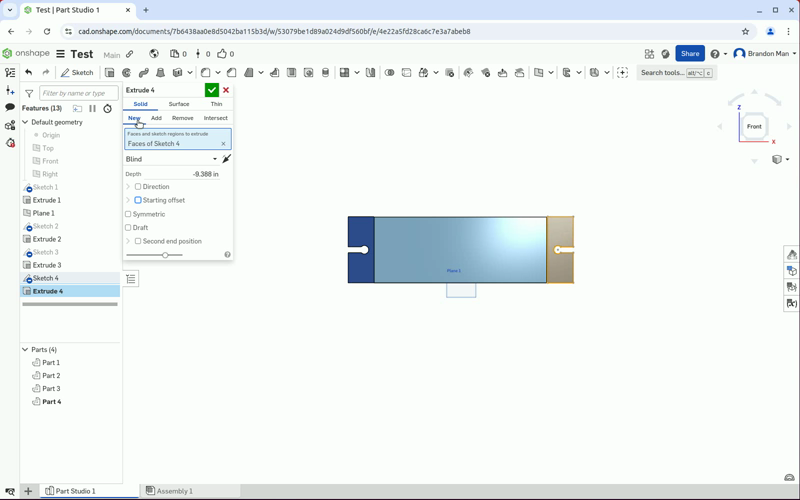
key(tab, 2)
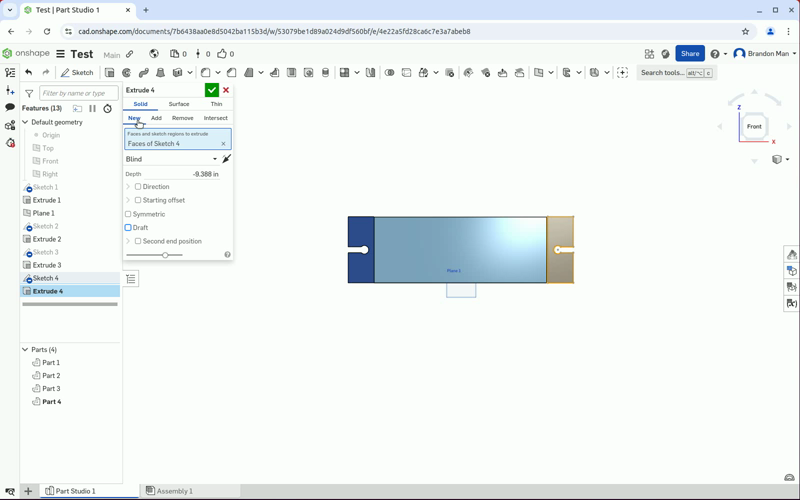
key(space)
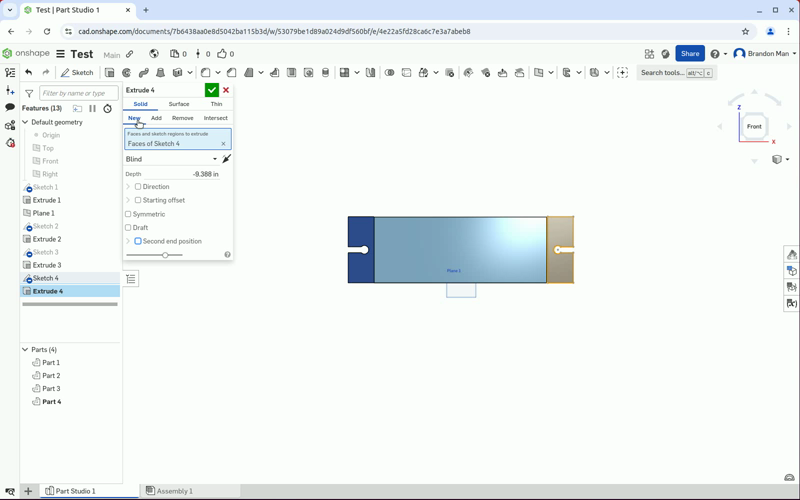
key(tab, 3)
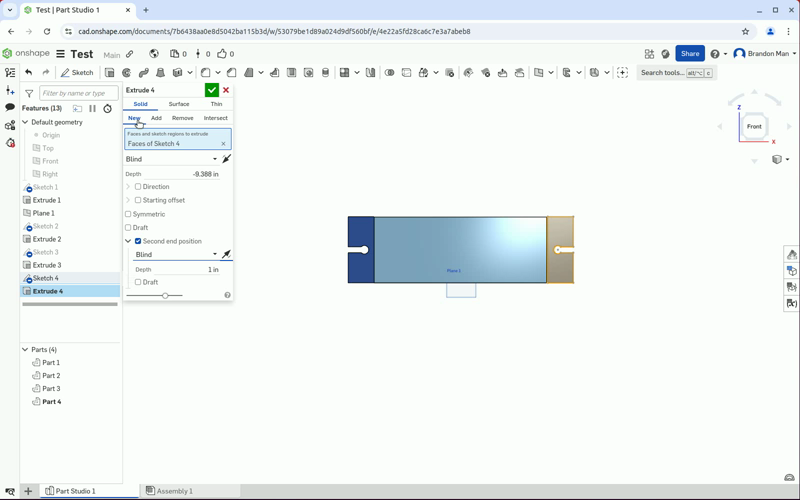
text(4.574)
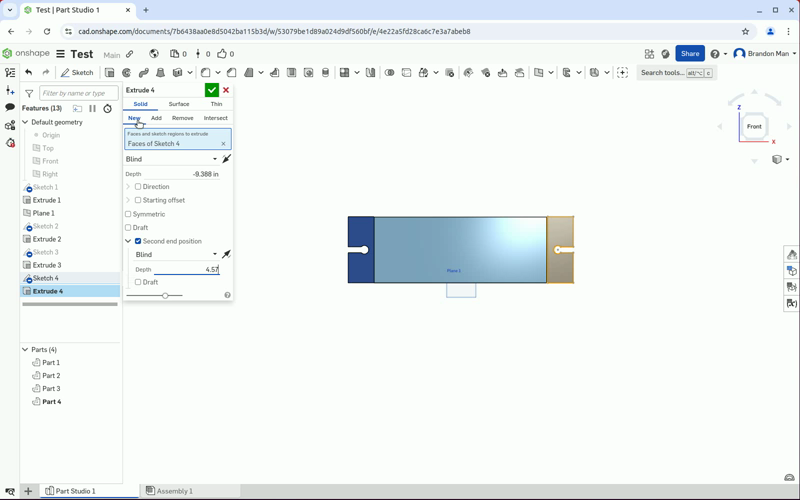
key(enter)
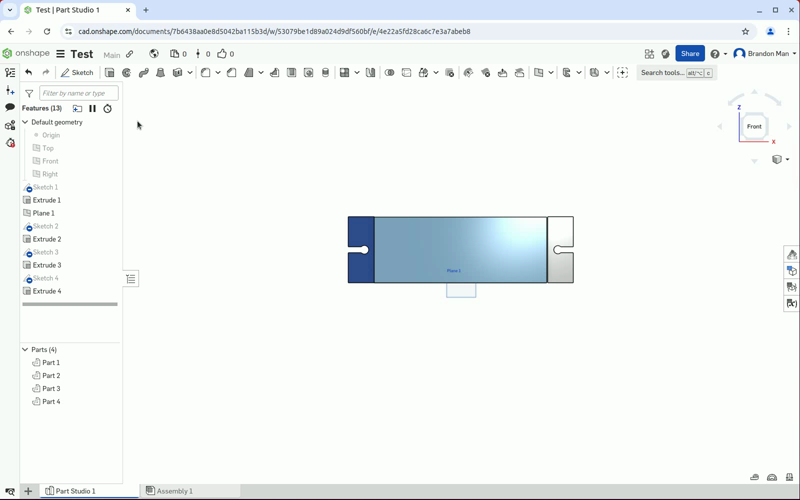
key(shift+h)
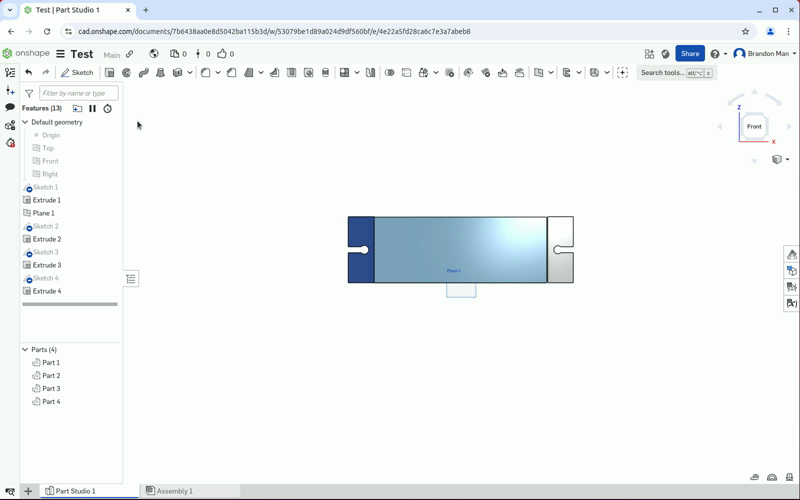
key(shift+h)
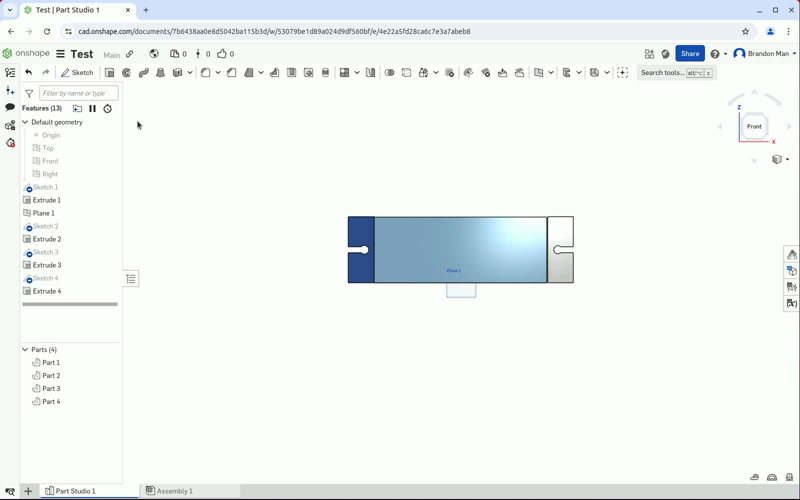
mouse_move(73, 189)
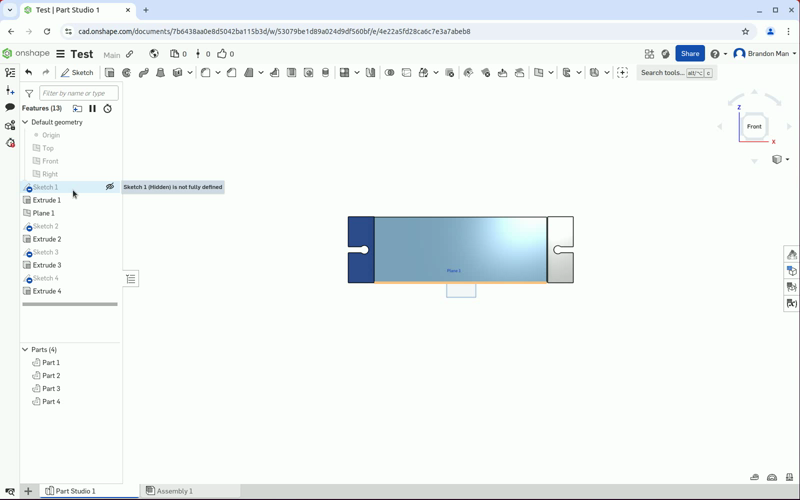
click(73, 189)
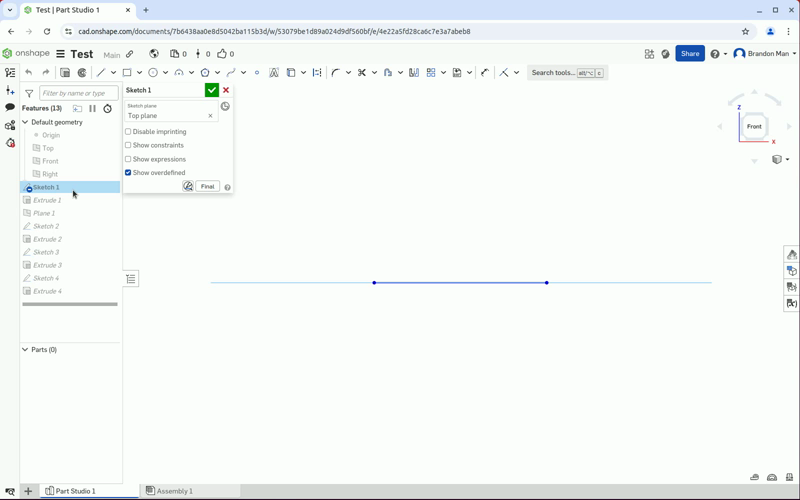
mouse_move(229, 92)
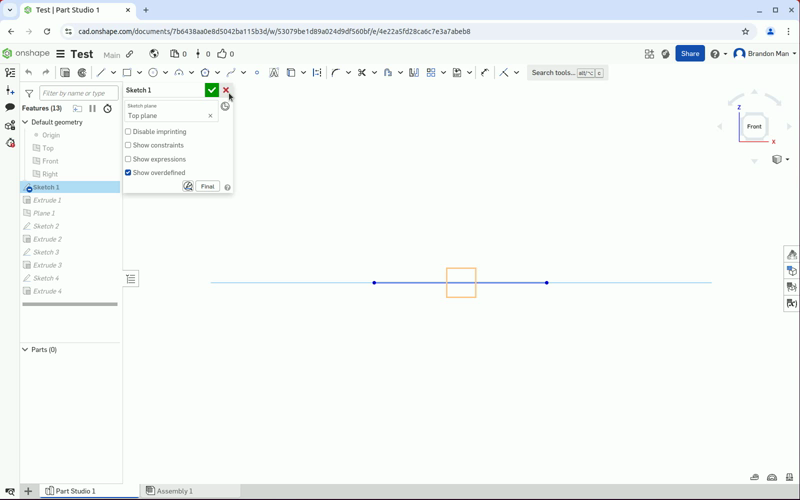
click(229, 92)
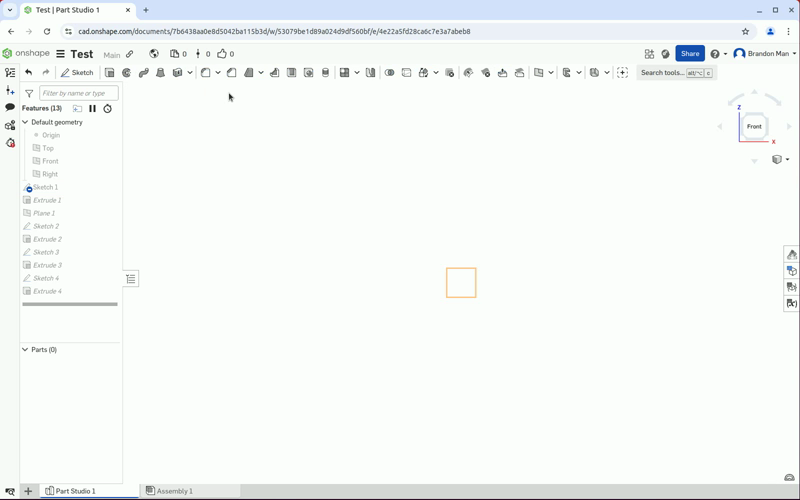
key(shift+s)
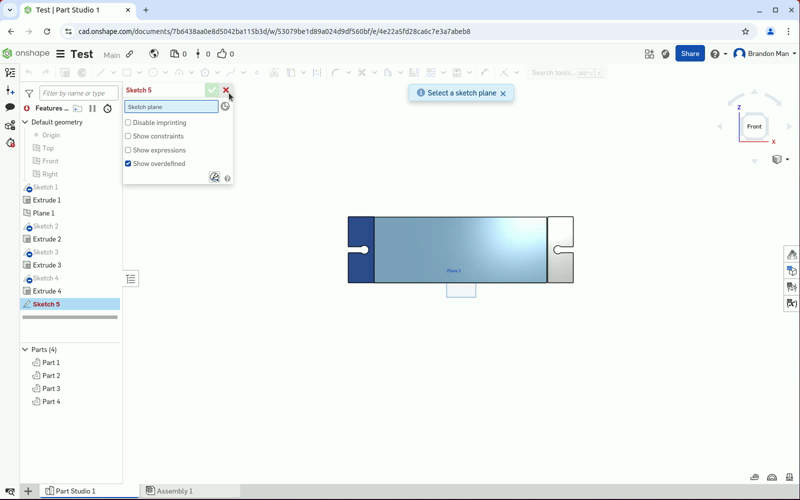
mouse_move(73, 215)
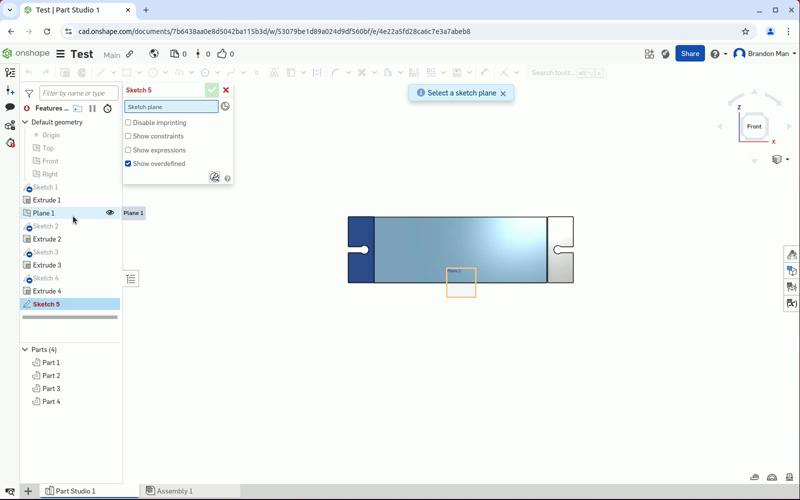
click(73, 215)
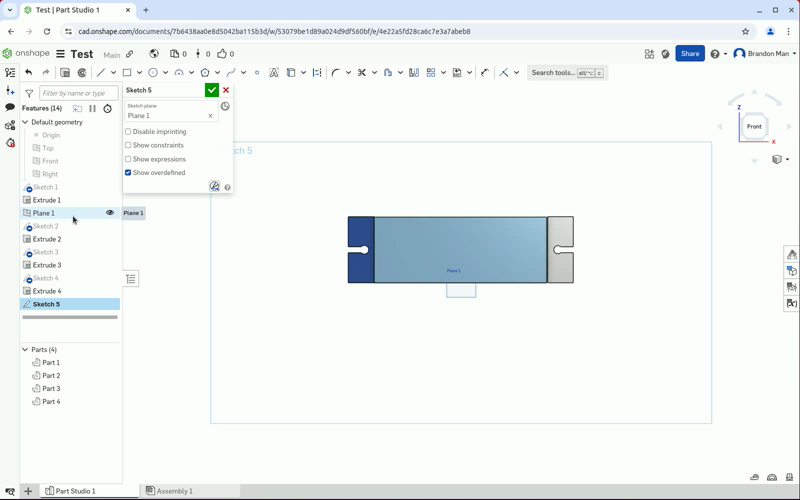
mouse_move(73, 352)
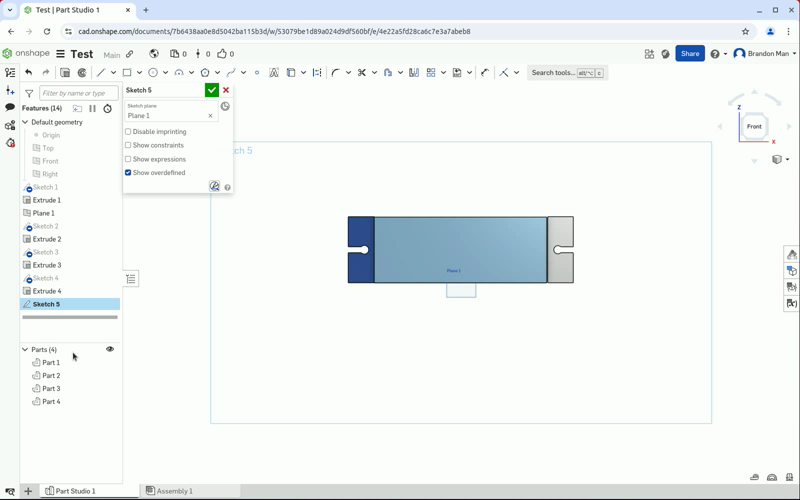
key(y)
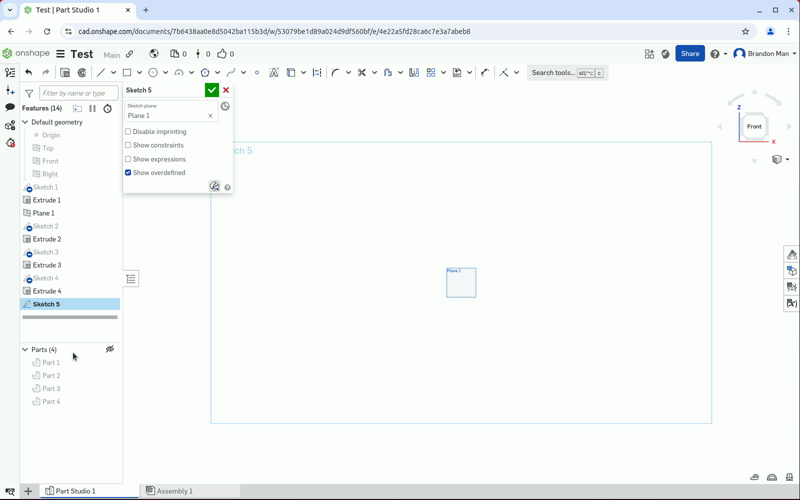
key(a)
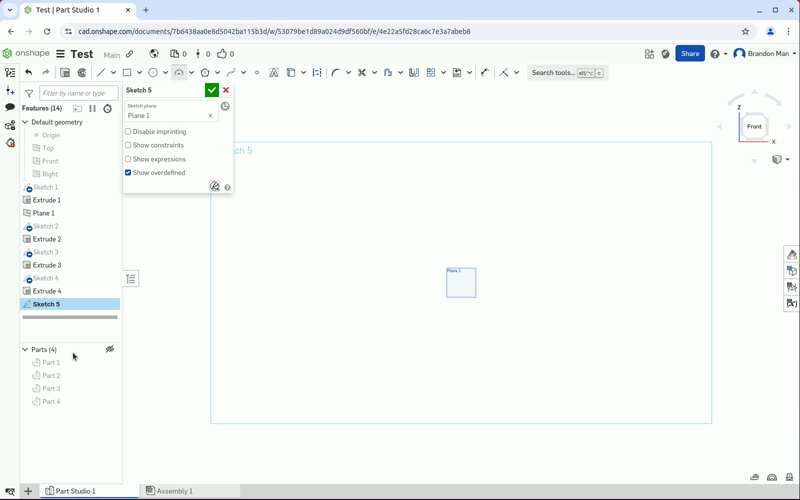
key_down(shift)
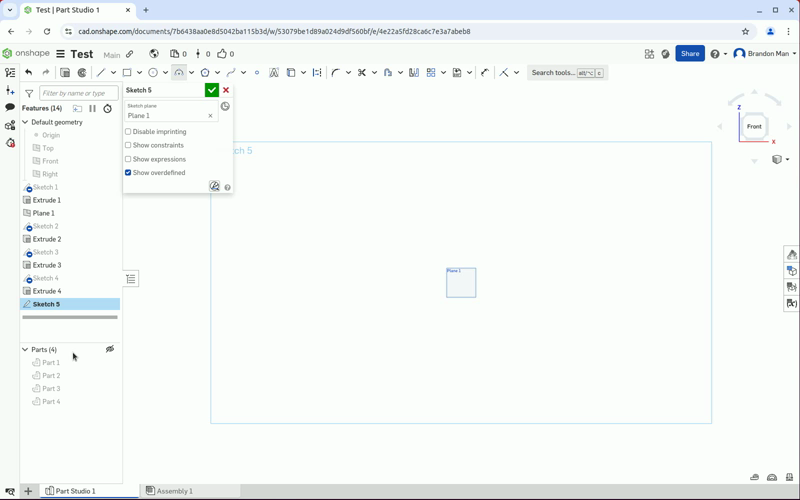
mouse_move(431, 265)
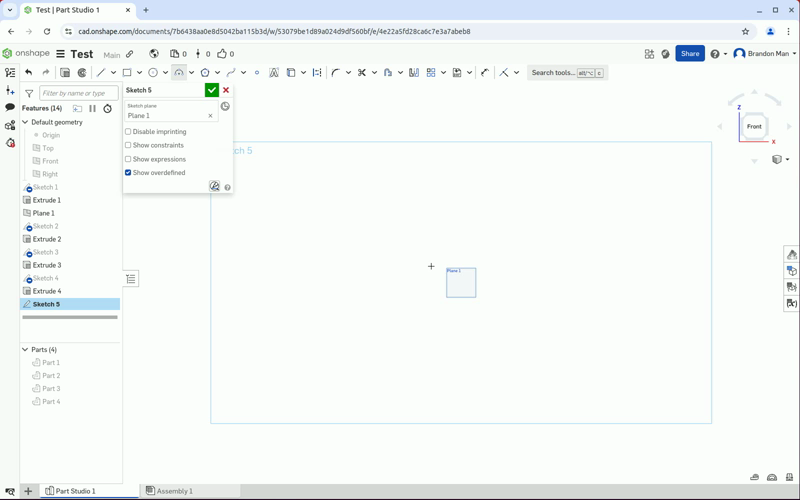
click(431, 265)
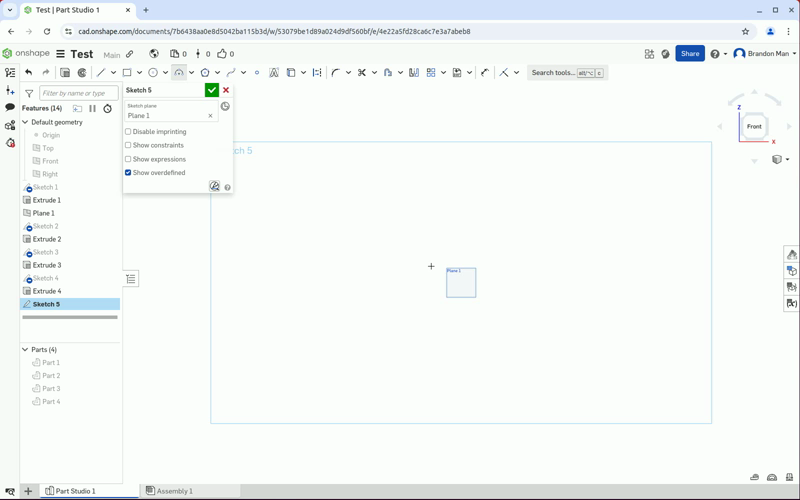
key_up(shift)
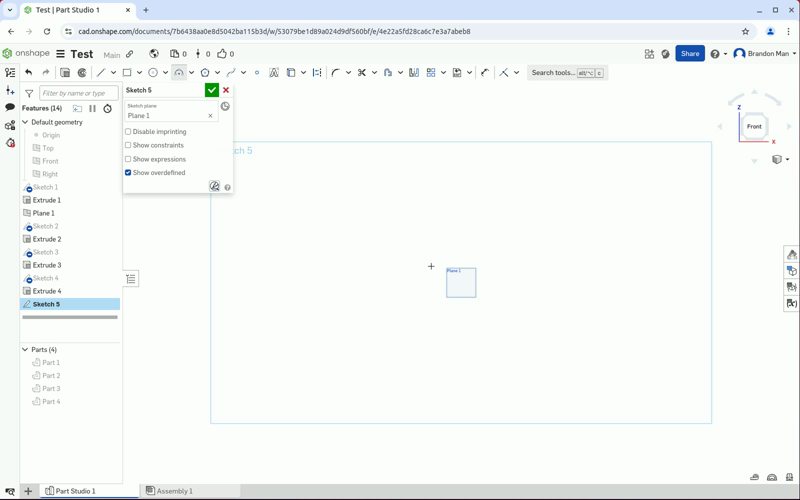
key_down(shift)
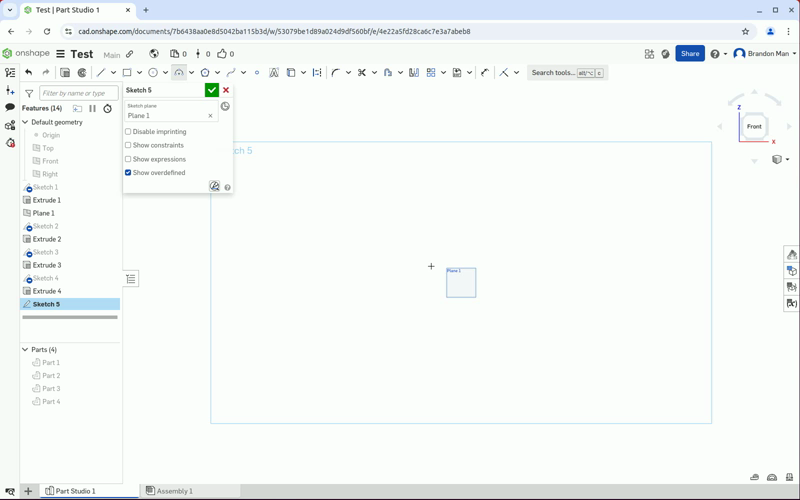
mouse_move(431, 234)
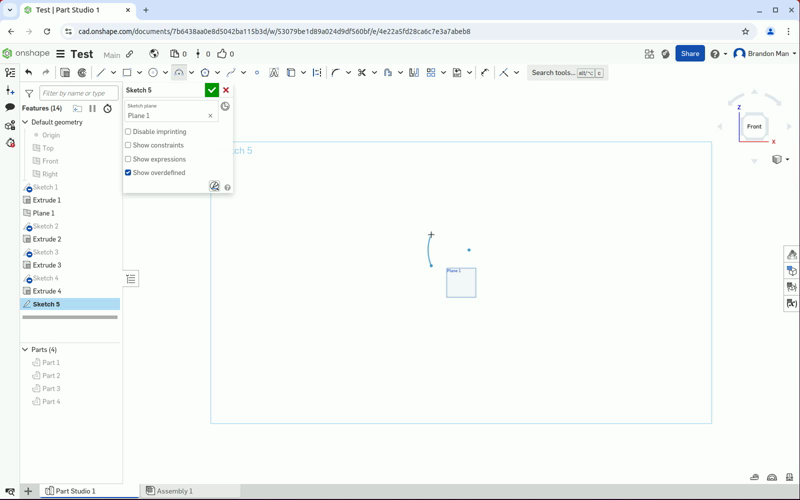
click(431, 234)
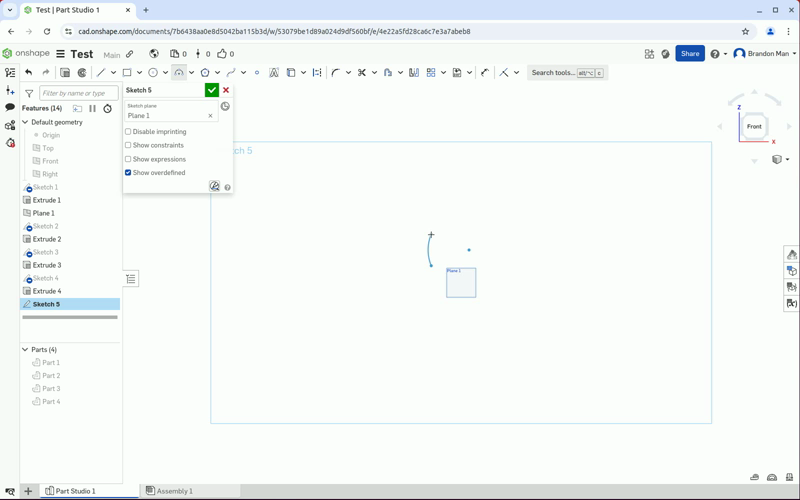
mouse_move(435, 249)
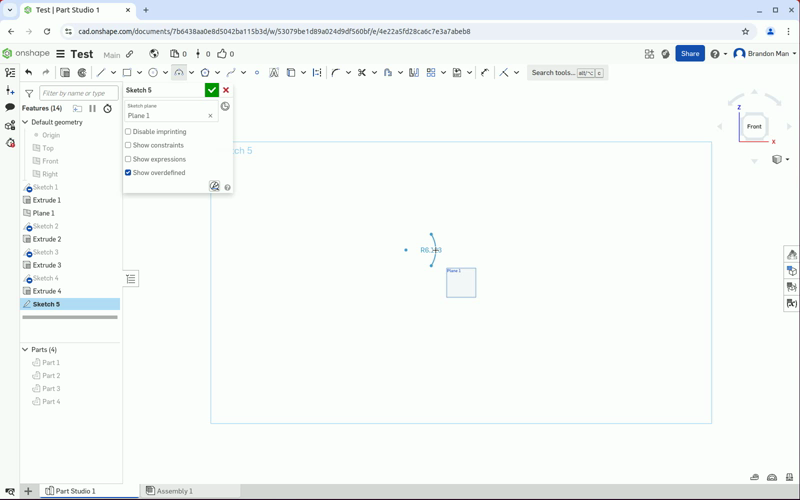
click(435, 249)
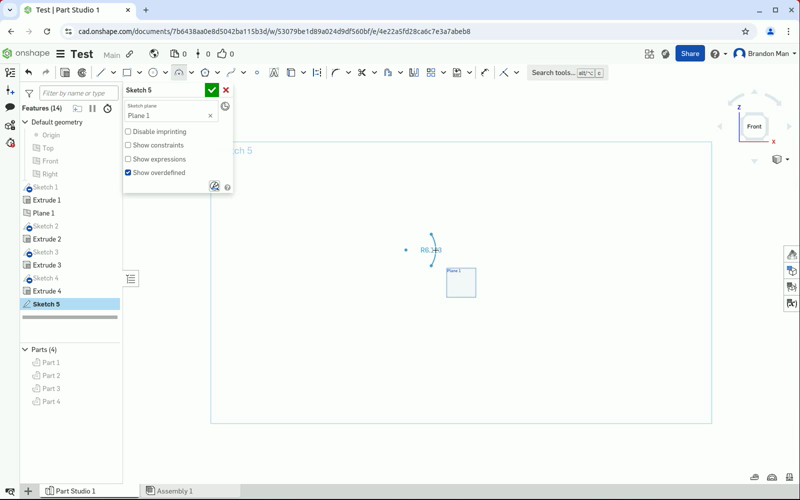
key_up(shift)
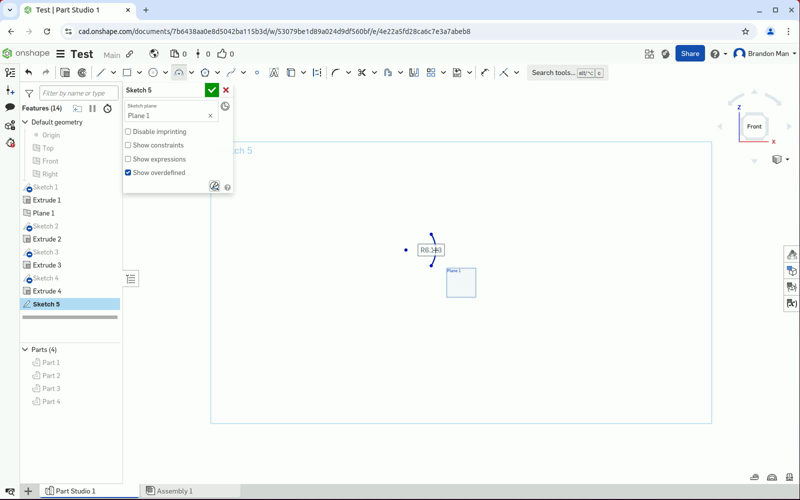
mouse_move(431, 234)
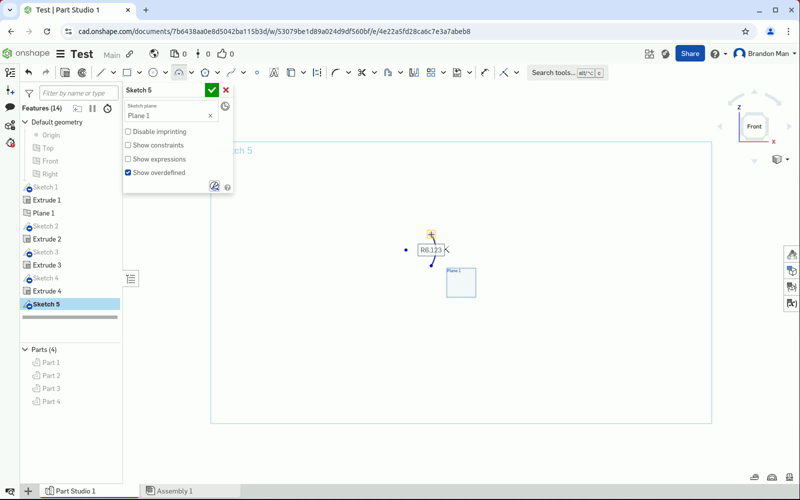
click(431, 234)
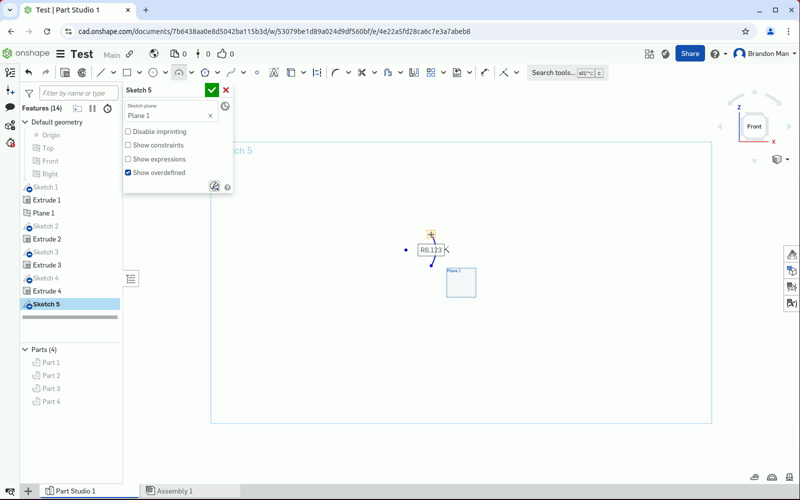
mouse_move(431, 265)
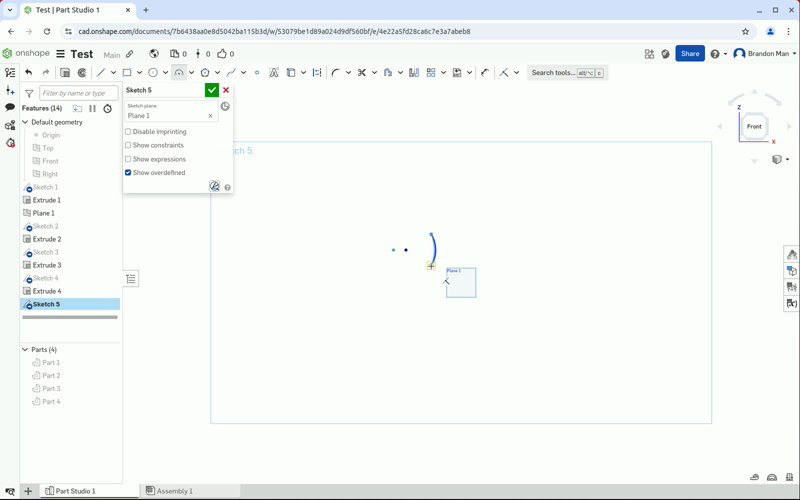
click(431, 265)
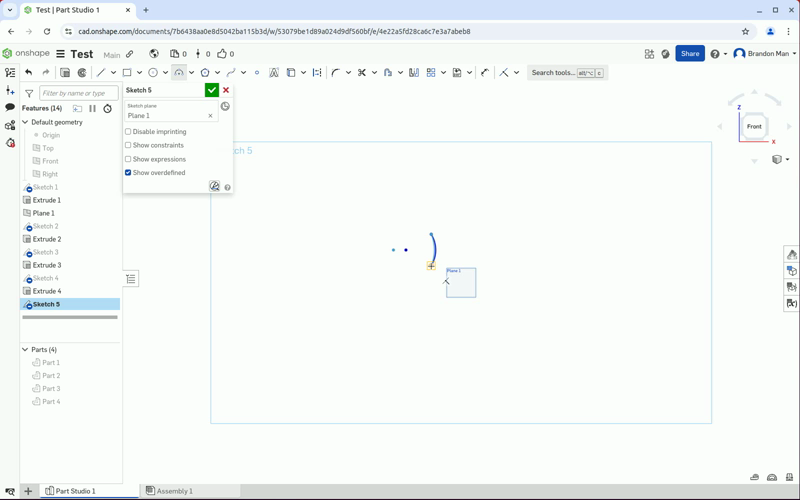
key_down(shift)
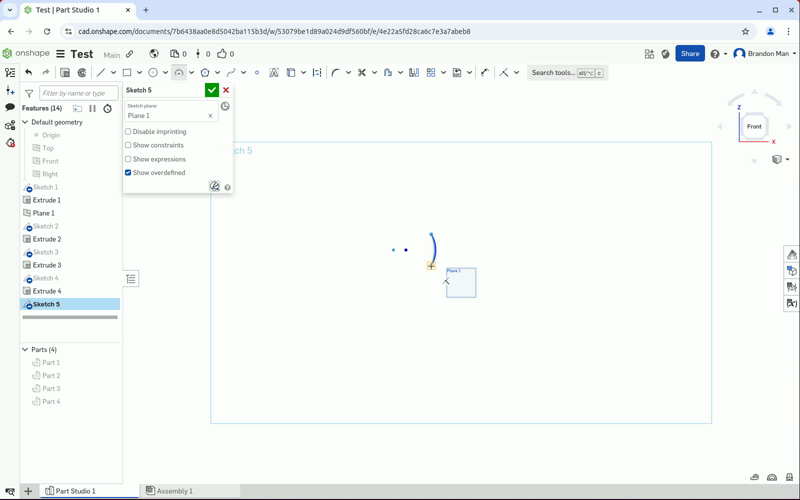
mouse_move(422, 249)
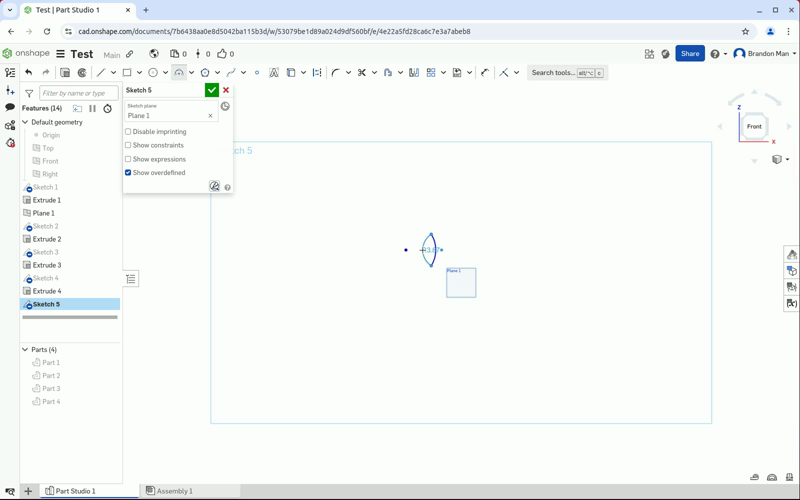
click(422, 249)
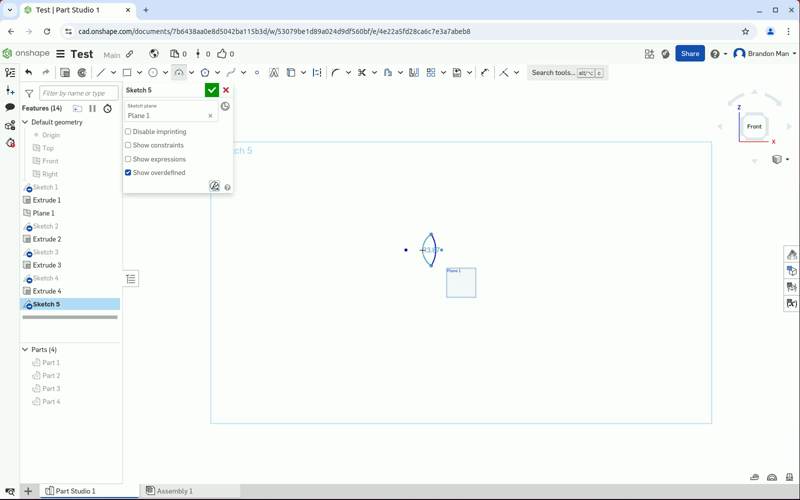
key_up(shift)
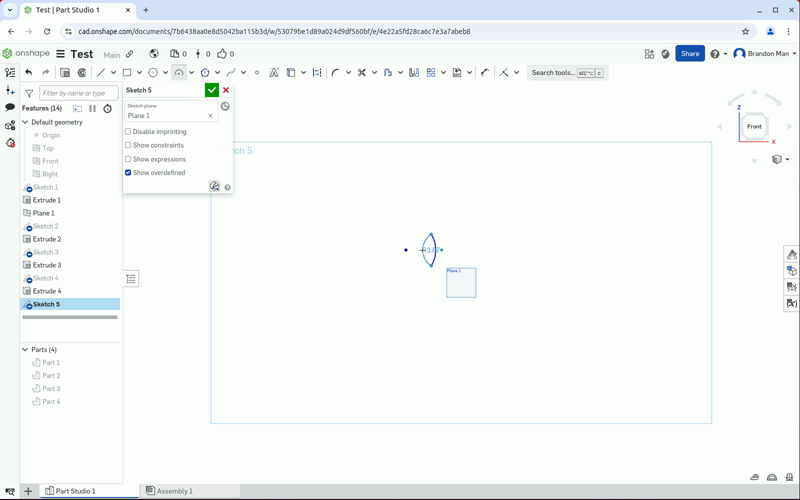
key(esc)
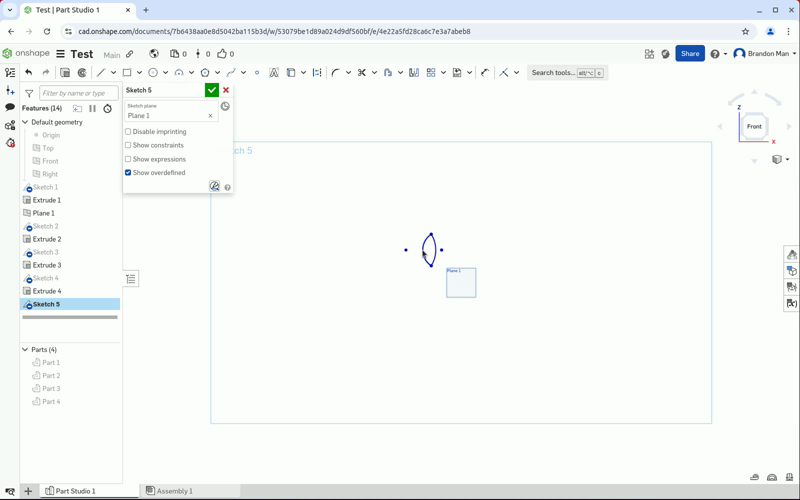
mouse_move(428, 260)
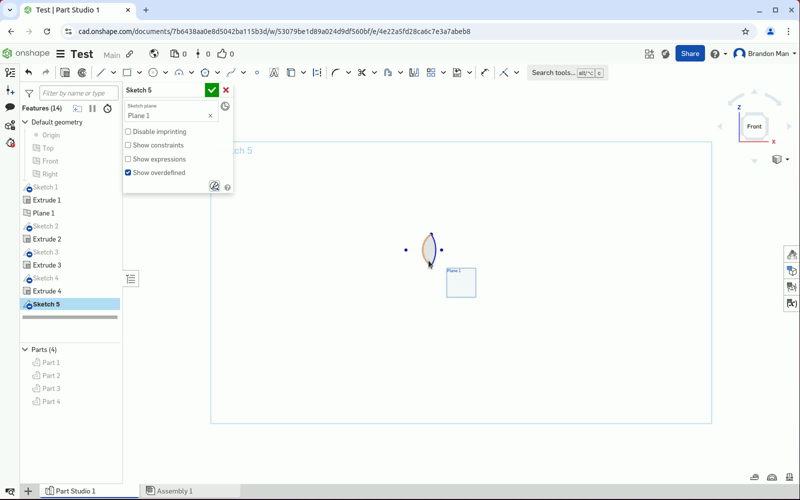
scroll(6)
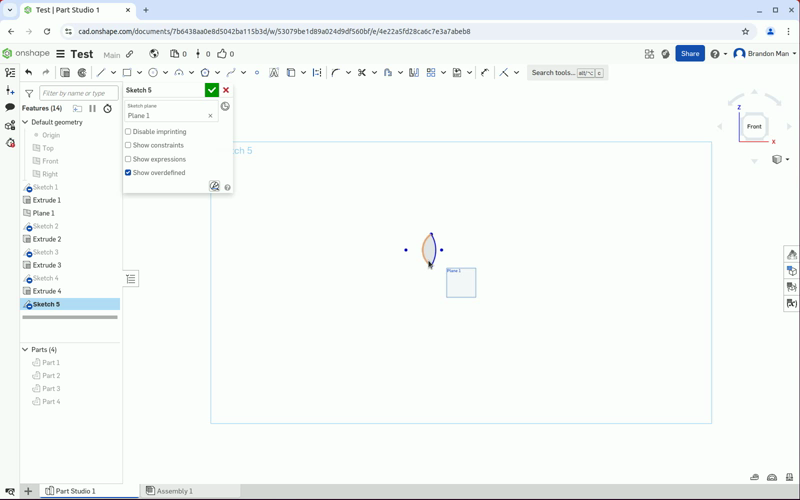
scroll(6)
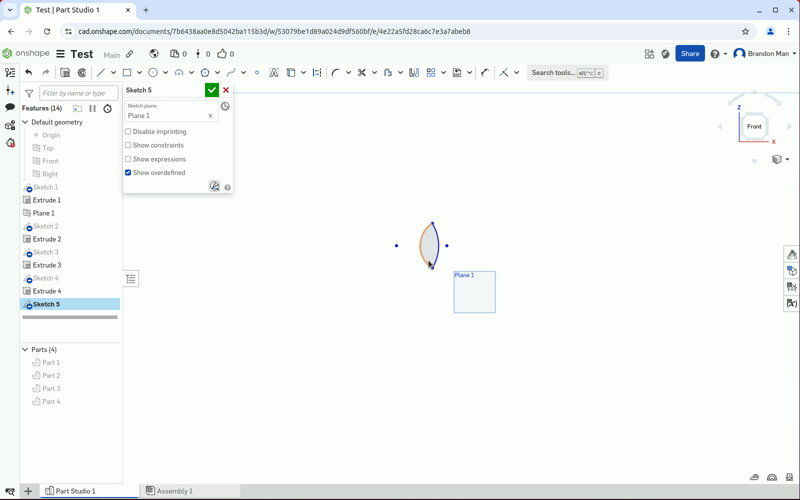
scroll(6)
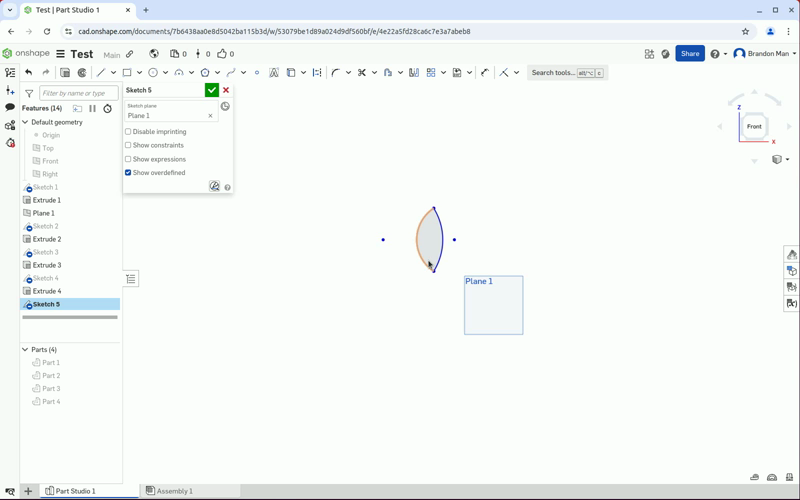
scroll(6)
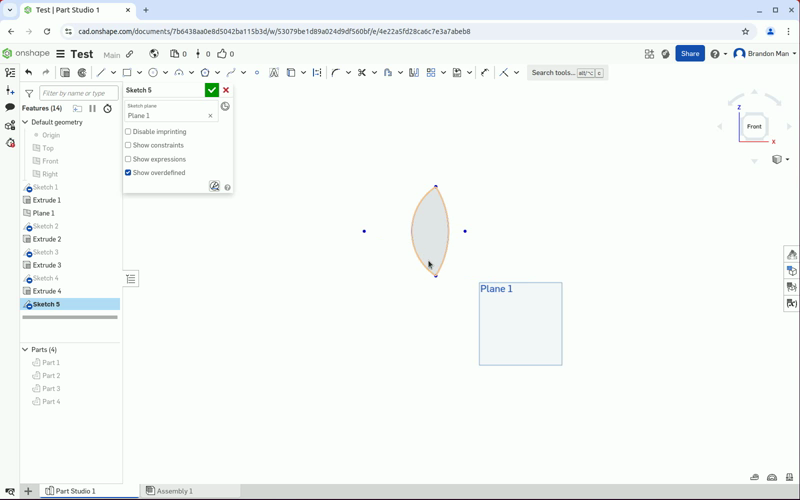
scroll(6)
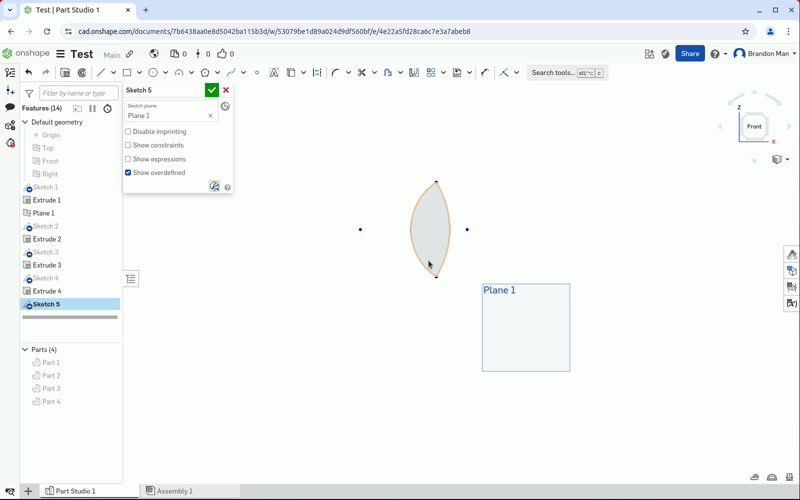
scroll(6)
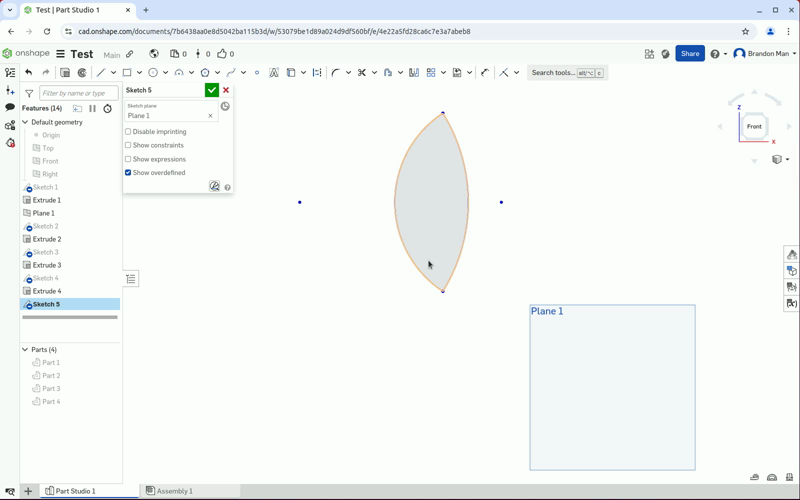
scroll(6)
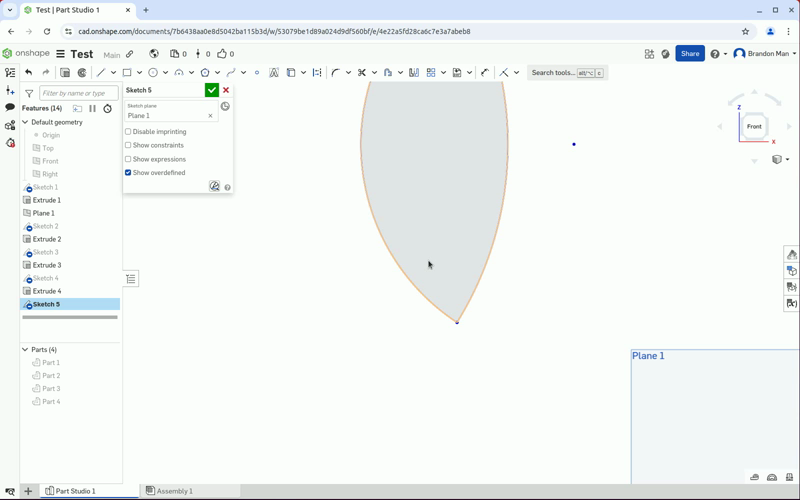
click(428, 260)
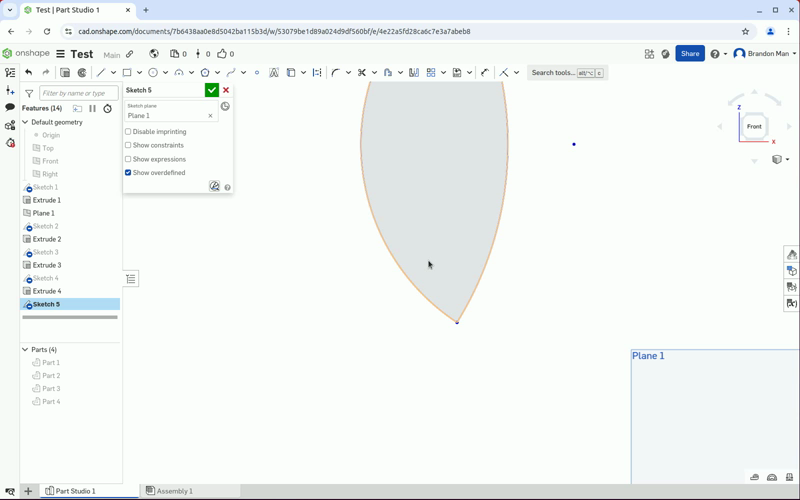
scroll(-6)
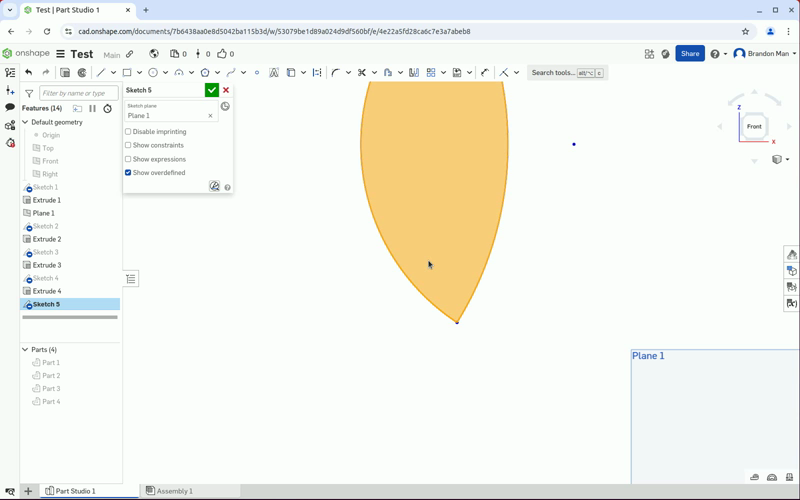
scroll(-6)
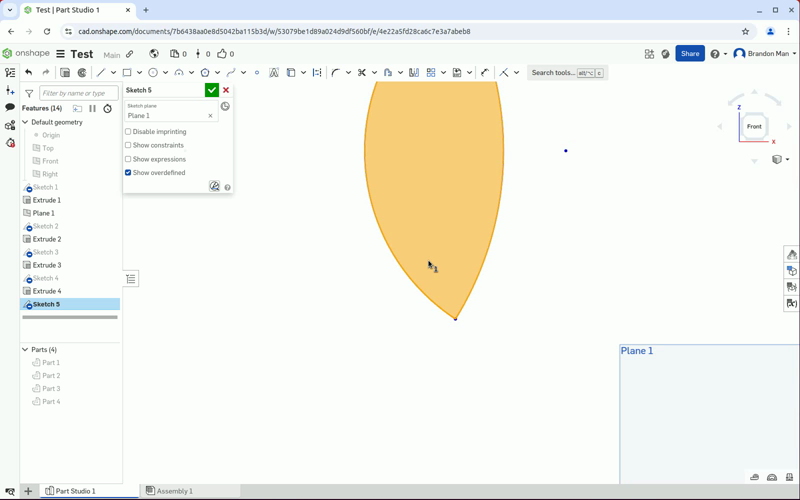
scroll(-6)
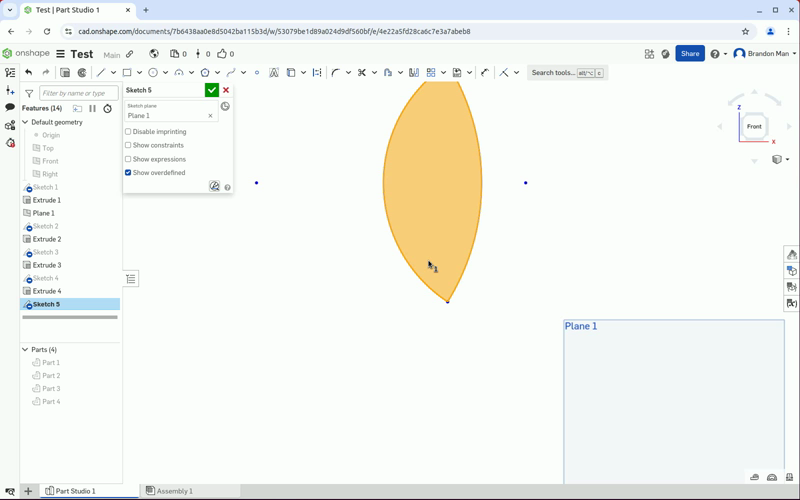
scroll(-6)
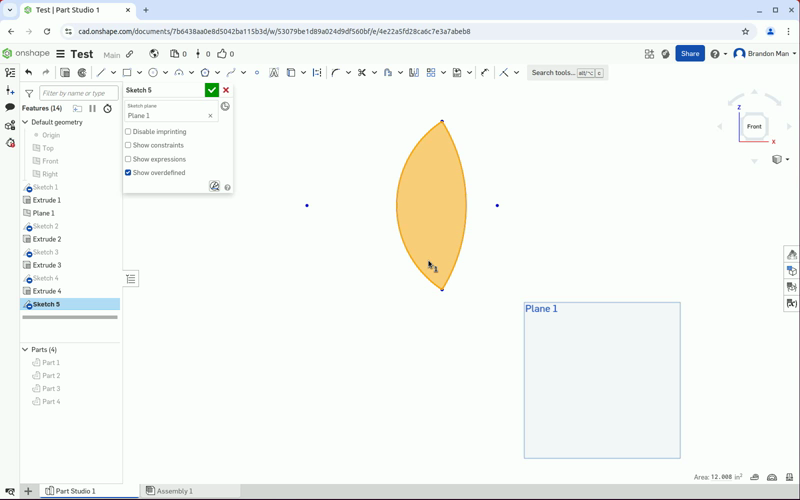
scroll(-6)
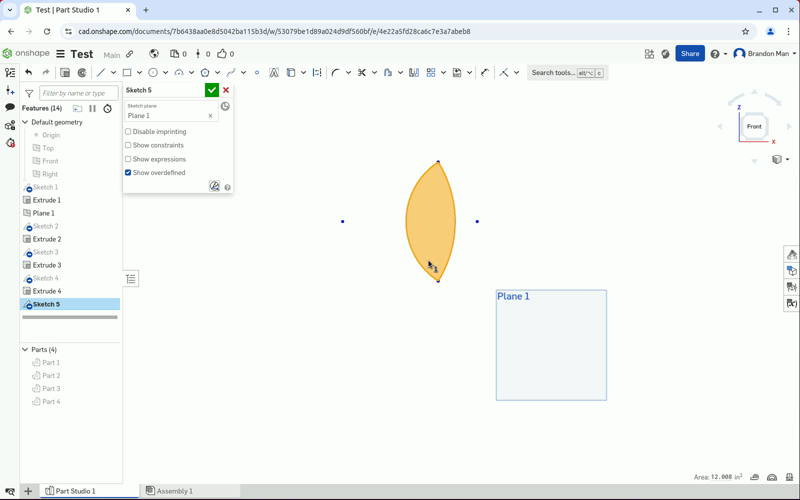
scroll(-6)
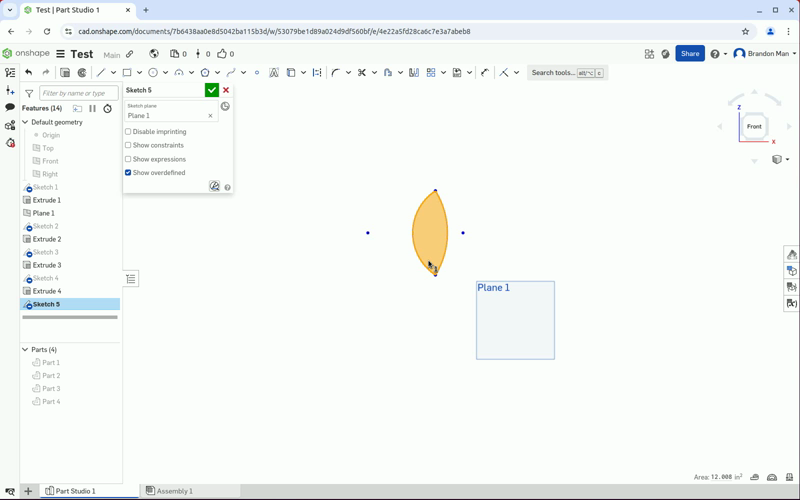
scroll(-6)
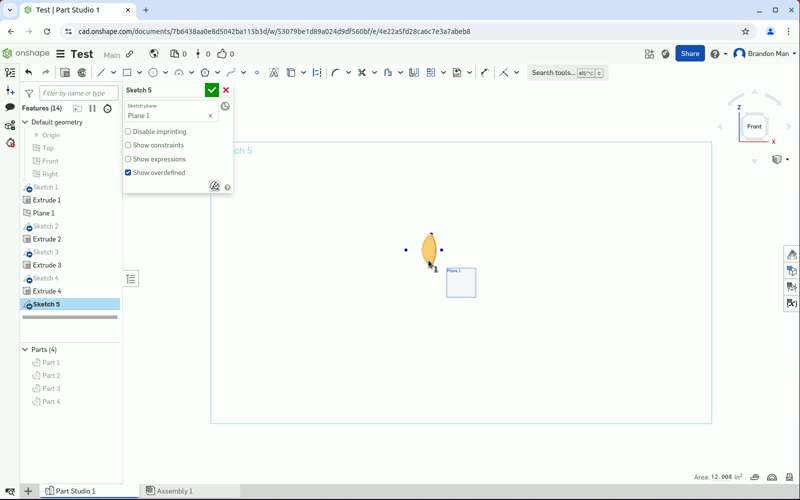
mouse_move(73, 352)
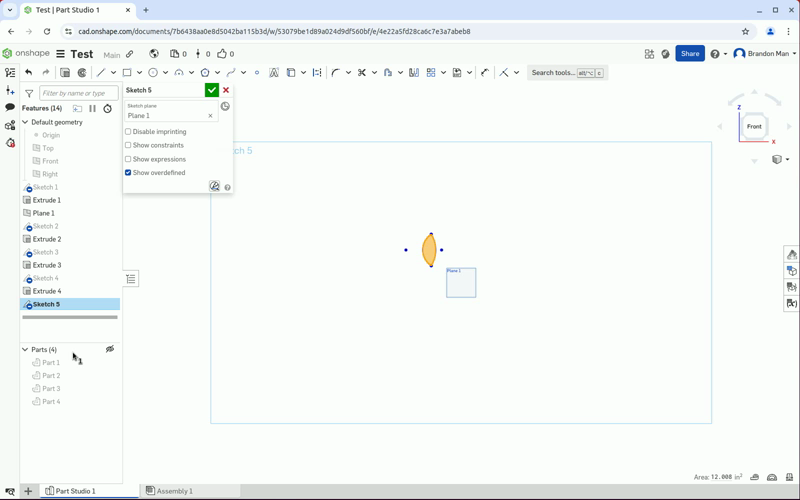
key(shift+y)
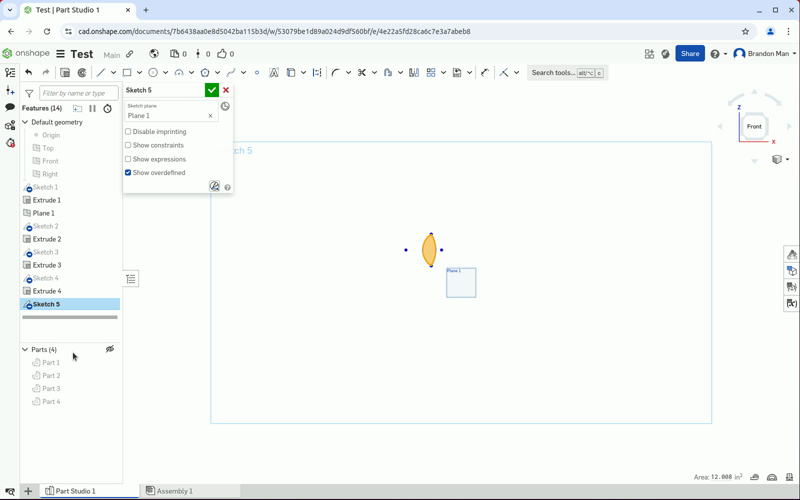
key(shift+e)
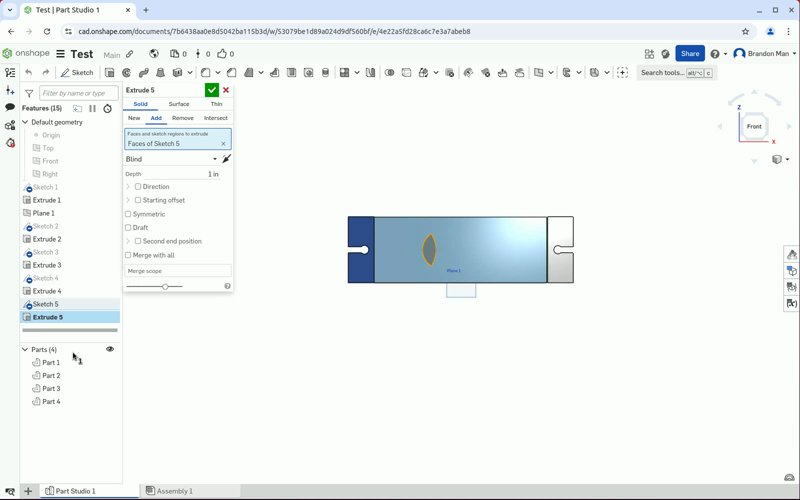
mouse_move(143, 106)
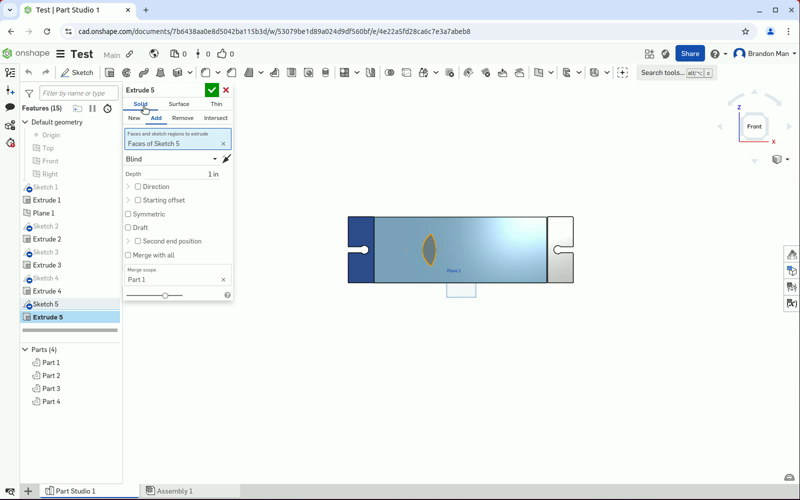
click(143, 106)
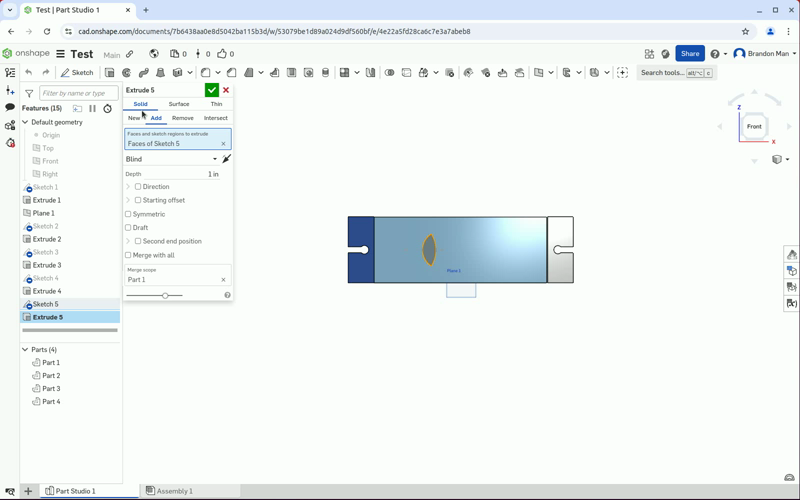
mouse_move(137, 120)
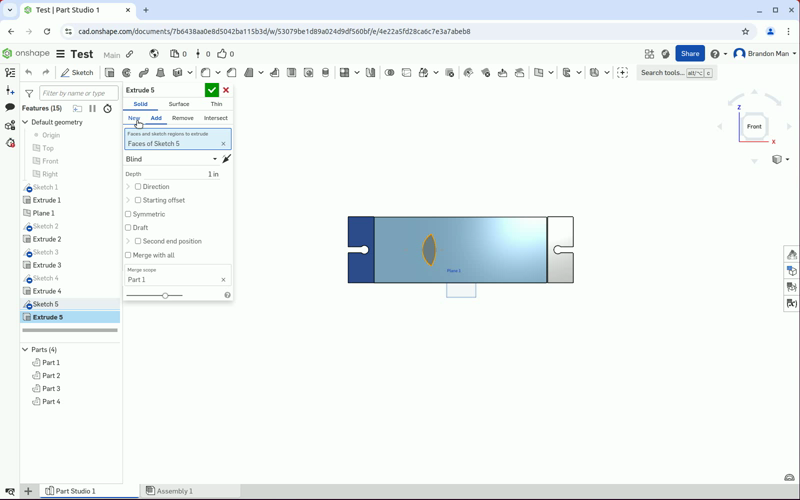
click(137, 120)
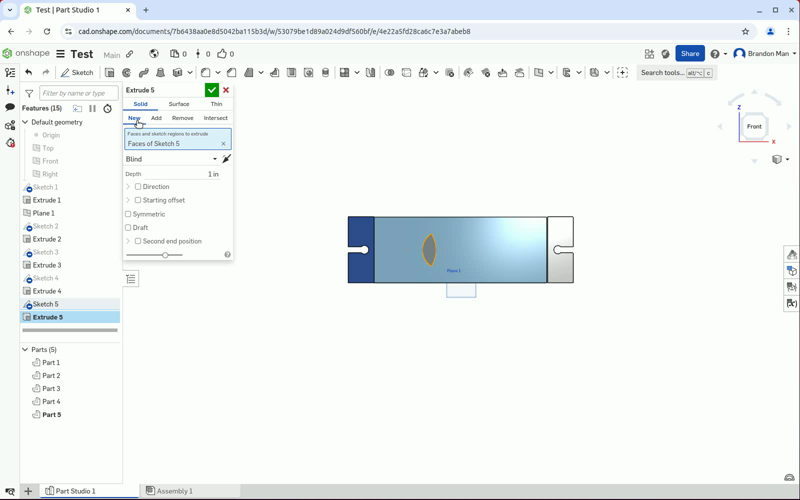
key(tab, 4)
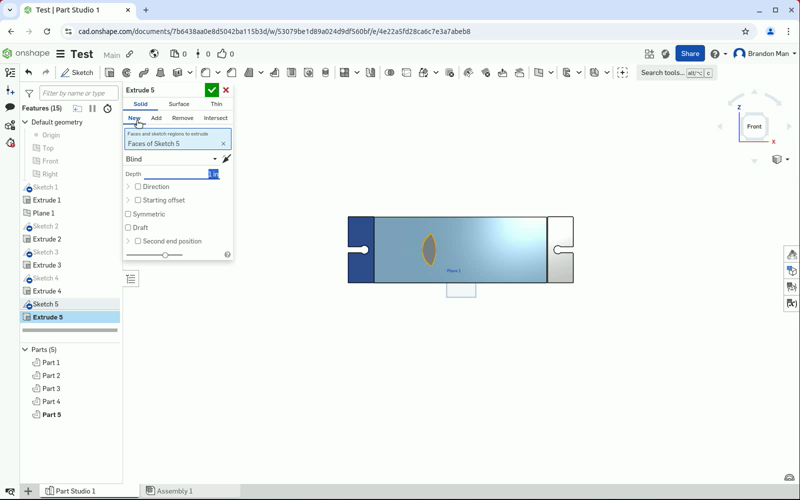
text(5.055)
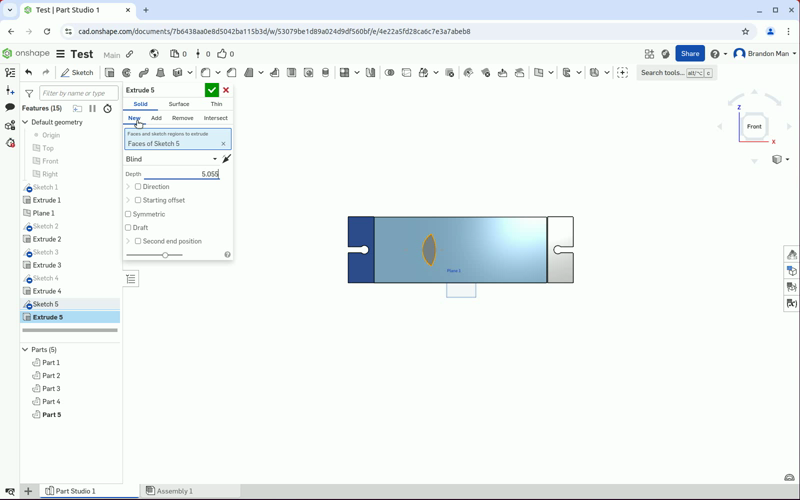
key(enter)
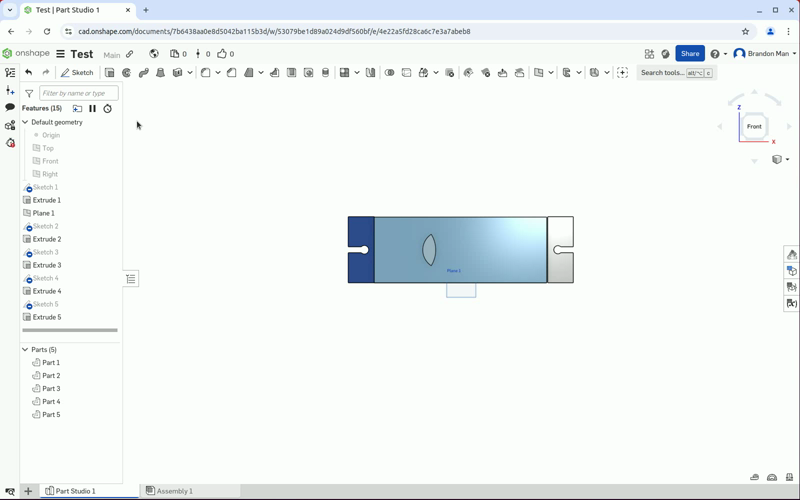
key(shift+h)
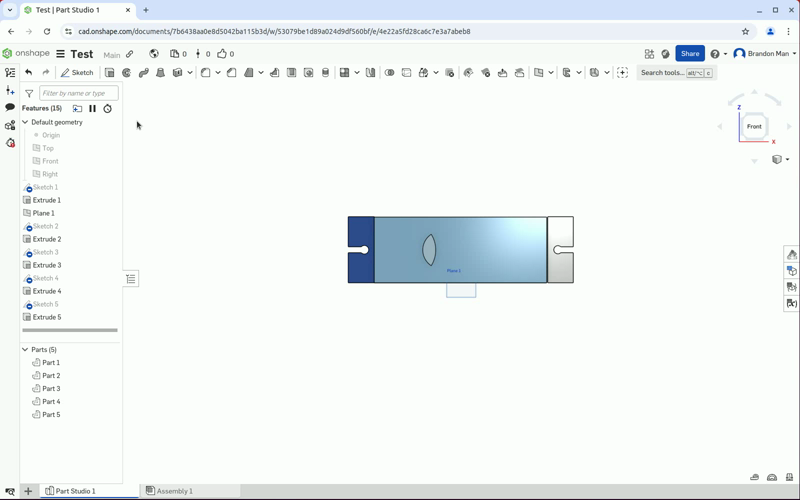
key(shift+h)
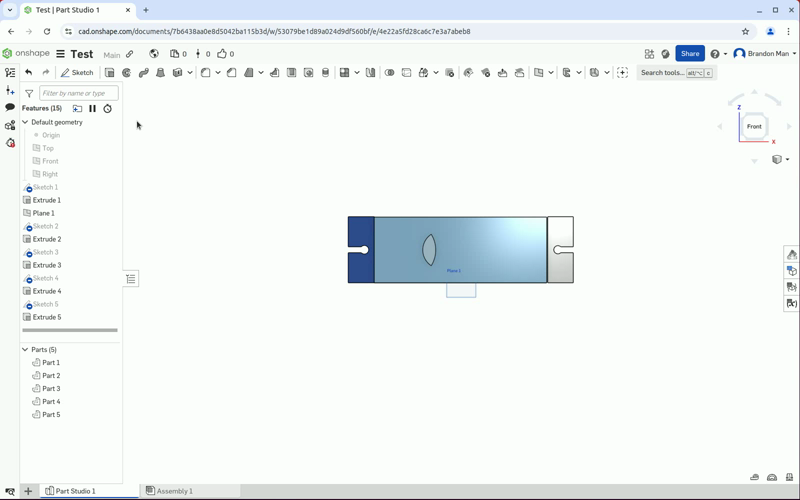
mouse_move(73, 189)
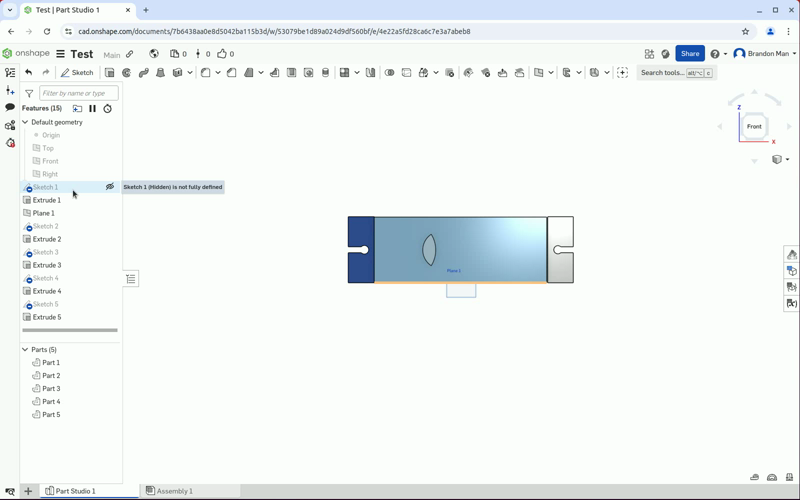
click(73, 189)
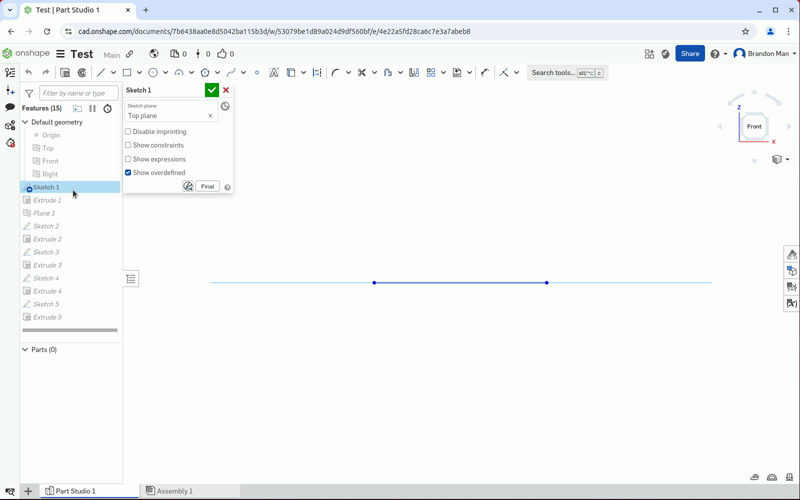
mouse_move(229, 92)
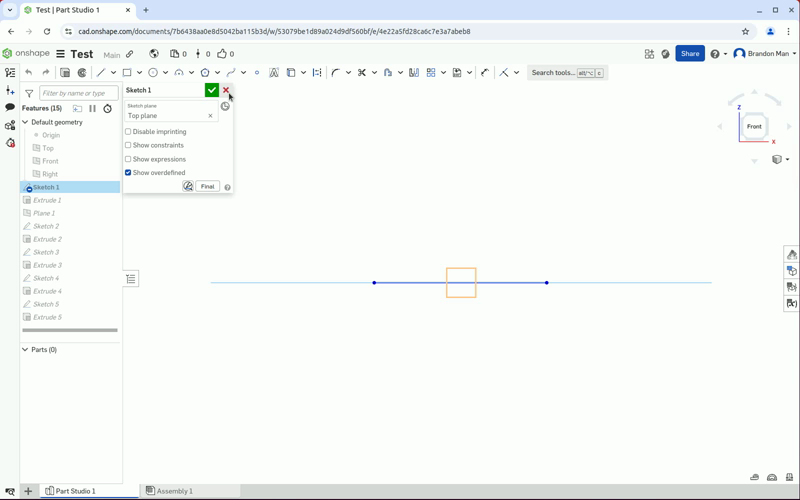
click(229, 92)
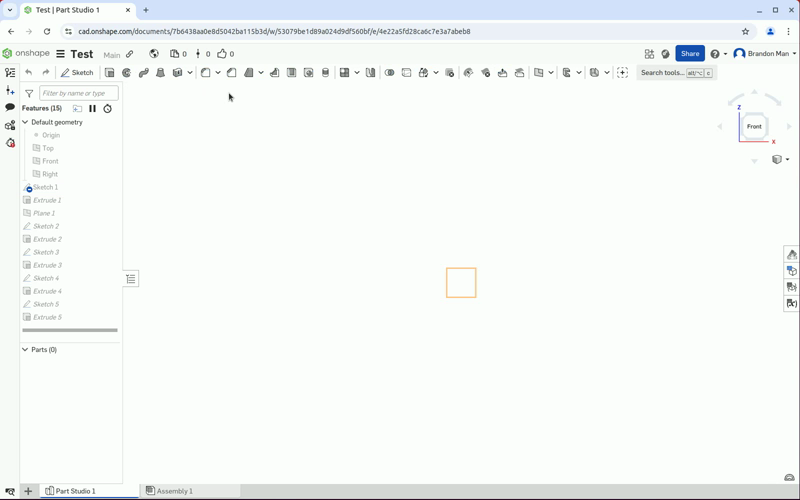
key(shift+s)
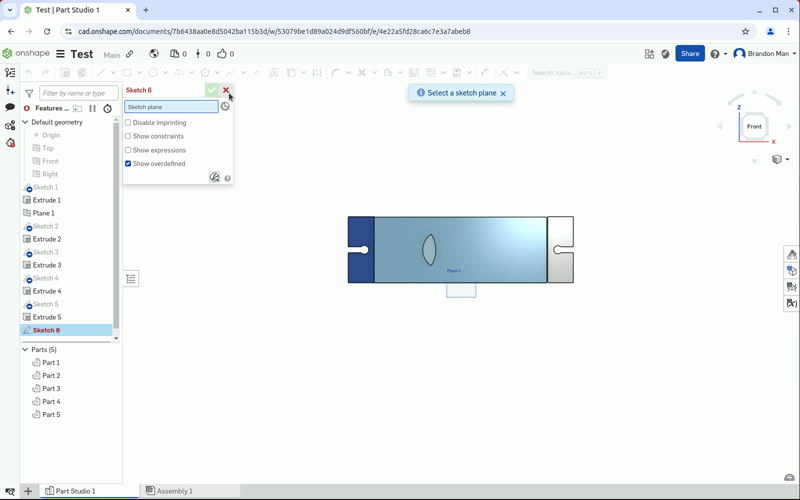
mouse_move(69, 215)
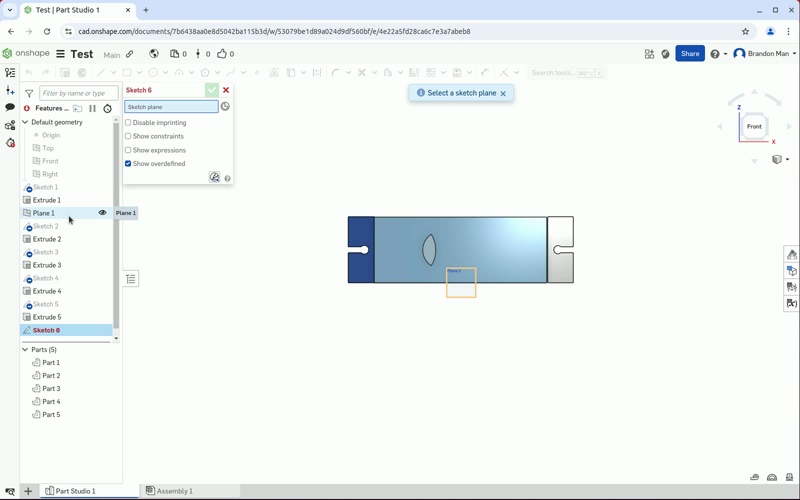
click(69, 215)
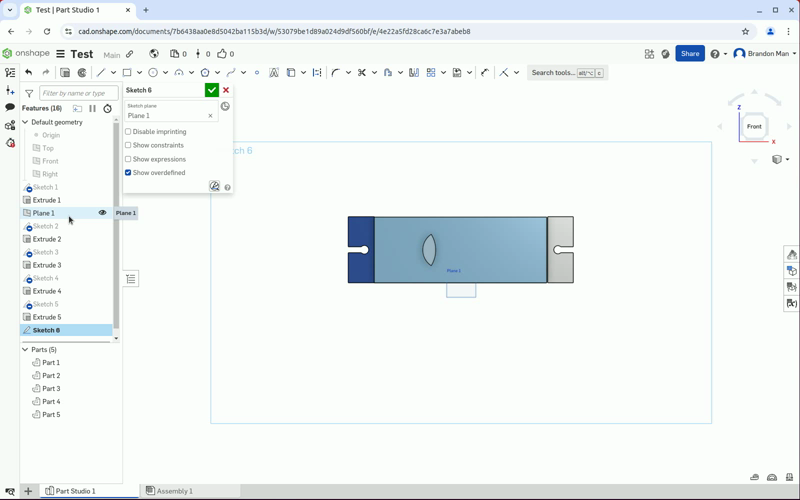
mouse_move(73, 352)
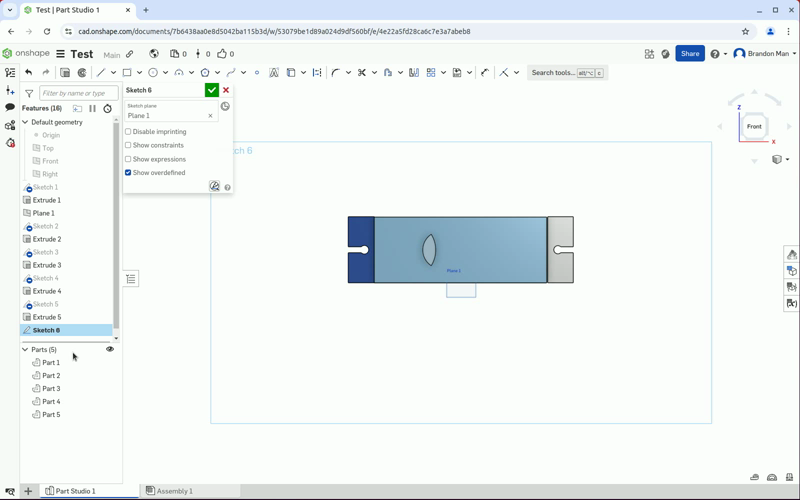
key(y)
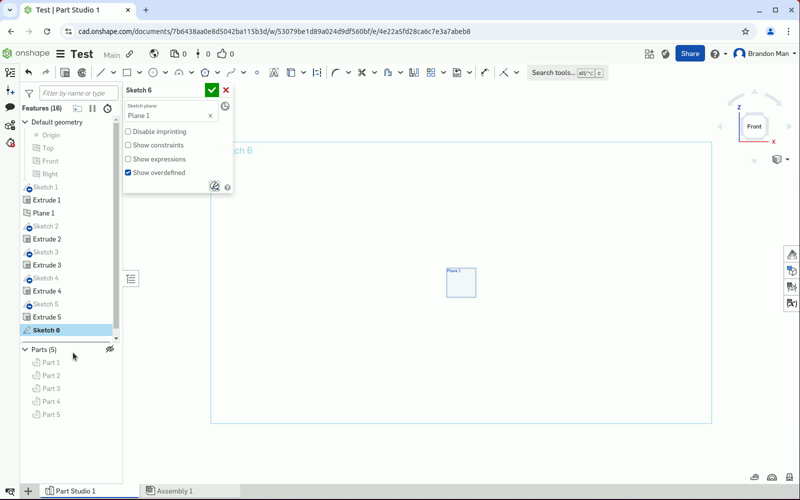
key(a)
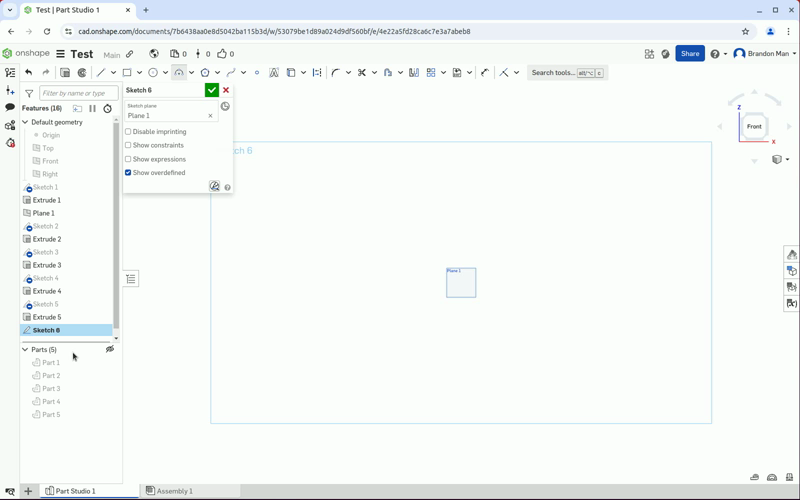
key_down(shift)
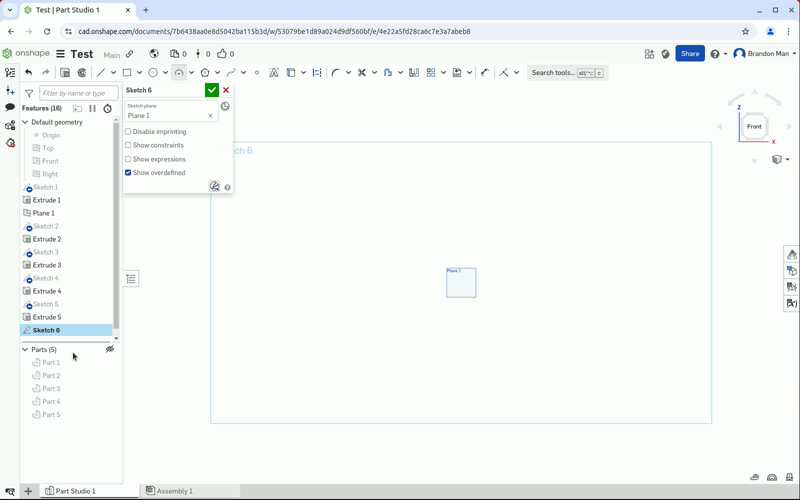
mouse_move(431, 265)
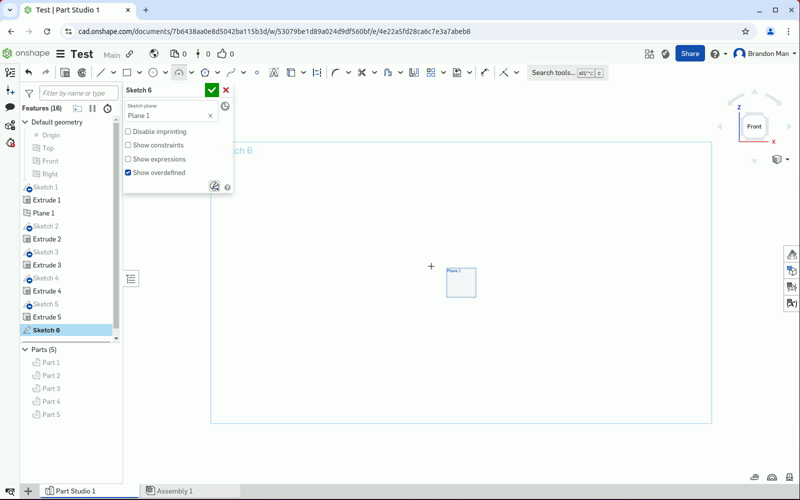
click(431, 265)
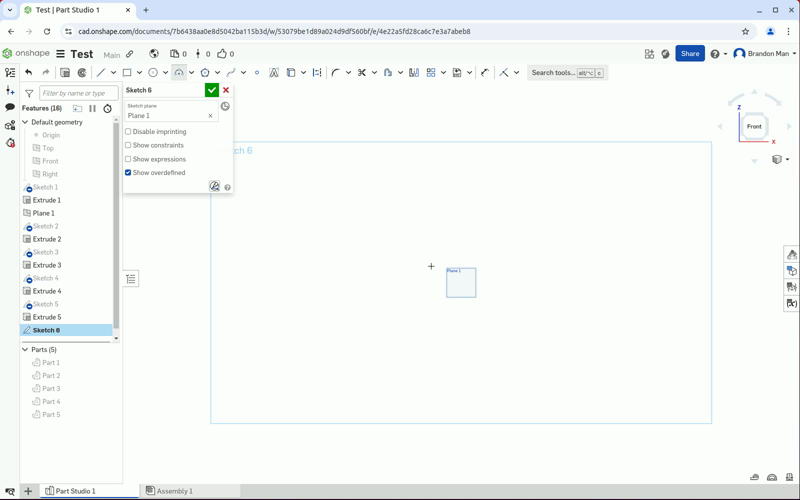
key_up(shift)
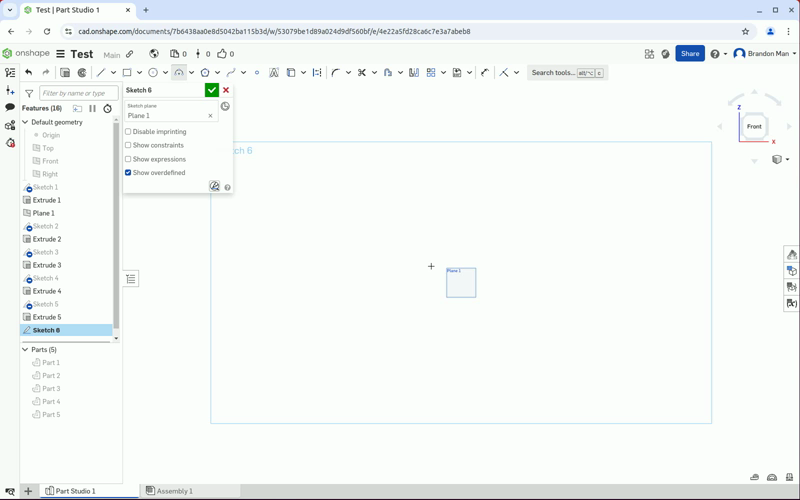
key_down(shift)
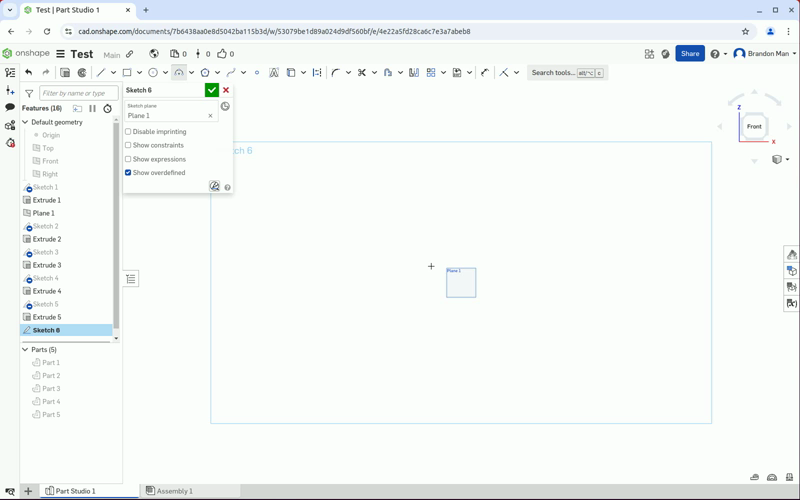
mouse_move(431, 234)
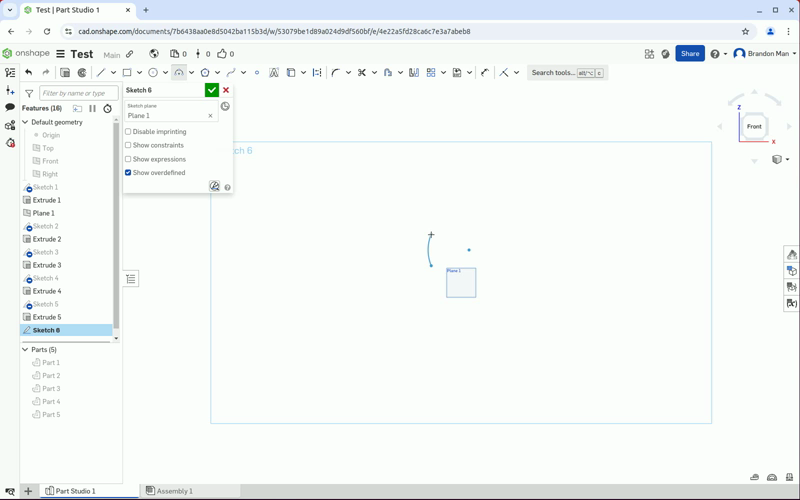
click(431, 234)
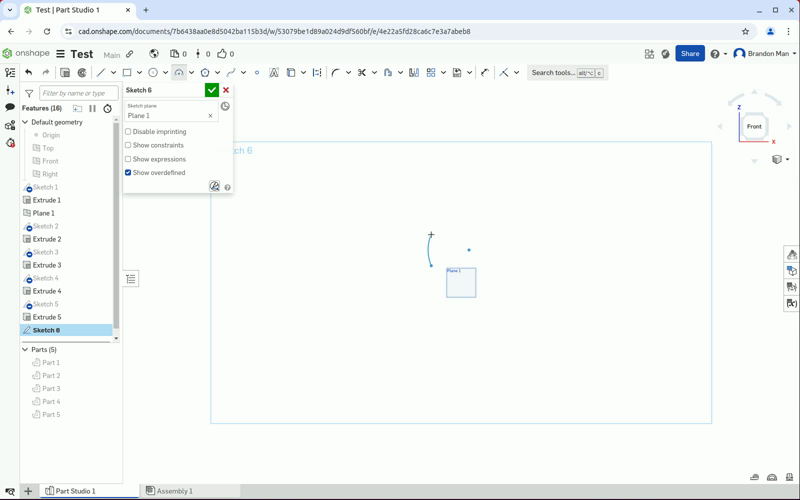
mouse_move(458, 249)
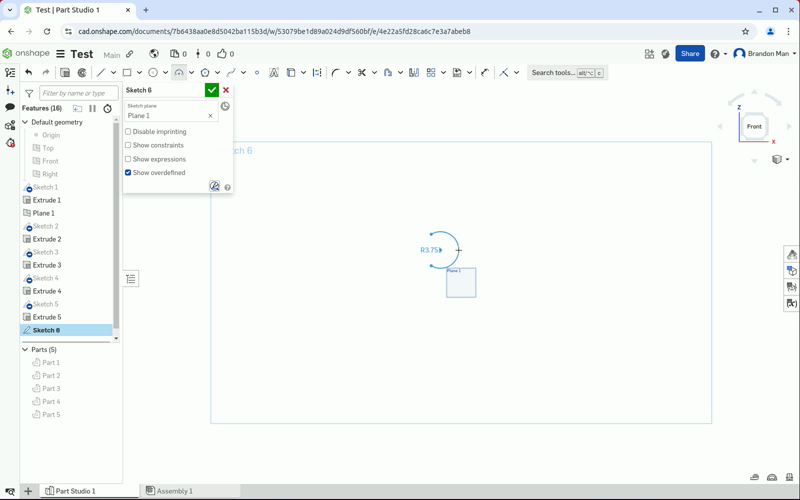
click(458, 249)
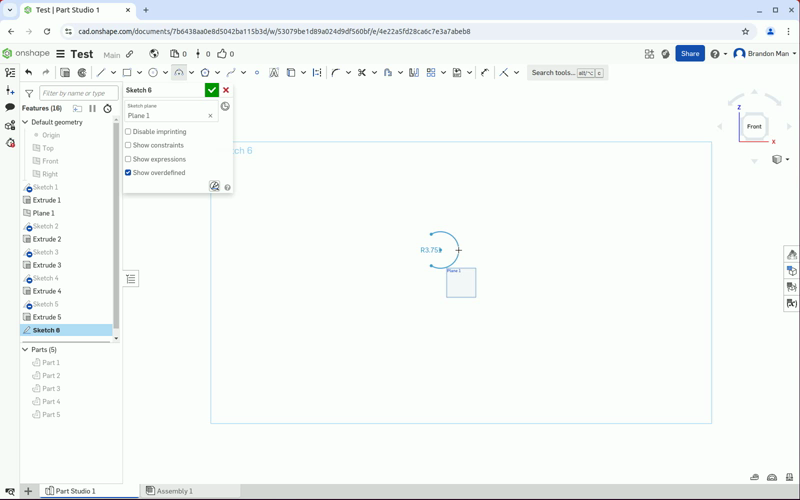
key_up(shift)
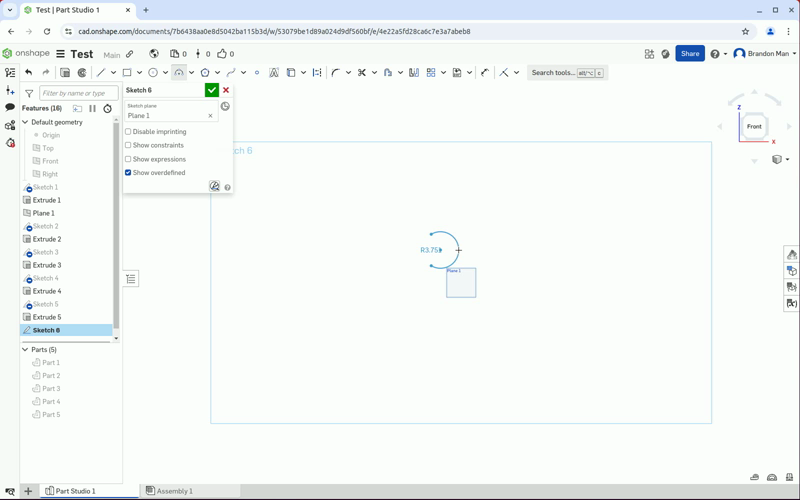
mouse_move(431, 234)
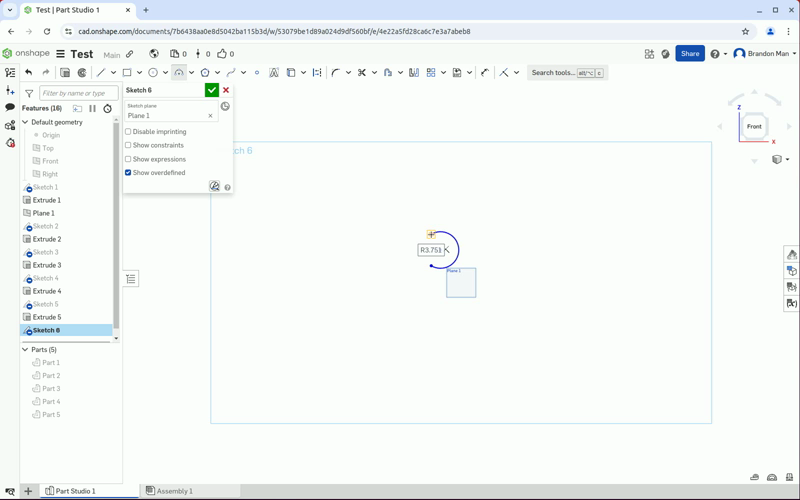
click(431, 234)
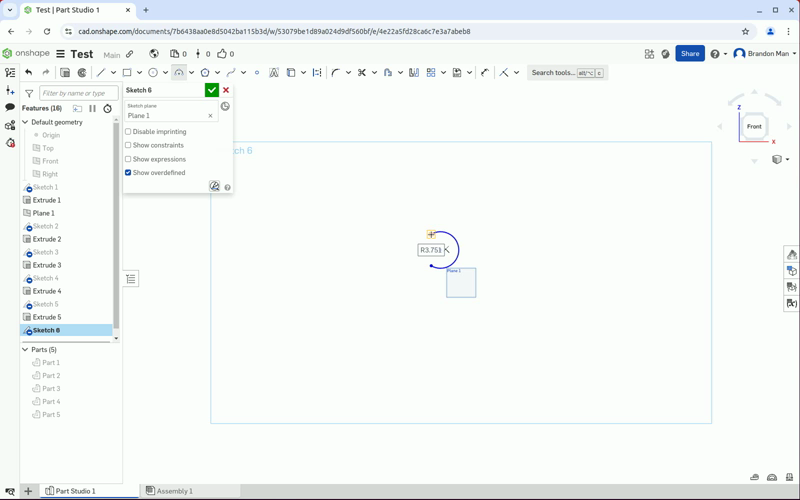
mouse_move(431, 265)
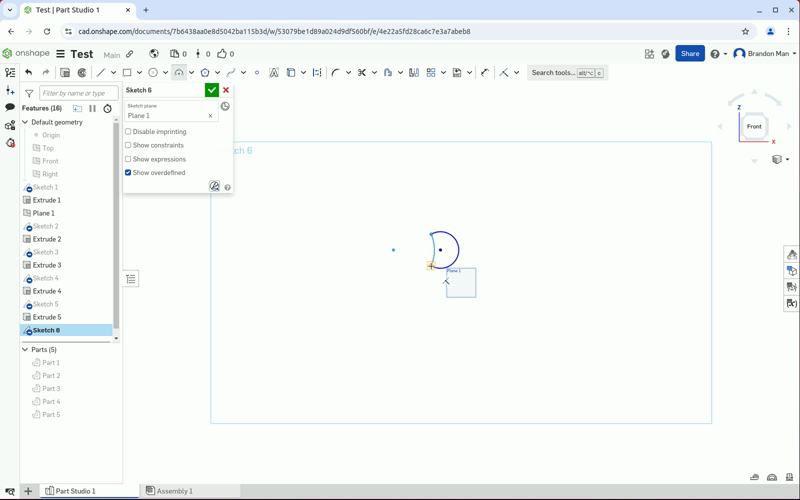
click(431, 265)
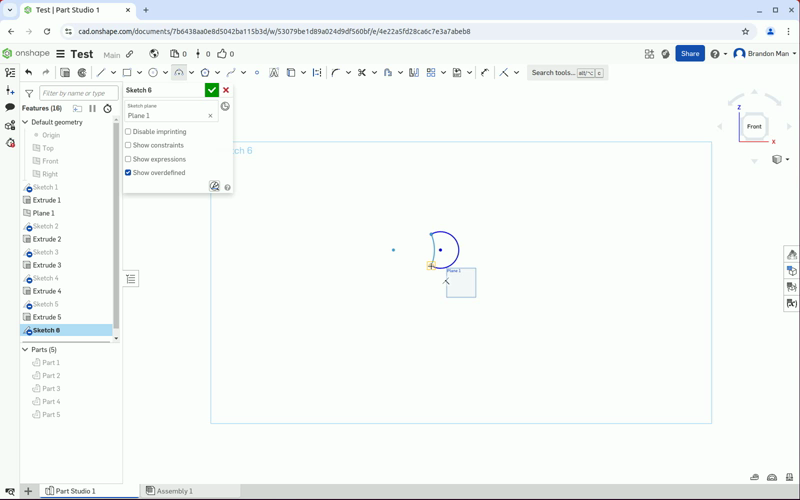
key_down(shift)
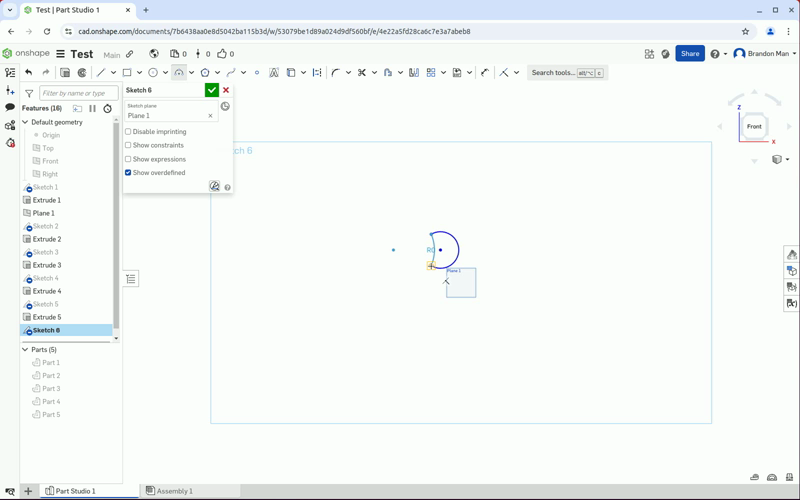
mouse_move(435, 249)
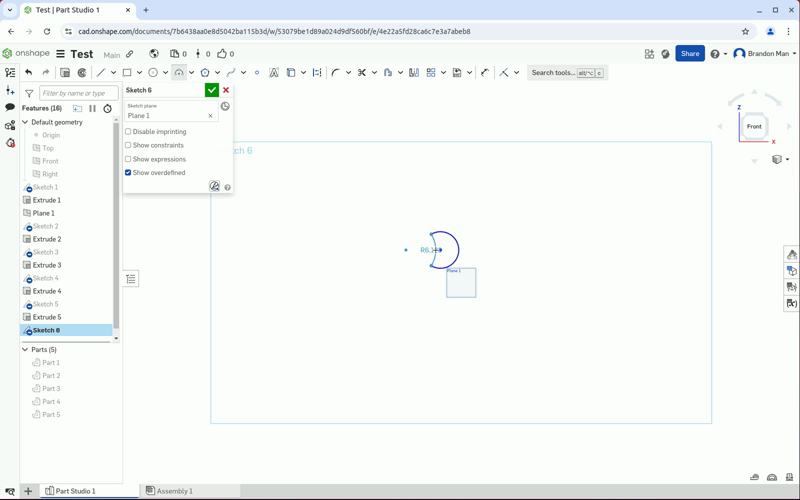
click(435, 249)
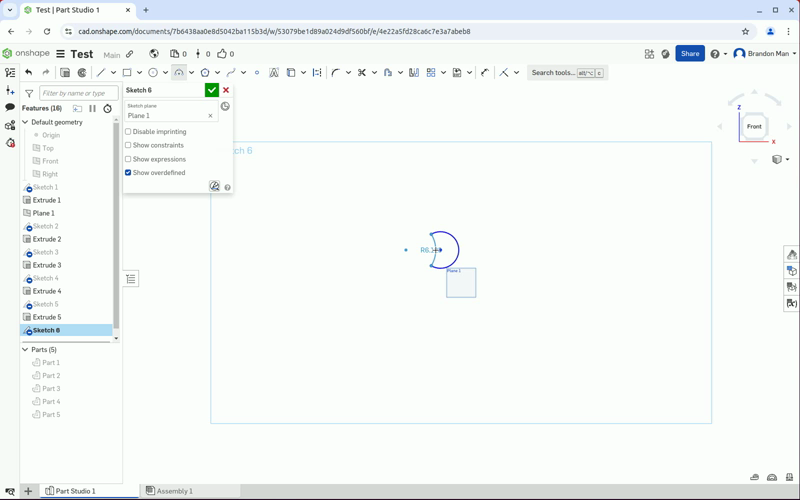
key_up(shift)
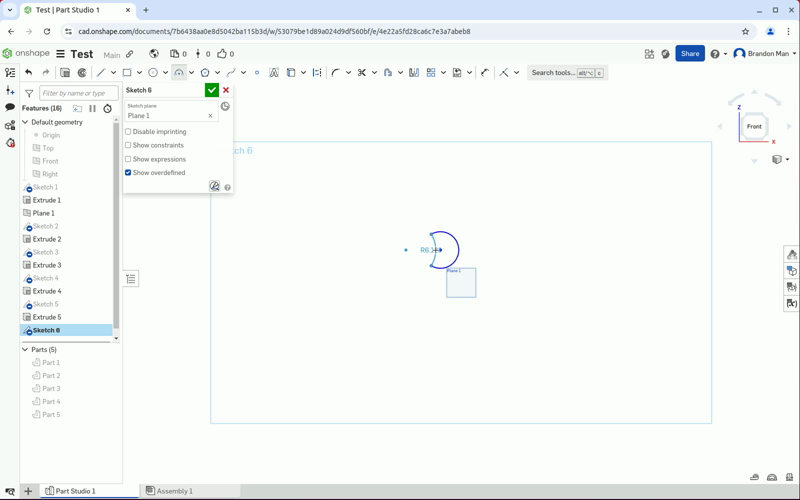
key(esc)
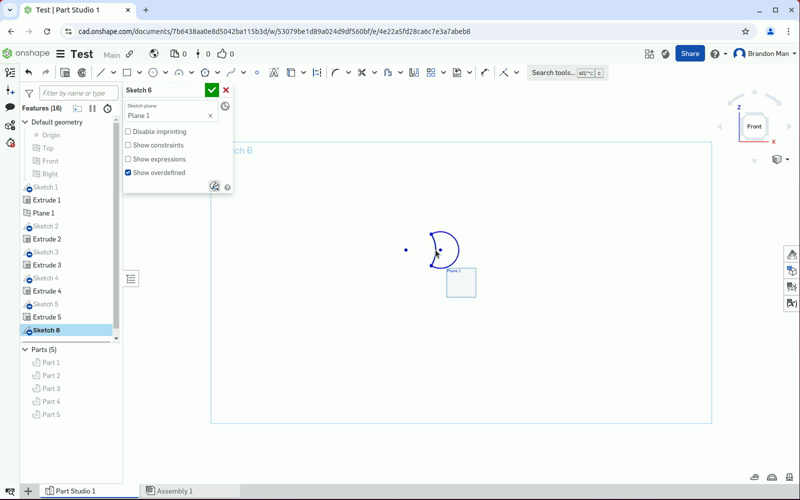
mouse_move(452, 241)
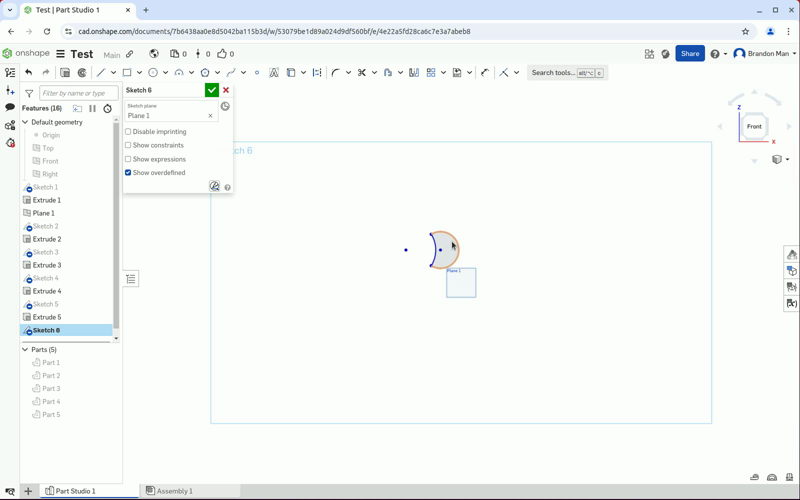
scroll(6)
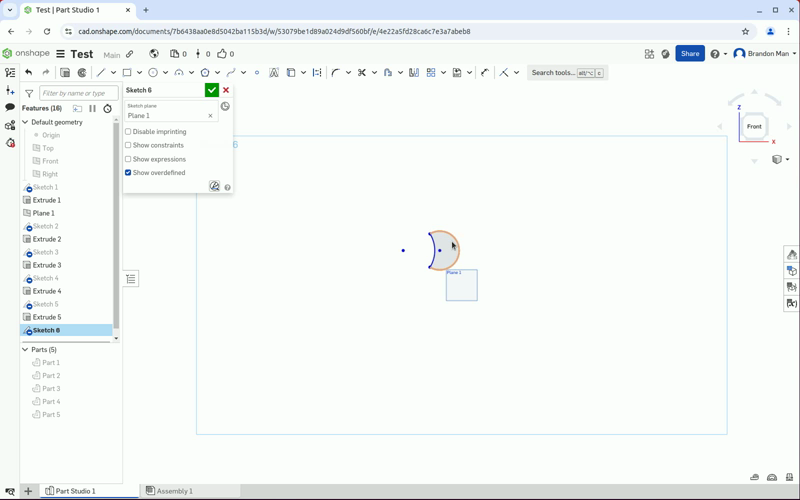
scroll(6)
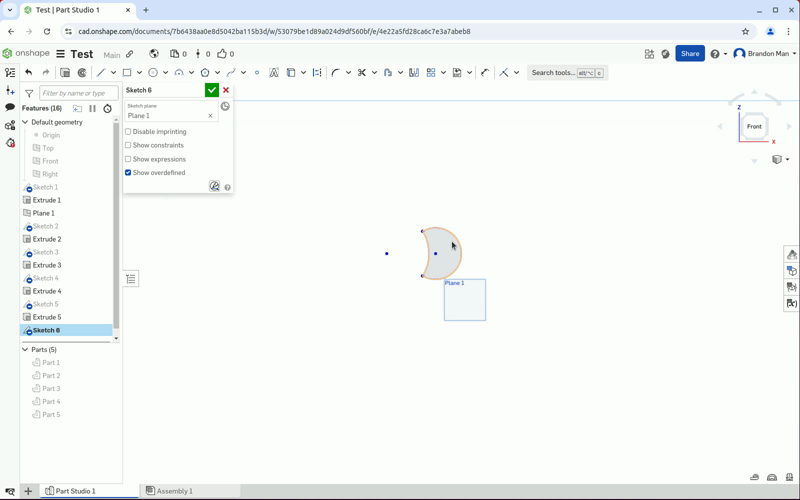
scroll(6)
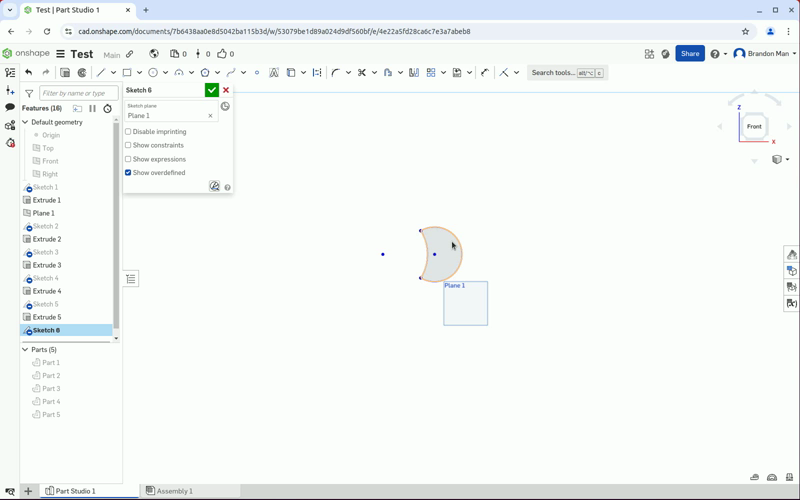
scroll(6)
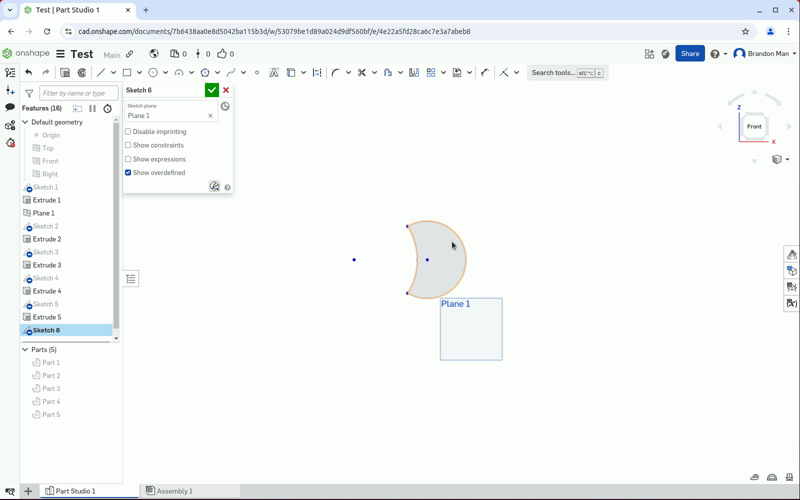
scroll(6)
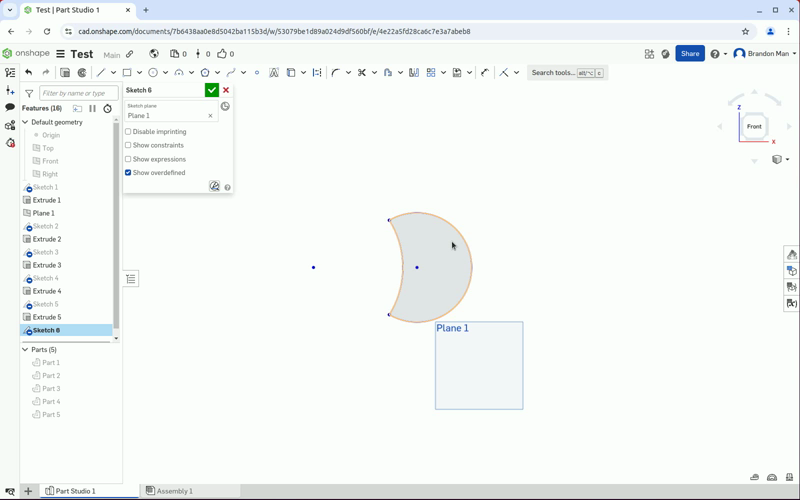
scroll(6)
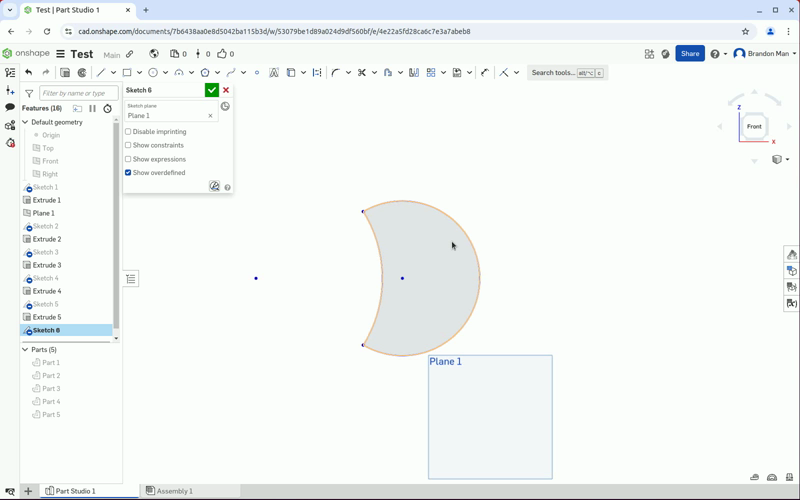
scroll(6)
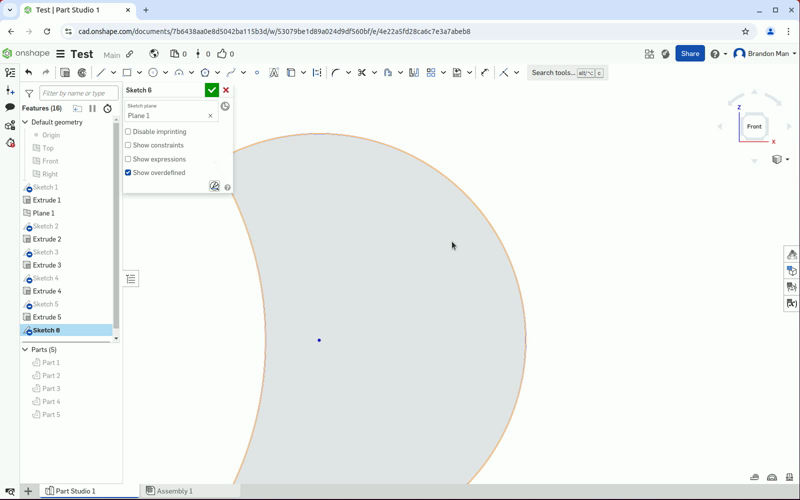
click(452, 241)
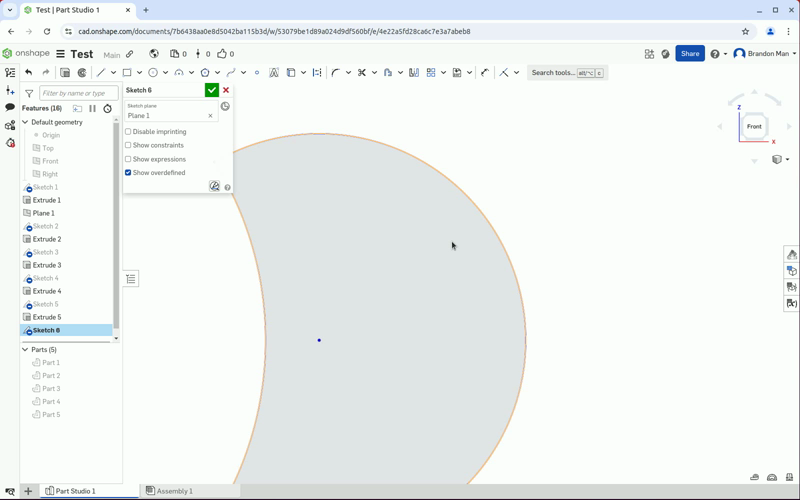
scroll(-6)
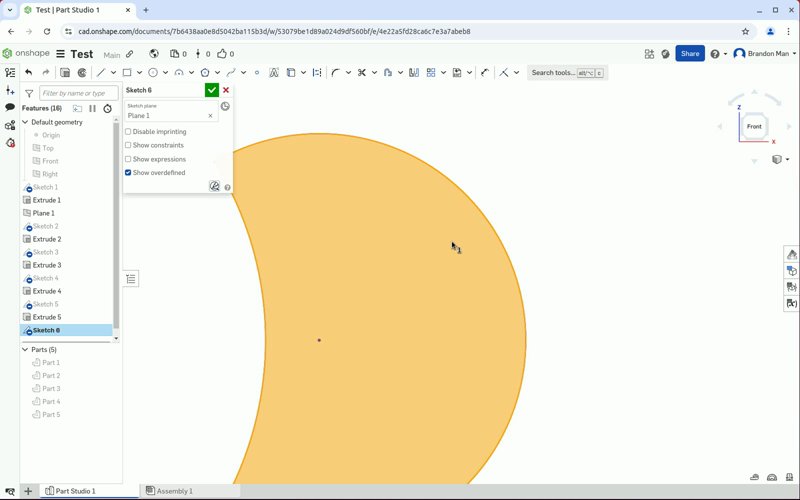
scroll(-6)
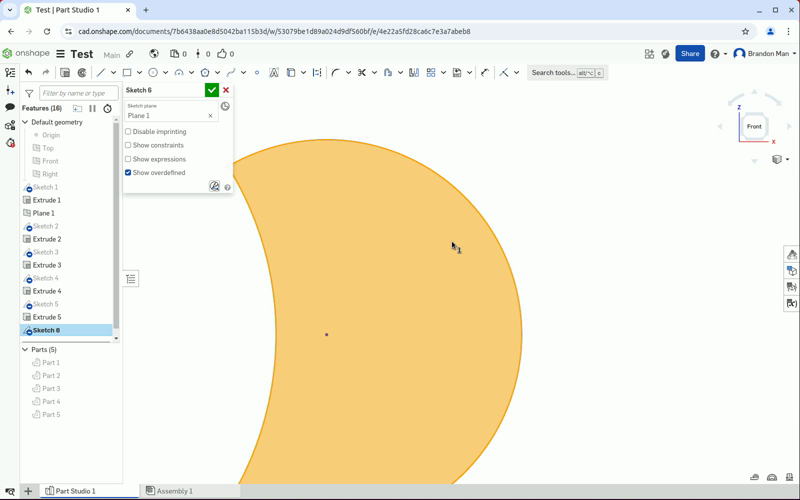
scroll(-6)
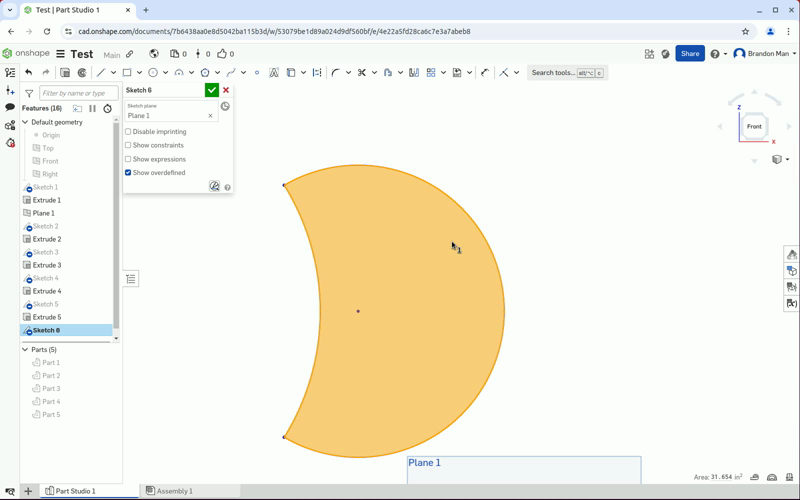
scroll(-6)
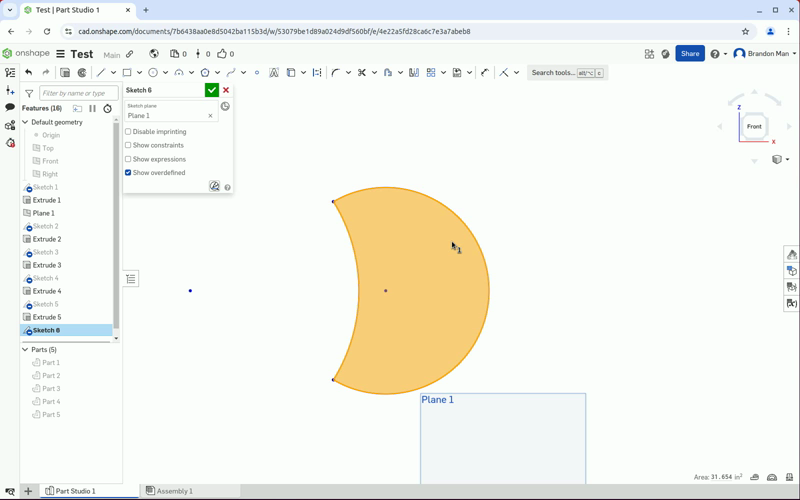
scroll(-6)
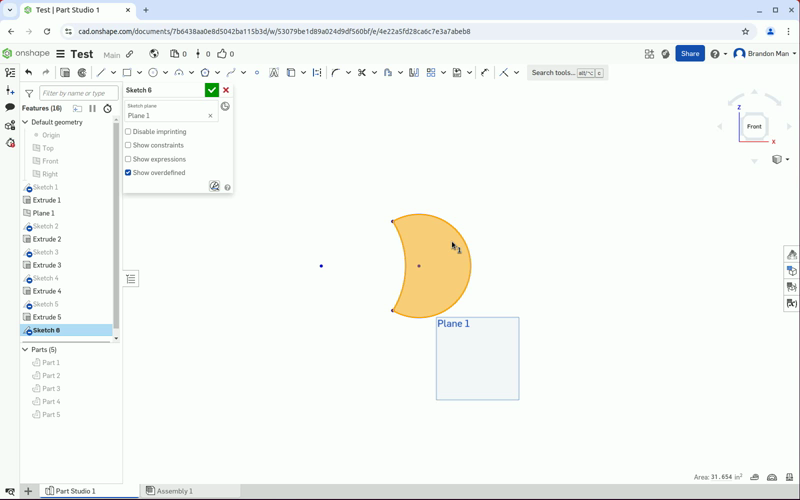
scroll(-6)
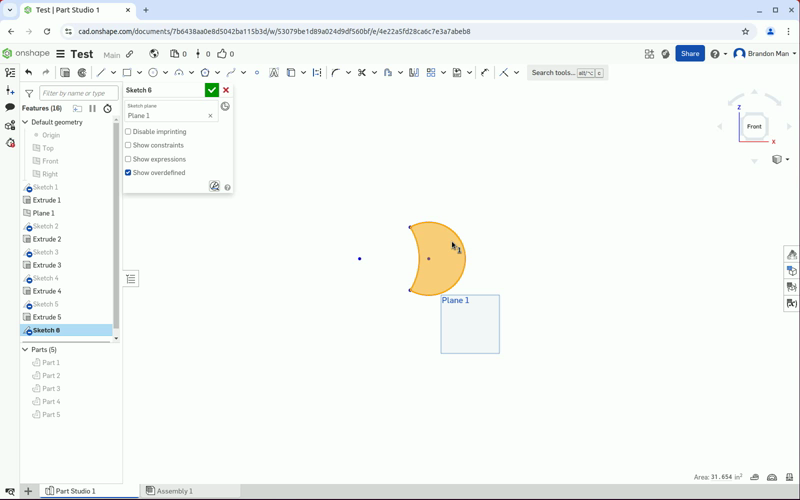
scroll(-6)
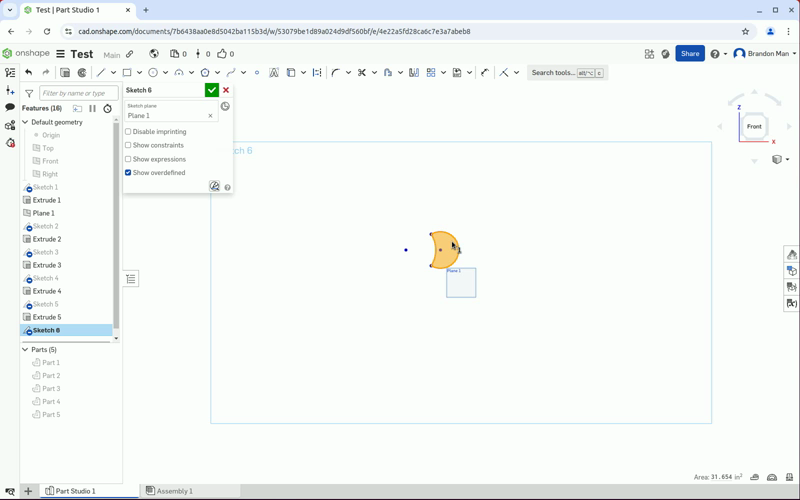
mouse_move(73, 352)
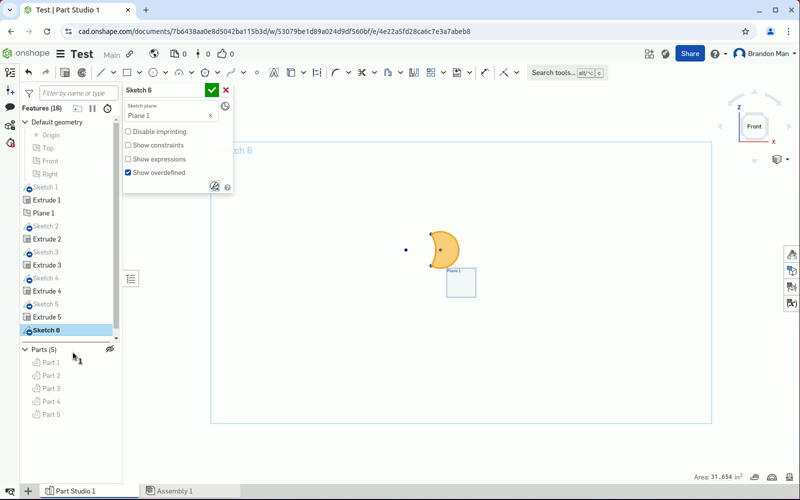
key(shift+y)
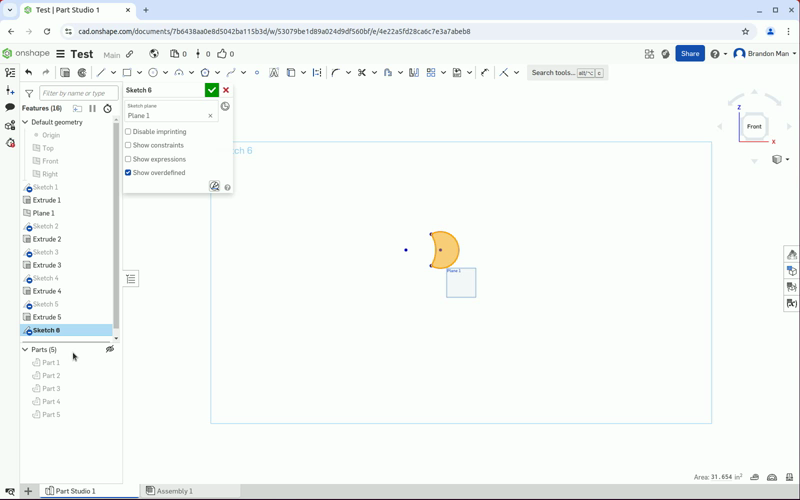
key(shift+e)
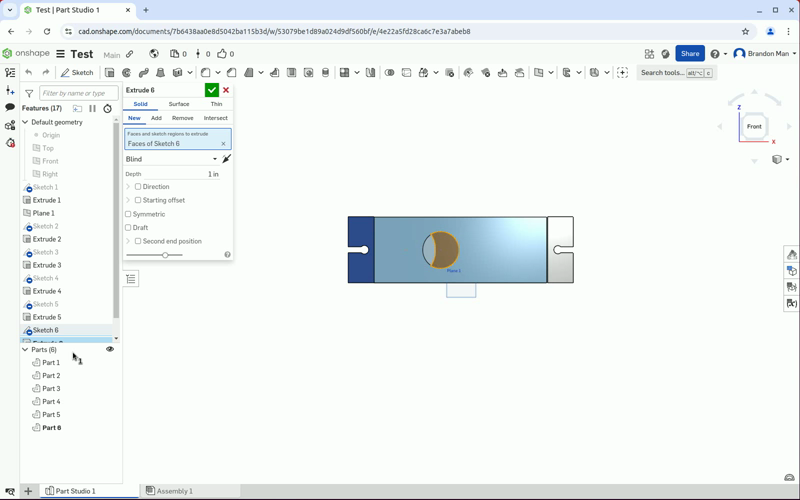
mouse_move(143, 106)
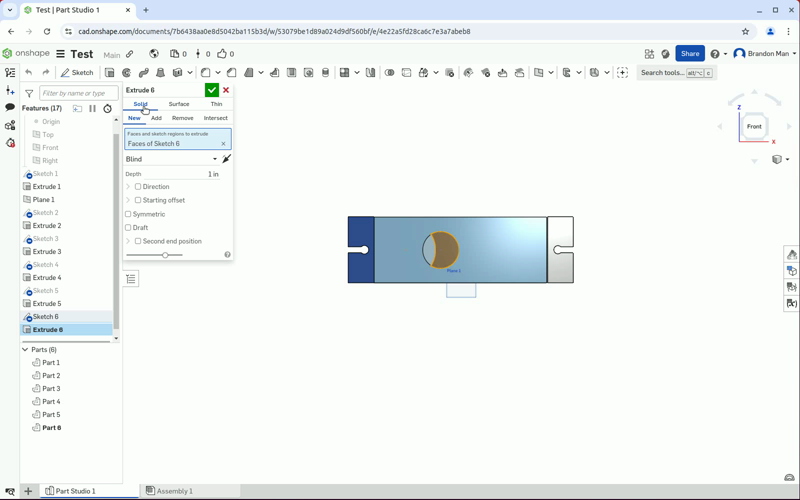
click(143, 106)
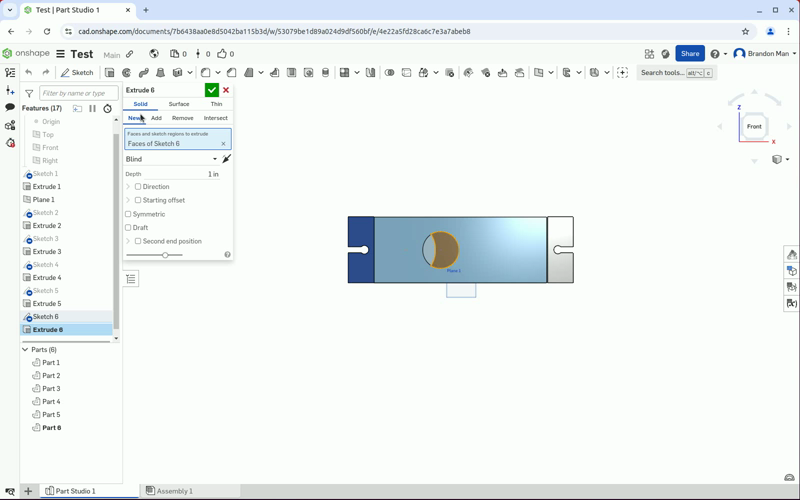
mouse_move(137, 120)
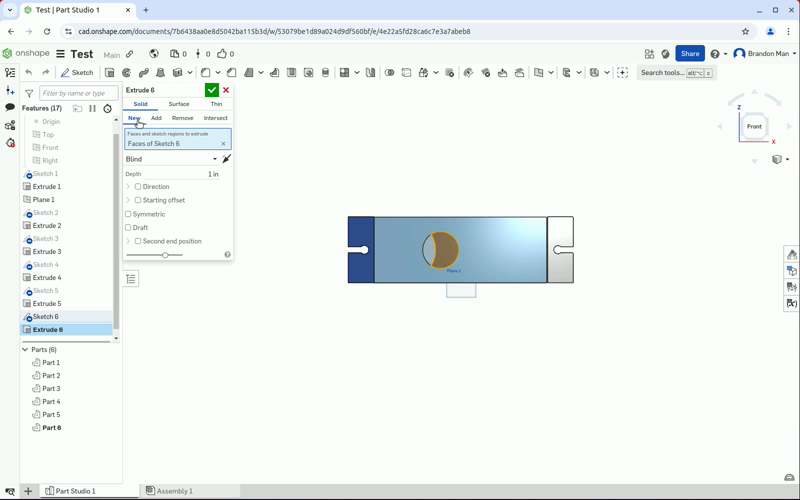
click(137, 120)
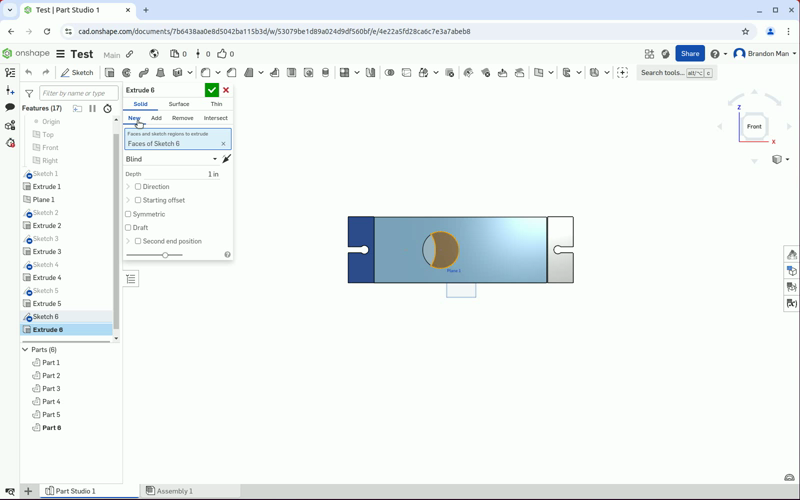
key(tab, 4)
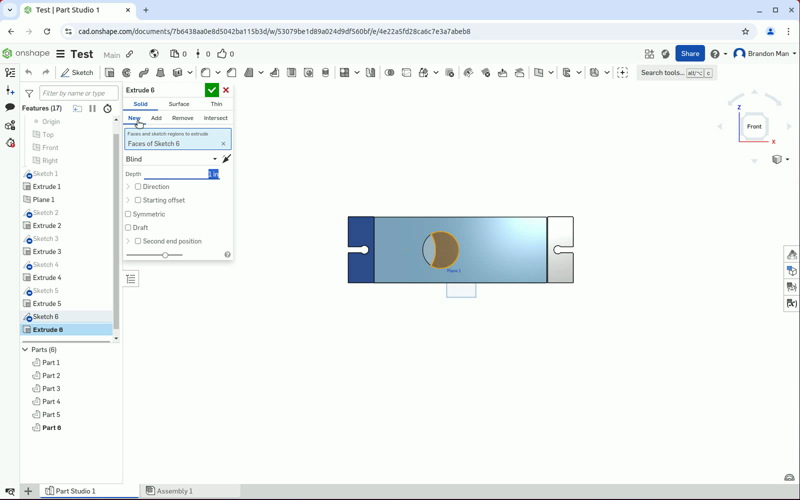
text(5.055)
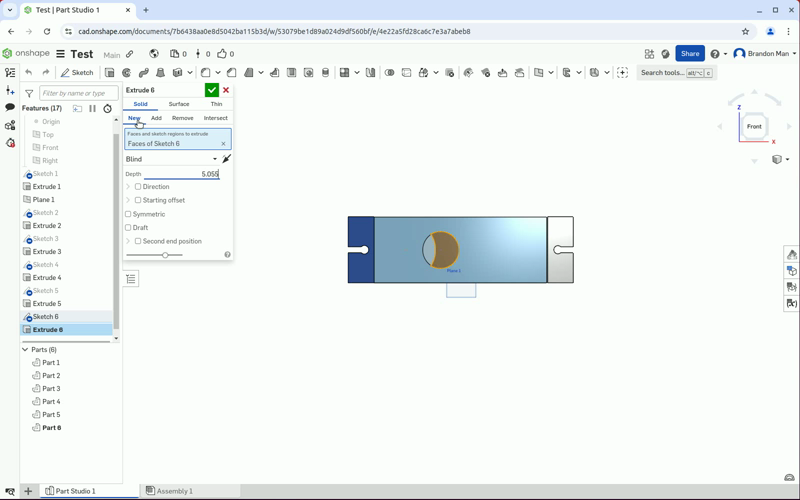
key(enter)
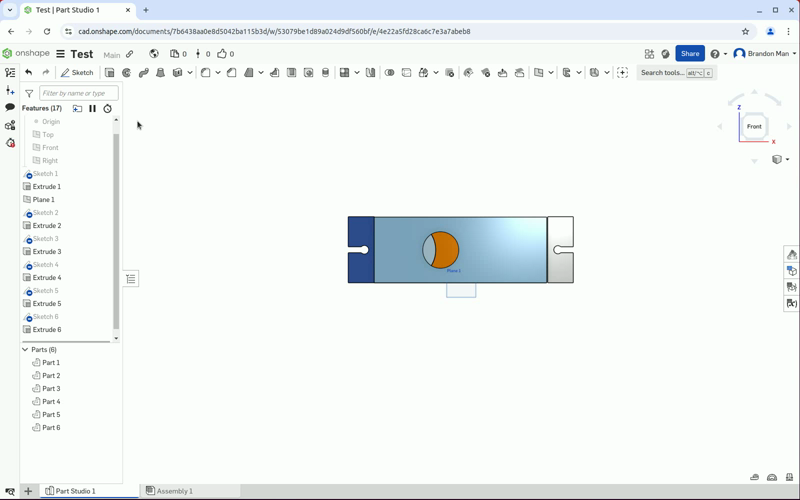
key(shift+h)
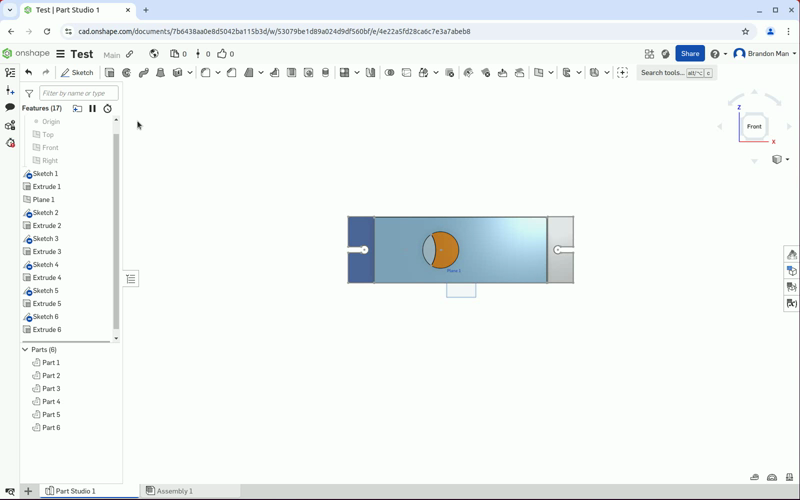
key(shift+h)
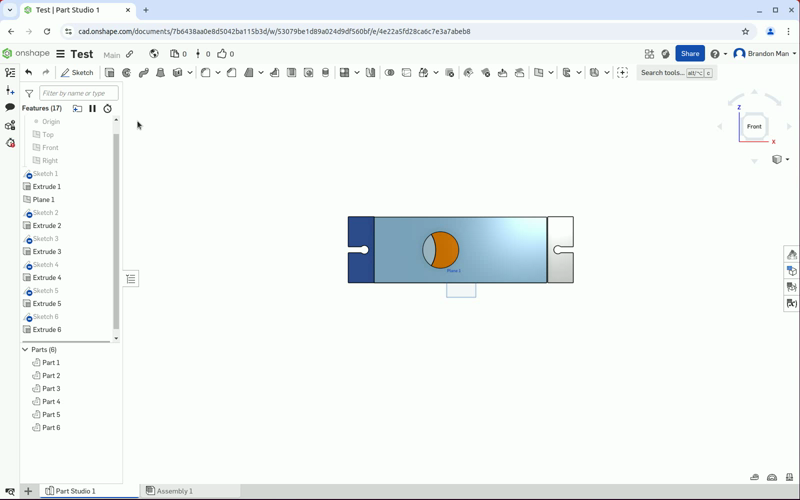
mouse_move(69, 176)
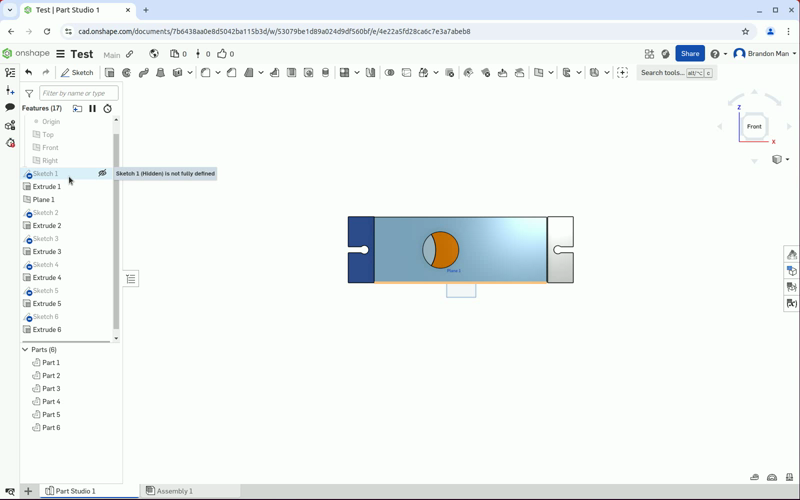
click(69, 176)
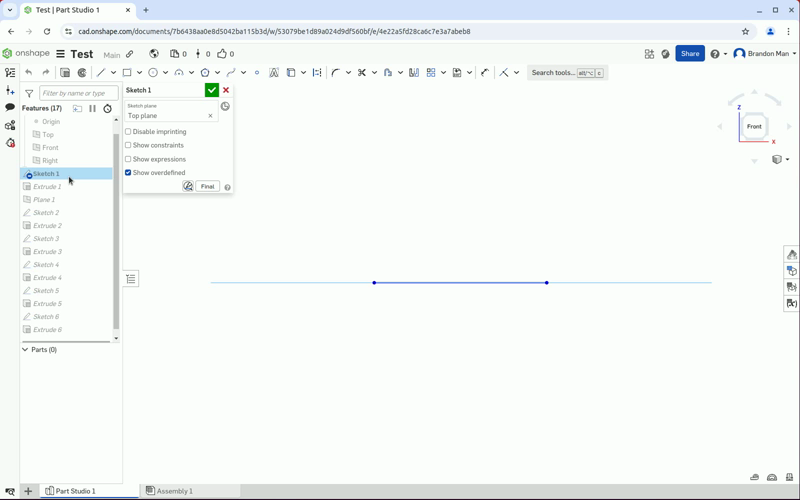
mouse_move(229, 92)
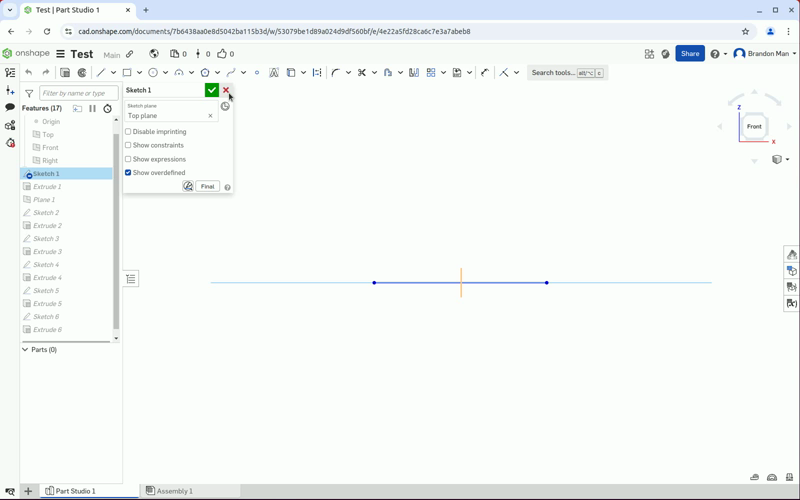
click(229, 92)
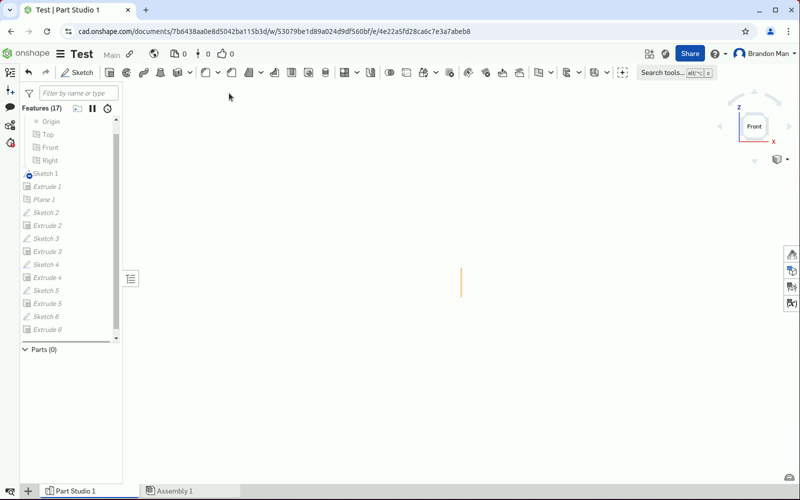
key(shift+s)
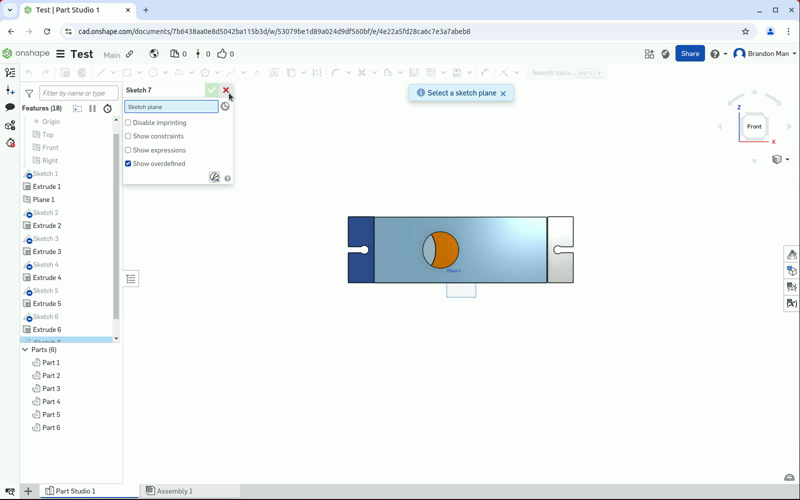
mouse_move(69, 189)
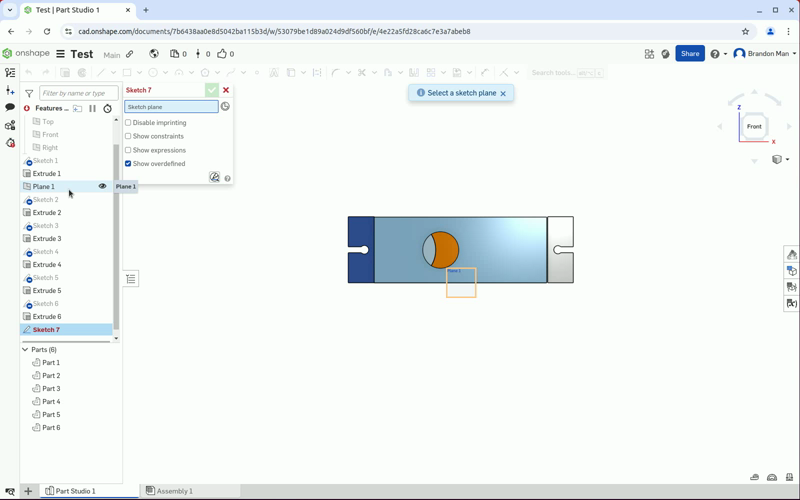
click(69, 189)
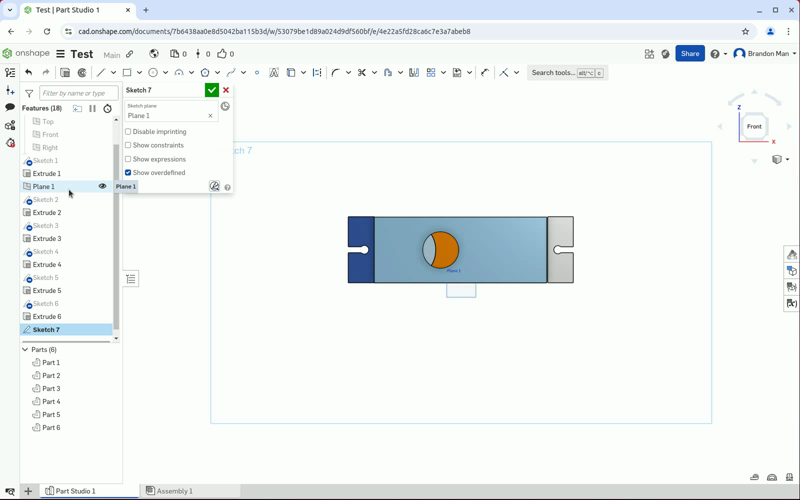
mouse_move(73, 352)
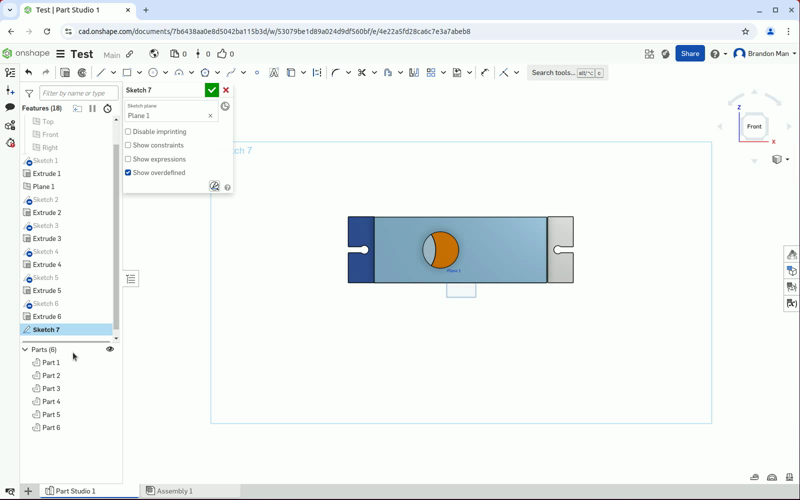
key(y)
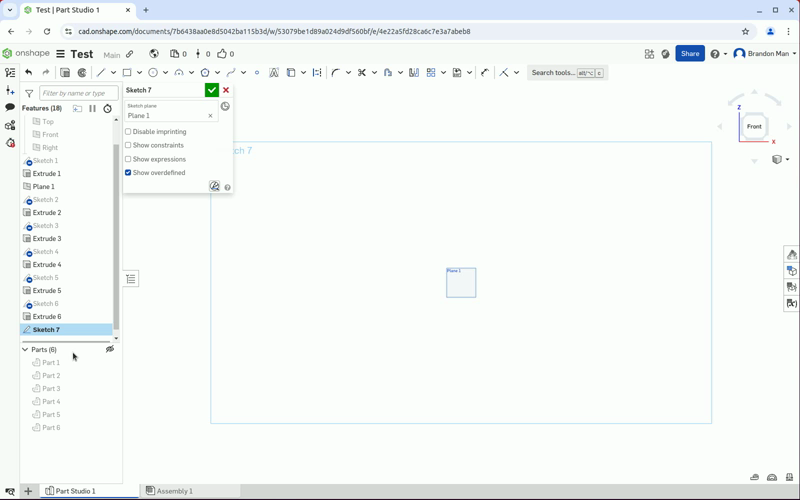
key(a)
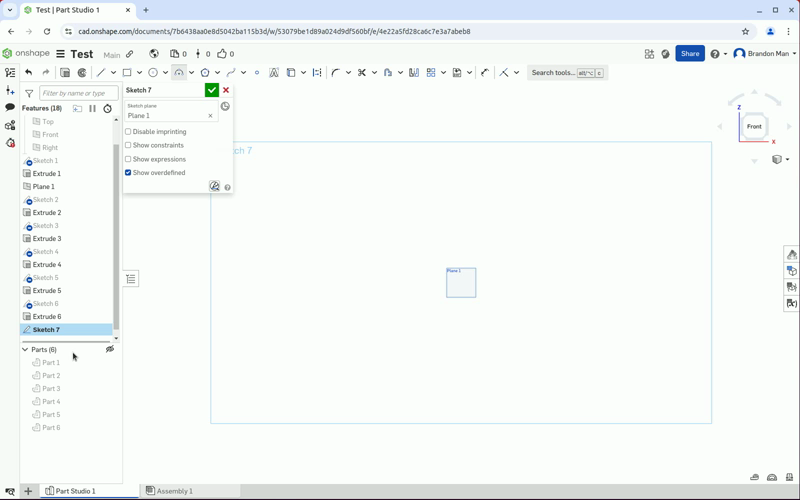
key_down(shift)
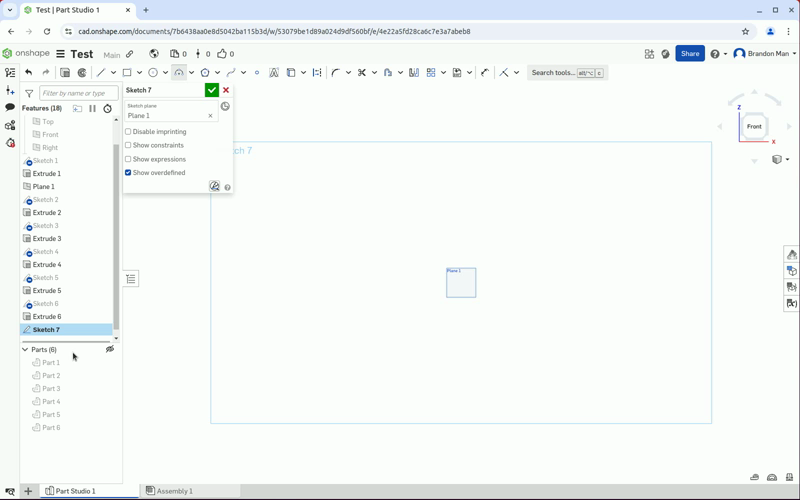
mouse_move(431, 265)
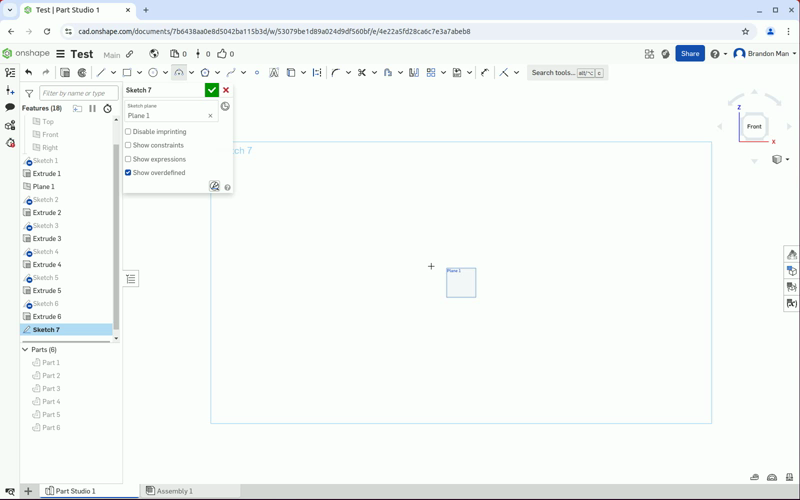
click(431, 265)
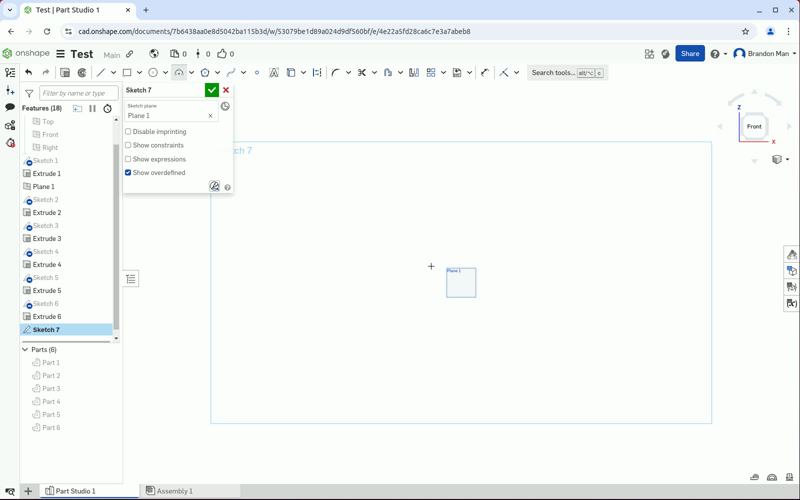
key_up(shift)
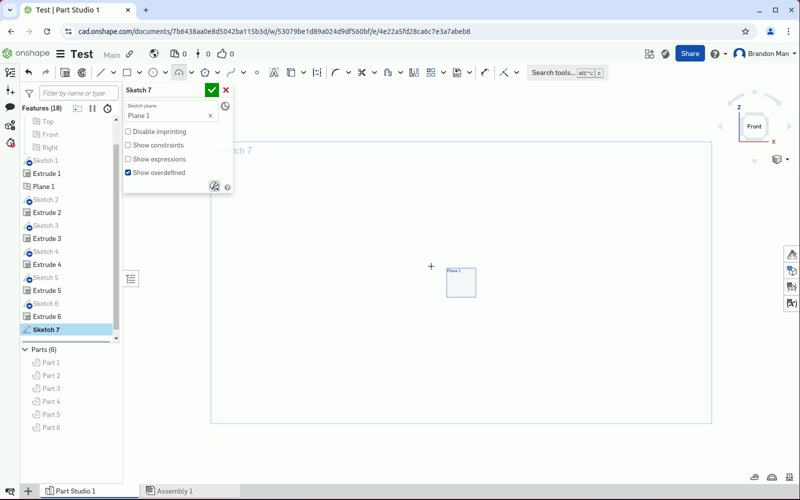
key_down(shift)
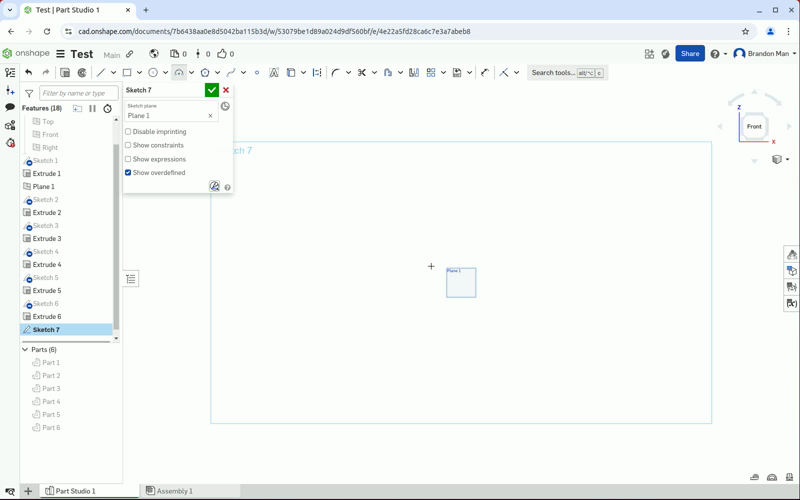
mouse_move(431, 235)
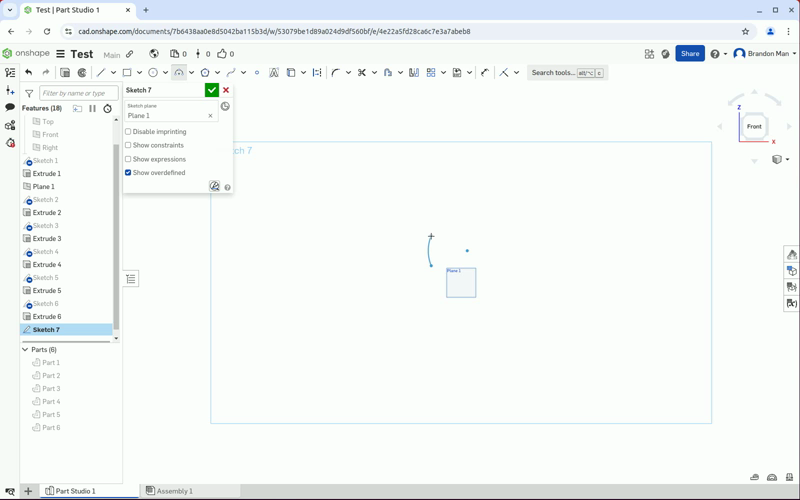
click(431, 235)
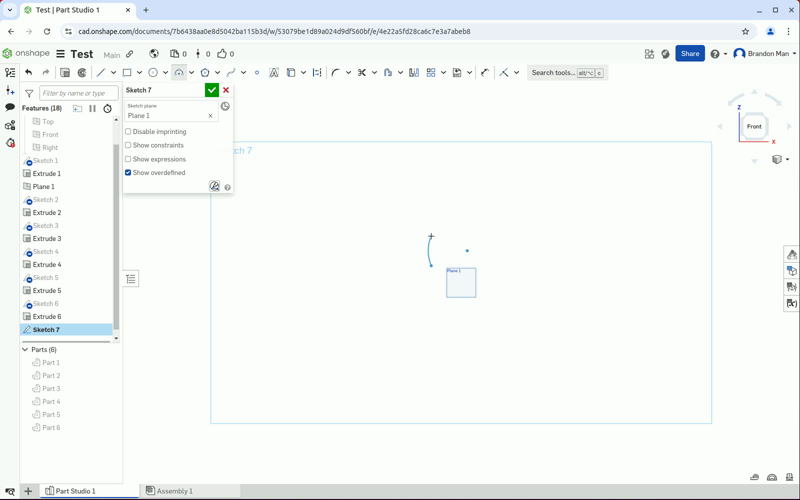
mouse_move(422, 250)
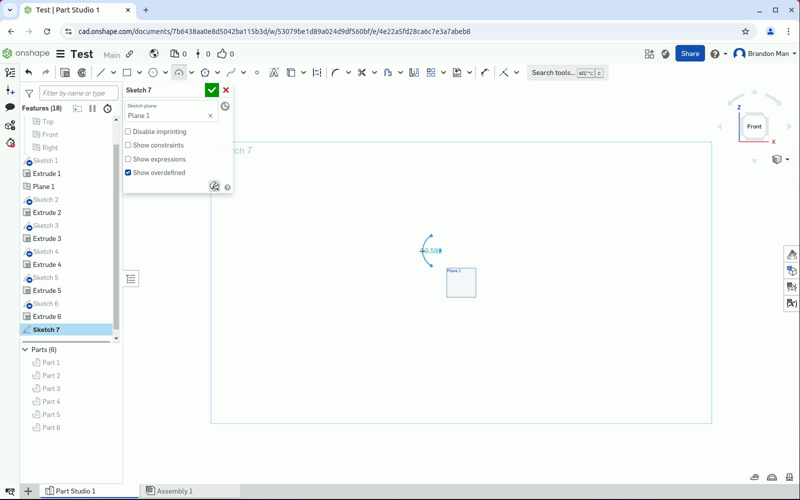
click(422, 250)
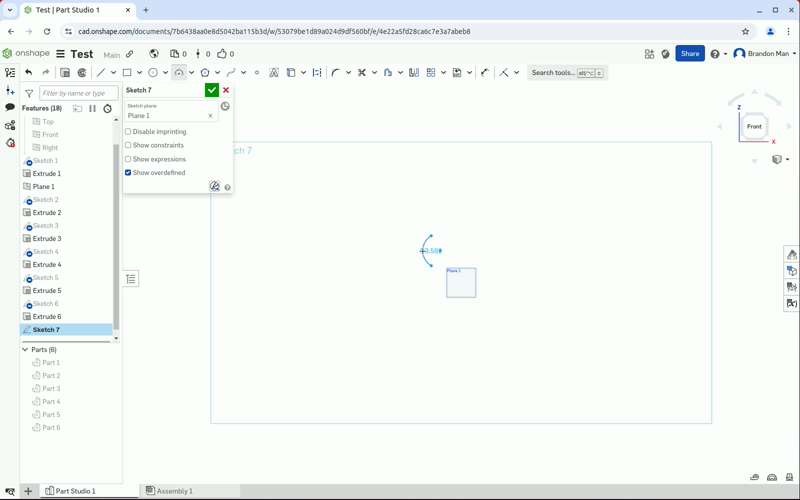
key_up(shift)
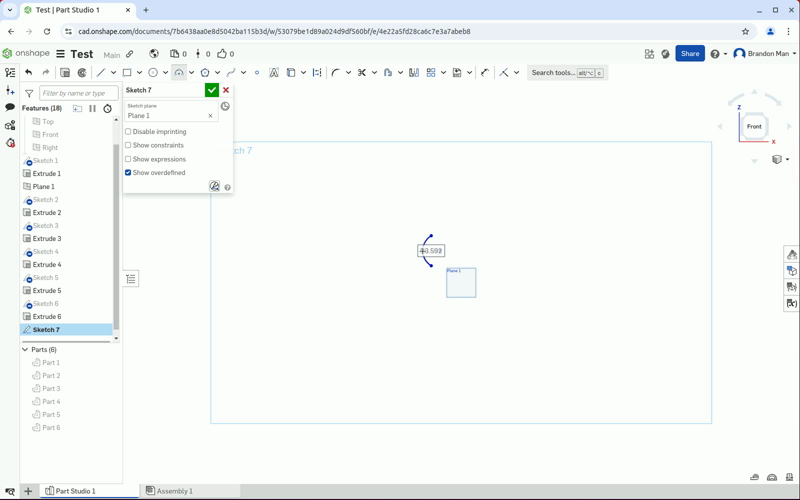
mouse_move(431, 235)
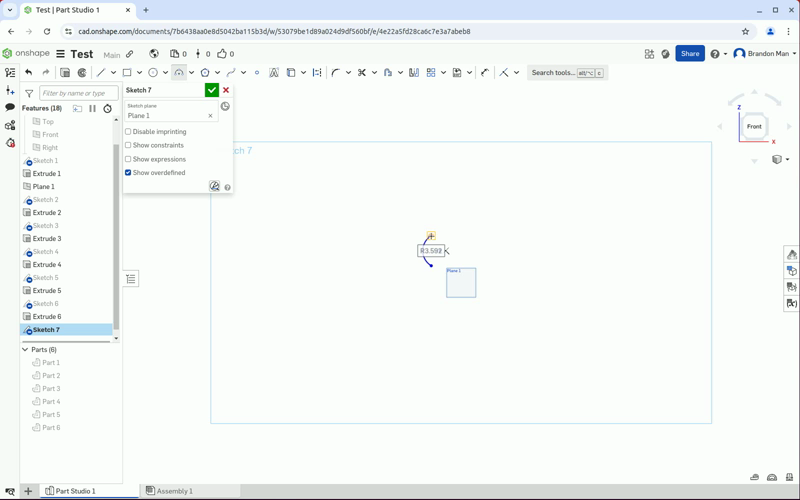
click(431, 235)
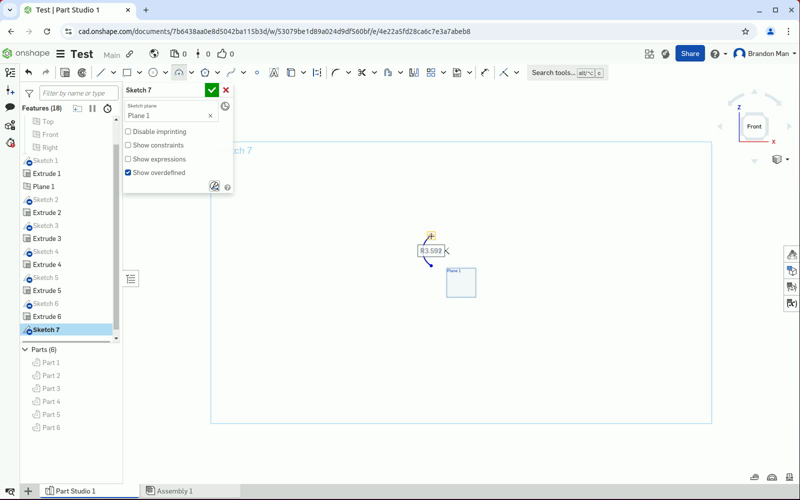
mouse_move(431, 265)
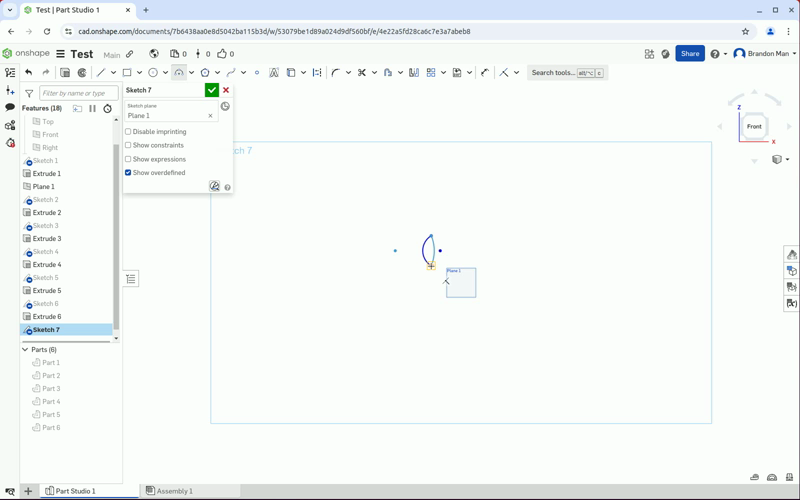
click(431, 265)
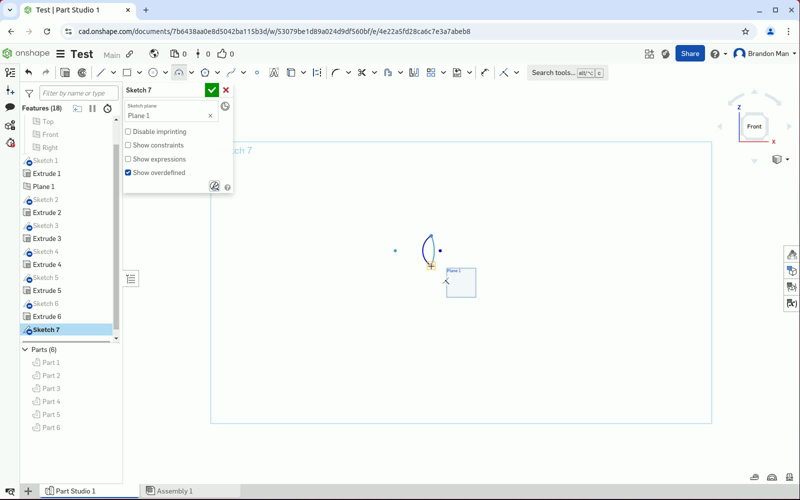
key_down(shift)
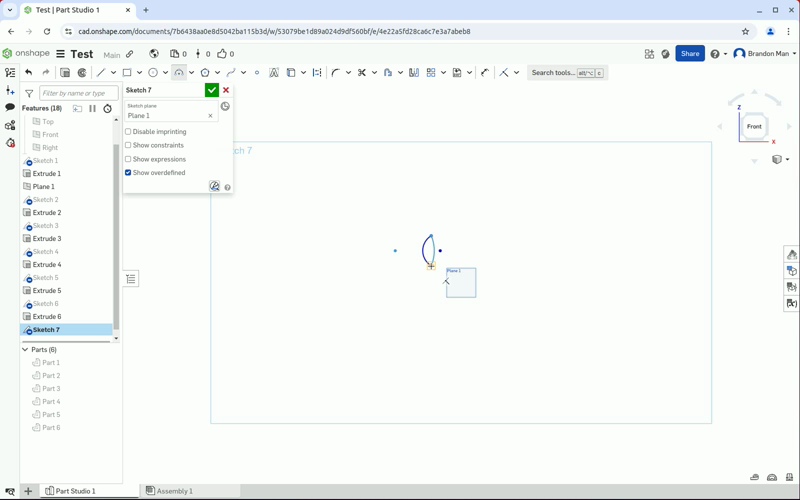
mouse_move(373, 250)
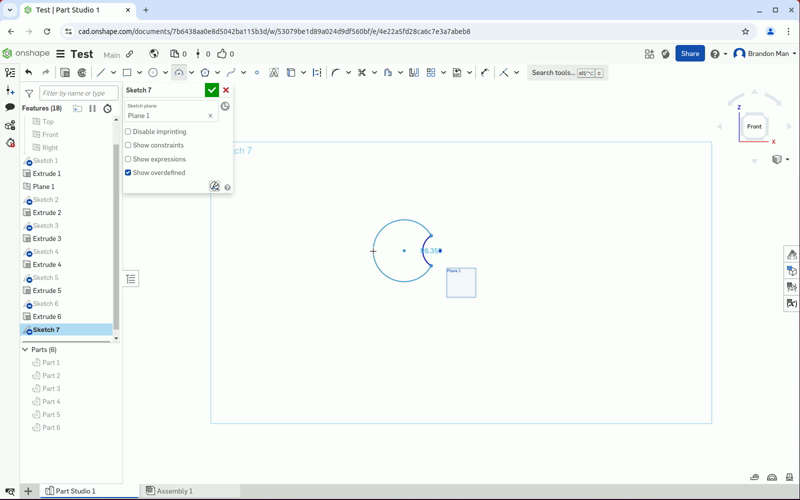
click(373, 250)
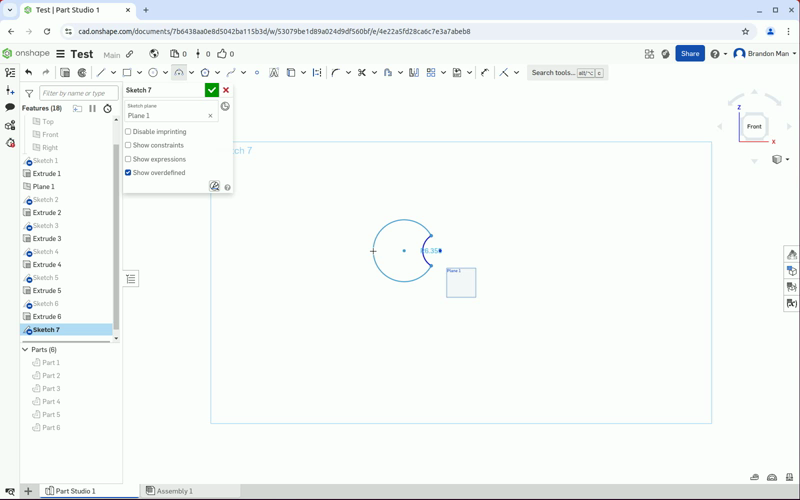
key_up(shift)
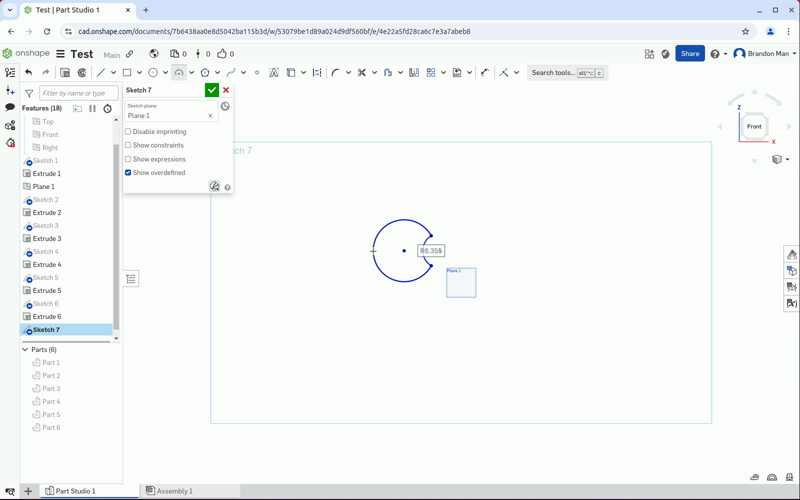
key(esc)
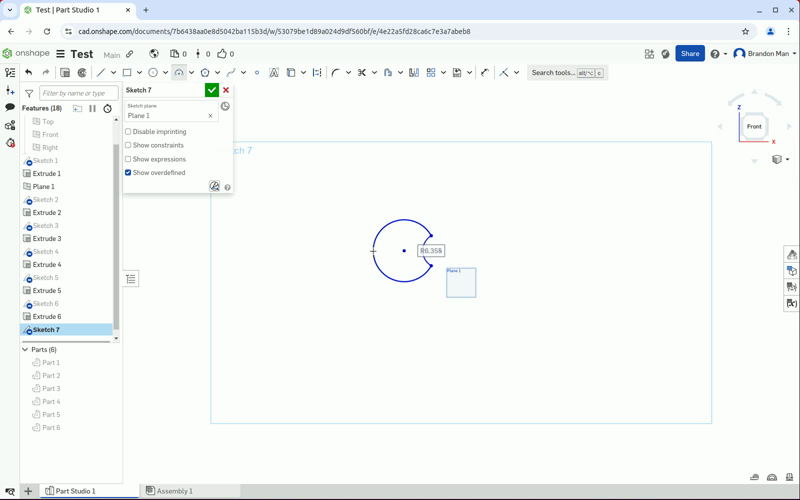
key(c)
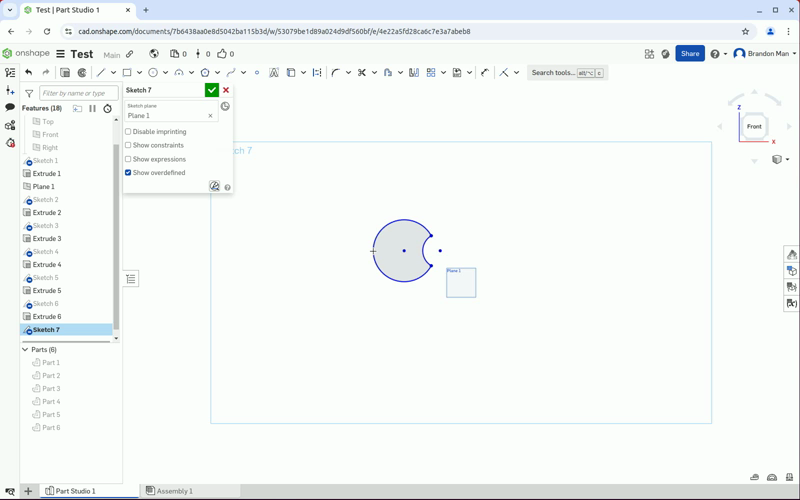
key_down(shift)
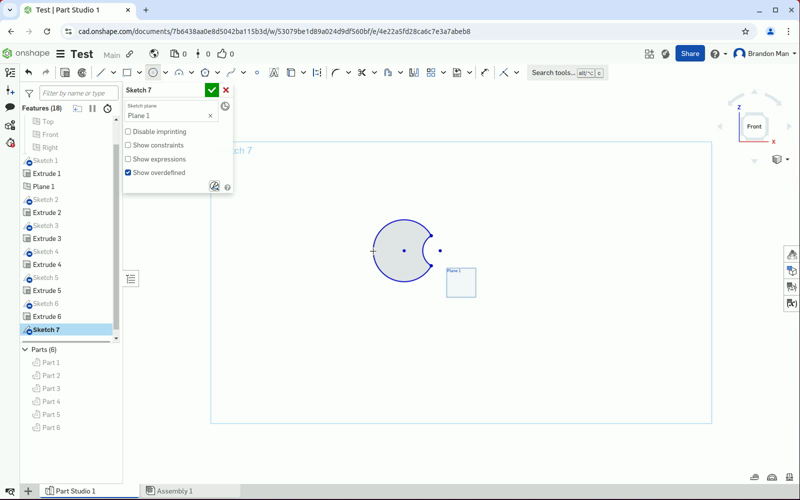
mouse_move(404, 250)
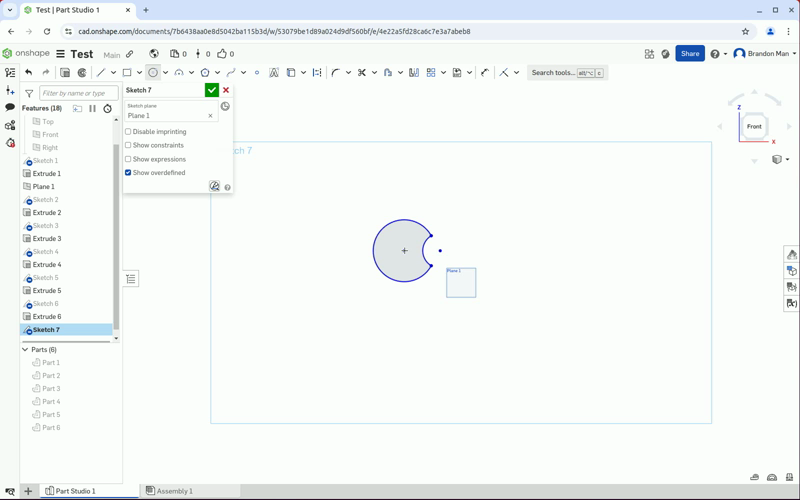
click(404, 250)
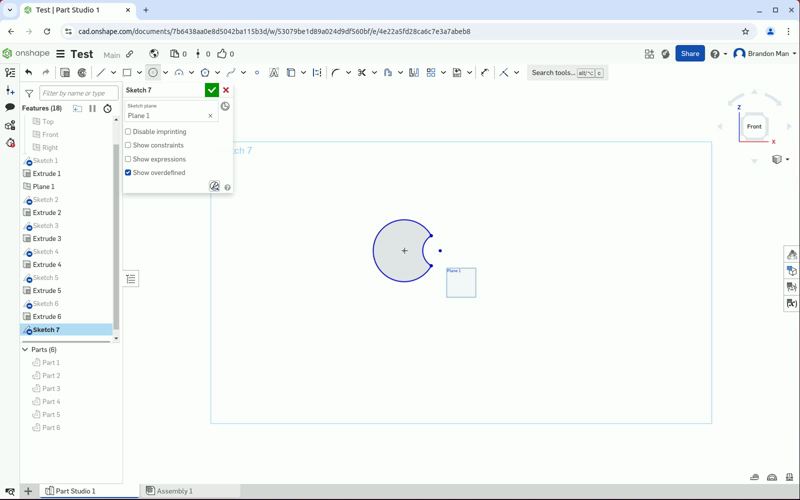
key_up(shift)
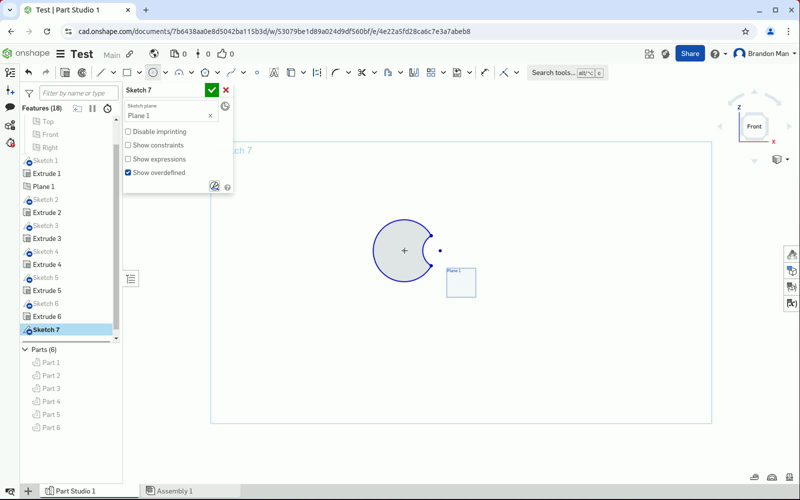
mouse_move(418, 250)
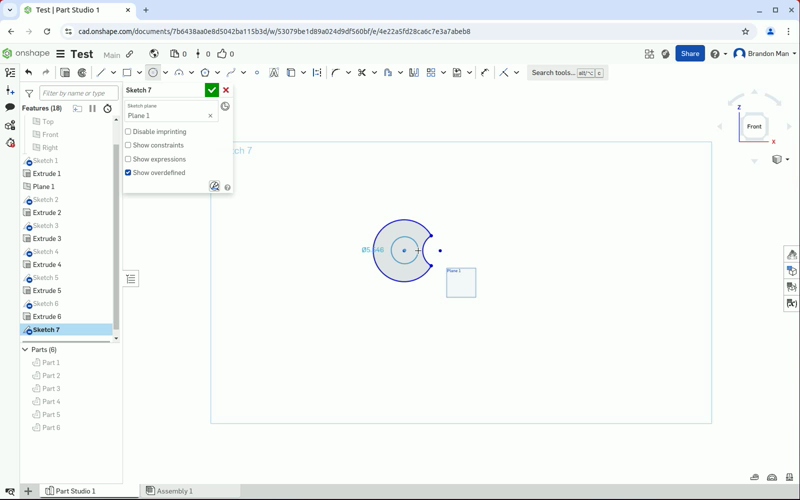
click(418, 250)
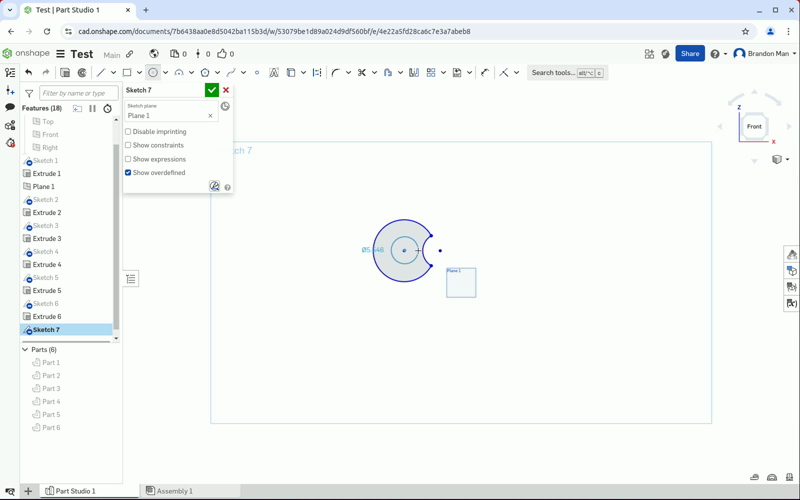
key(esc)
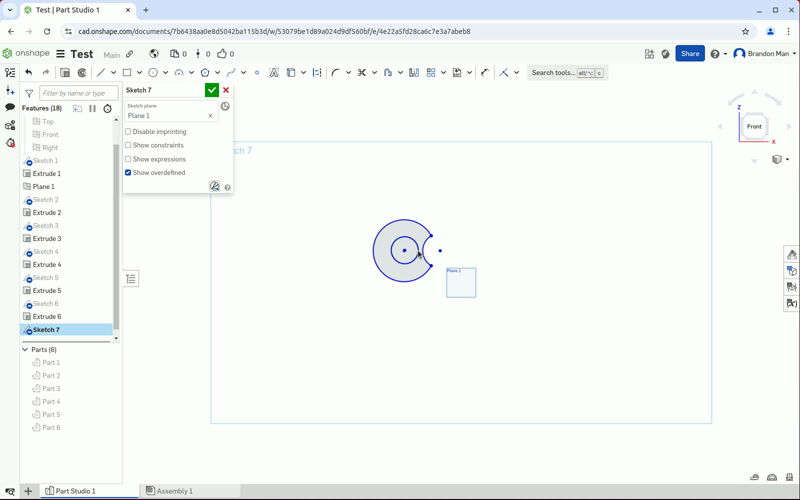
mouse_move(384, 248)
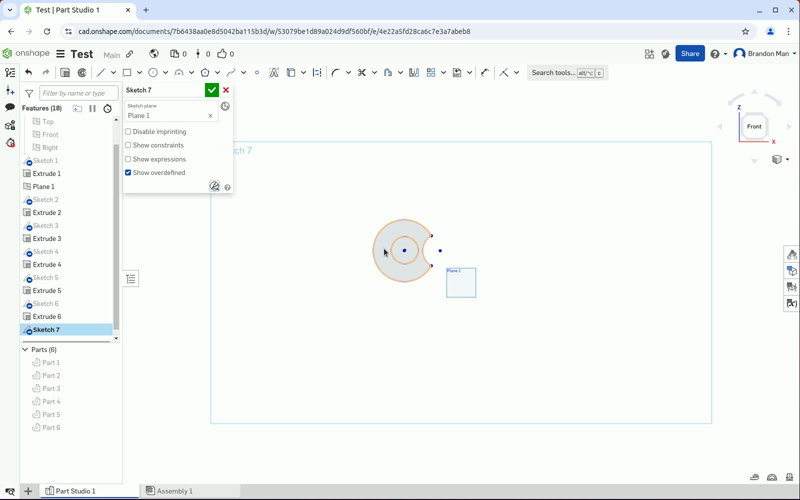
click(384, 248)
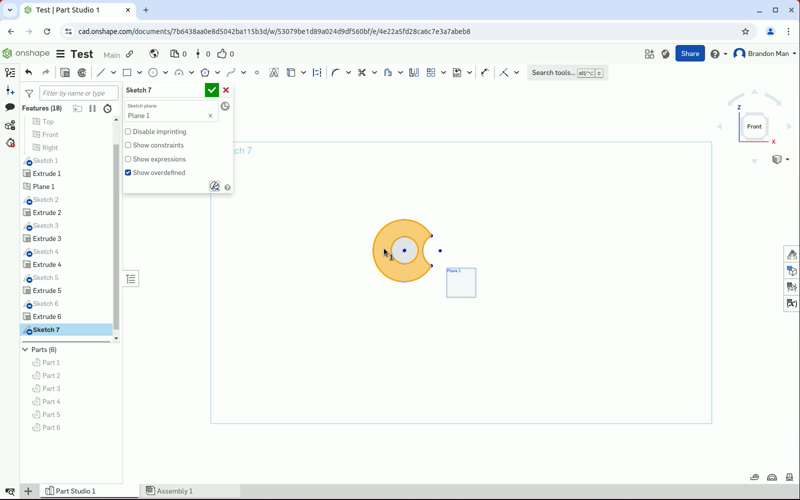
mouse_move(73, 352)
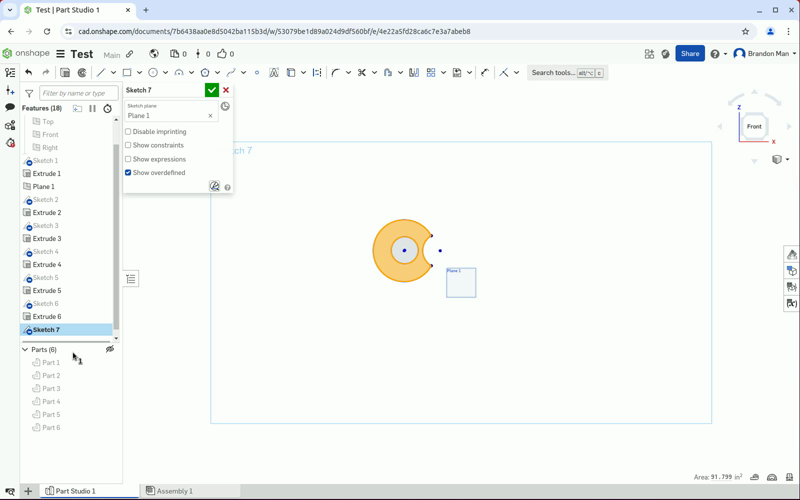
key(shift+y)
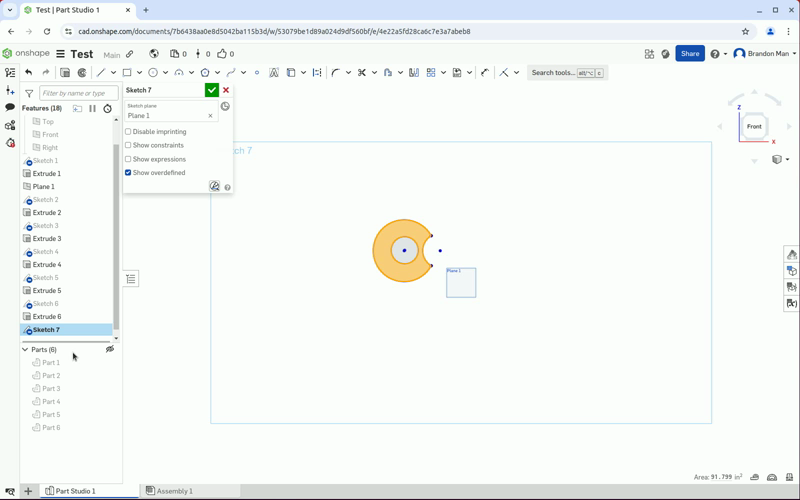
key(shift+e)
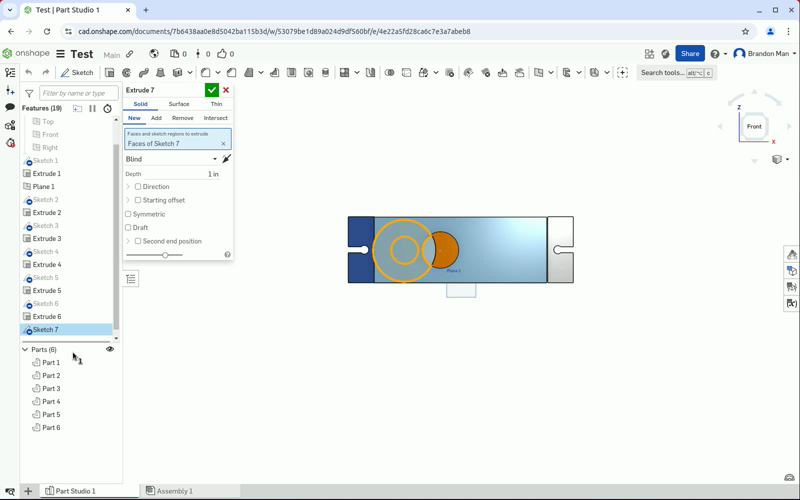
mouse_move(143, 106)
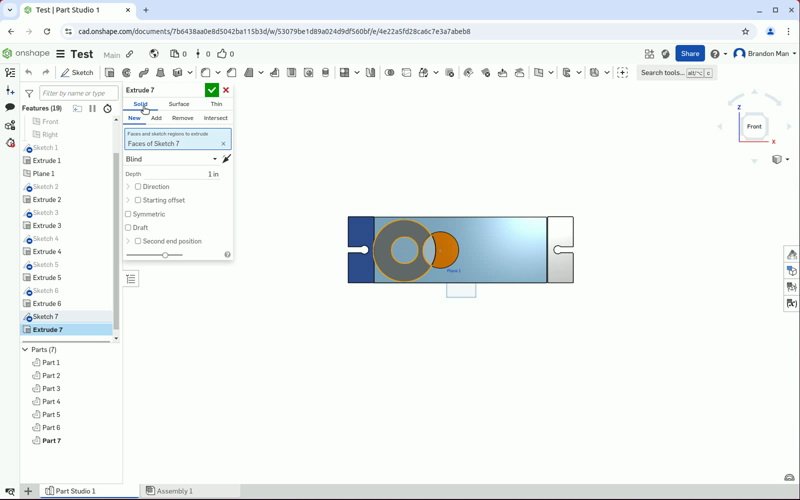
click(143, 106)
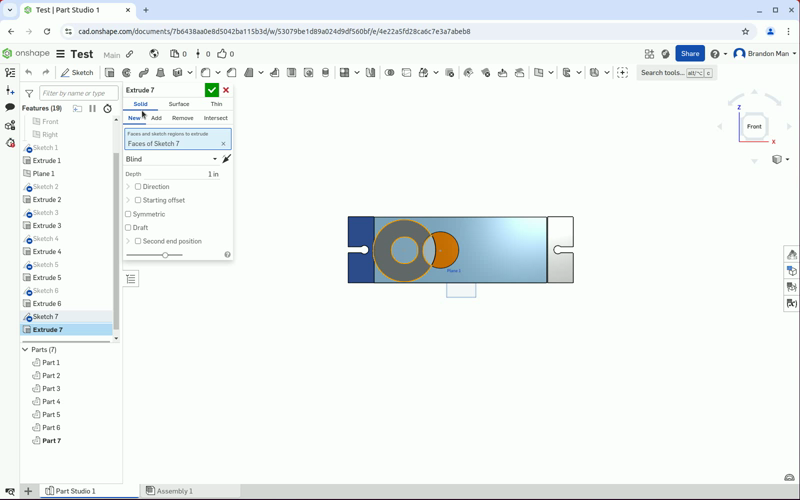
mouse_move(137, 120)
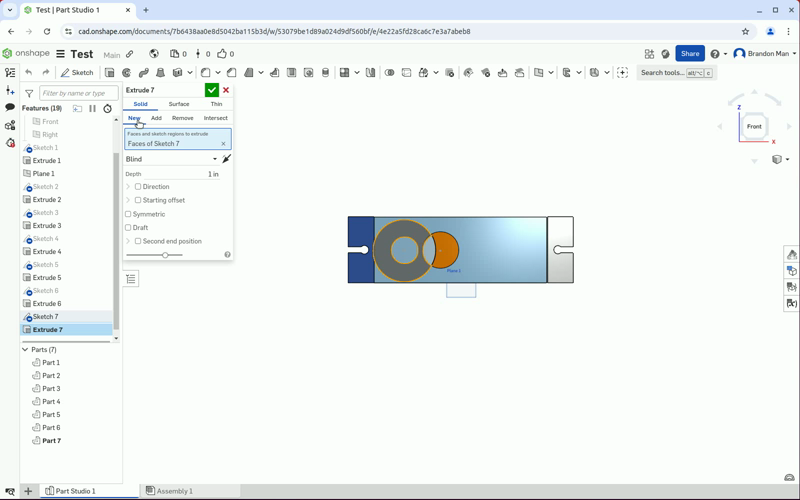
click(137, 120)
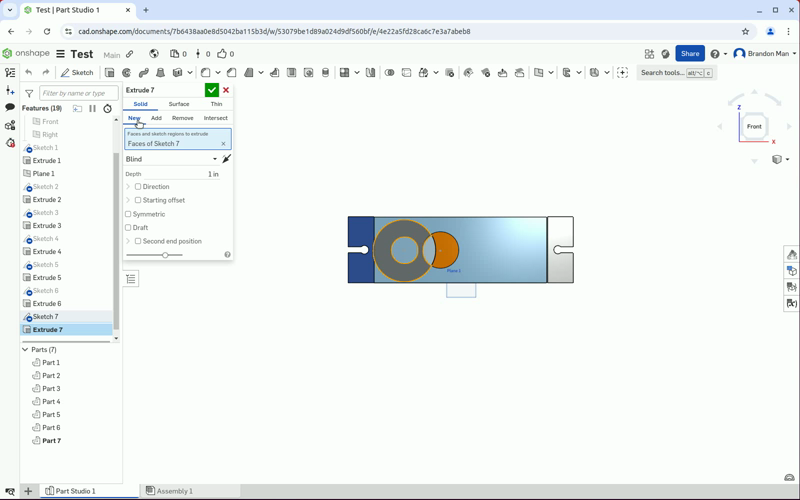
key(tab, 4)
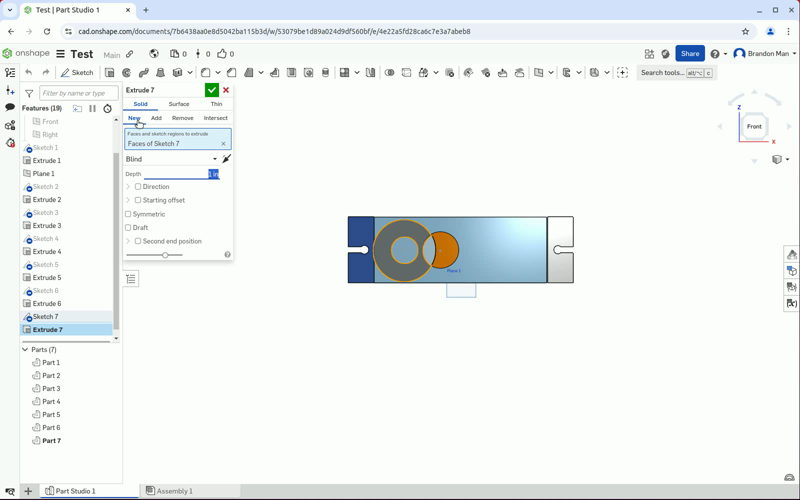
text(5.055)
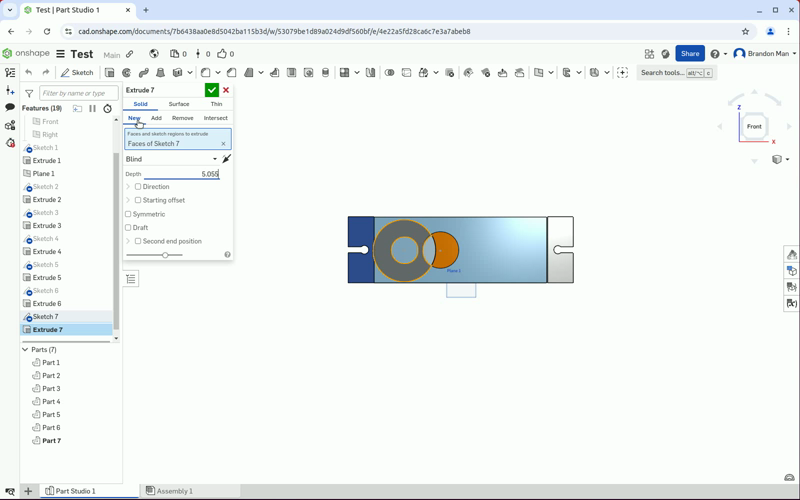
key(enter)
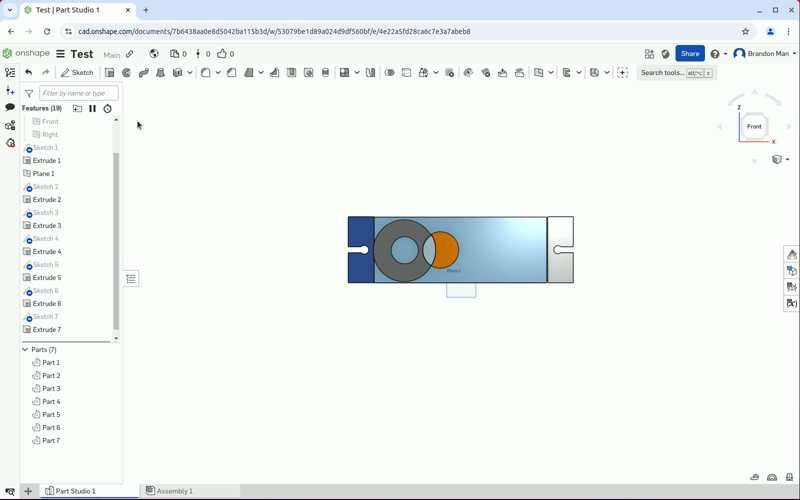
key(shift+h)
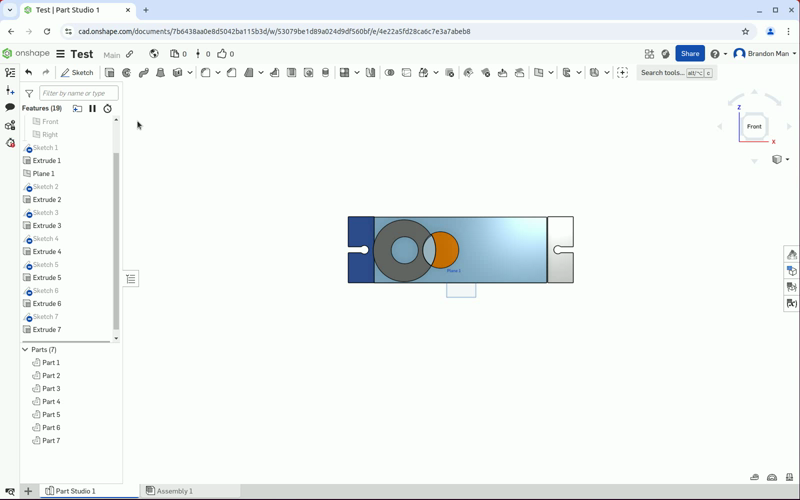
key(shift+h)
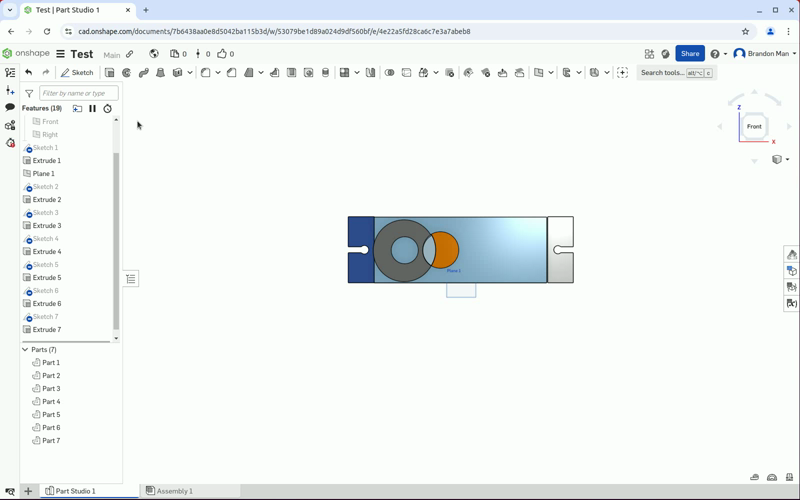
mouse_move(69, 150)
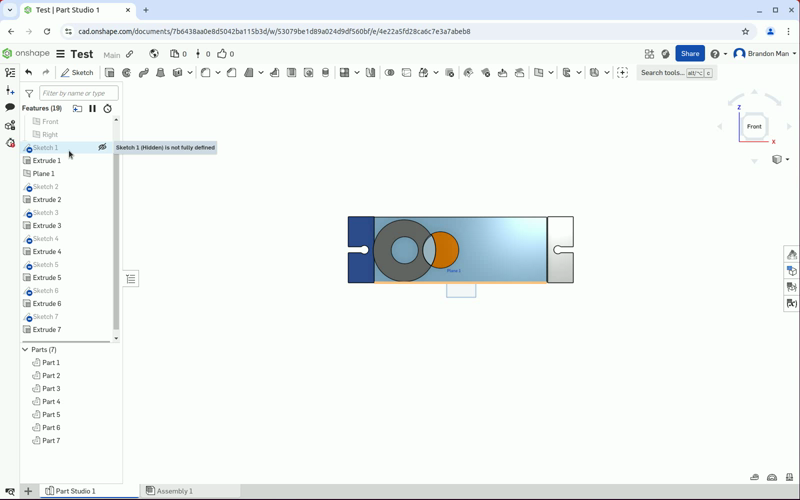
click(69, 150)
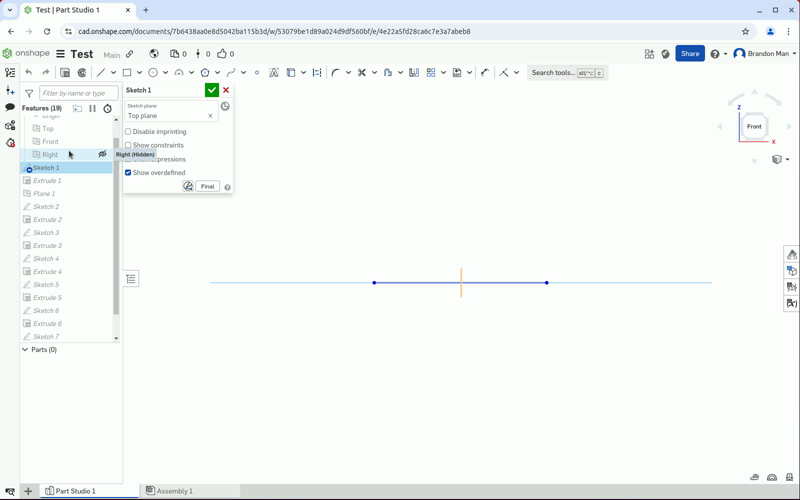
mouse_move(229, 92)
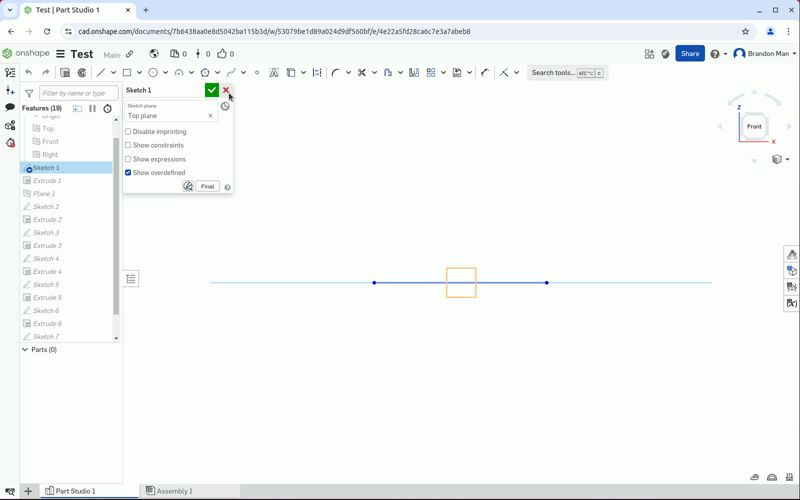
click(229, 92)
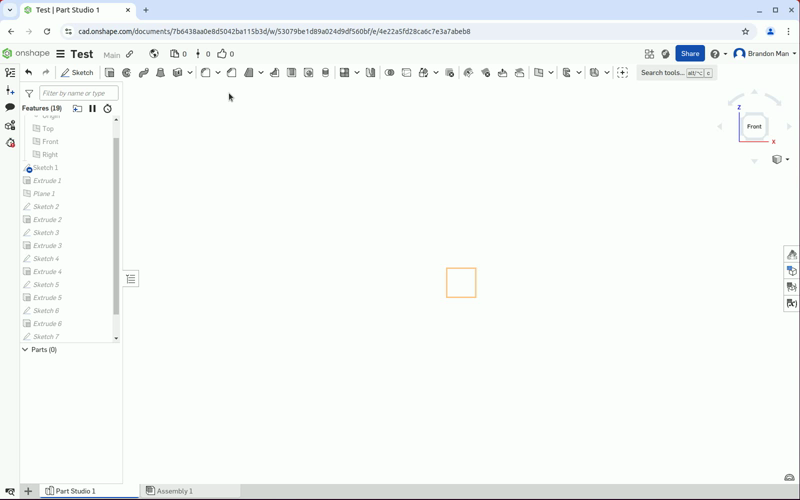
key(shift+s)
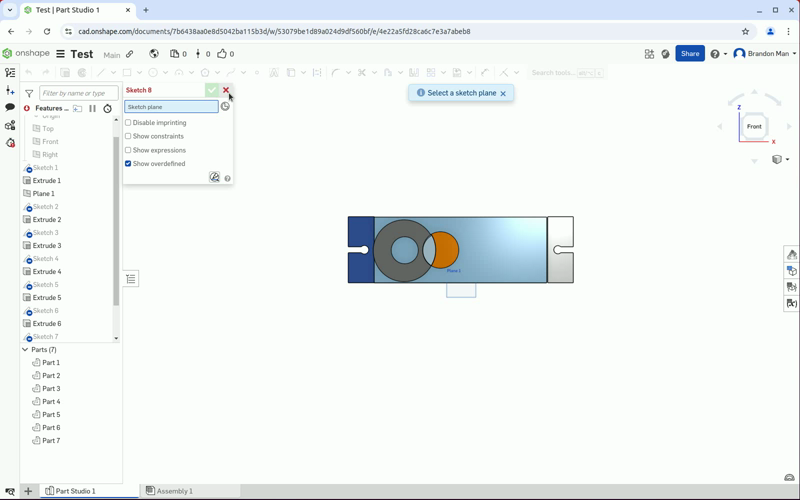
mouse_move(69, 163)
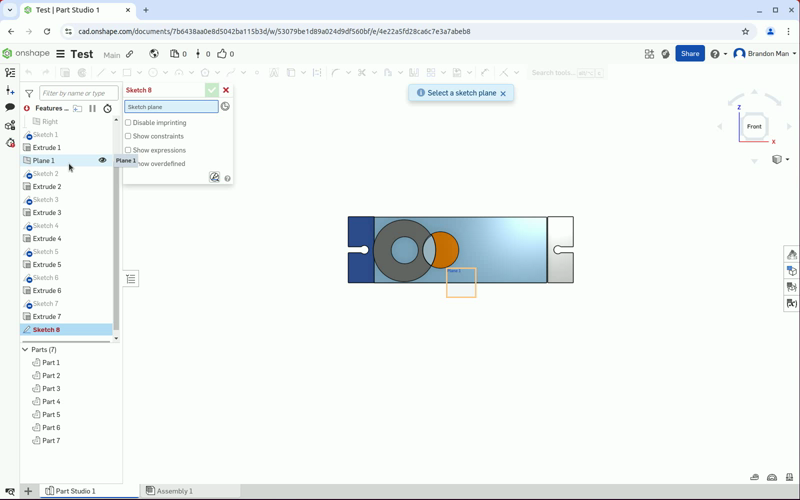
click(69, 163)
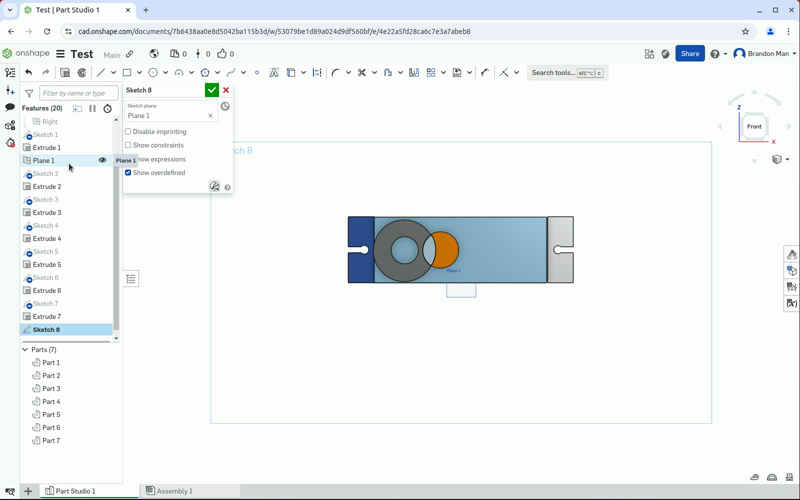
mouse_move(73, 352)
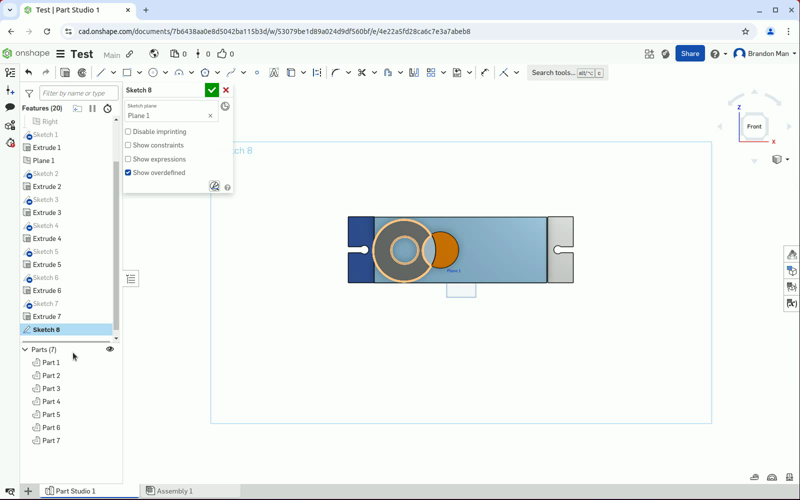
key(y)
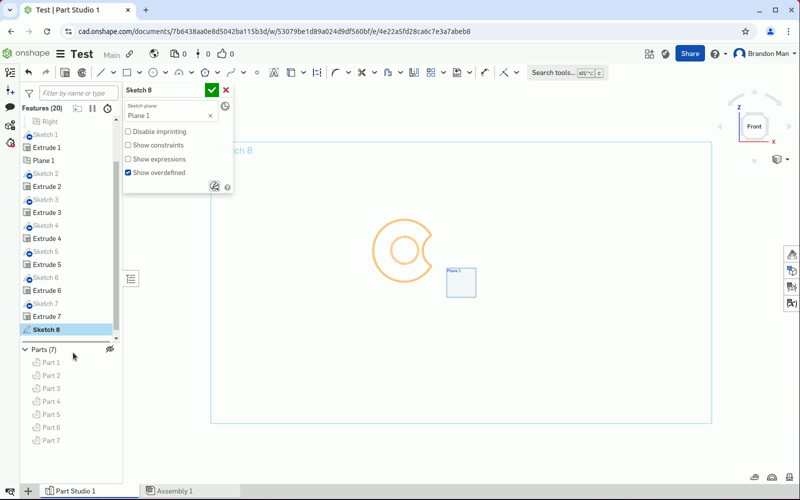
key(c)
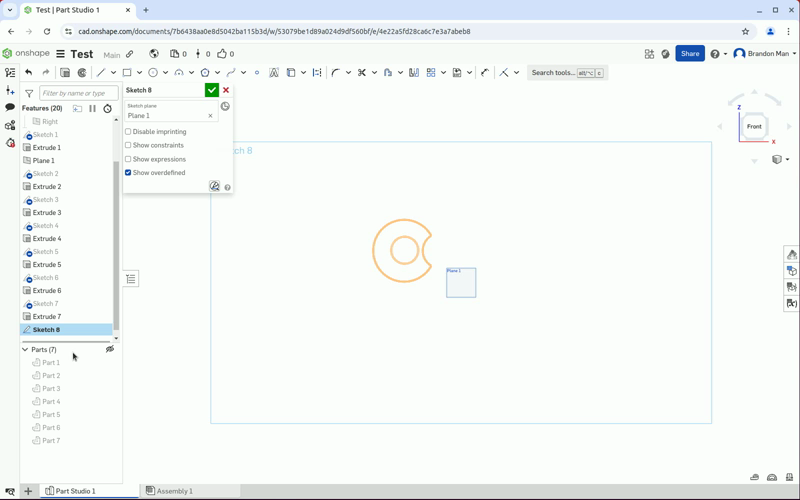
key_down(shift)
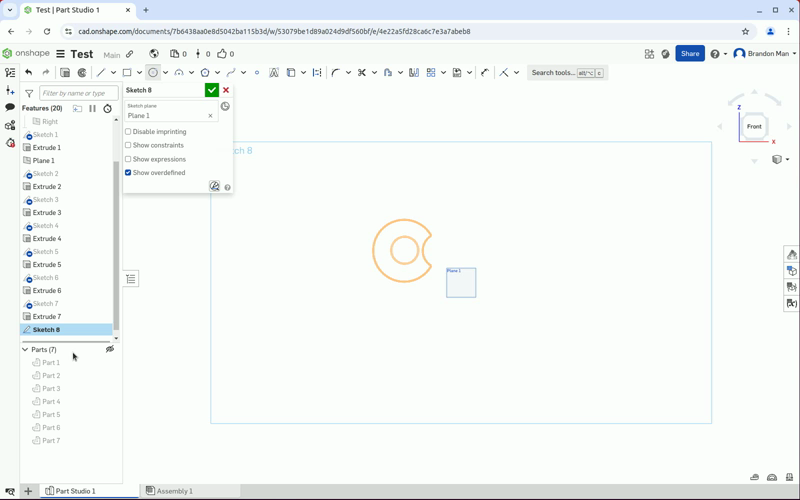
mouse_move(404, 250)
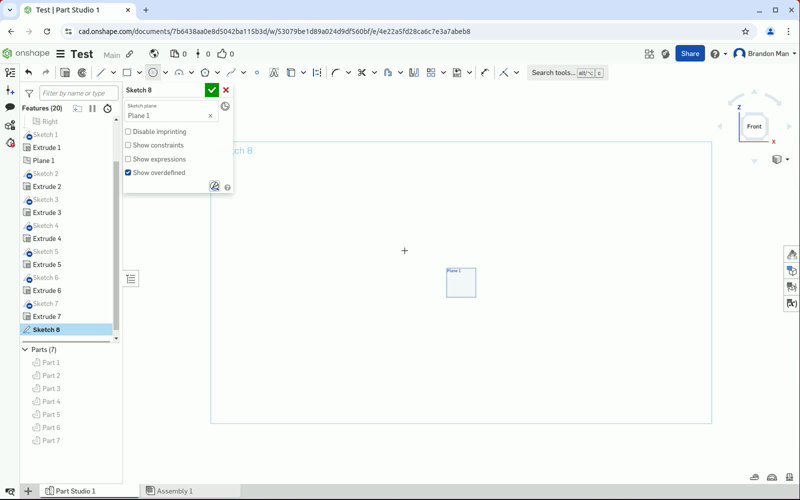
click(404, 250)
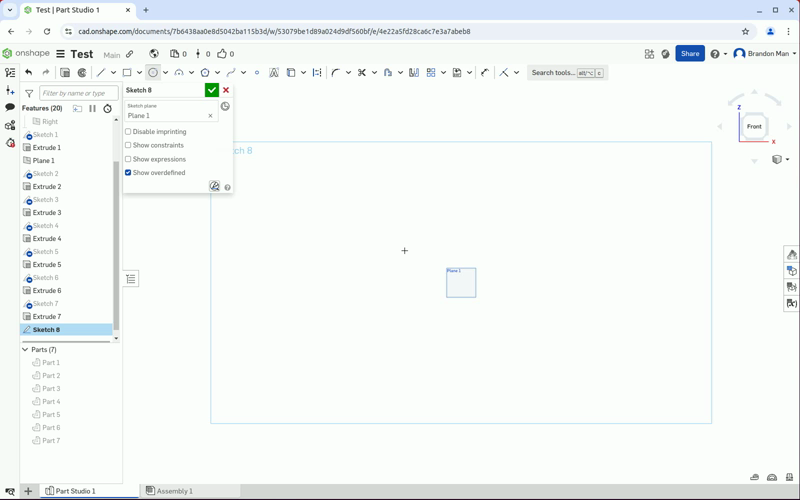
key_up(shift)
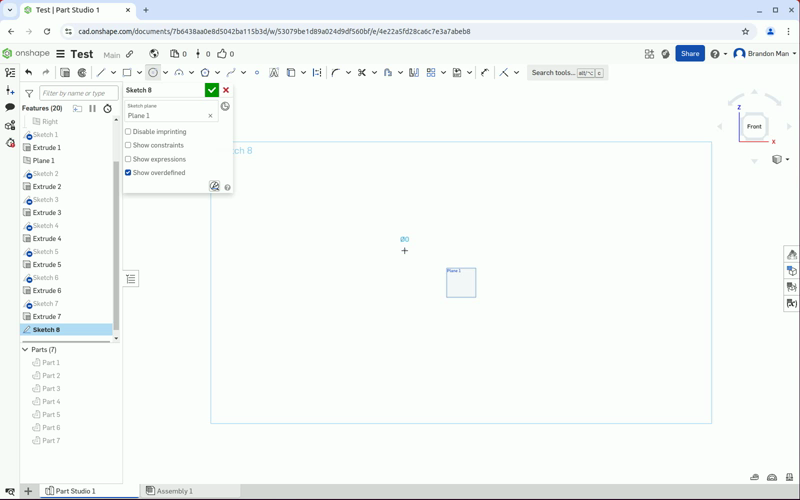
mouse_move(418, 250)
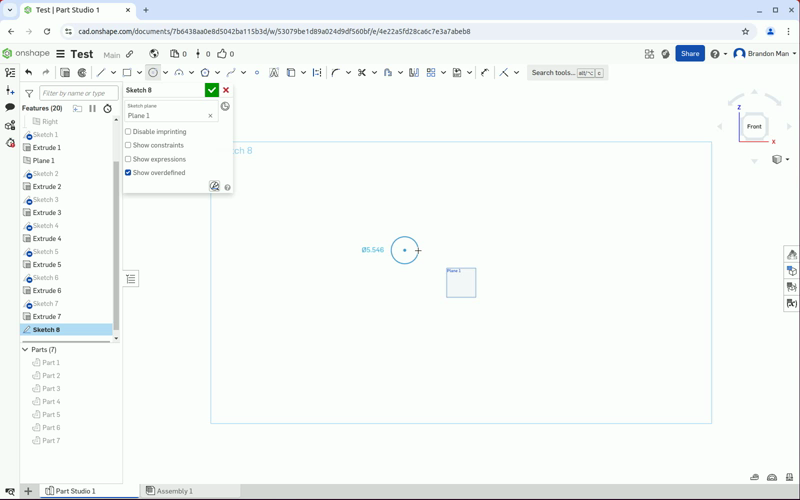
click(418, 250)
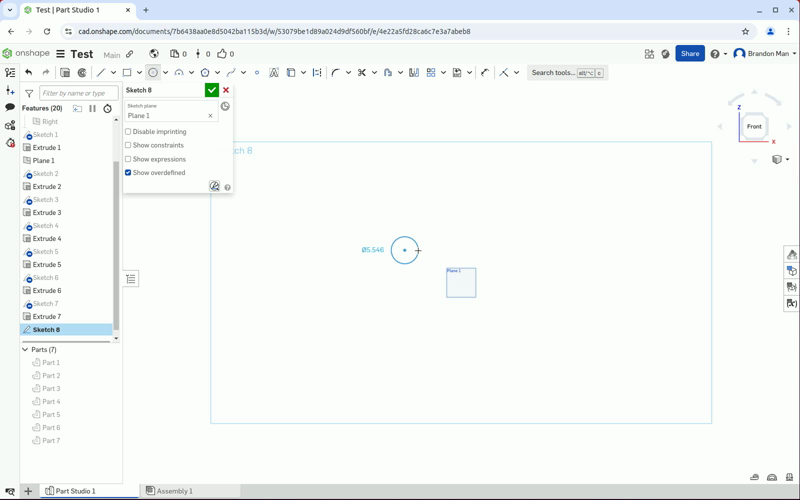
key(esc)
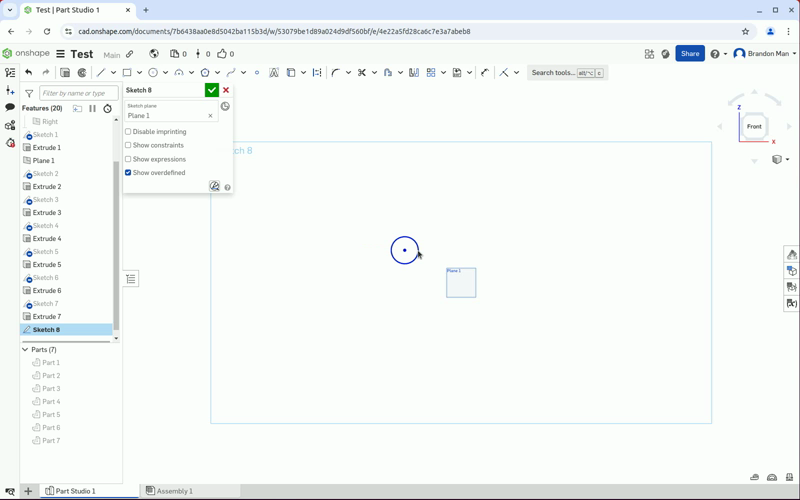
key(c)
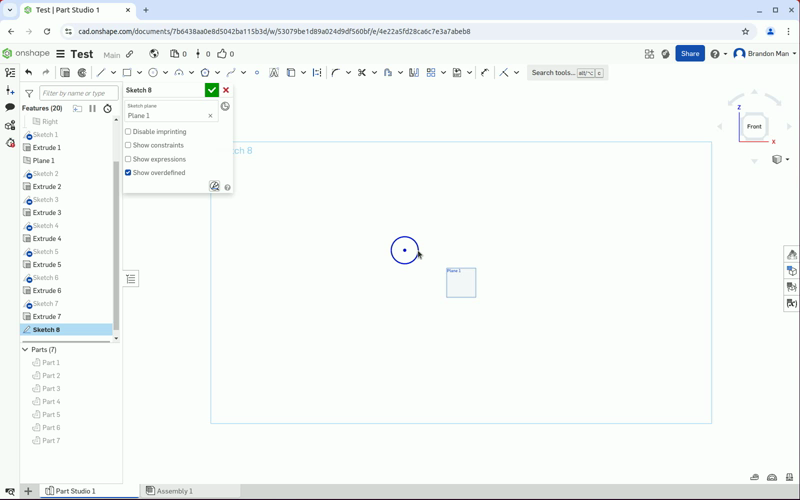
key_down(shift)
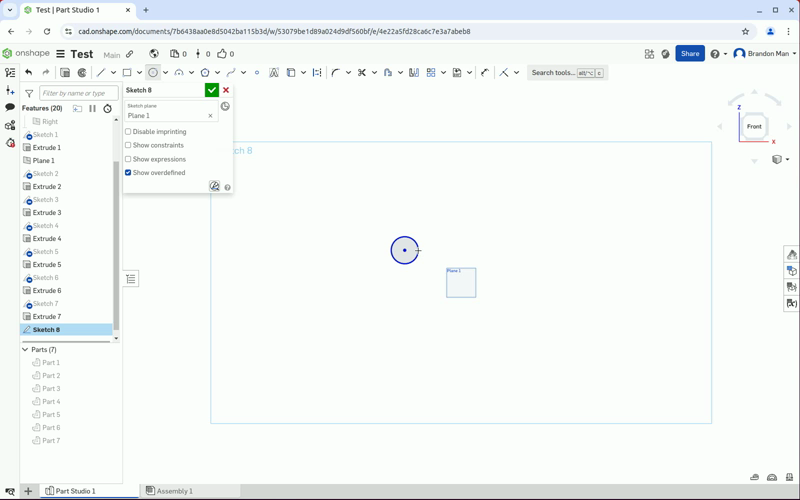
mouse_move(404, 250)
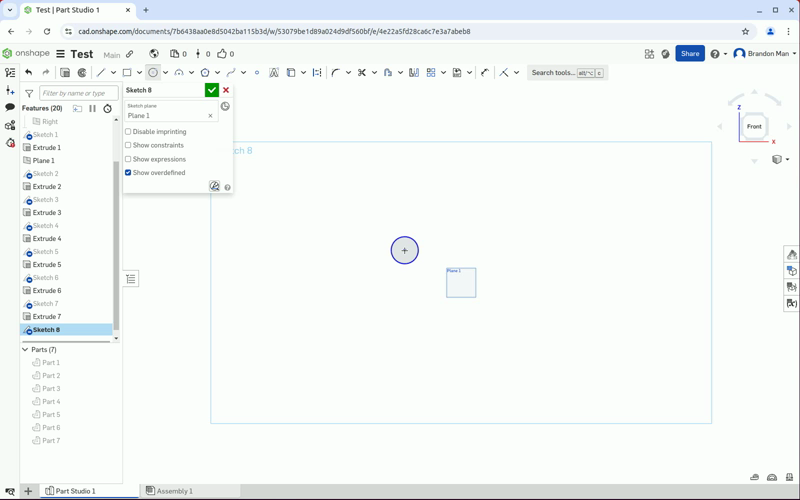
click(404, 250)
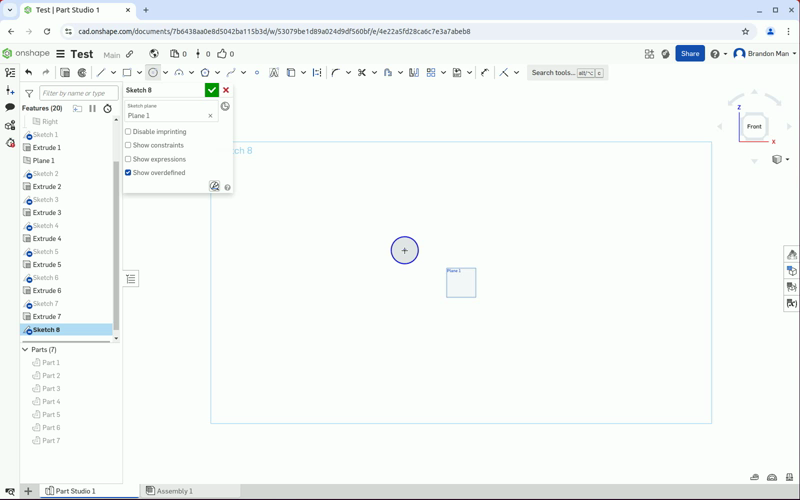
key_up(shift)
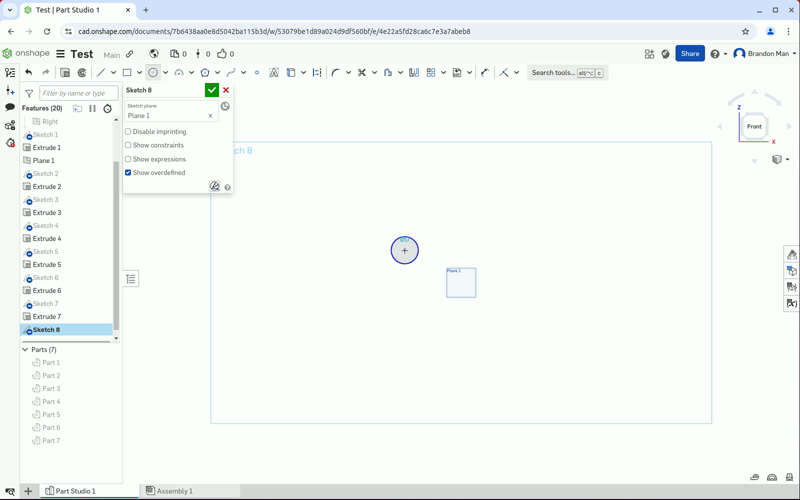
mouse_move(407, 250)
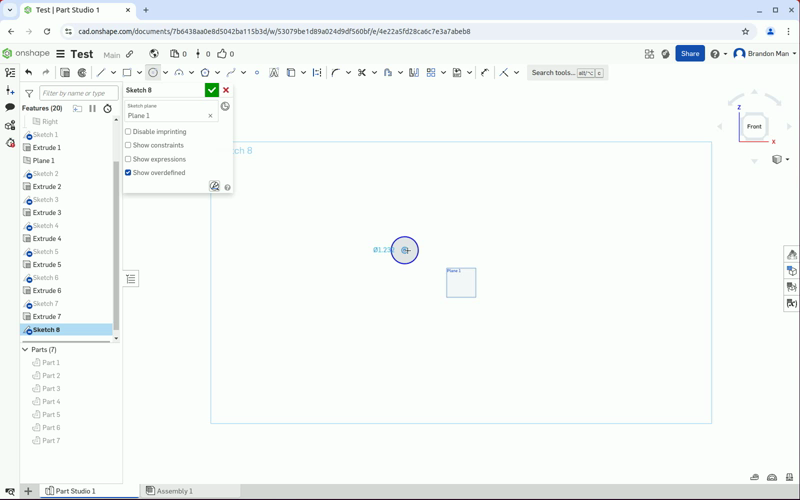
scroll(6)
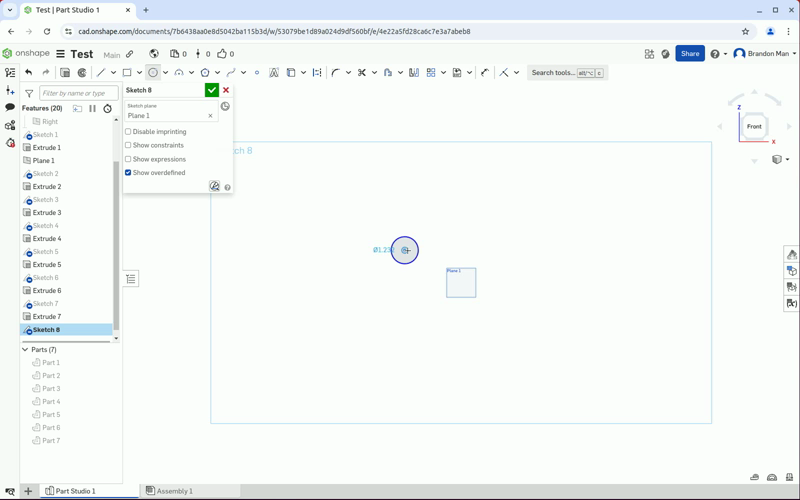
scroll(6)
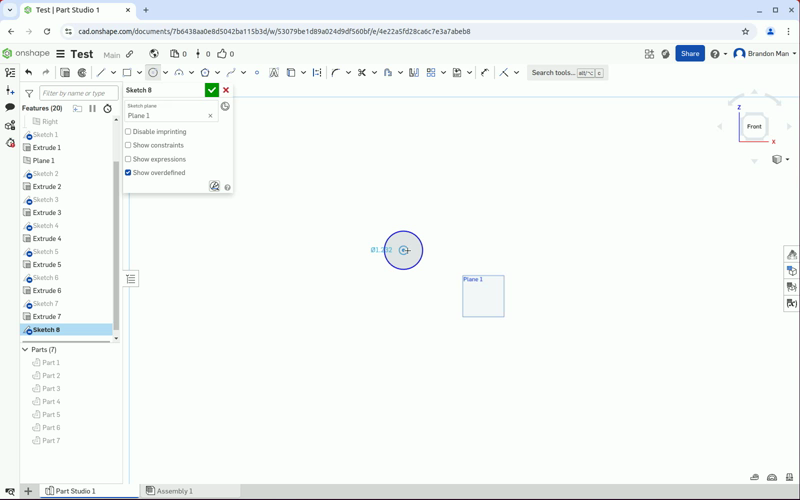
scroll(6)
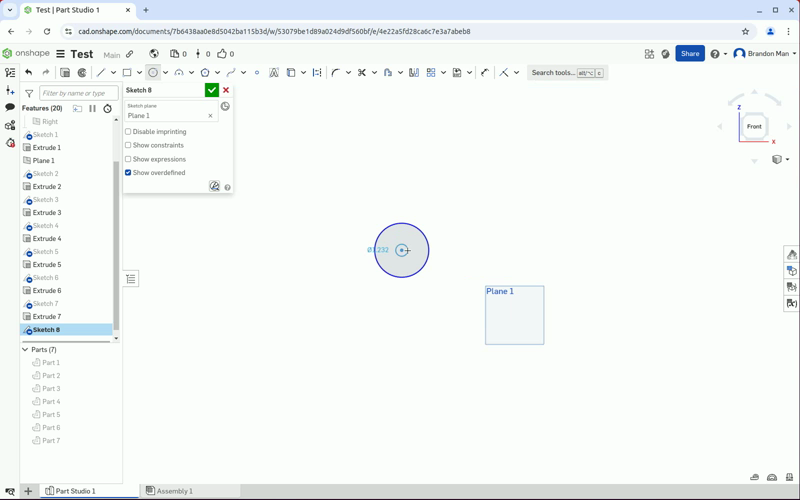
scroll(6)
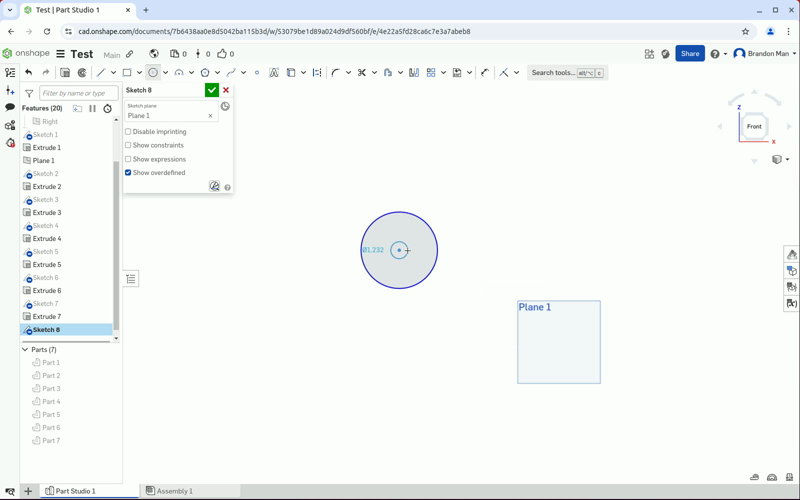
scroll(6)
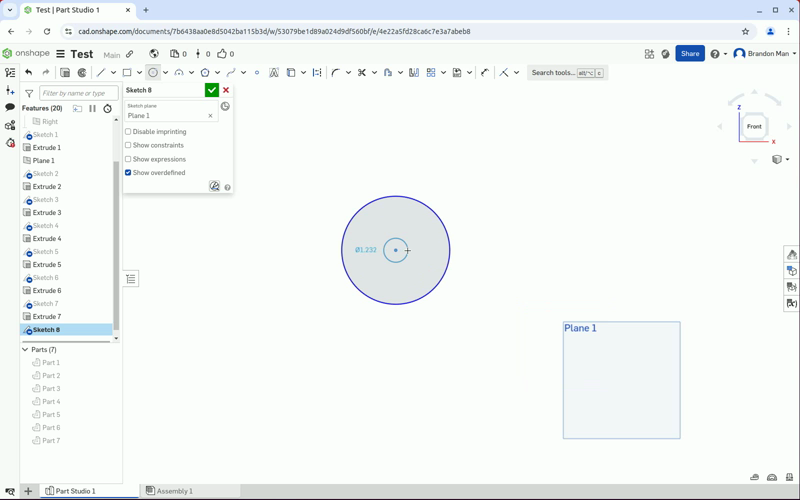
scroll(6)
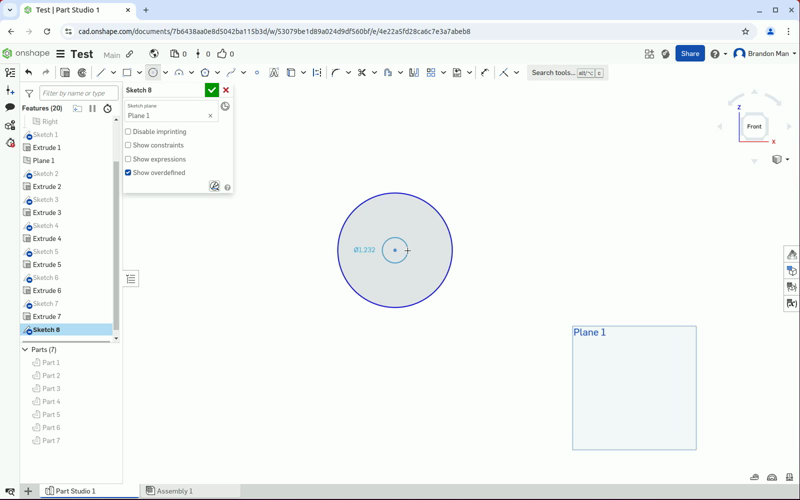
scroll(6)
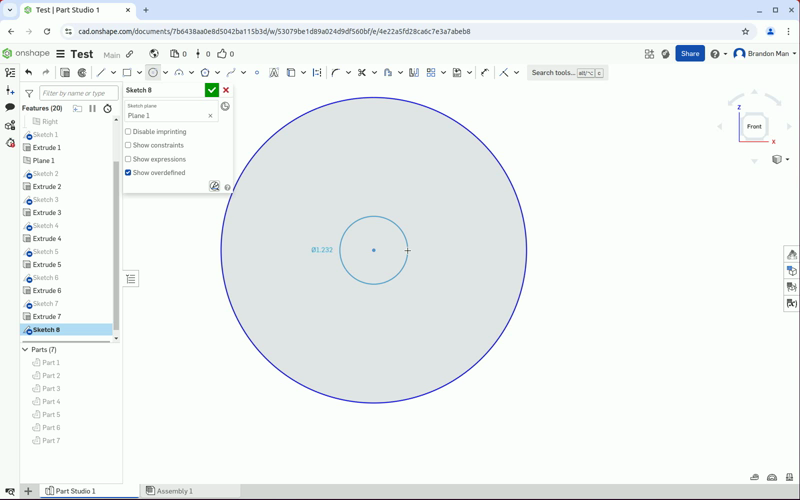
click(407, 250)
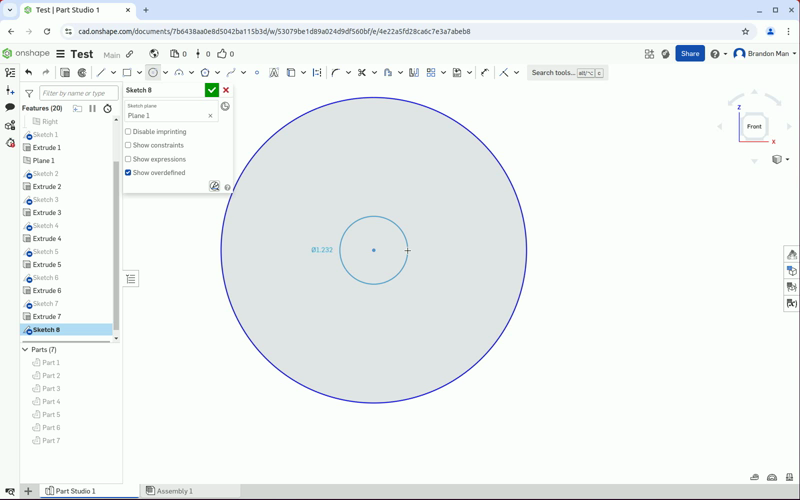
scroll(-6)
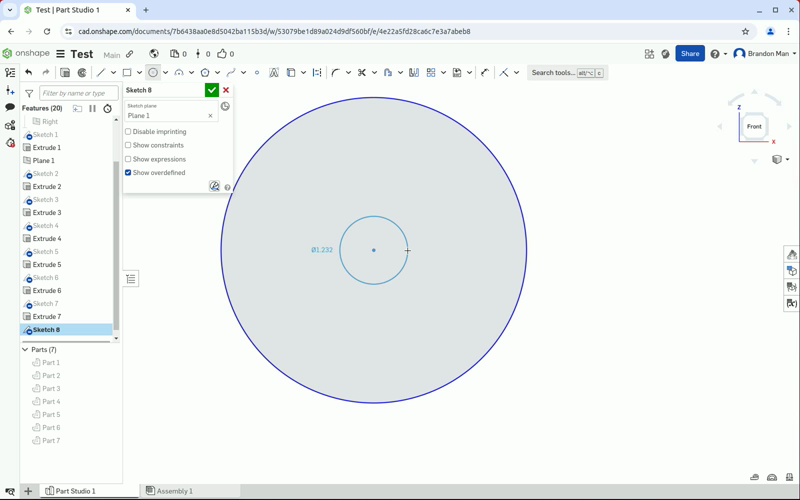
scroll(-6)
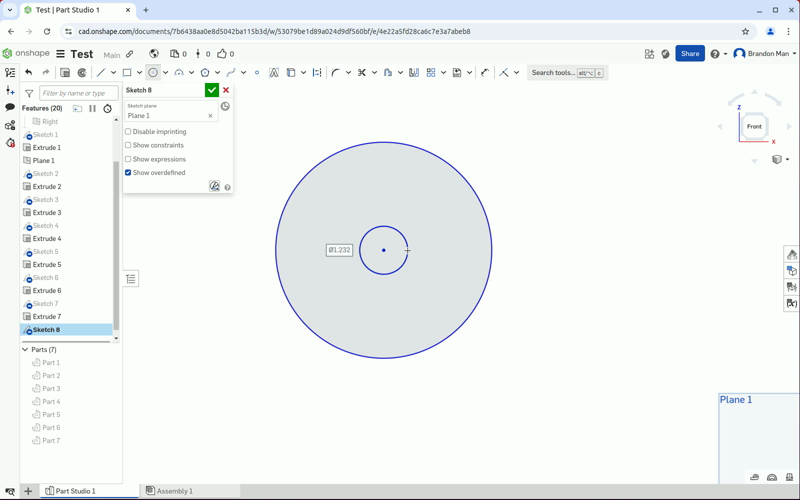
scroll(-6)
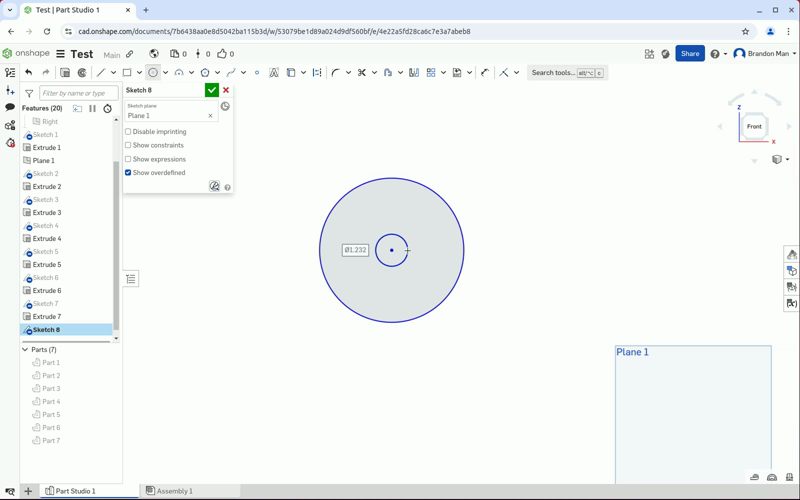
scroll(-6)
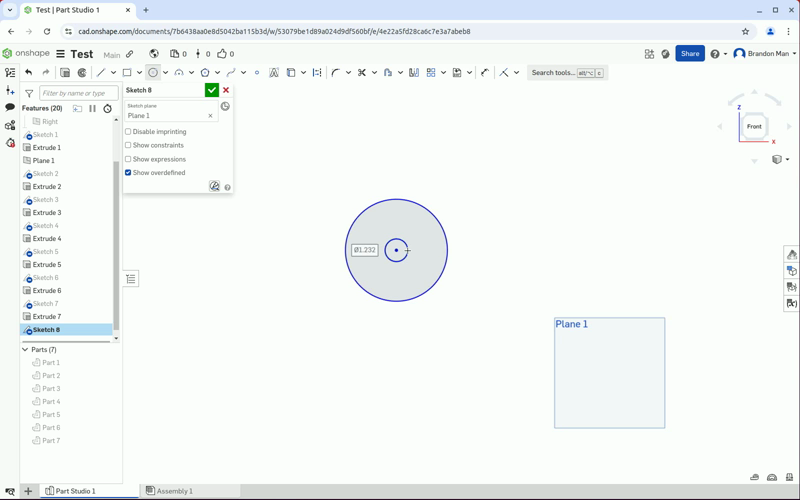
scroll(-6)
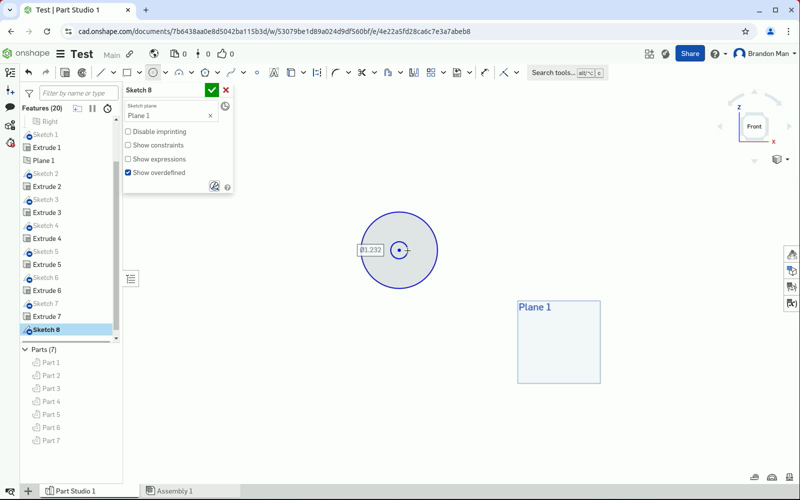
scroll(-6)
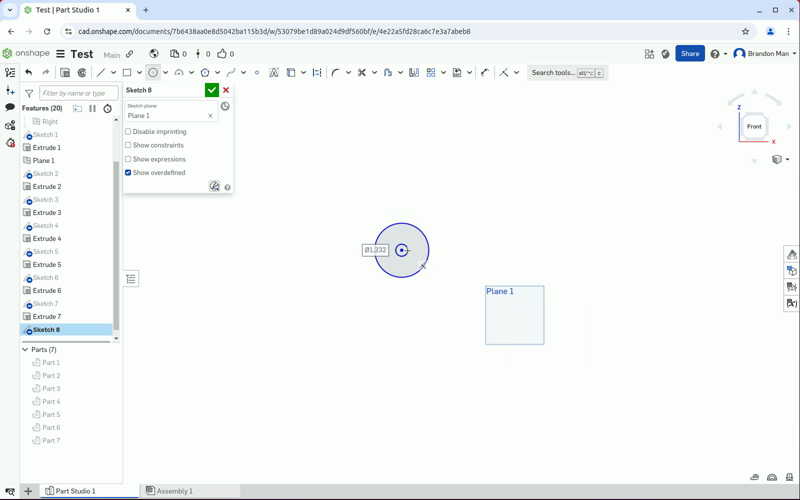
scroll(-6)
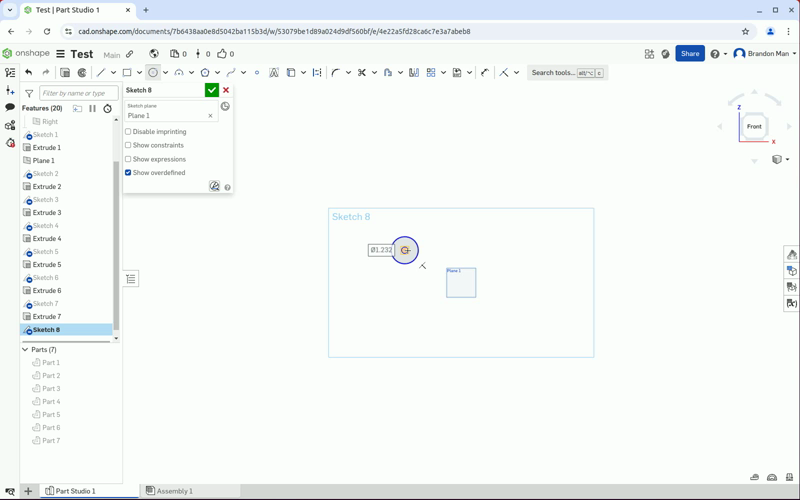
key(esc)
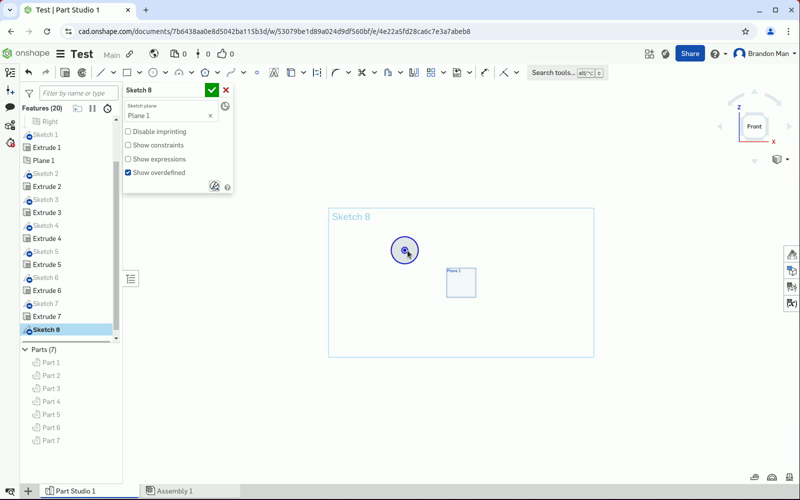
mouse_move(410, 239)
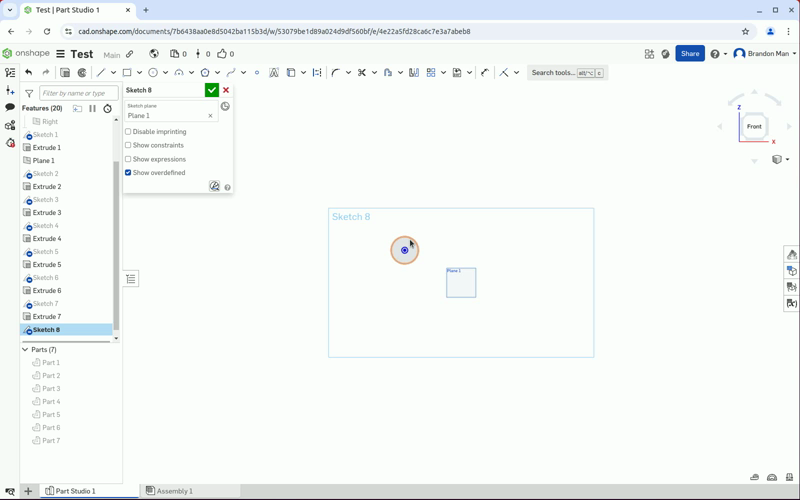
scroll(6)
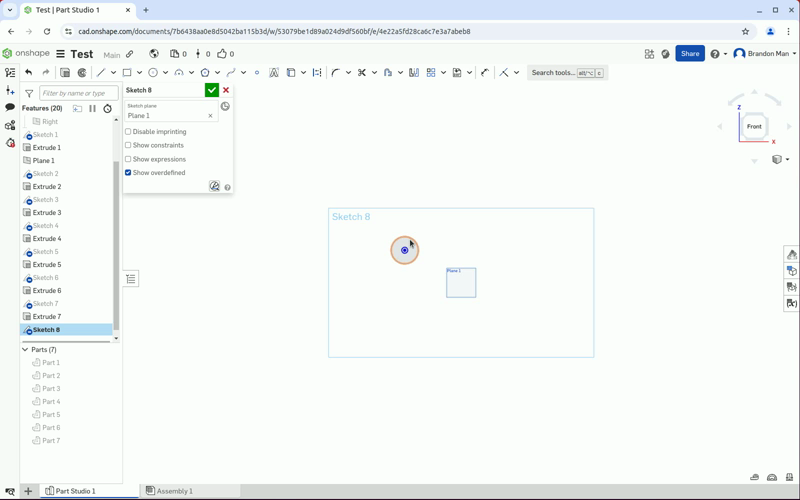
scroll(6)
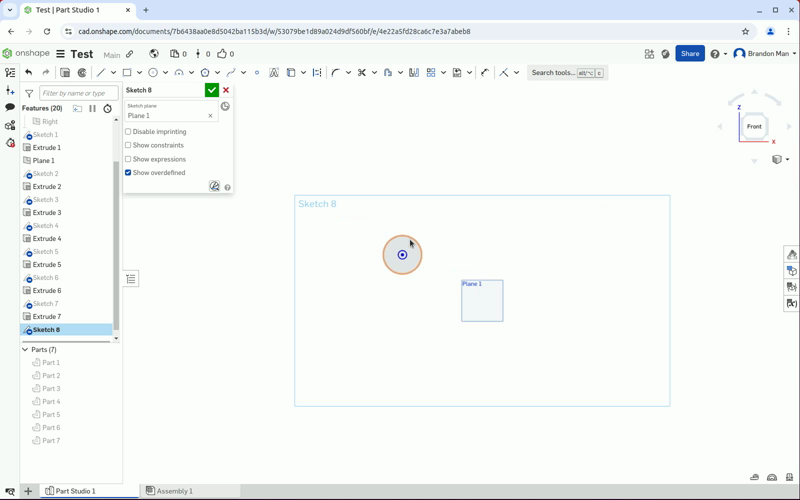
scroll(6)
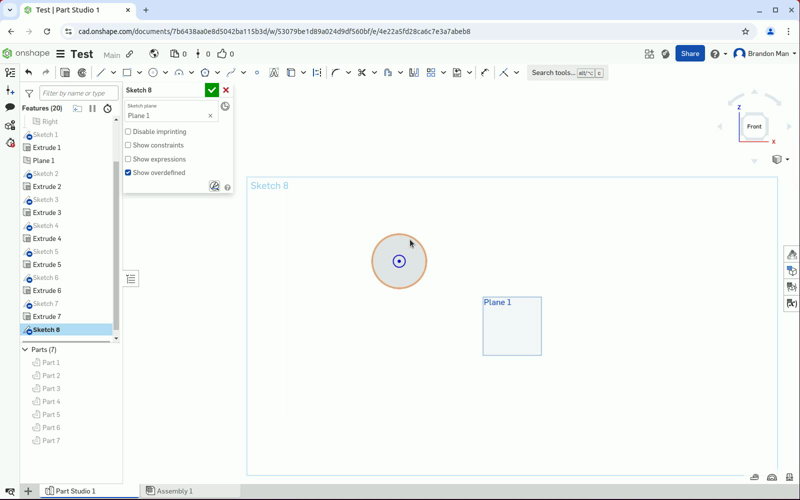
scroll(6)
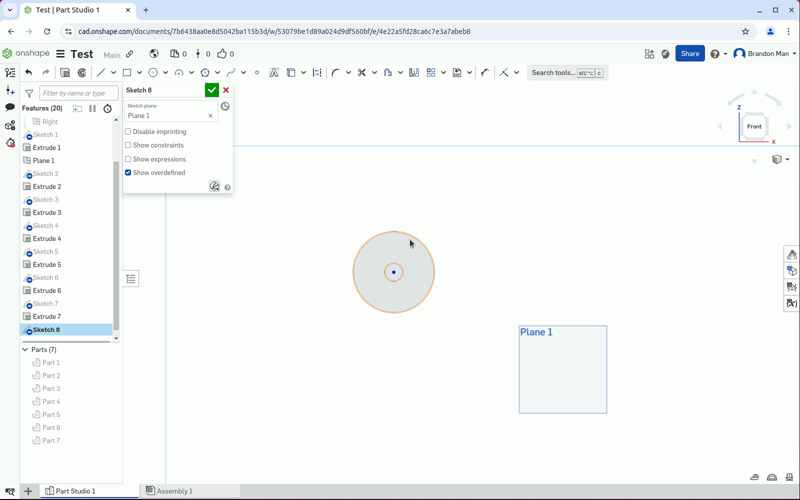
scroll(6)
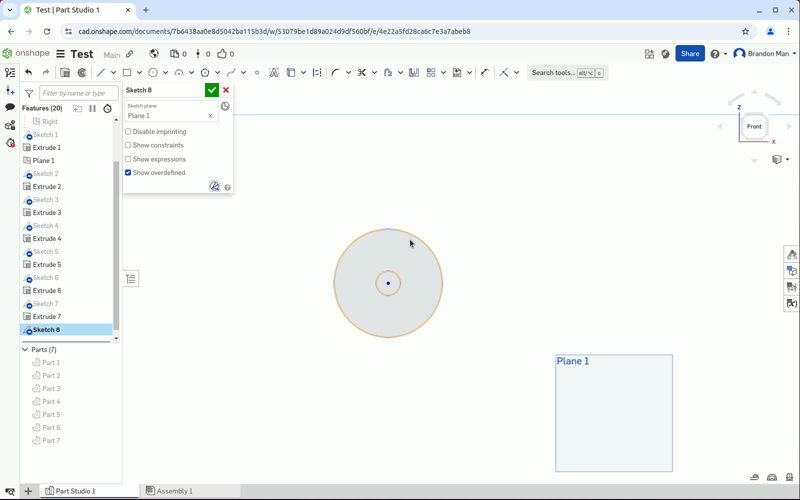
scroll(6)
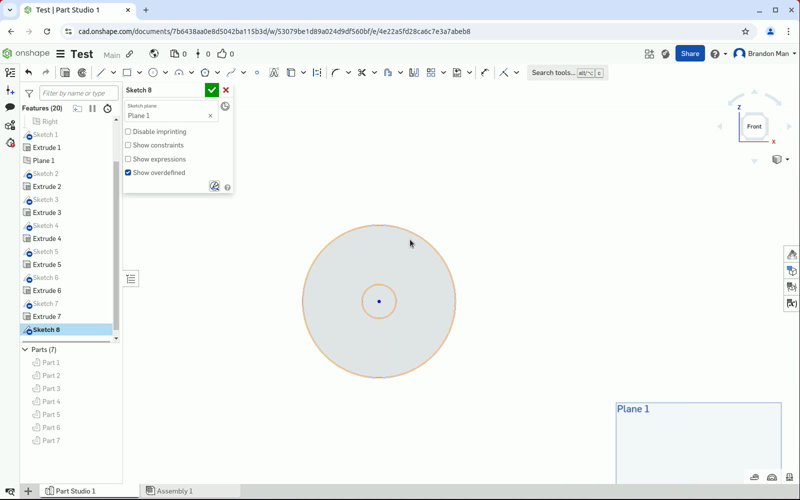
scroll(6)
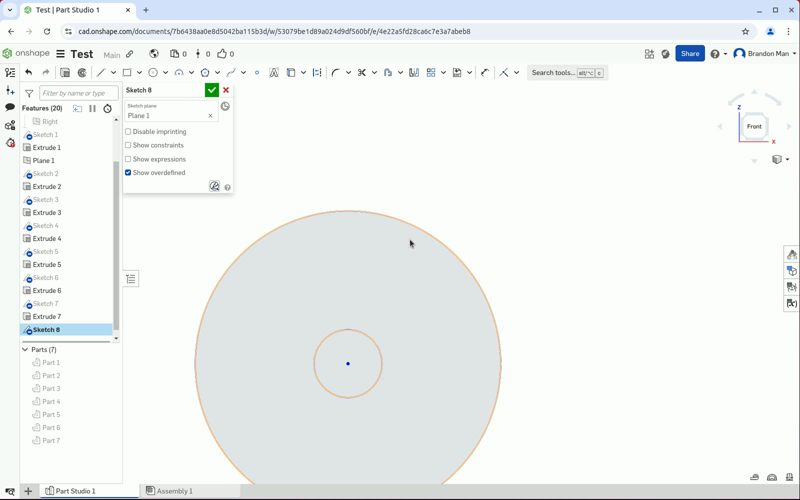
click(410, 239)
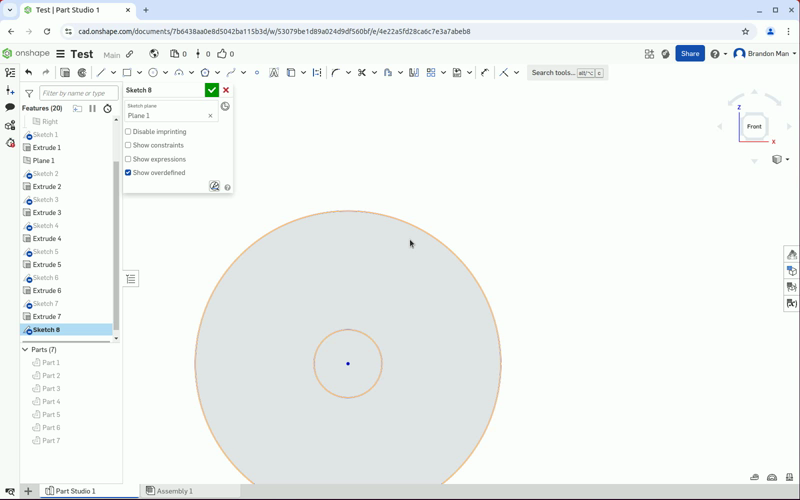
scroll(-6)
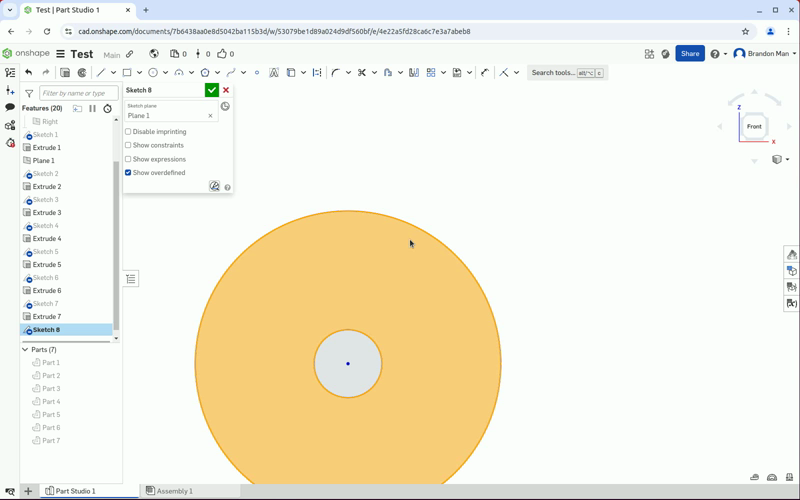
scroll(-6)
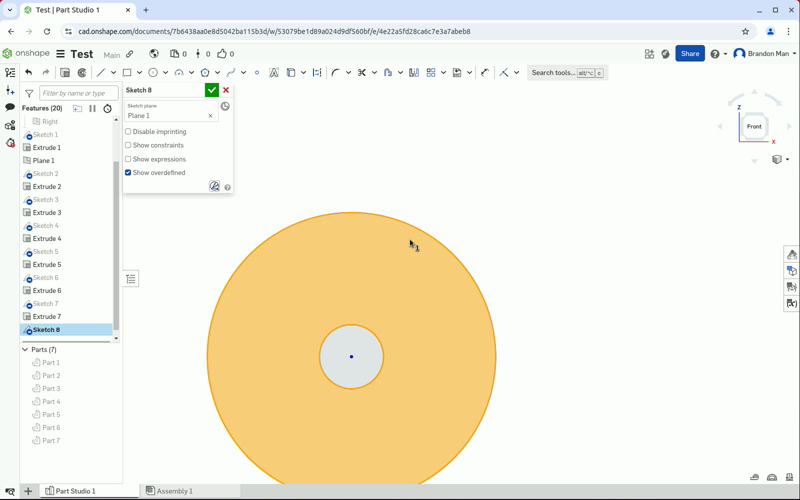
scroll(-6)
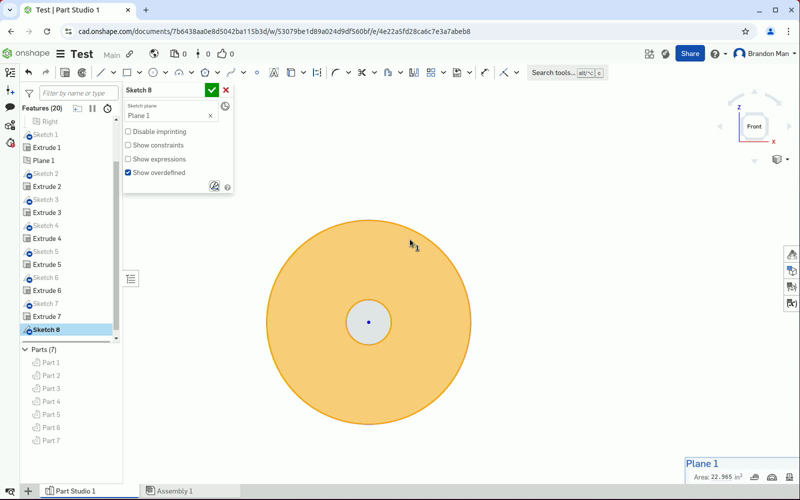
scroll(-6)
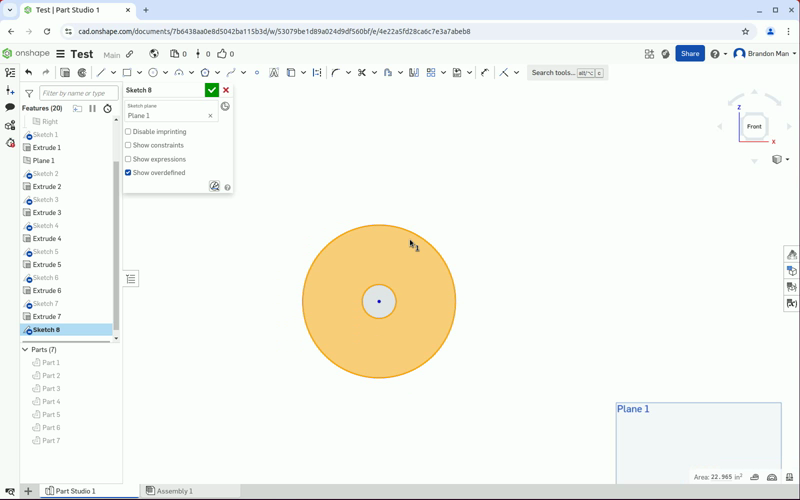
scroll(-6)
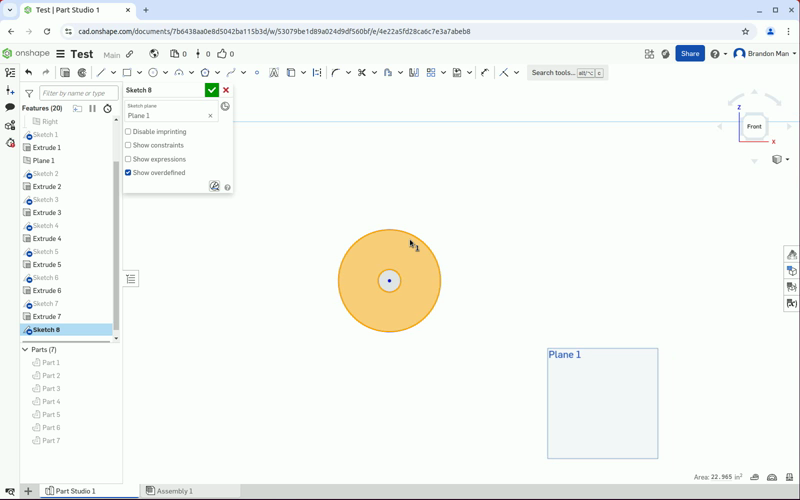
scroll(-6)
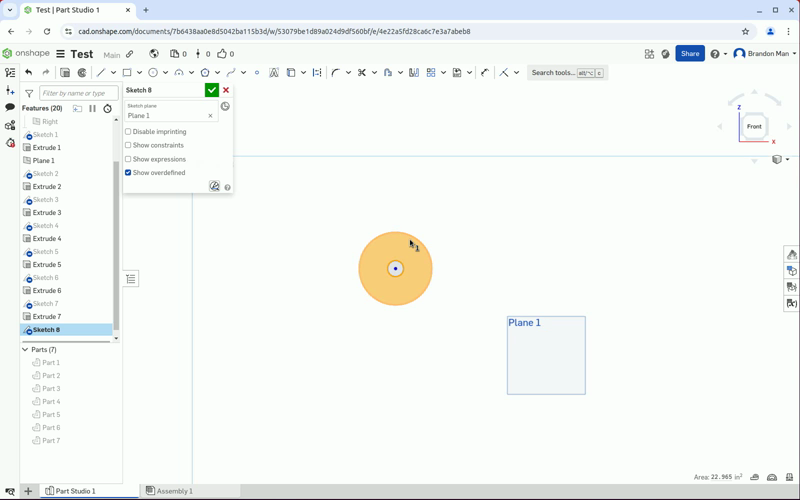
scroll(-6)
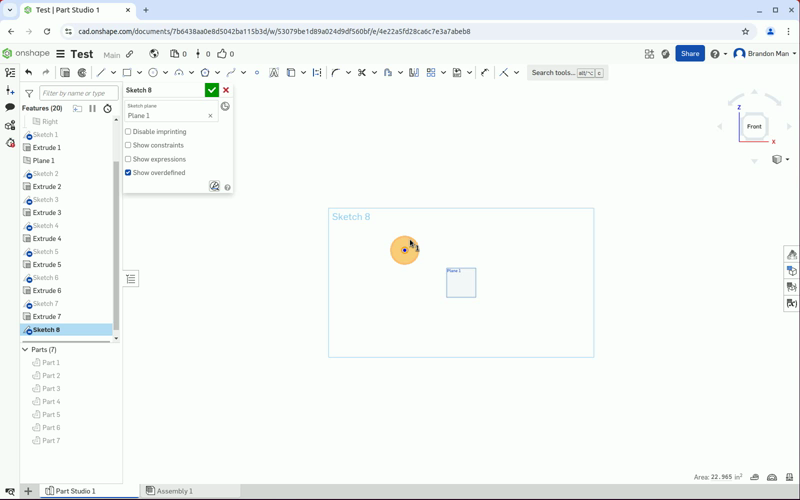
mouse_move(73, 352)
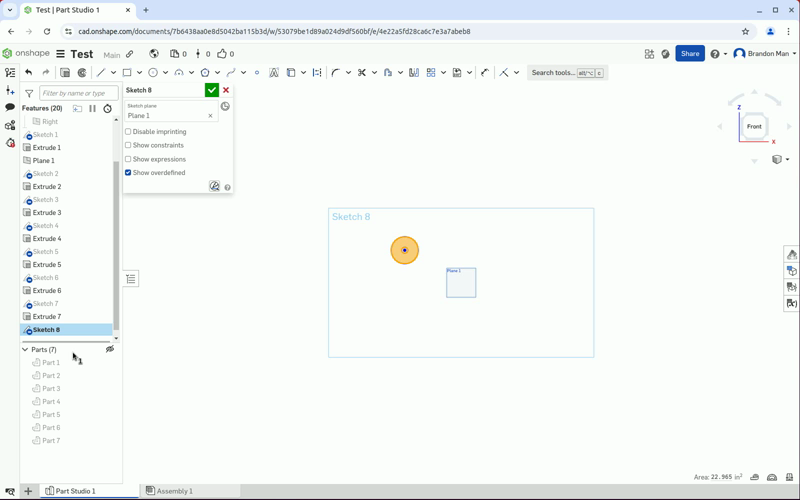
key(shift+y)
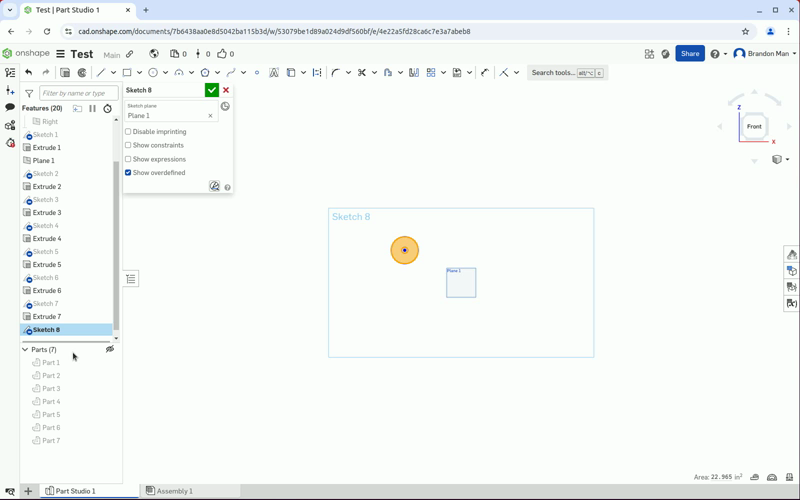
key(shift+e)
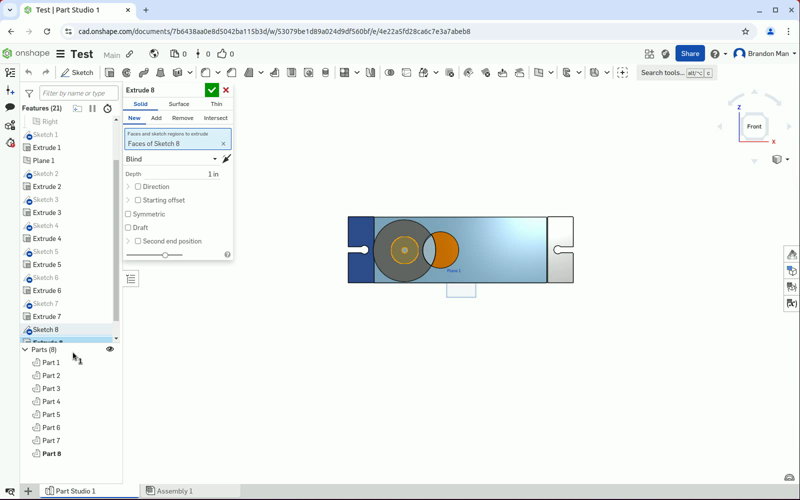
mouse_move(143, 106)
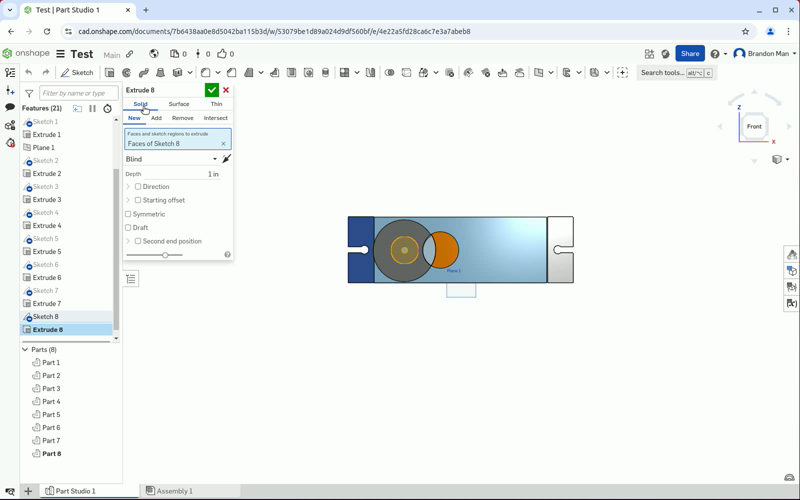
click(143, 106)
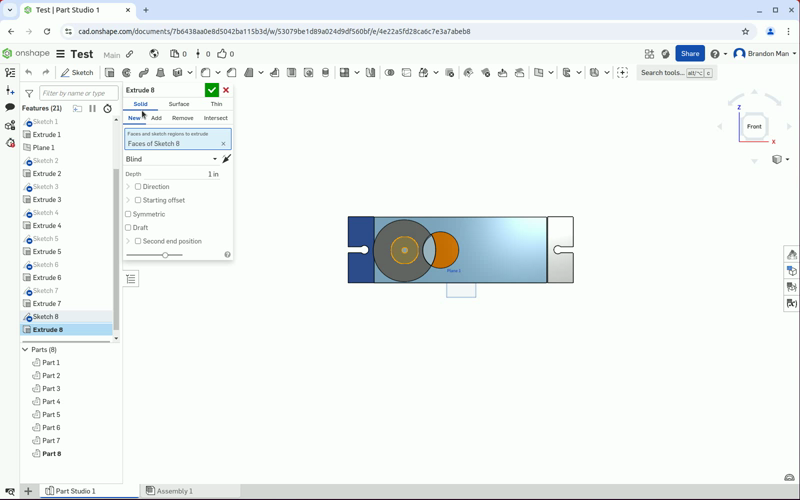
mouse_move(137, 120)
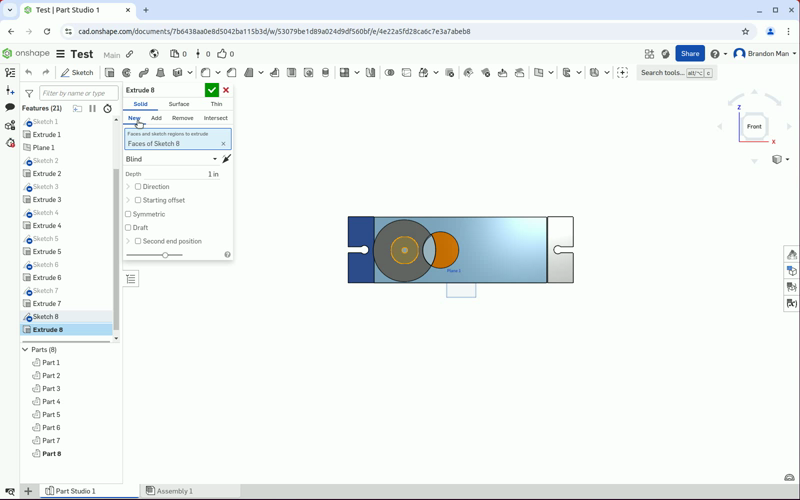
click(137, 120)
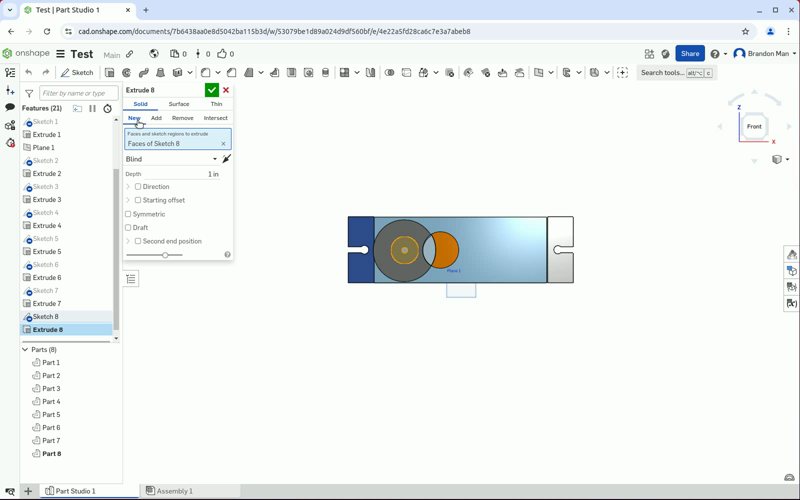
key(tab, 4)
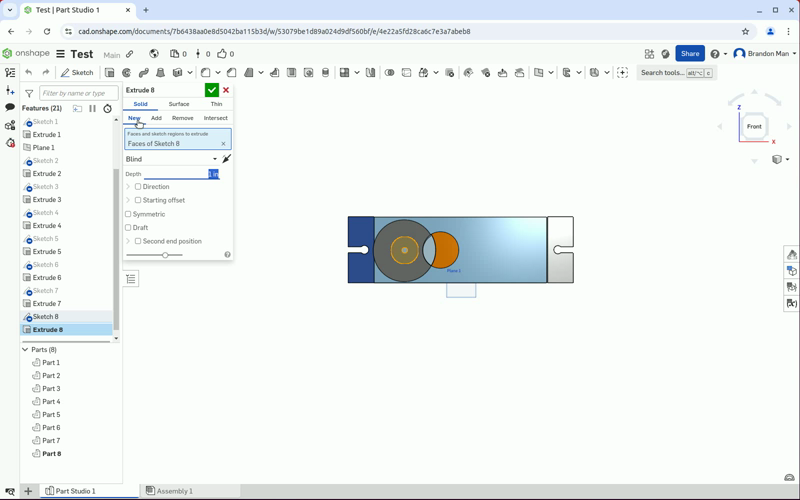
text(5.055)
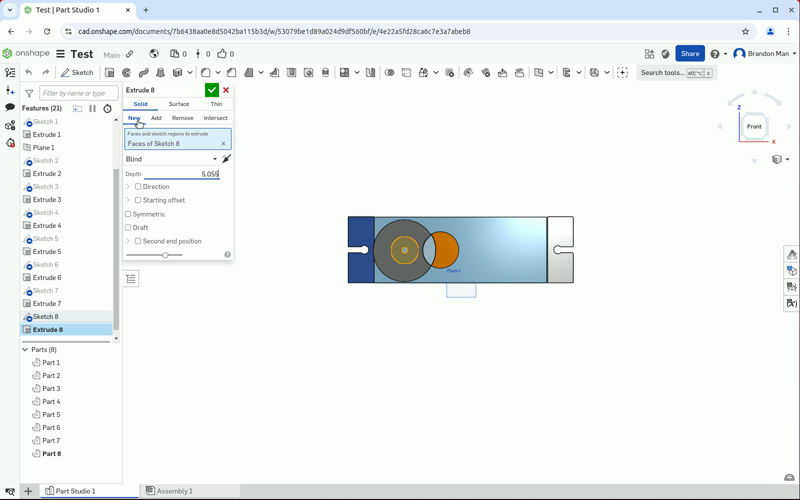
key(enter)
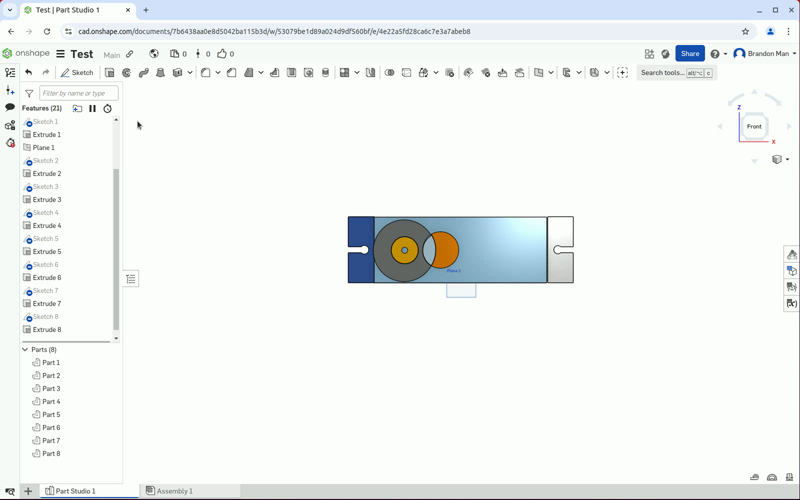
key(shift+h)
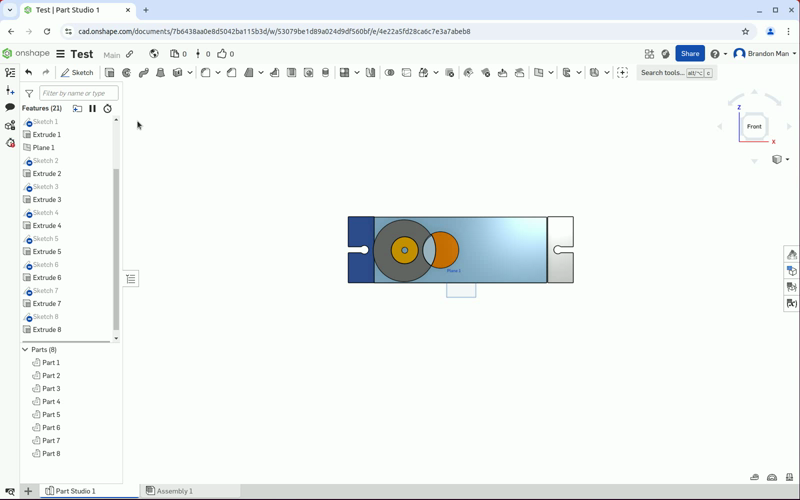
key(shift+h)
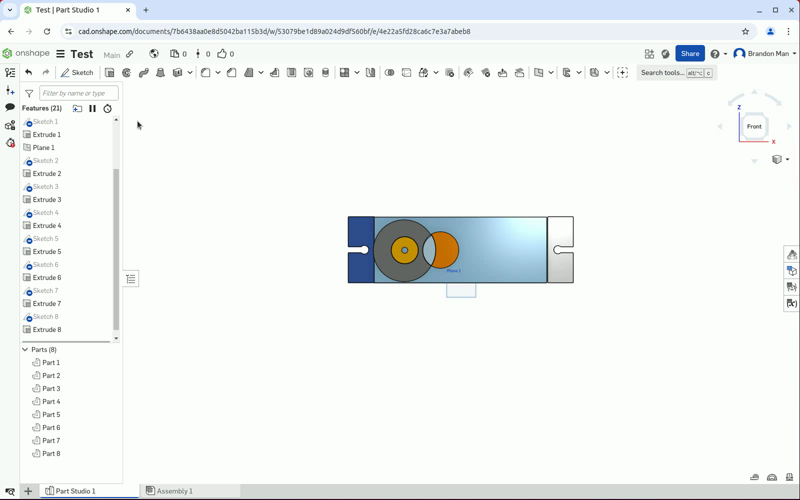
mouse_move(69, 124)
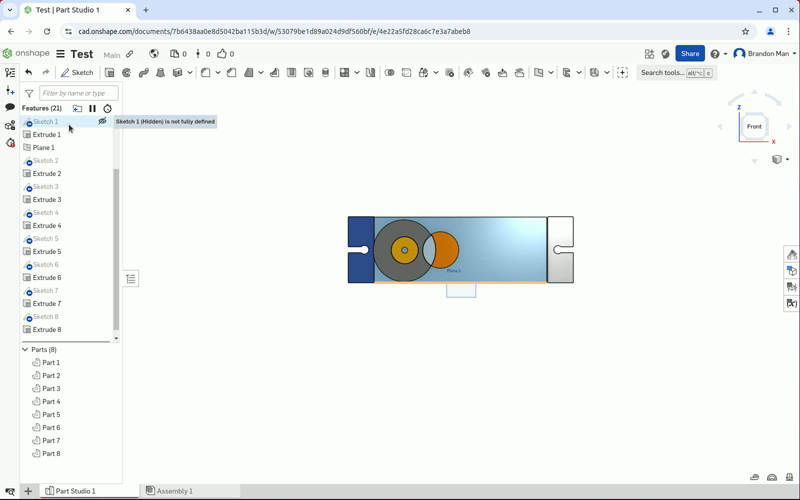
click(69, 124)
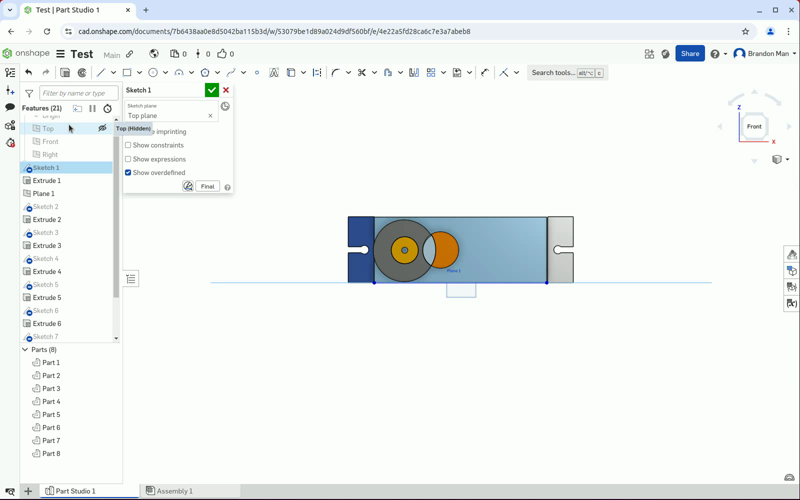
mouse_move(229, 92)
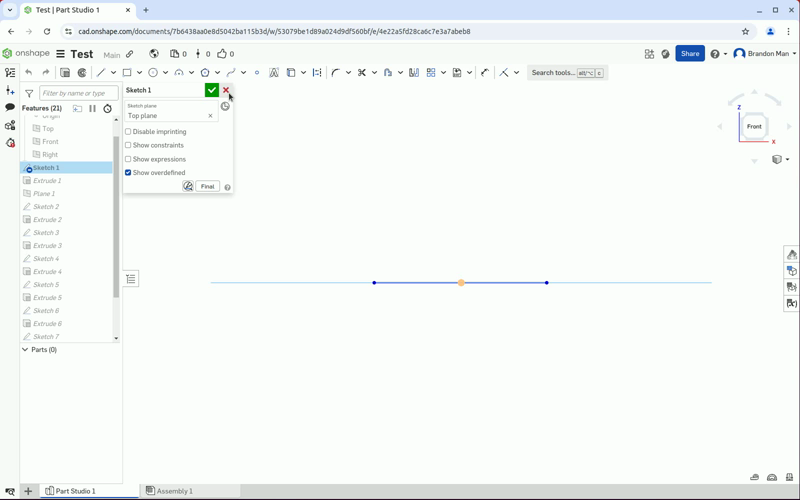
click(229, 92)
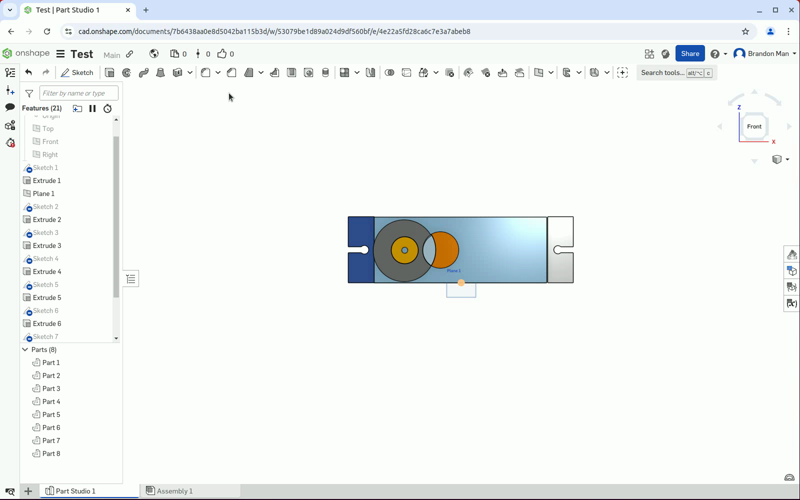
mouse_move(541, 75)
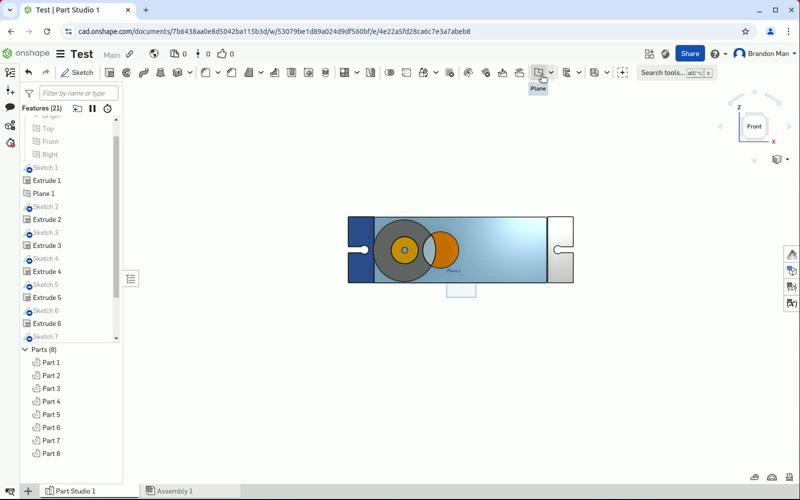
click(541, 75)
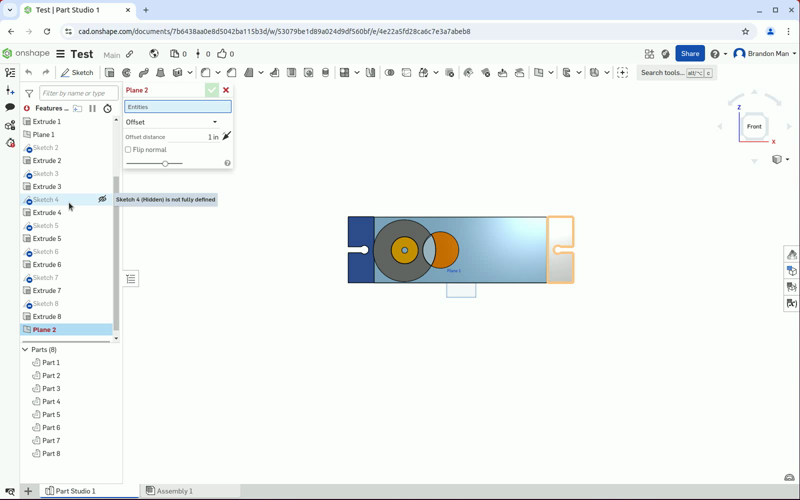
scroll(3)
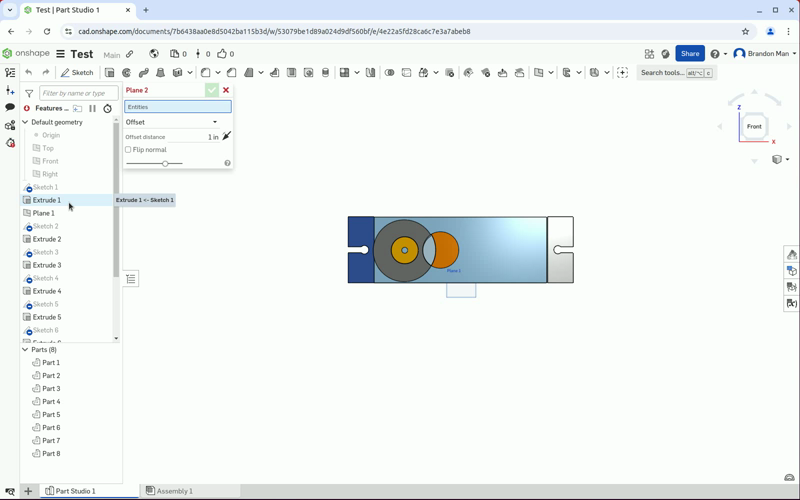
mouse_move(69, 163)
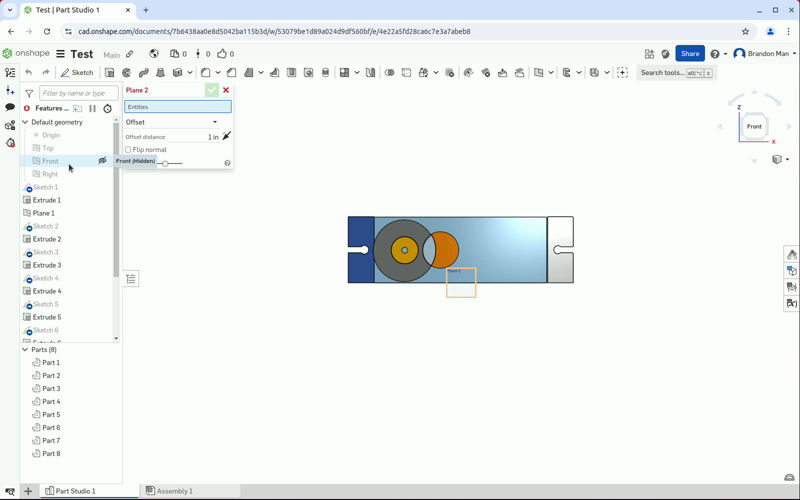
click(69, 163)
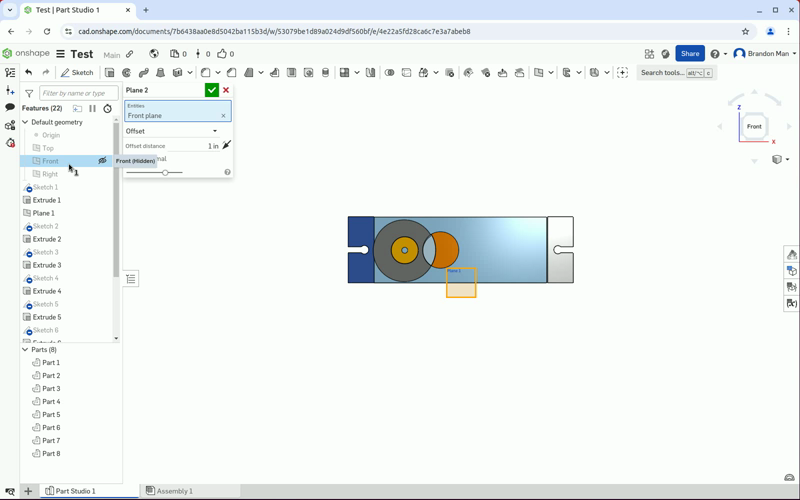
key(tab, 2)
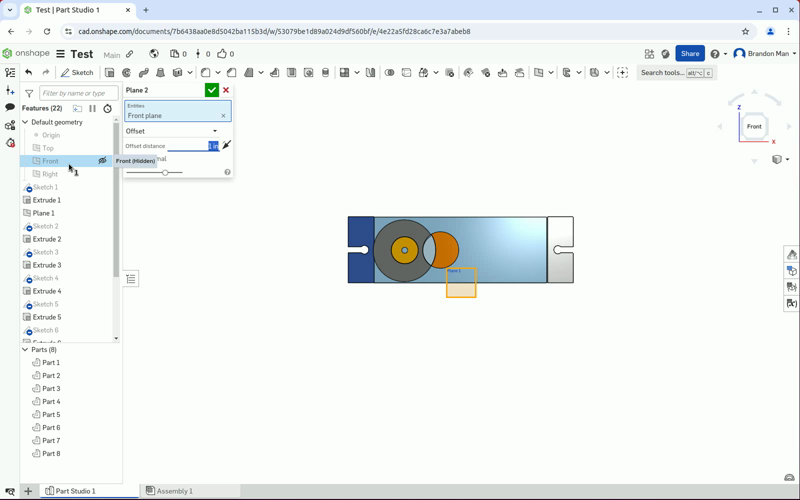
text(17.562)
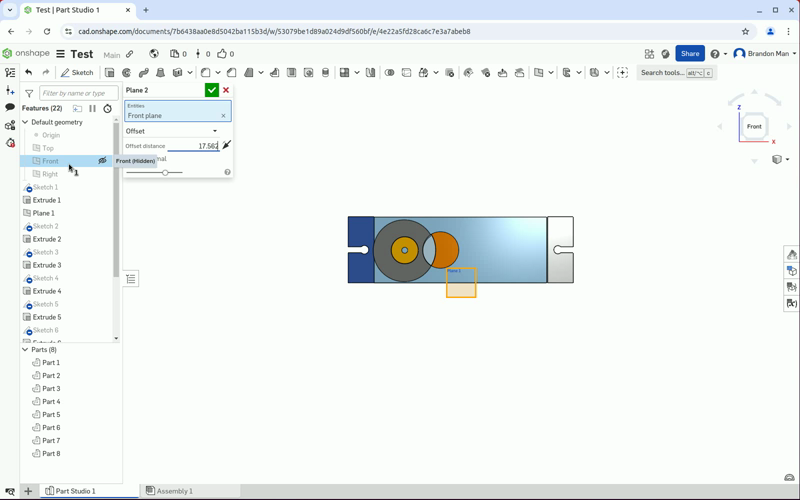
key(enter, 2)
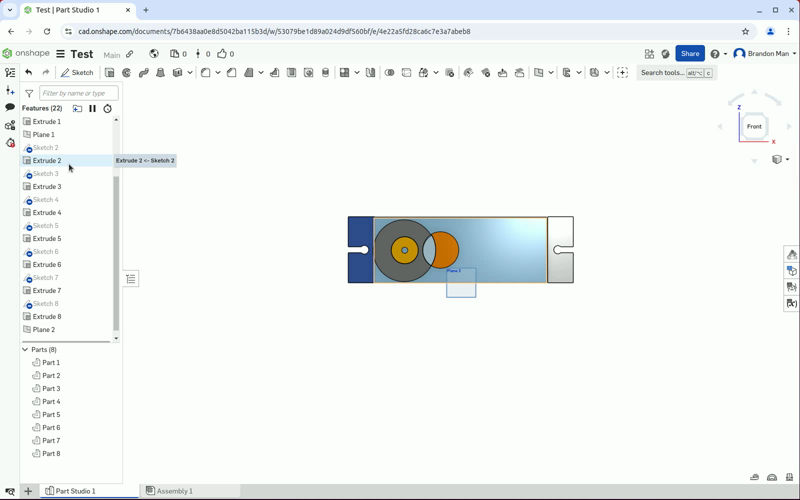
key(shift+s)
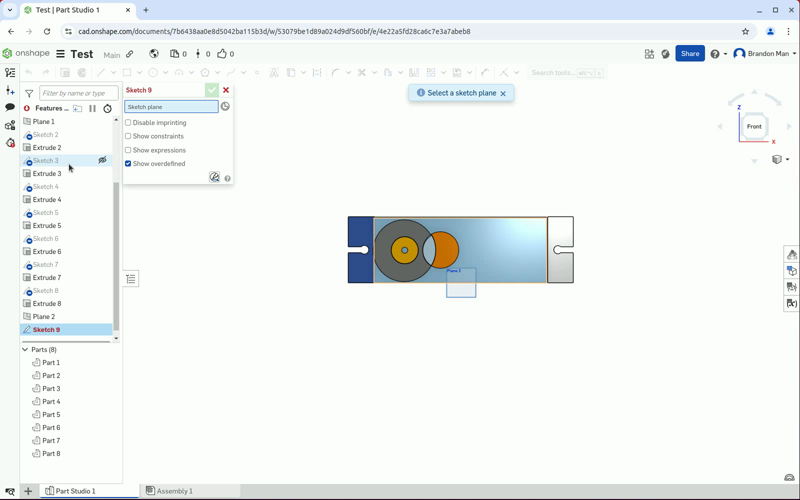
mouse_move(69, 319)
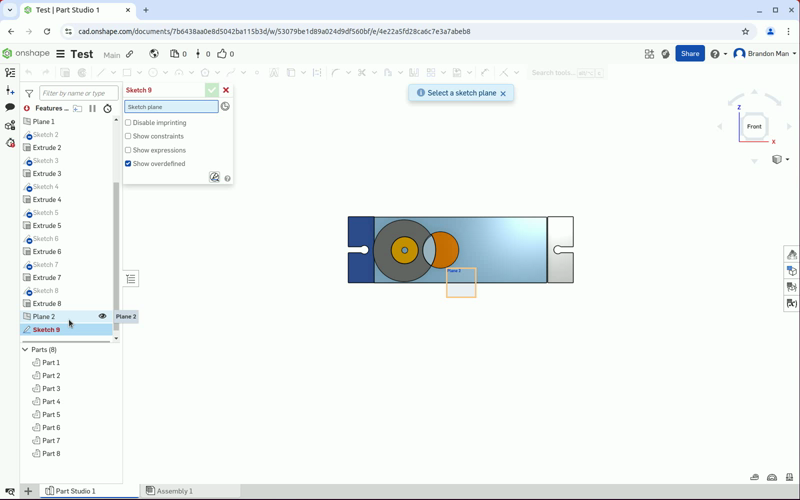
click(69, 319)
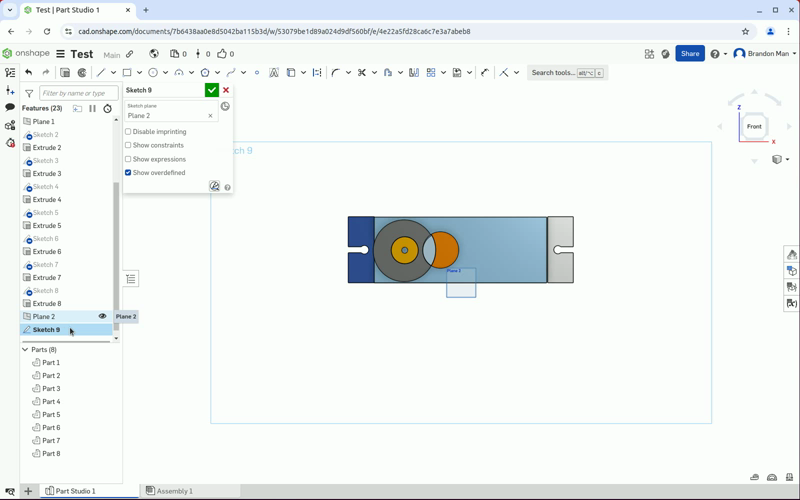
mouse_move(73, 352)
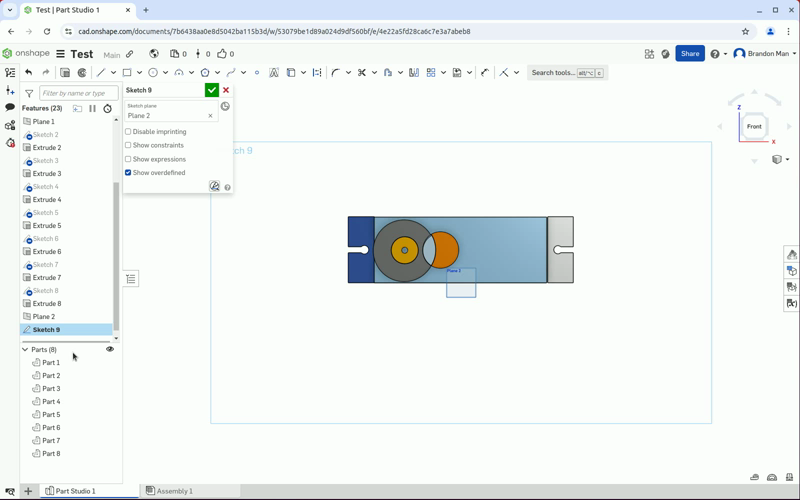
key(y)
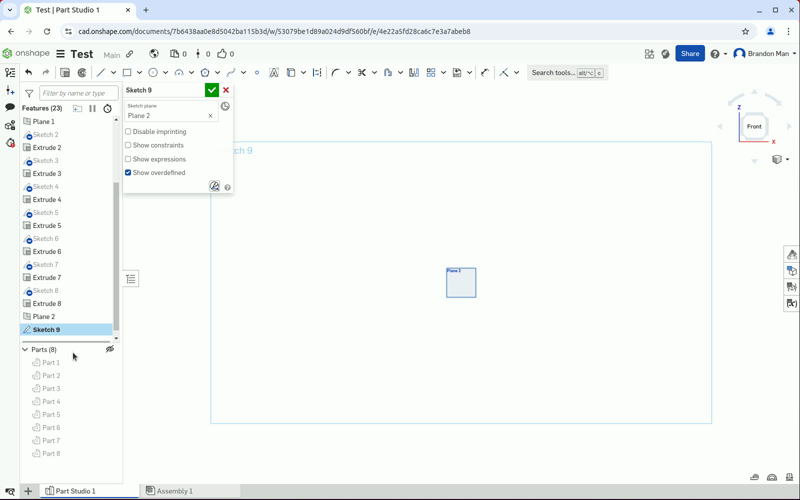
key(c)
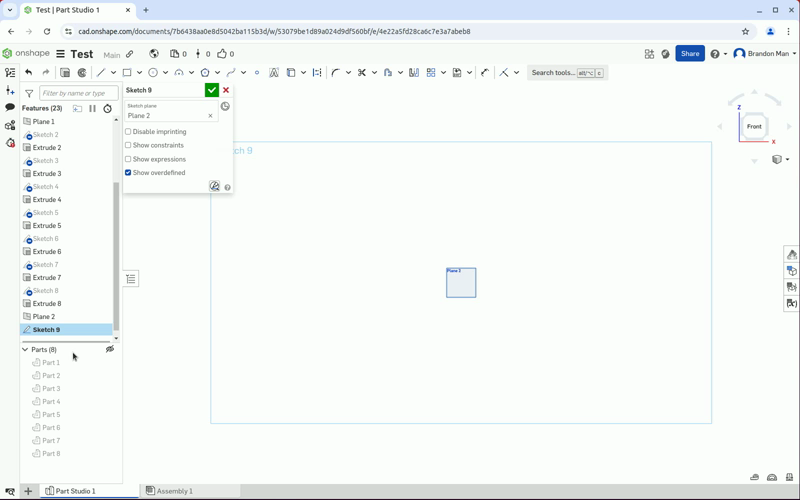
key_down(shift)
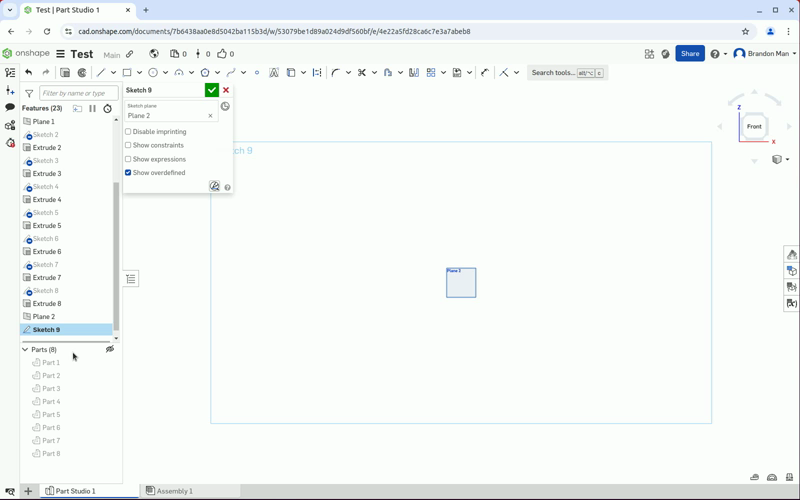
mouse_move(404, 250)
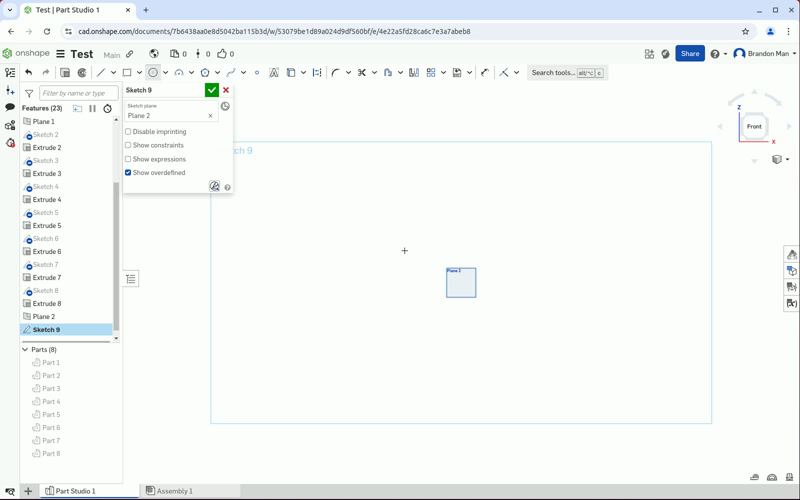
click(404, 250)
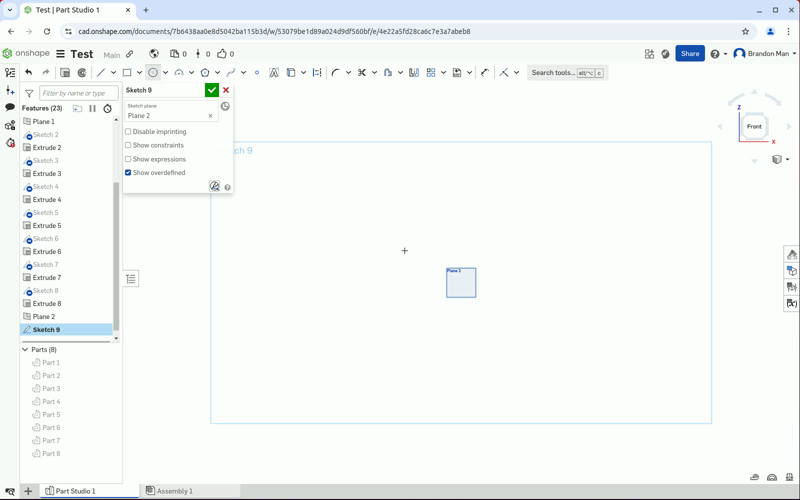
key_up(shift)
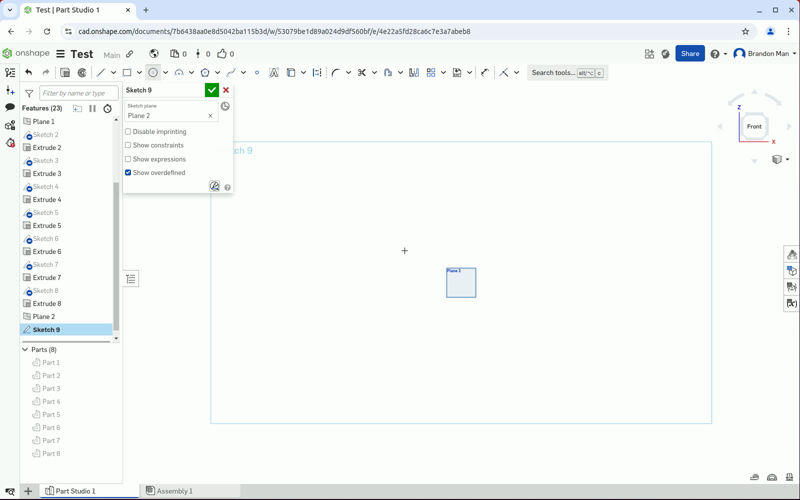
mouse_move(418, 250)
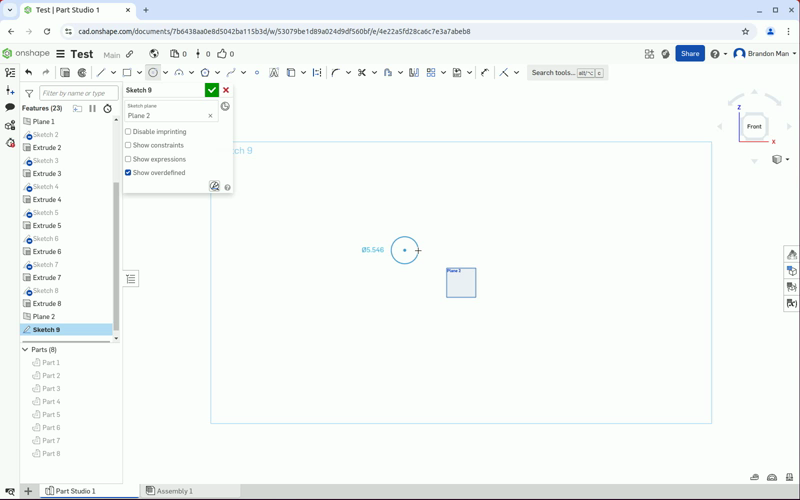
click(418, 250)
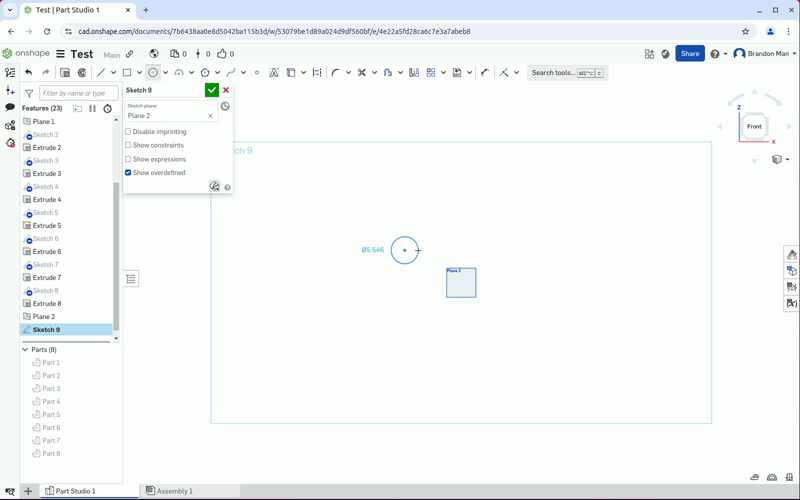
key(esc)
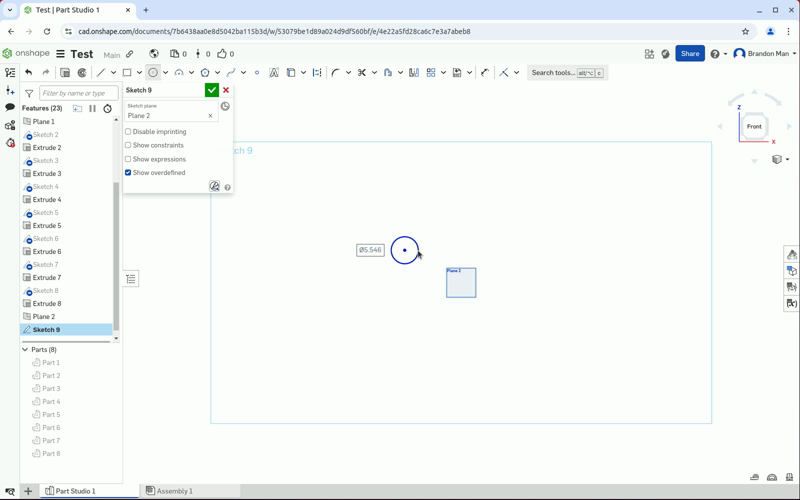
key(c)
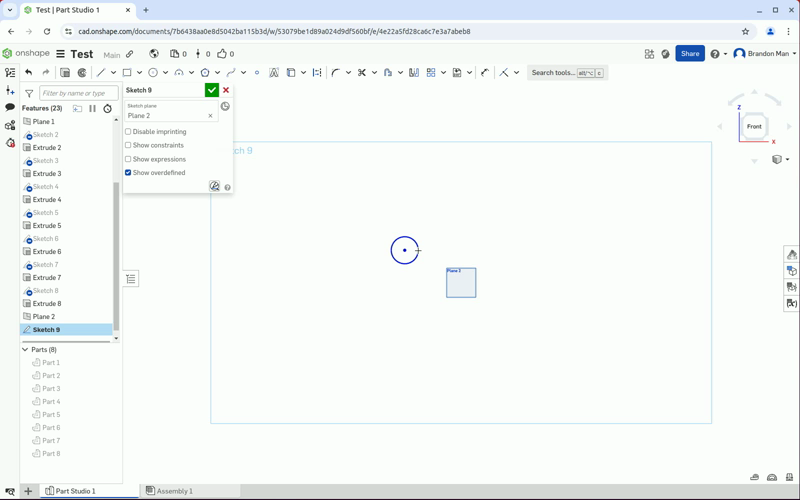
key_down(shift)
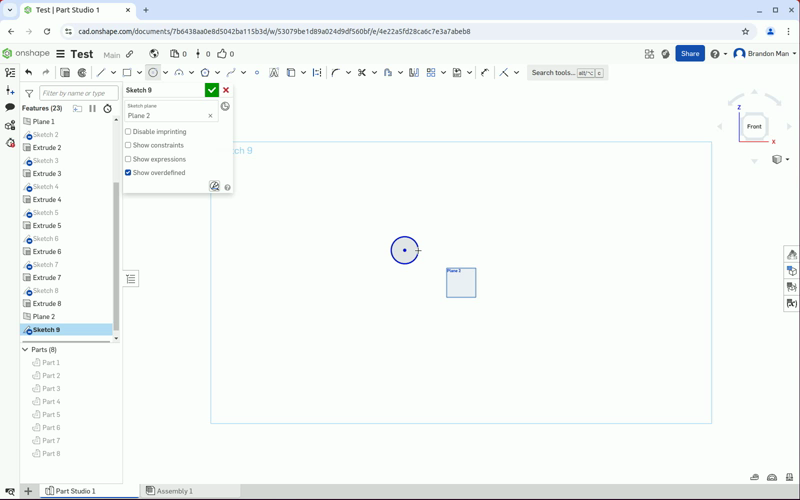
mouse_move(404, 250)
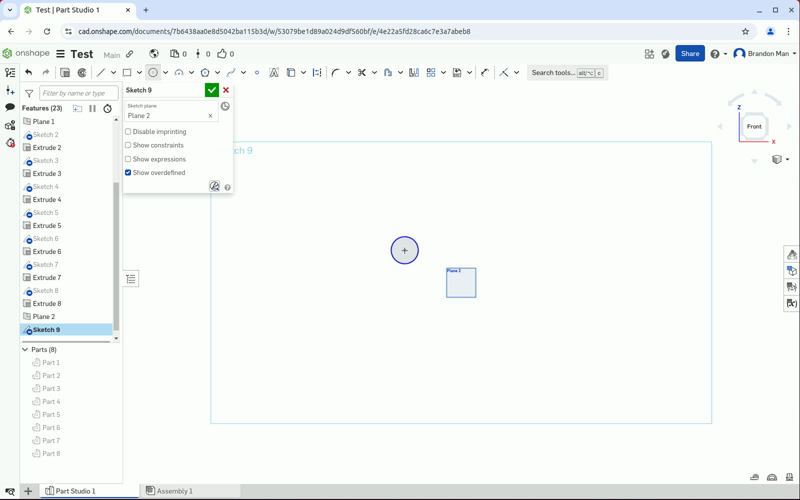
click(404, 250)
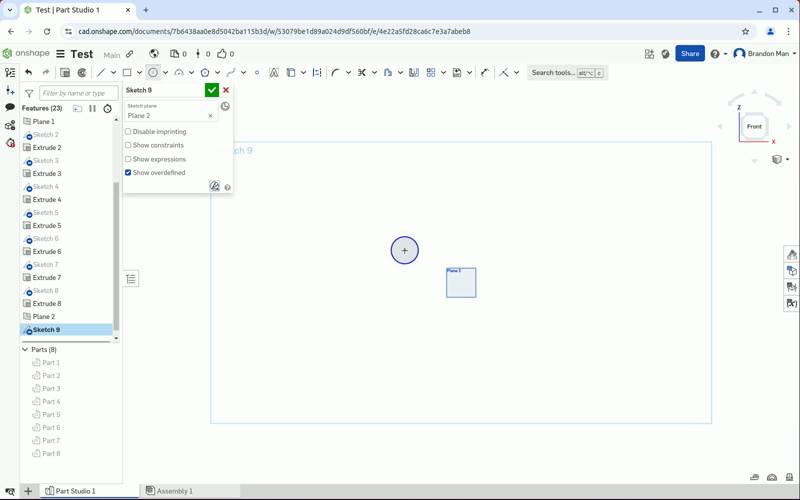
key_up(shift)
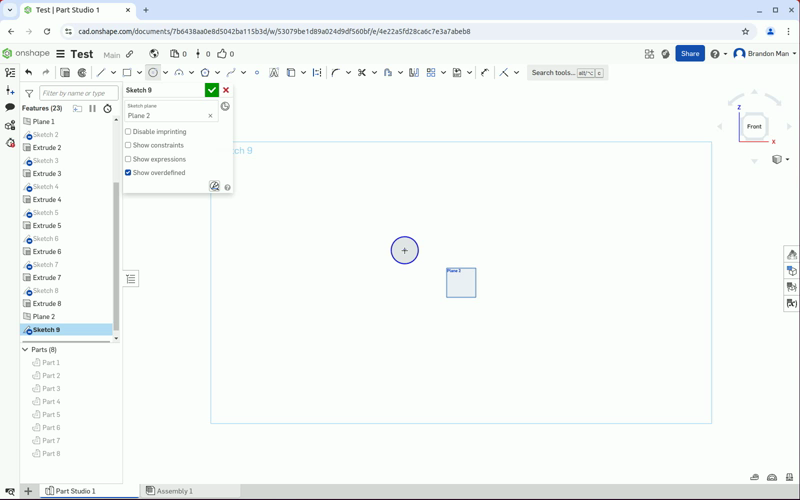
mouse_move(407, 250)
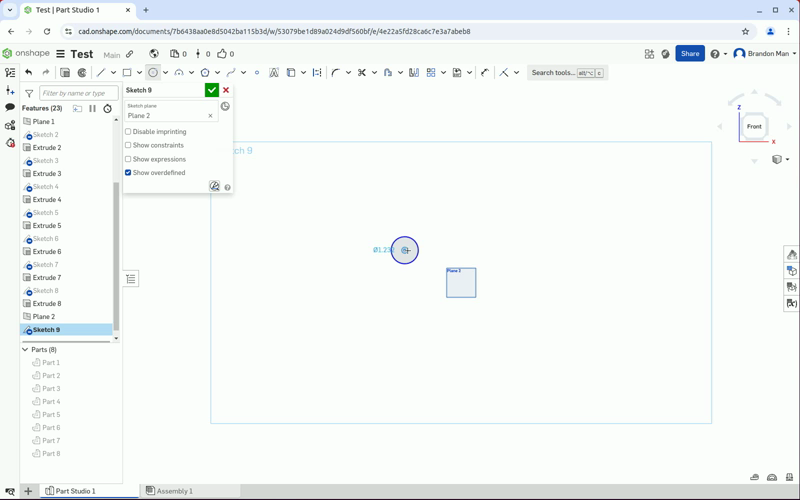
scroll(6)
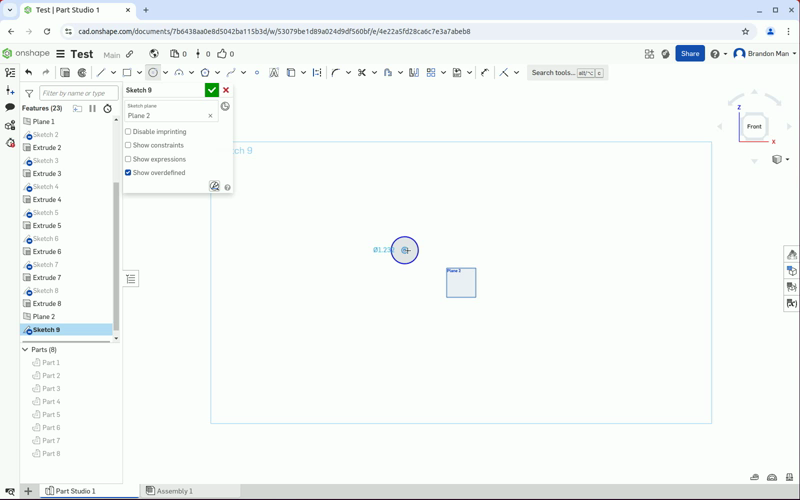
scroll(6)
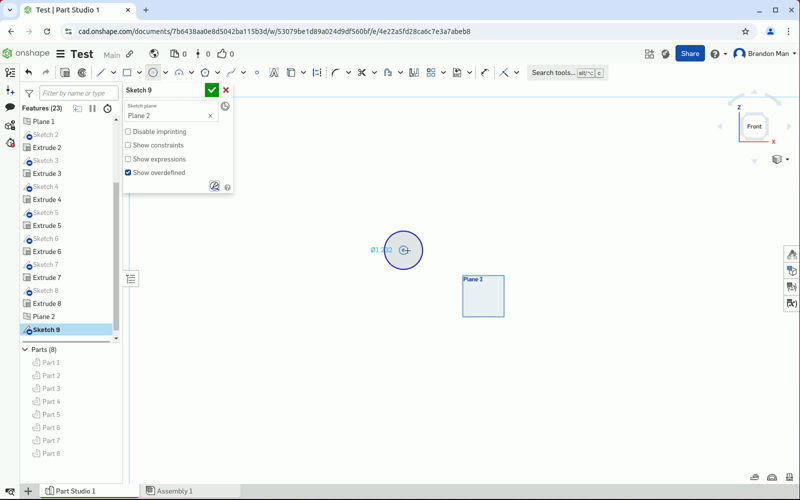
scroll(6)
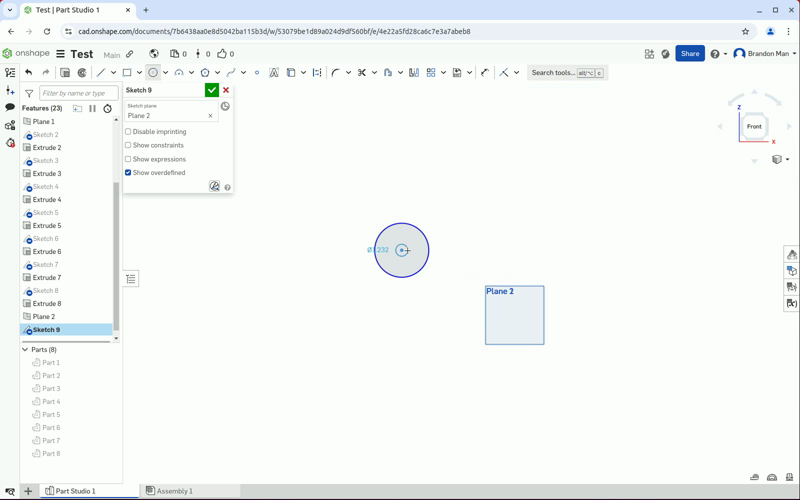
scroll(6)
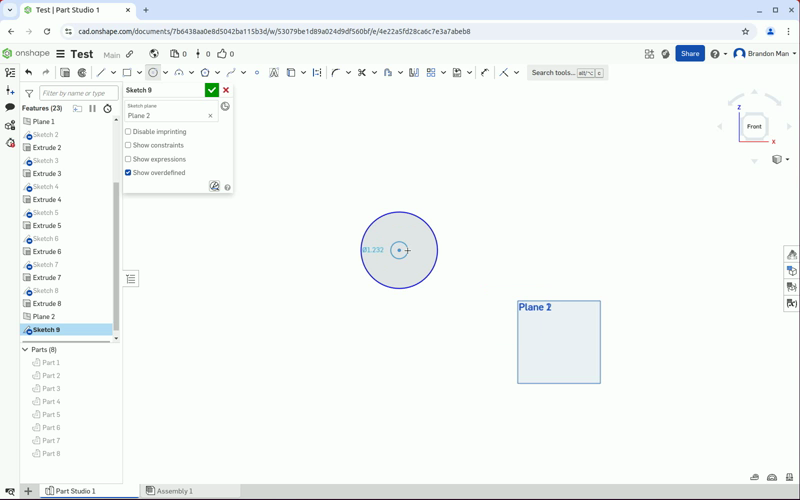
scroll(6)
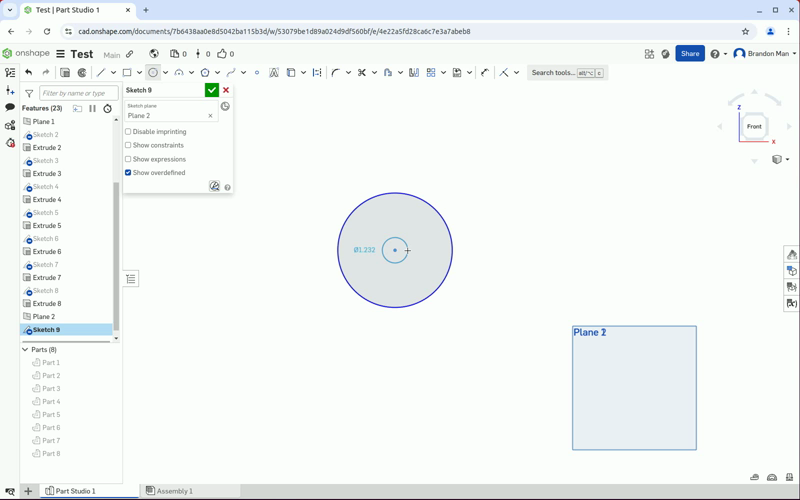
scroll(6)
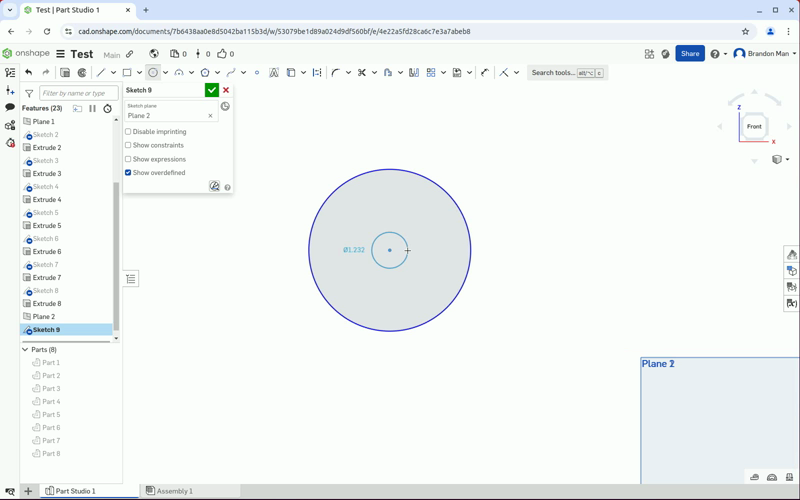
scroll(6)
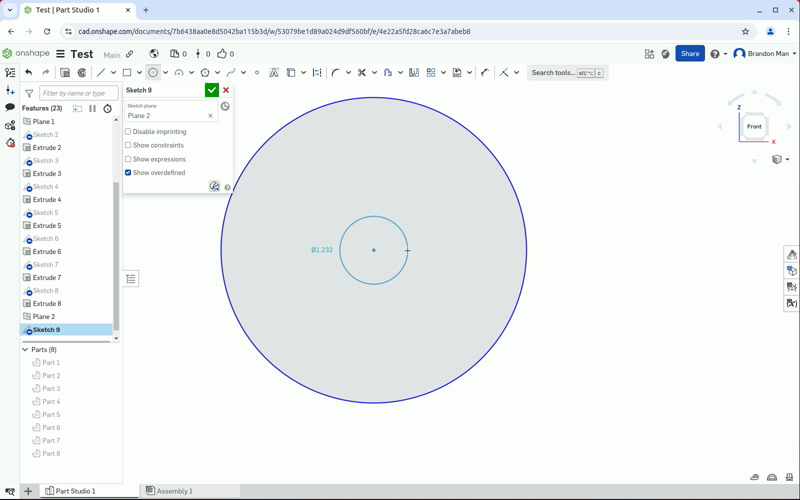
click(407, 250)
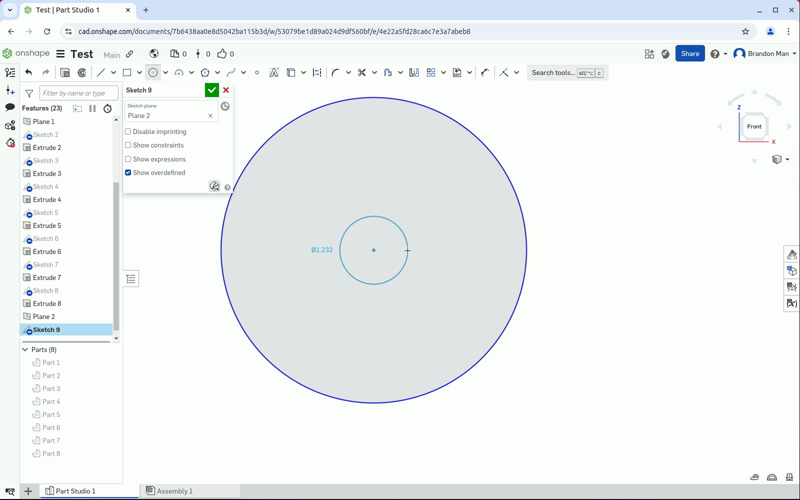
scroll(-6)
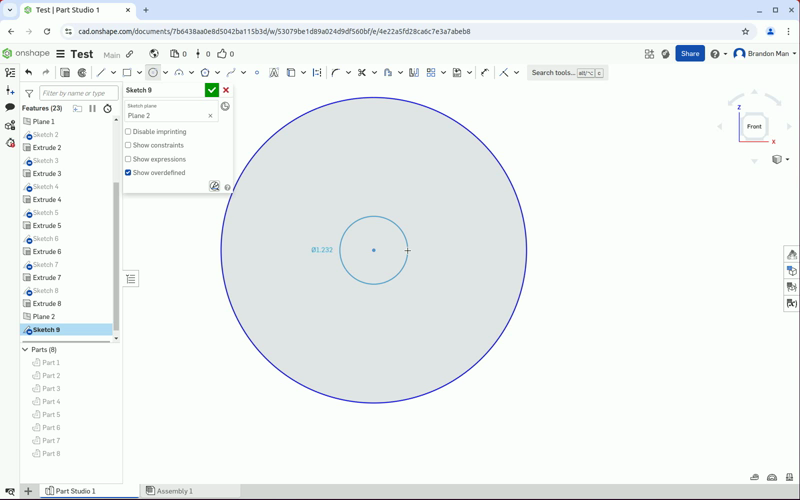
scroll(-6)
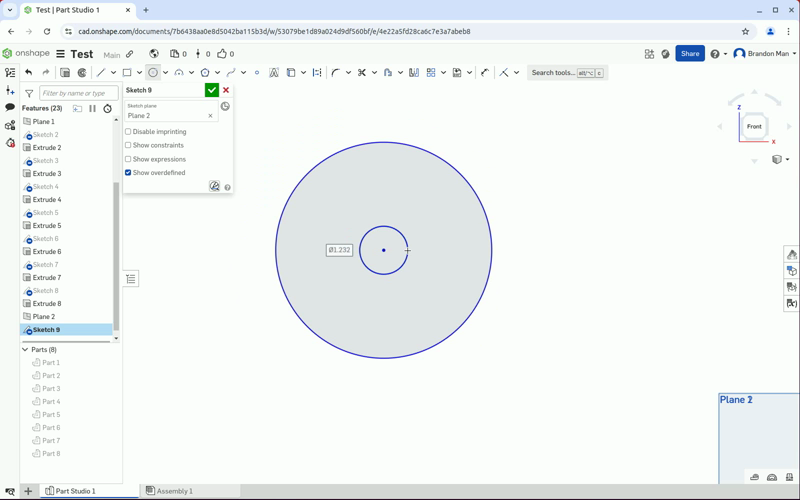
scroll(-6)
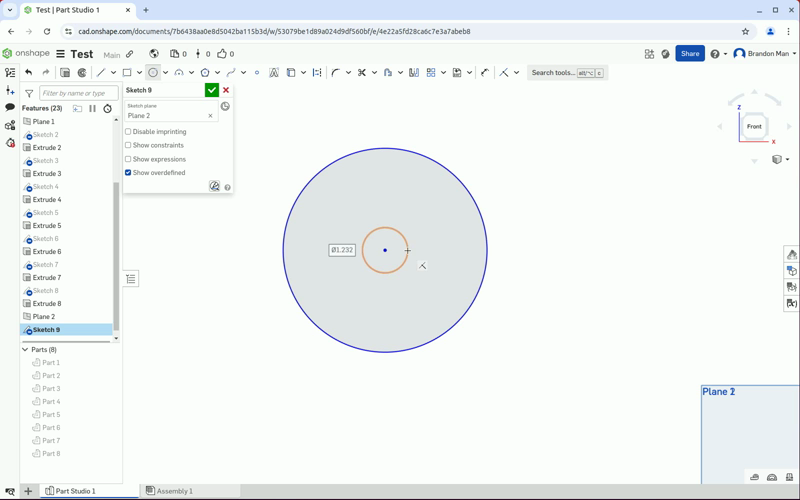
scroll(-6)
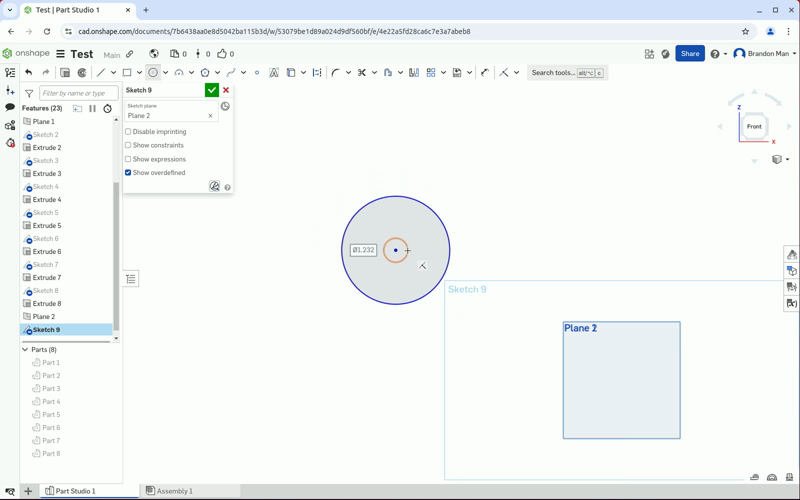
scroll(-6)
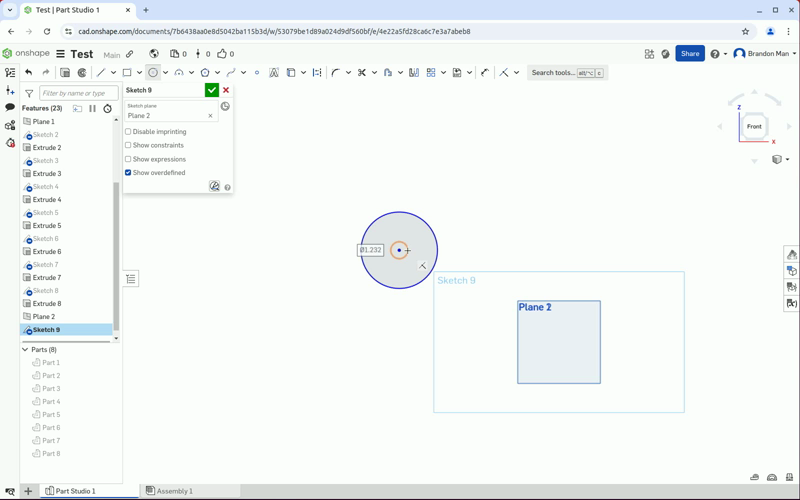
scroll(-6)
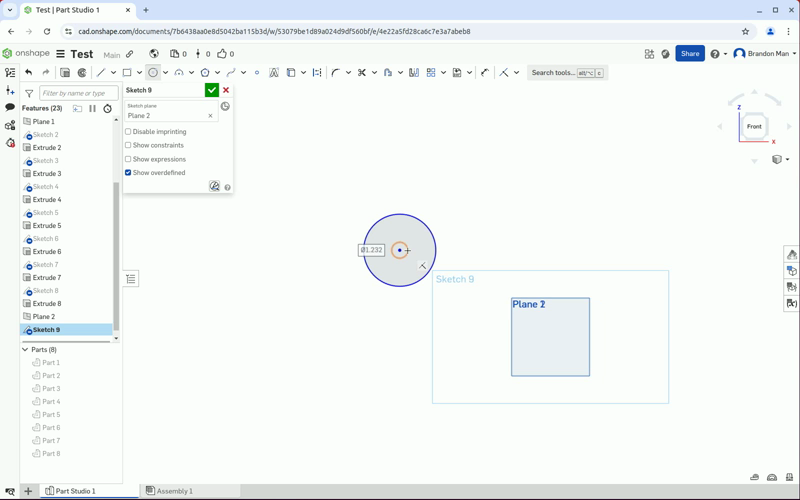
scroll(-6)
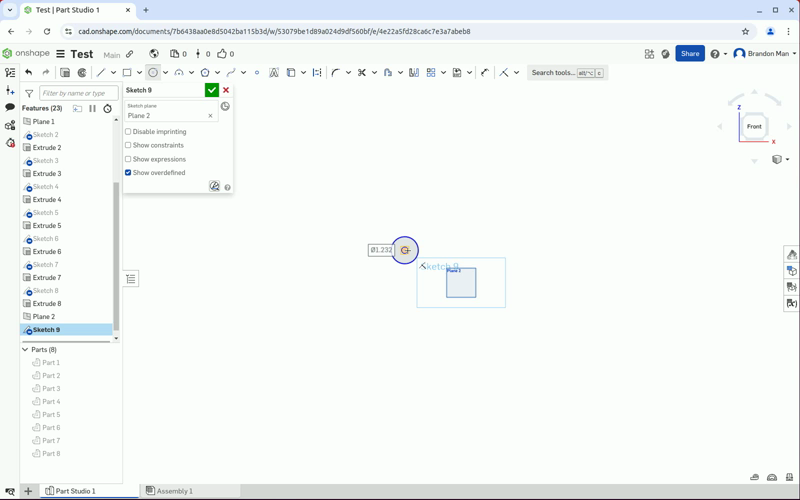
key(esc)
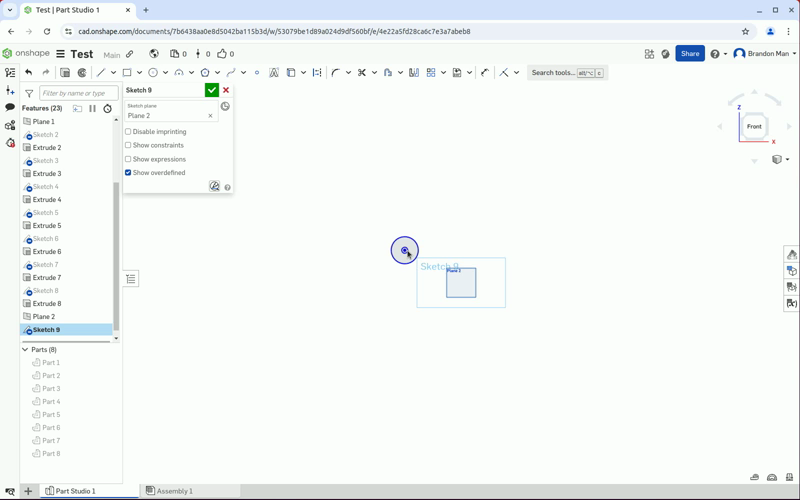
mouse_move(394, 248)
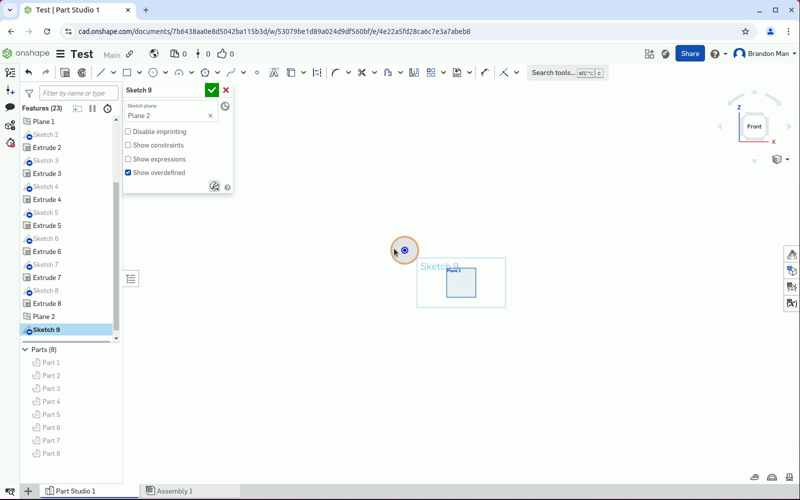
scroll(6)
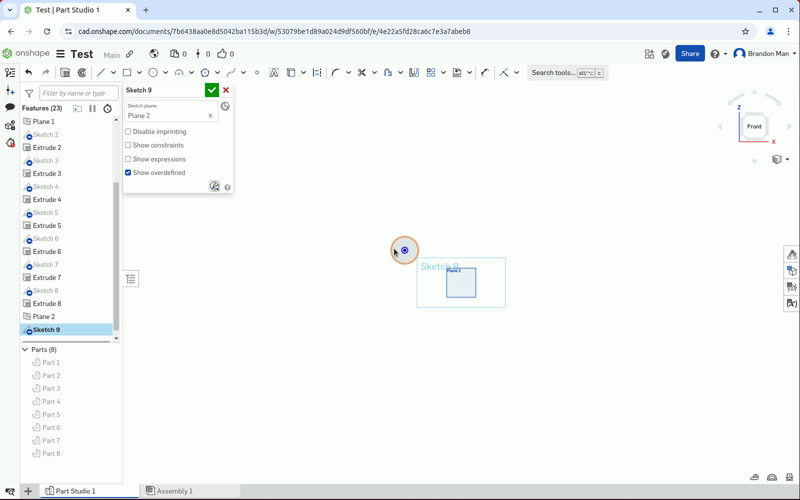
scroll(6)
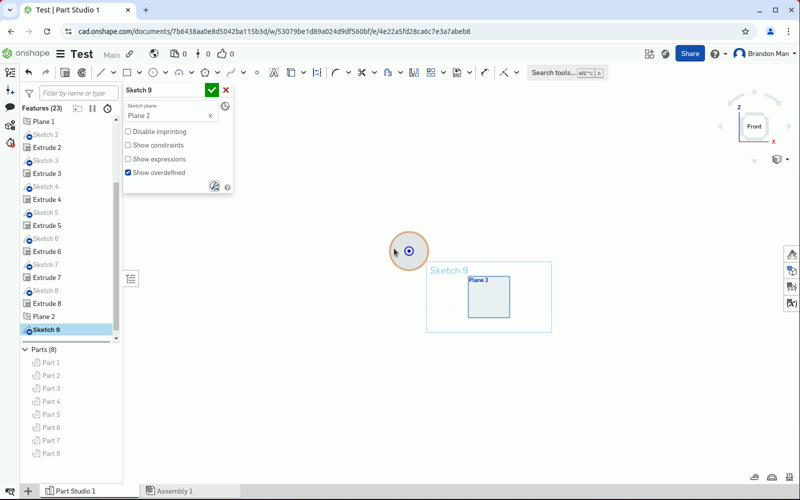
scroll(6)
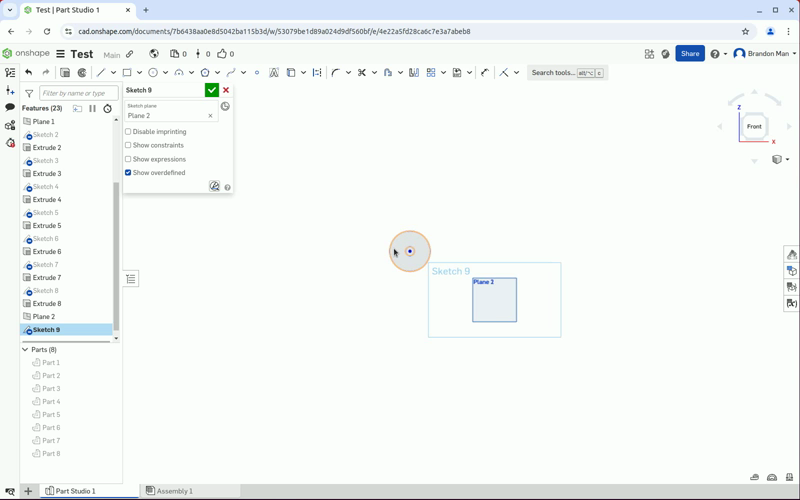
scroll(6)
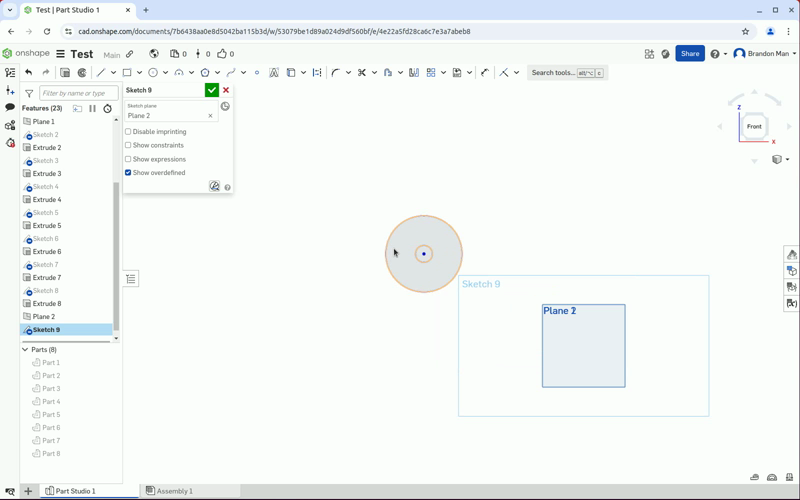
scroll(6)
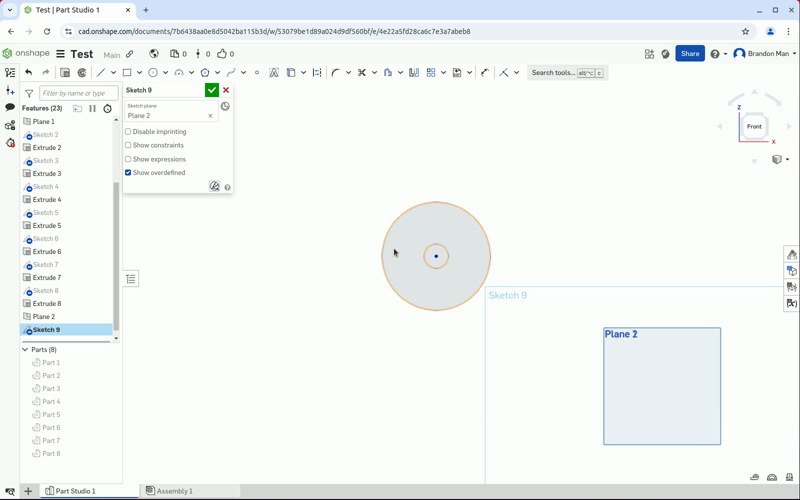
scroll(6)
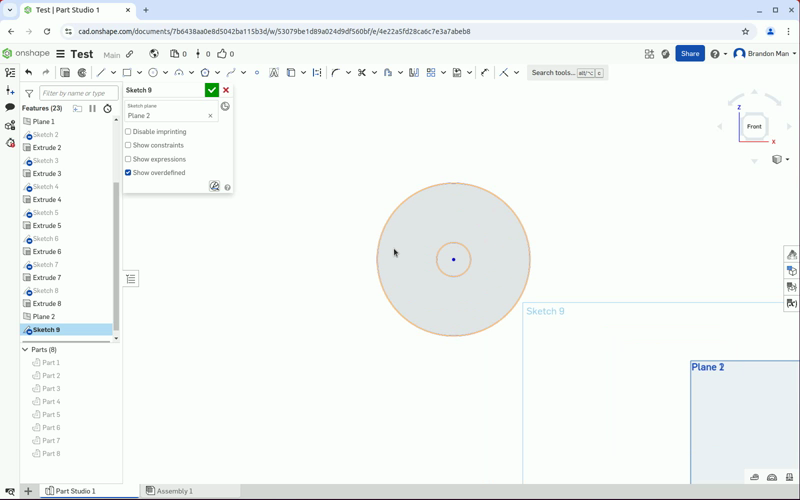
scroll(6)
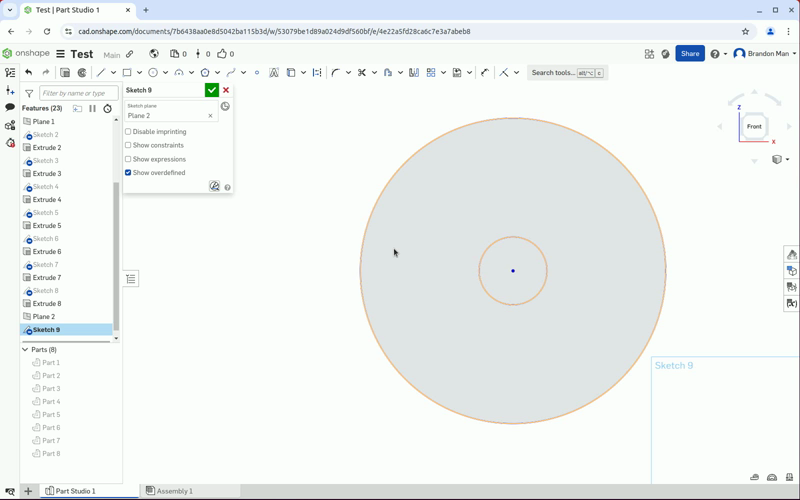
click(394, 248)
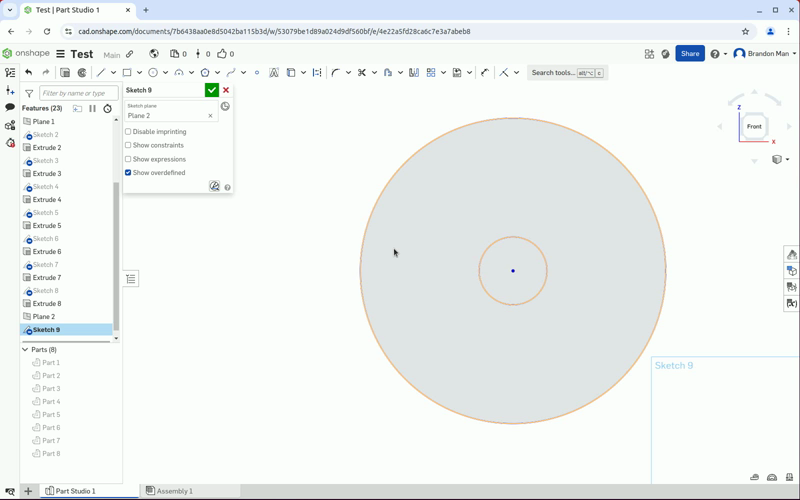
scroll(-6)
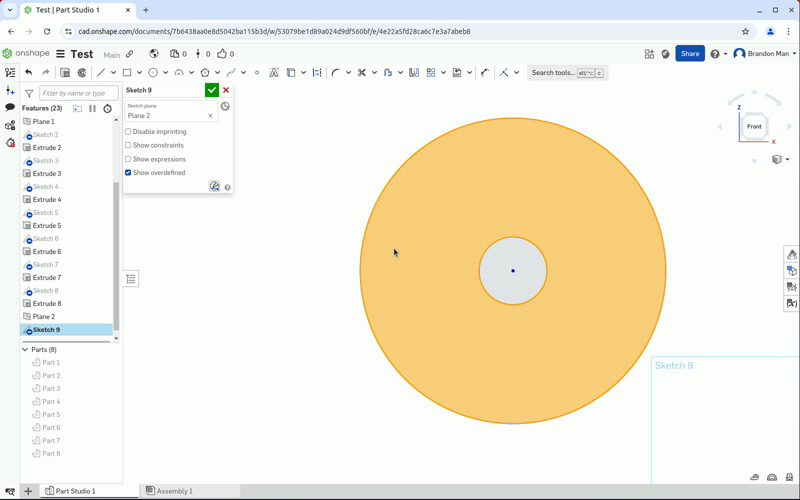
scroll(-6)
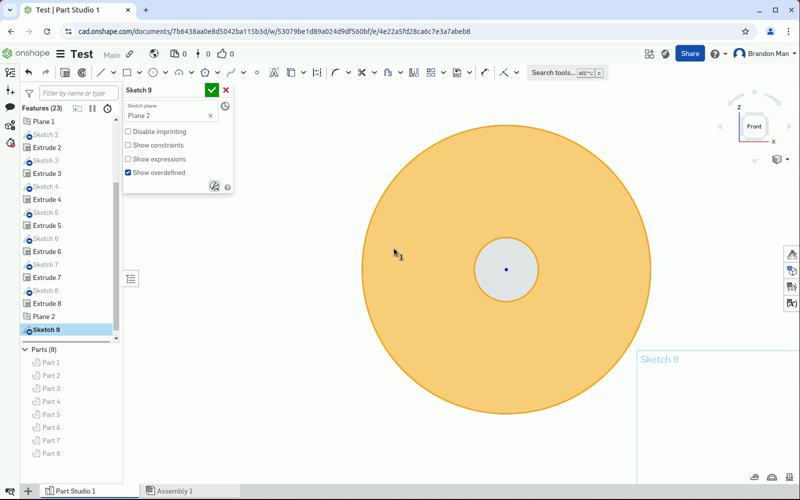
scroll(-6)
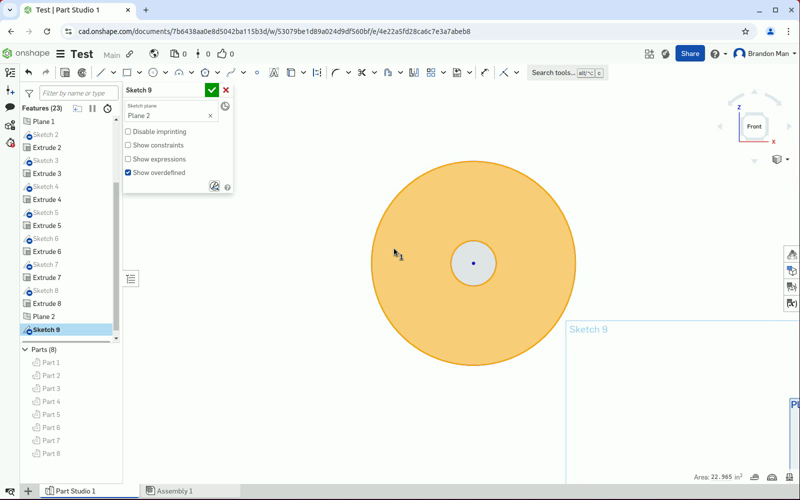
scroll(-6)
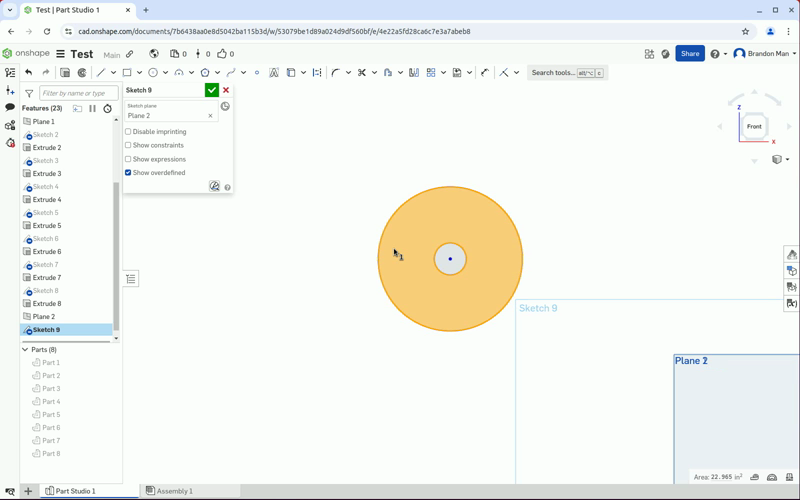
scroll(-6)
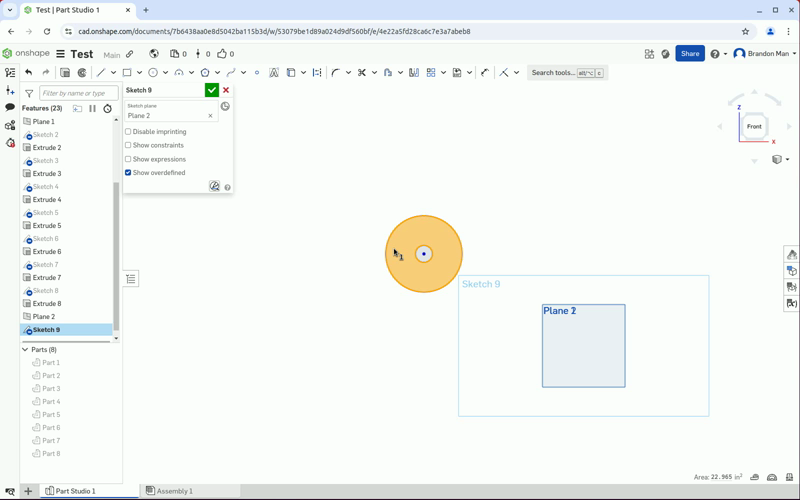
scroll(-6)
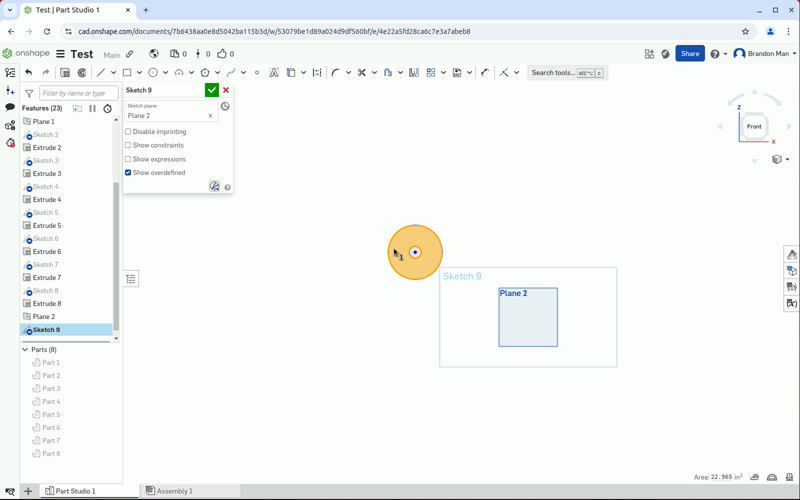
scroll(-6)
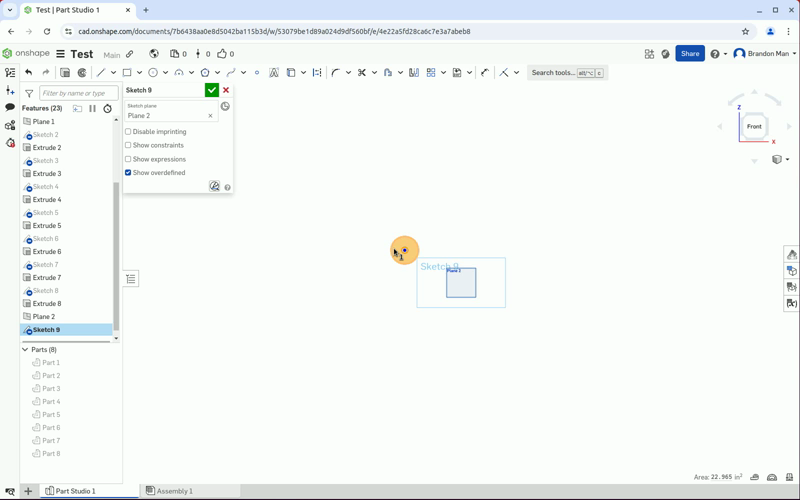
mouse_move(73, 352)
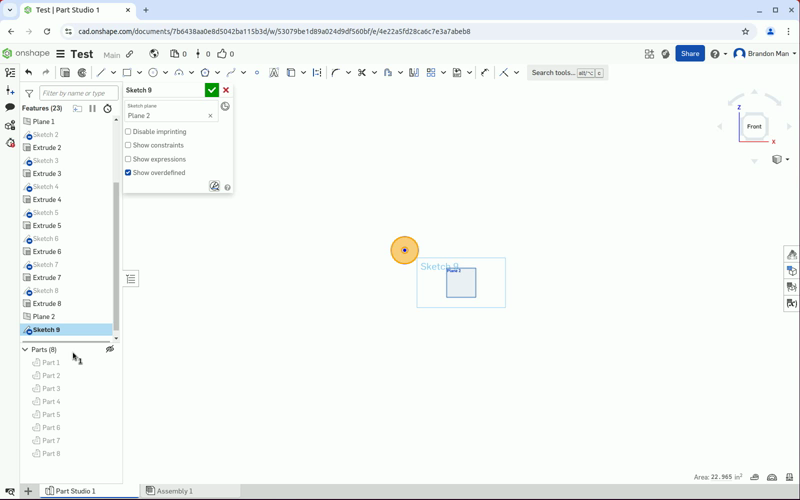
key(shift+y)
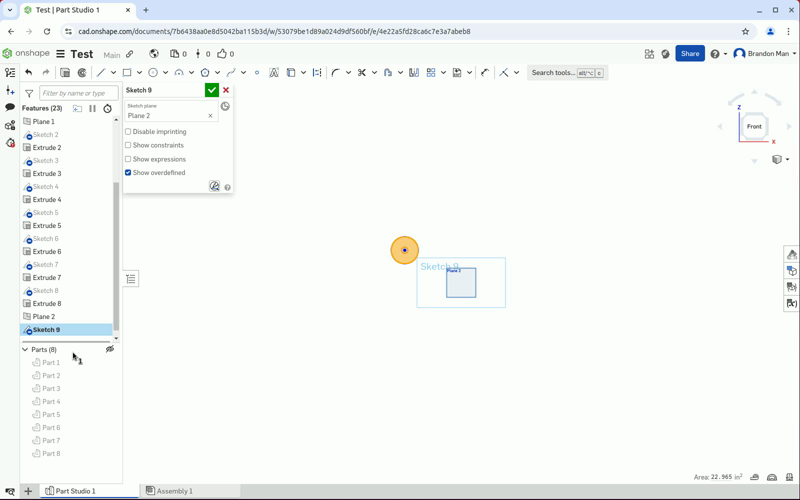
key(shift+e)
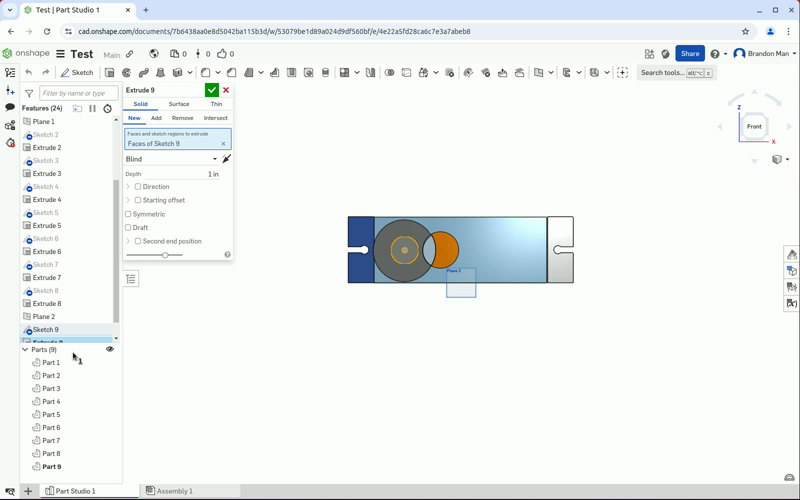
mouse_move(143, 106)
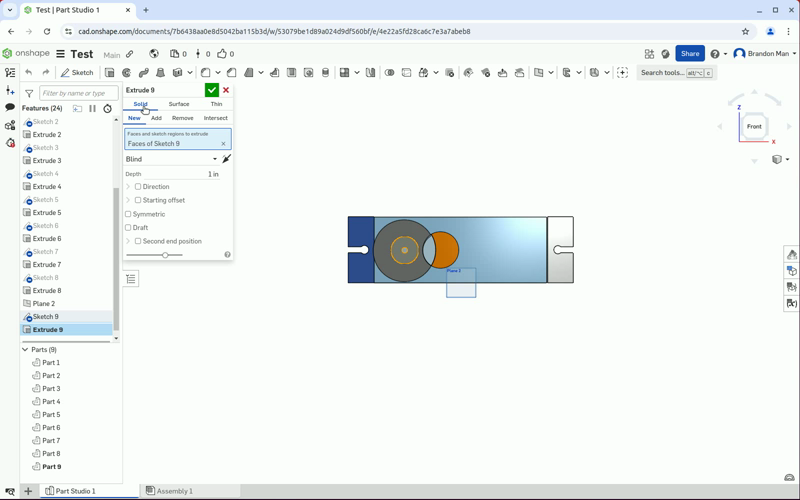
click(143, 106)
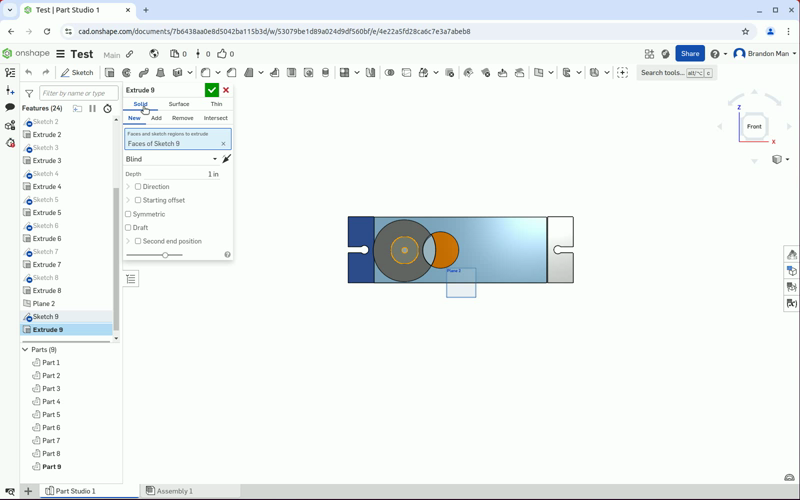
mouse_move(137, 120)
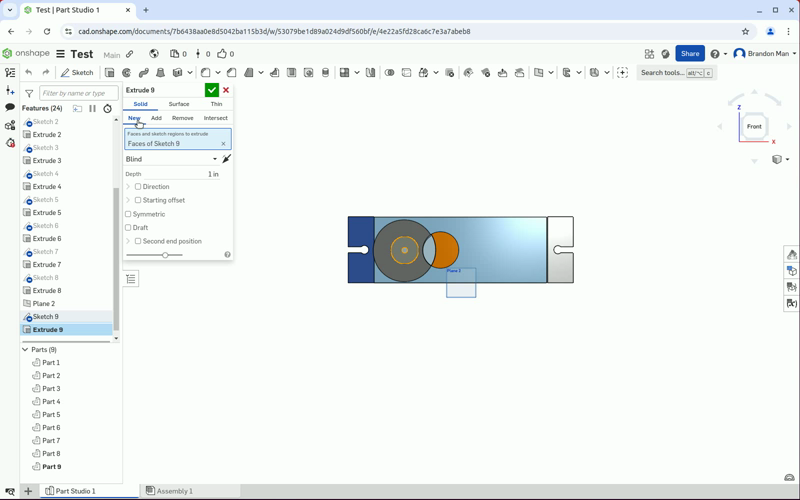
click(137, 120)
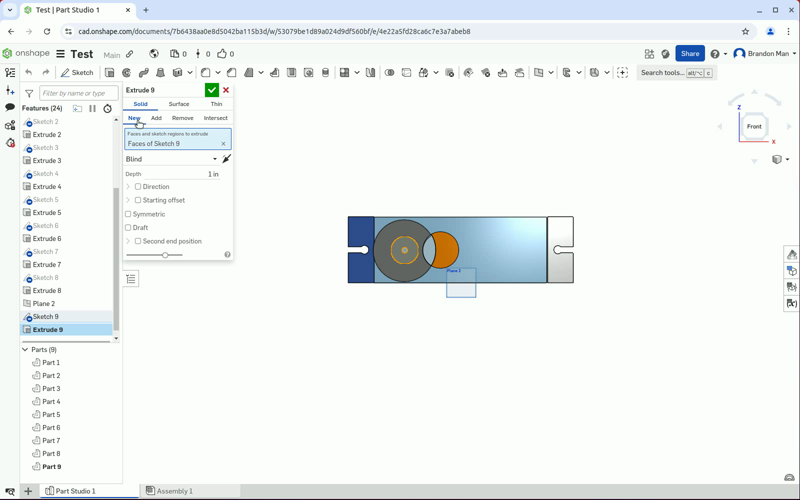
key(tab, 4)
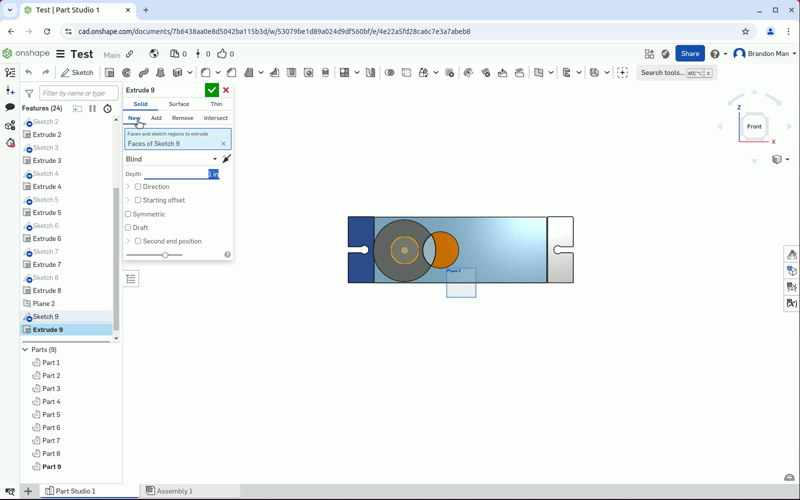
text(4.092)
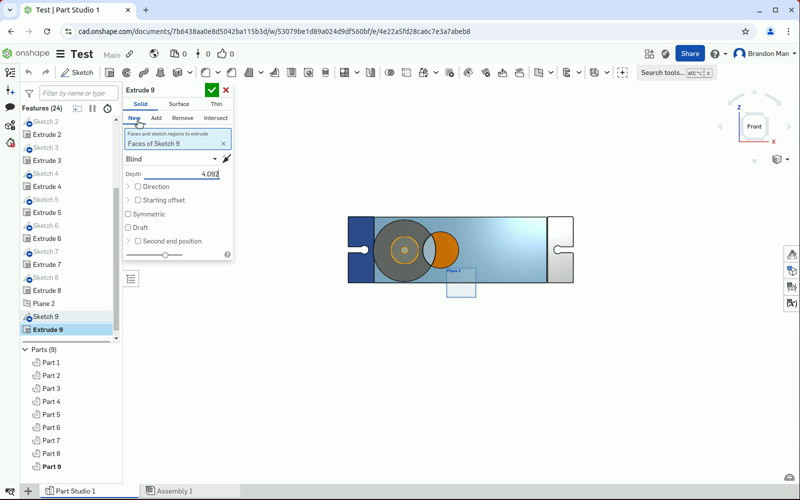
key(enter)
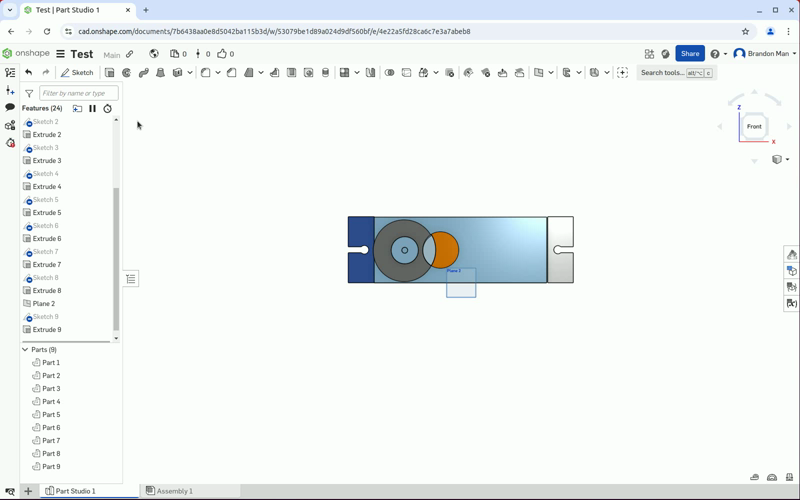
key(shift+h)
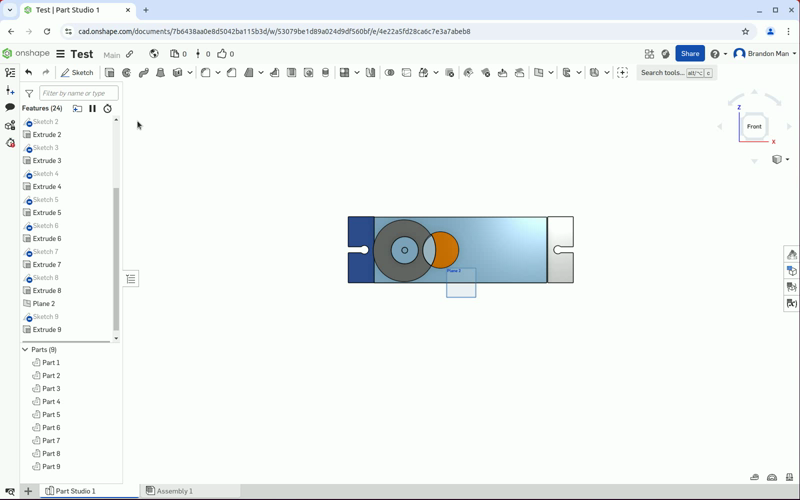
key(shift+h)
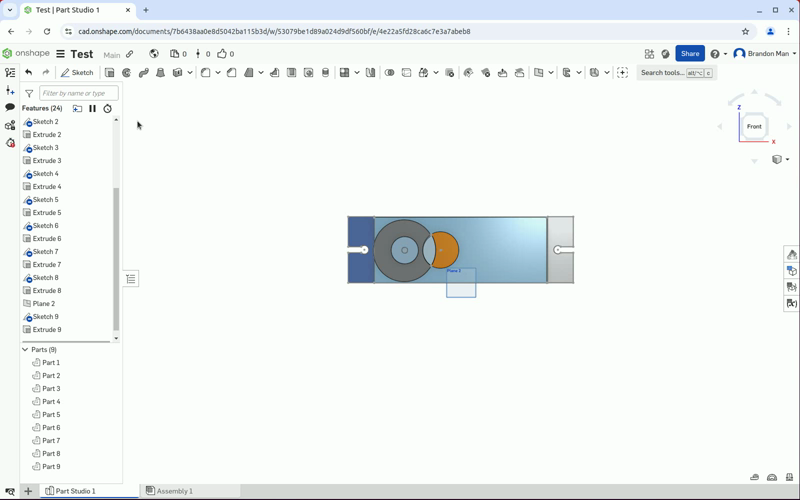
key(shift+7)
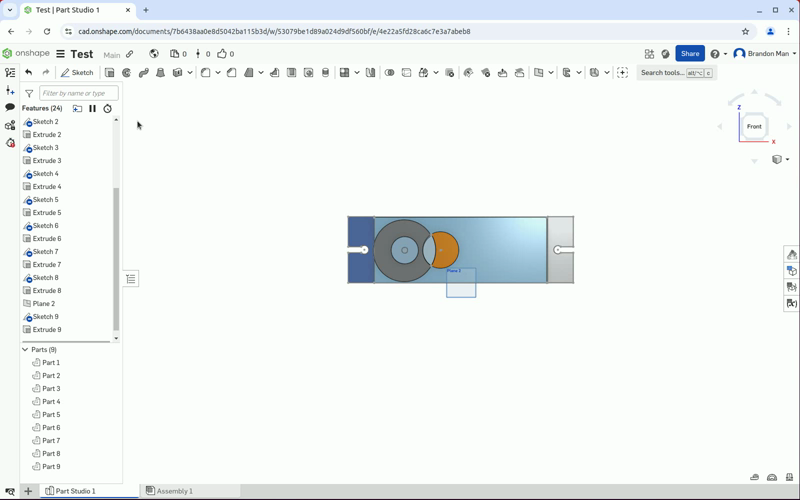
key(left, 2)
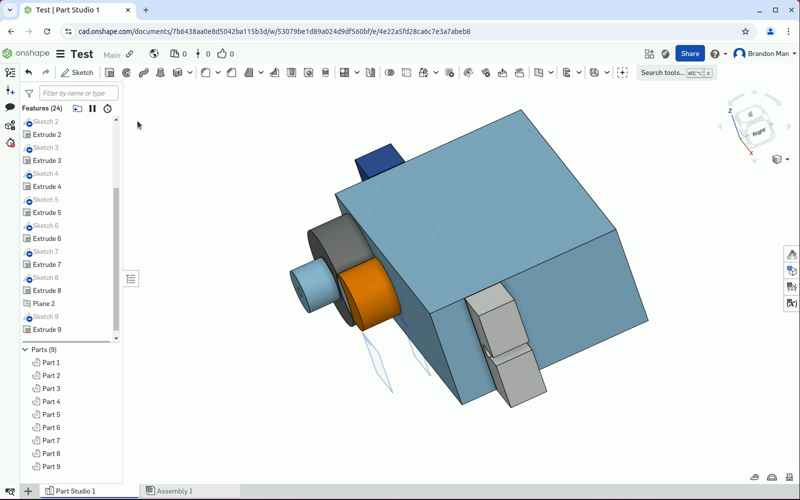
key(down, 2)
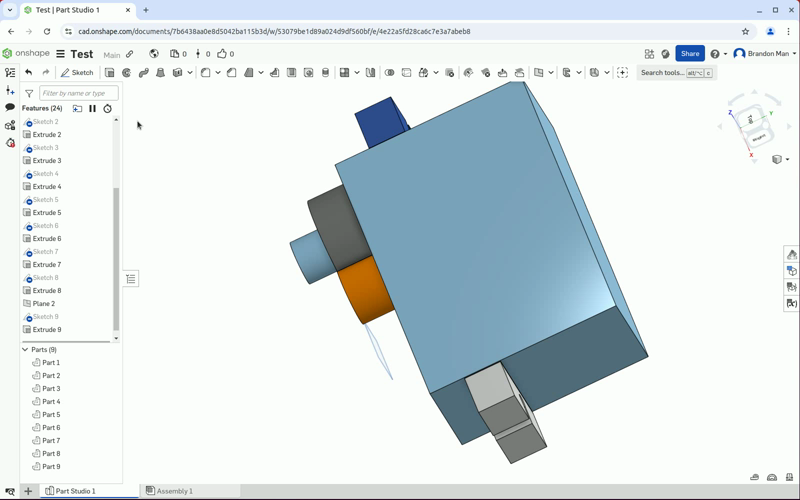
key(up, 2)
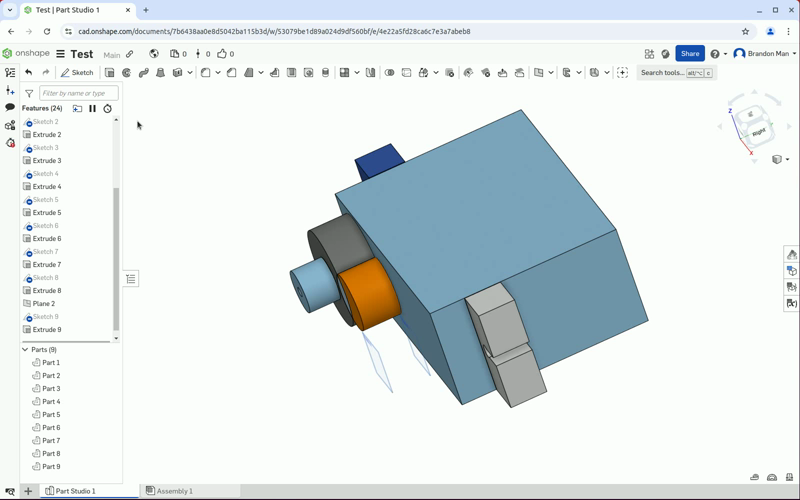
key(right, 2)
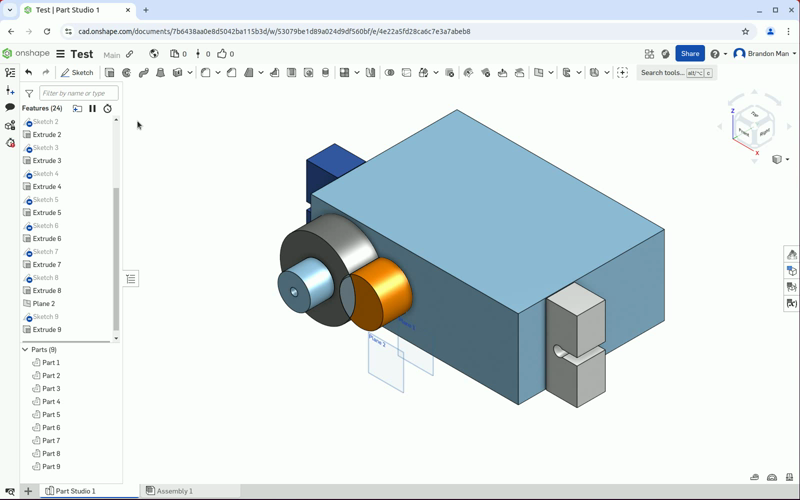
mouse_move(69, 85)
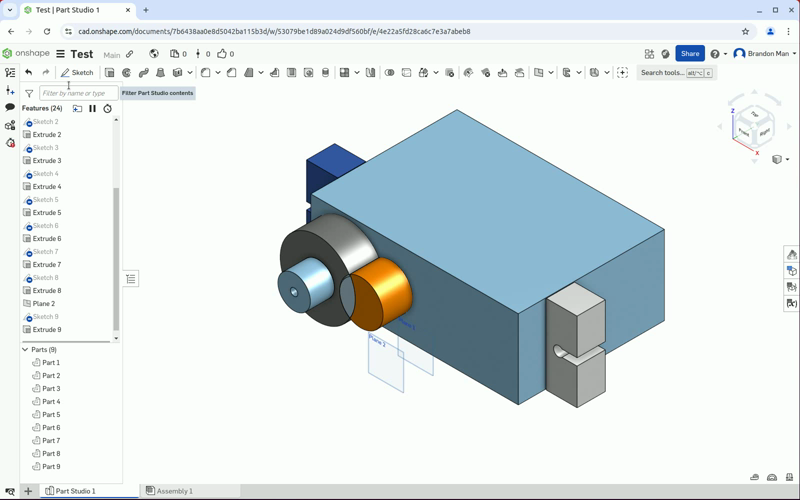
click(69, 85)